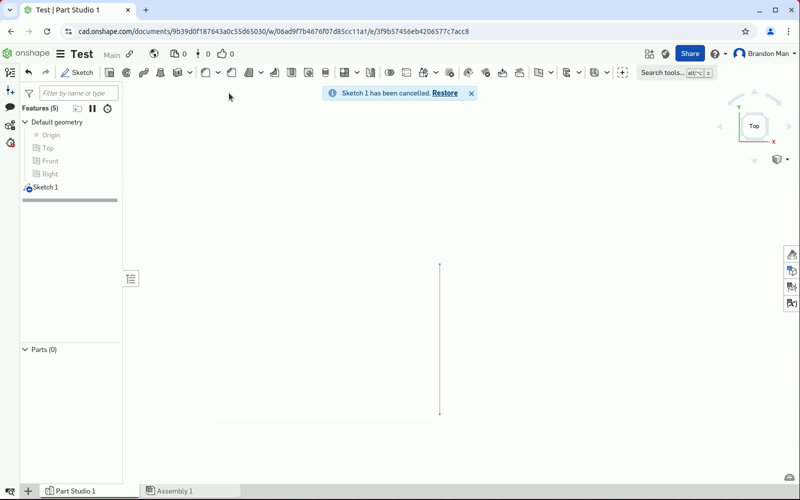
key(shift+h)
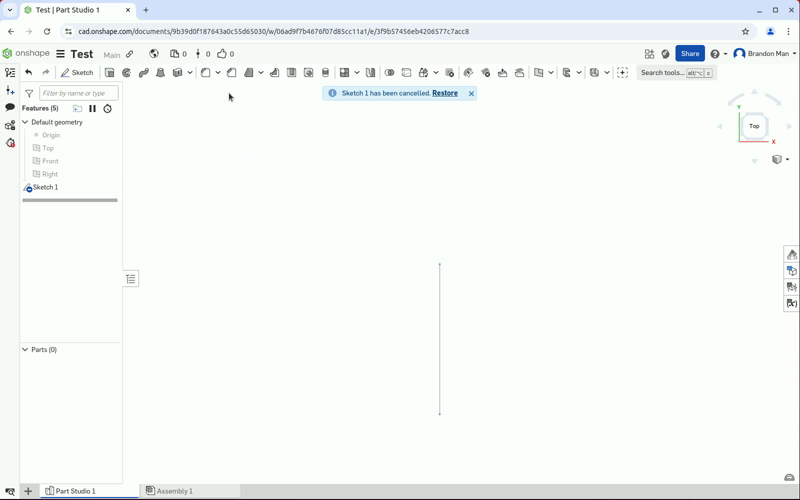
key(shift+s)
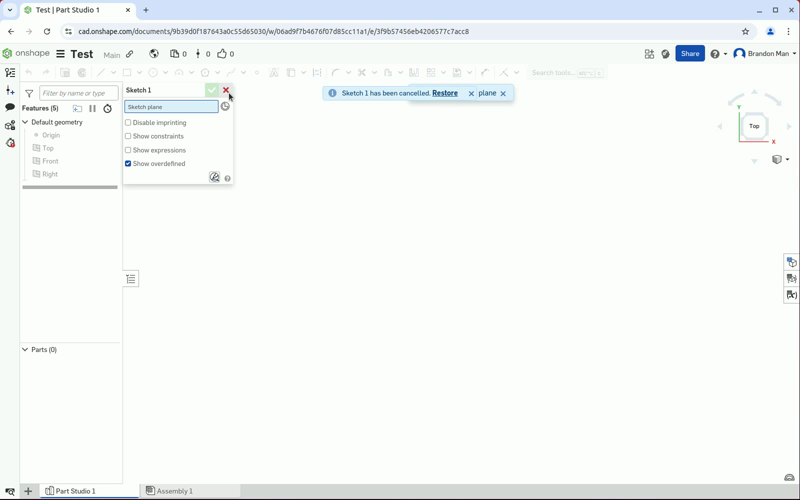
mouse_move(73, 150)
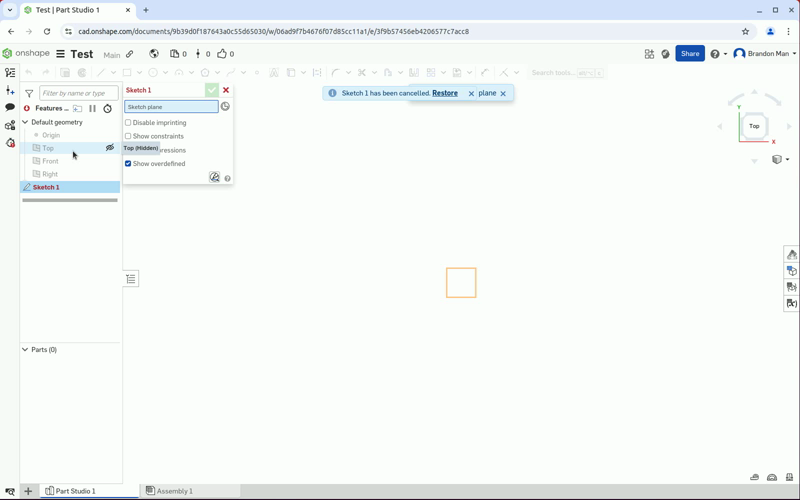
click(73, 150)
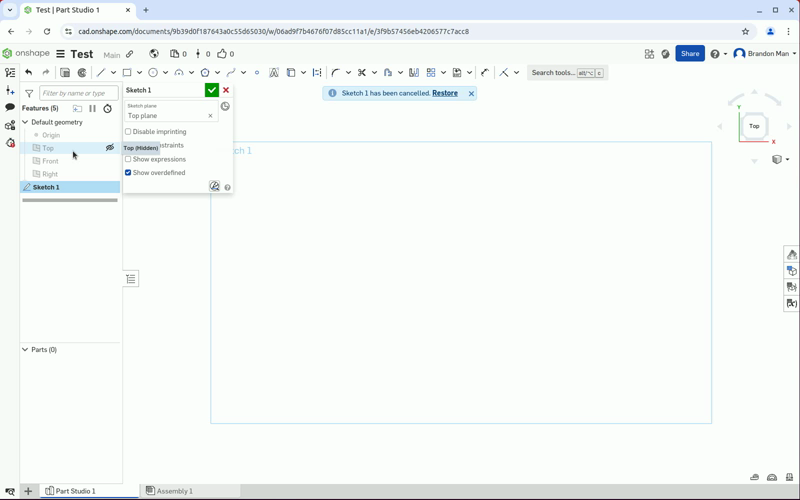
mouse_move(73, 352)
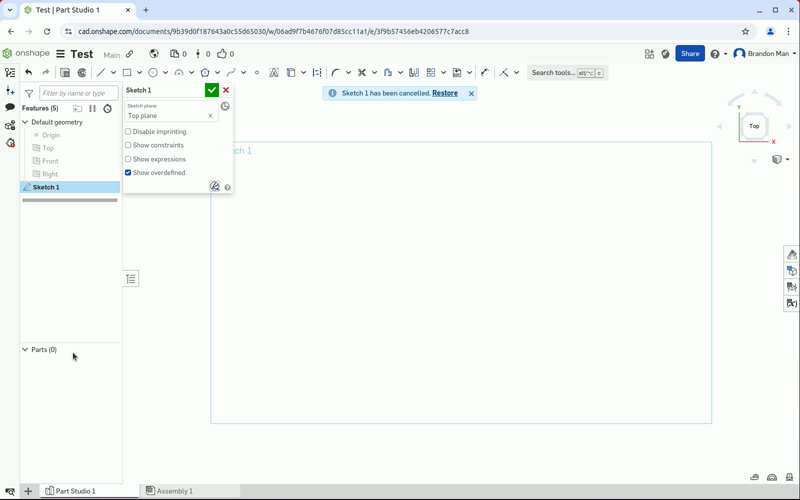
key(y)
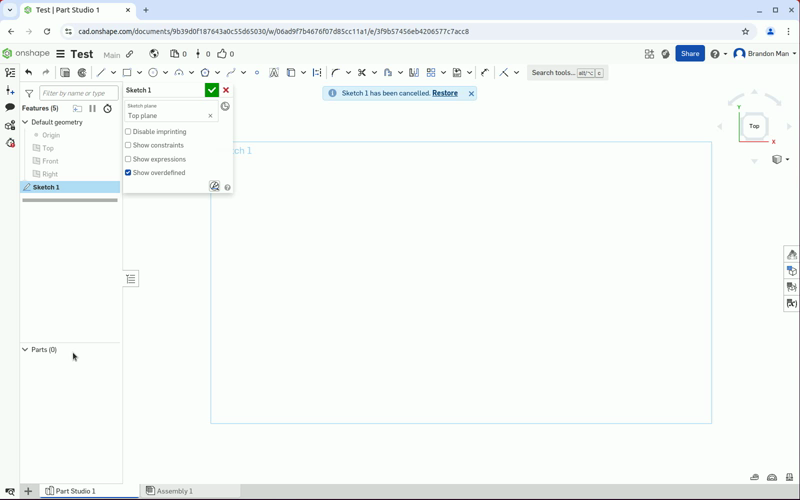
key(l)
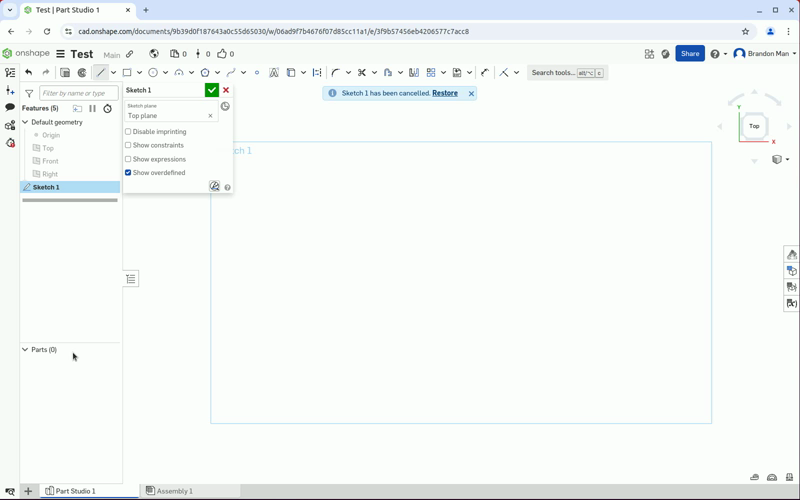
key_down(shift)
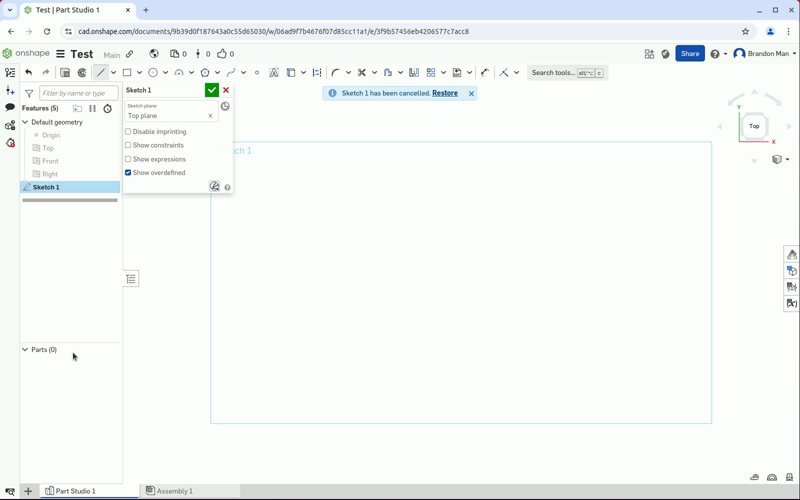
mouse_move(348, 332)
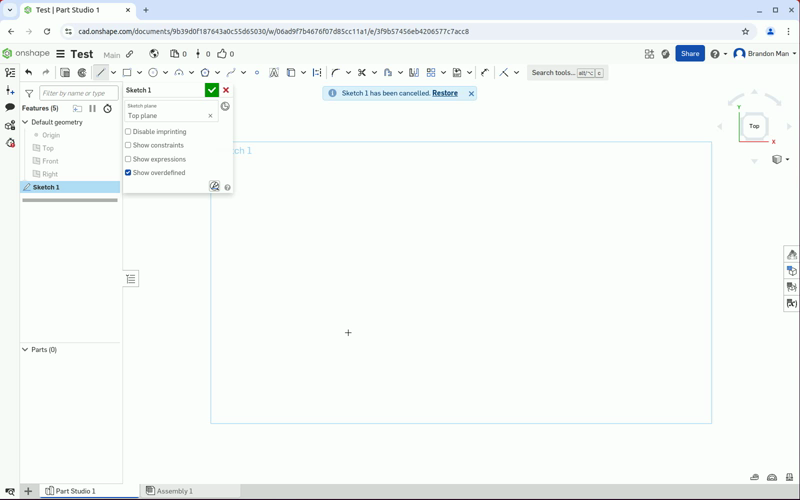
click(348, 332)
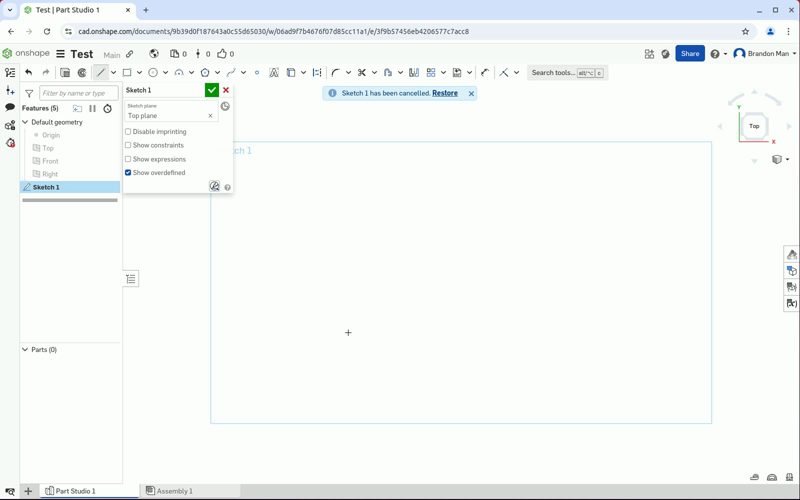
key_up(shift)
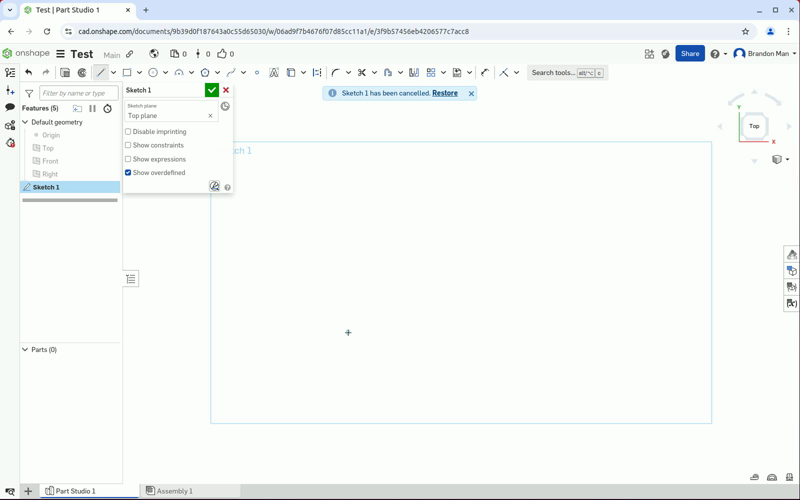
key_down(shift)
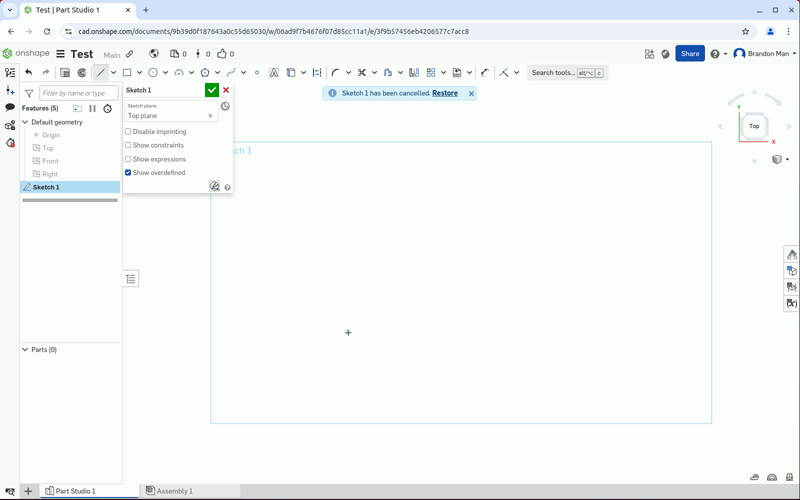
mouse_move(572, 332)
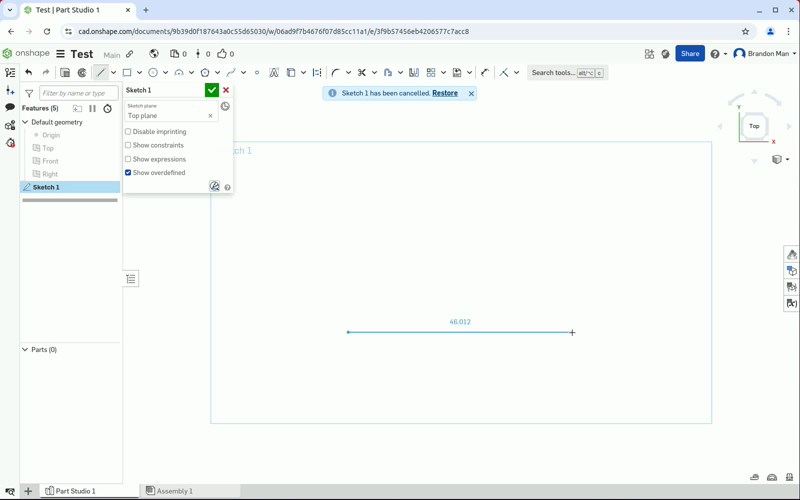
click(572, 332)
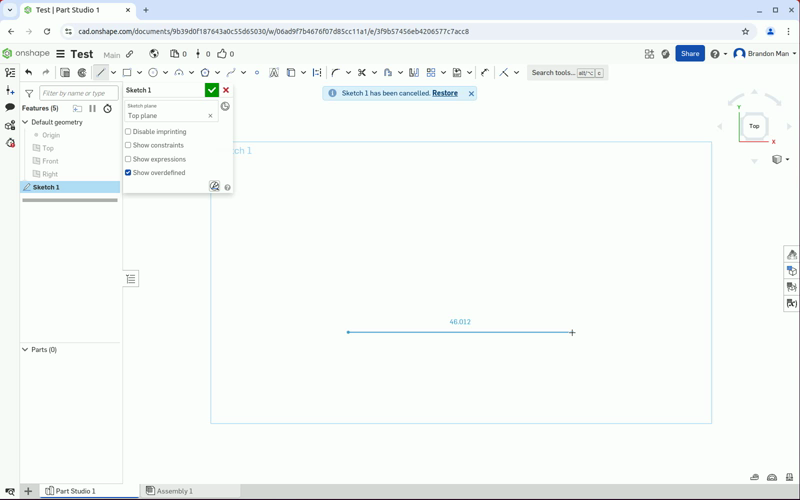
key_up(shift)
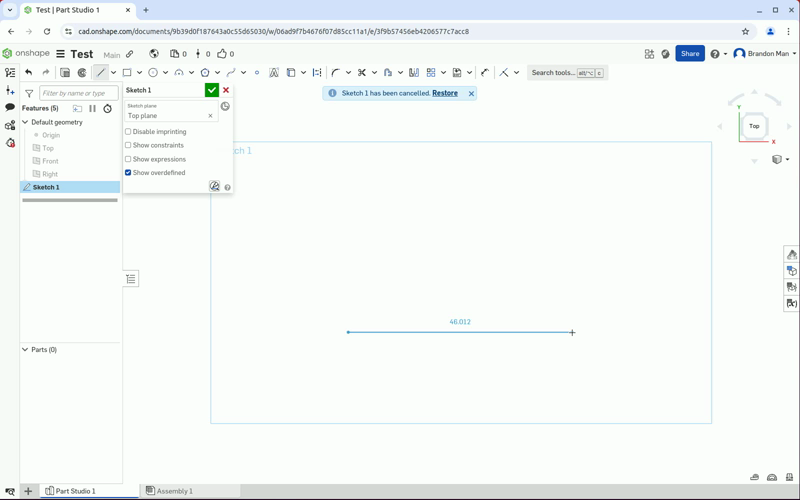
key_down(shift)
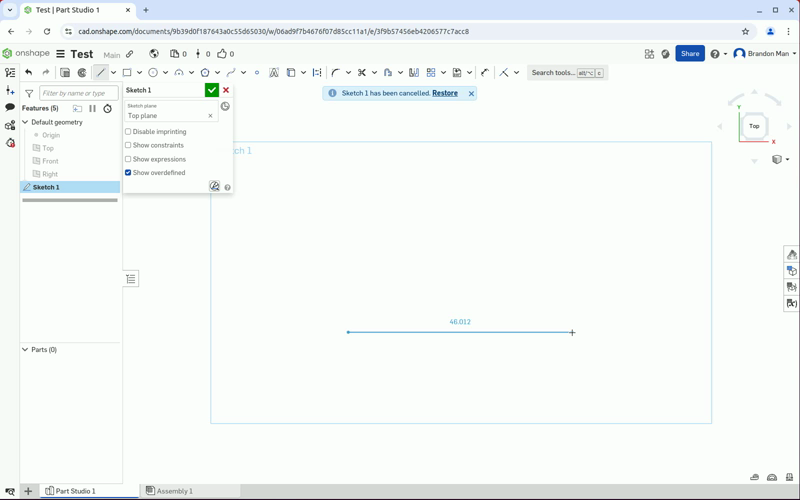
mouse_move(589, 332)
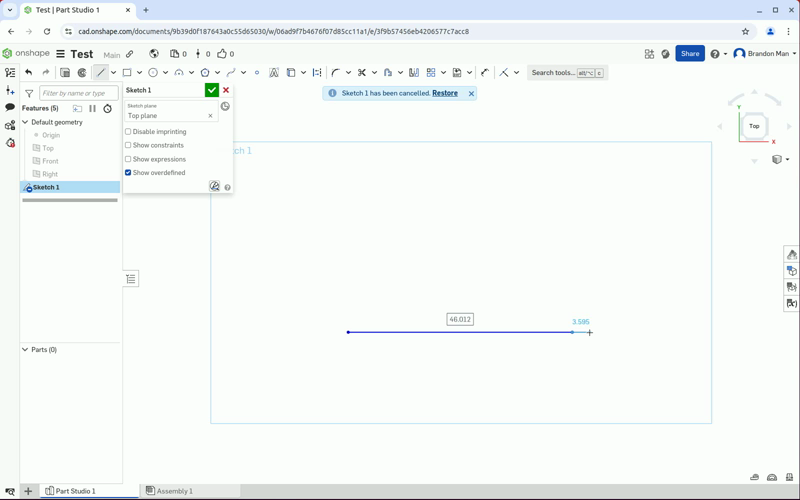
mouse_move(572, 306)
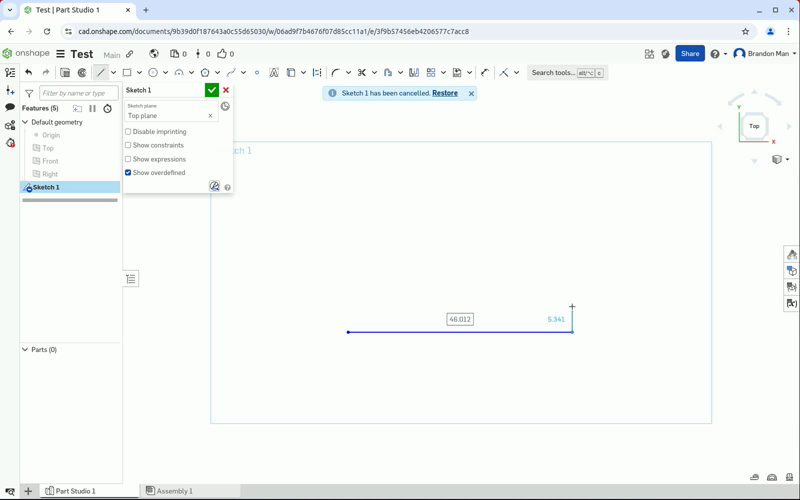
click(572, 306)
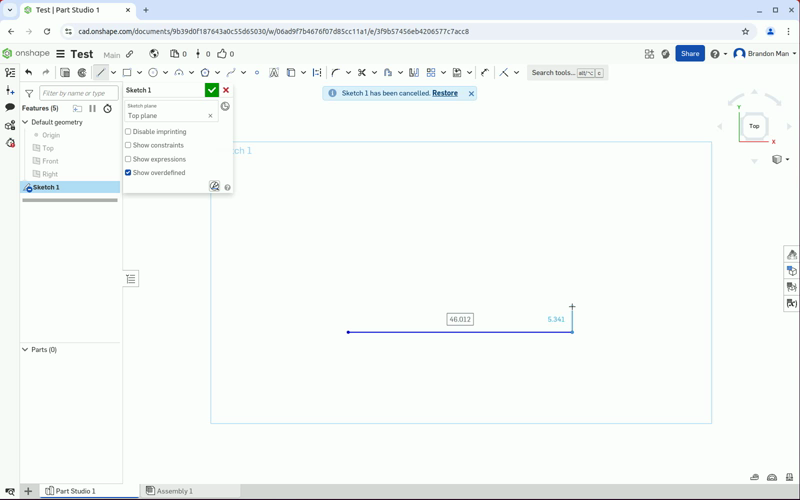
key_up(shift)
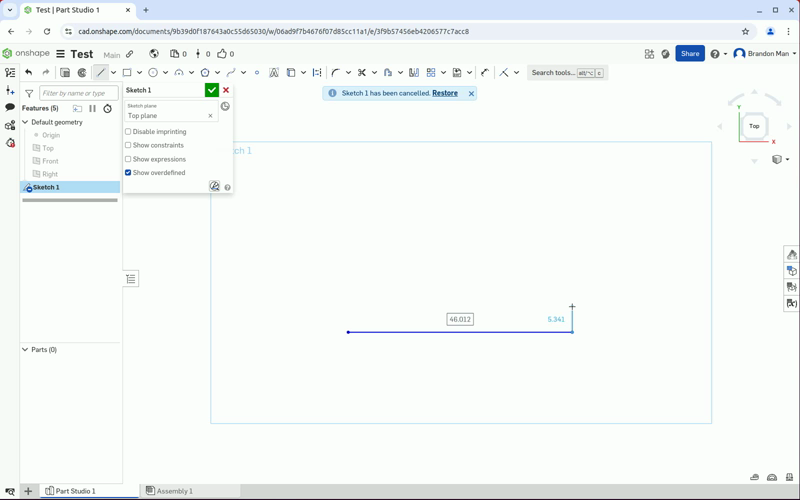
key_down(shift)
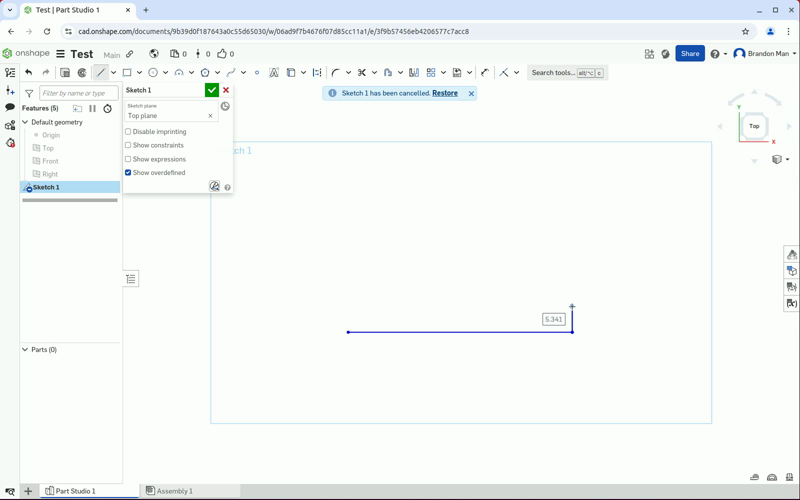
mouse_move(589, 306)
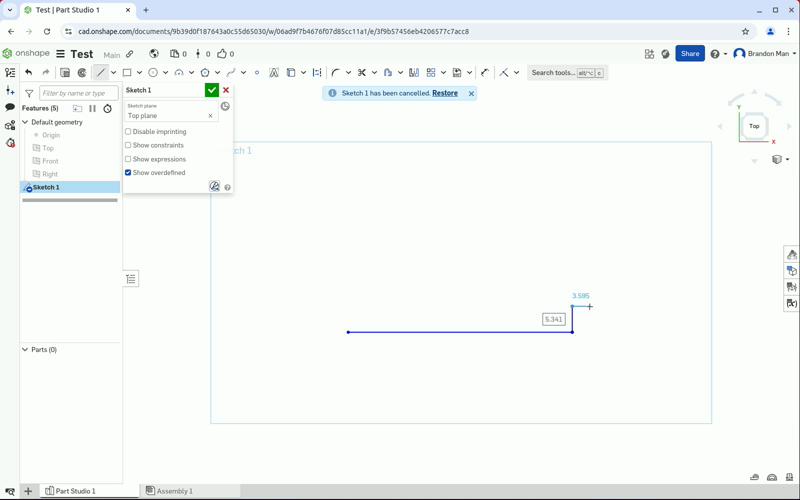
mouse_move(569, 306)
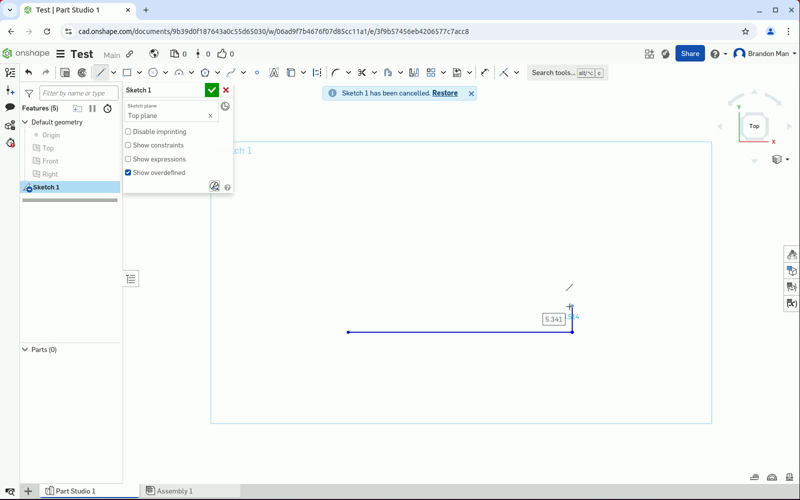
scroll(6)
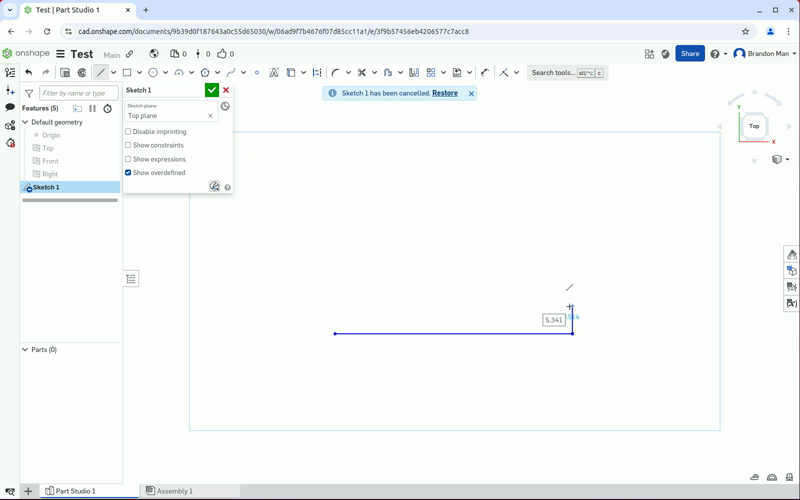
scroll(6)
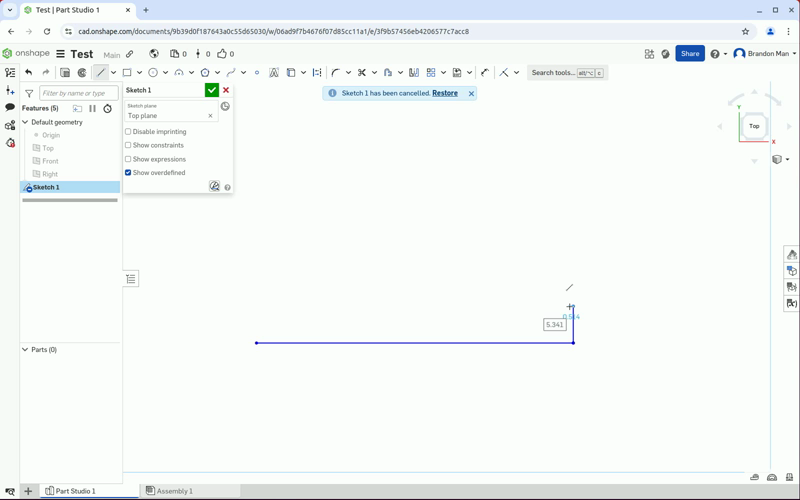
scroll(6)
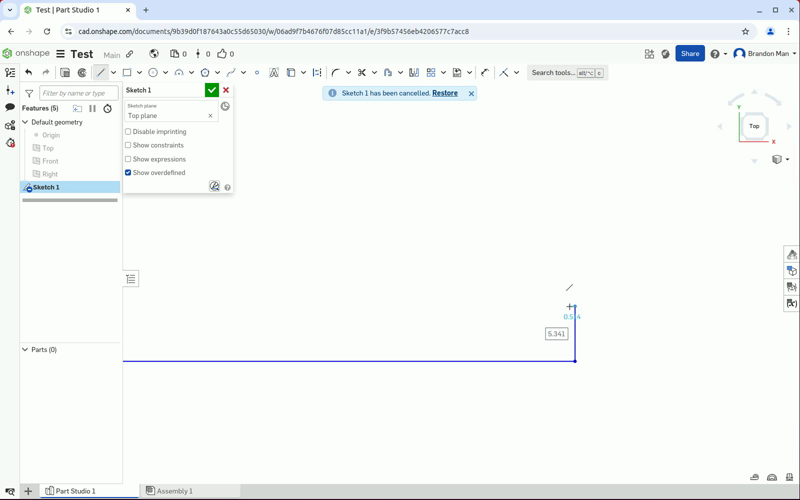
scroll(6)
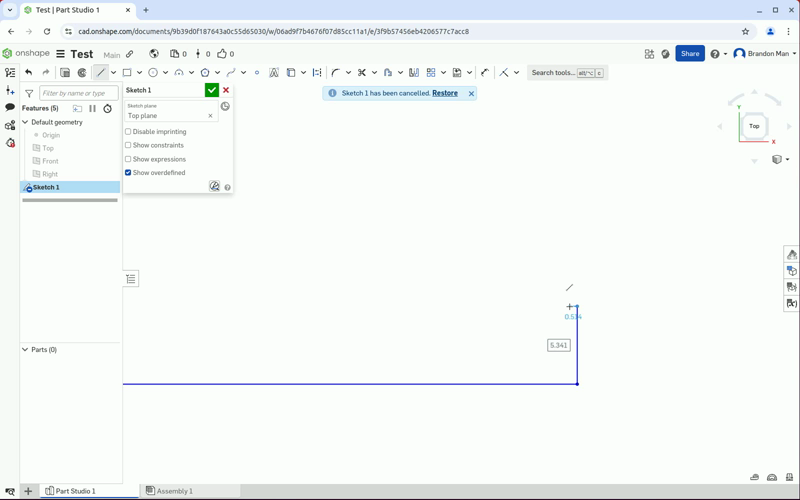
scroll(6)
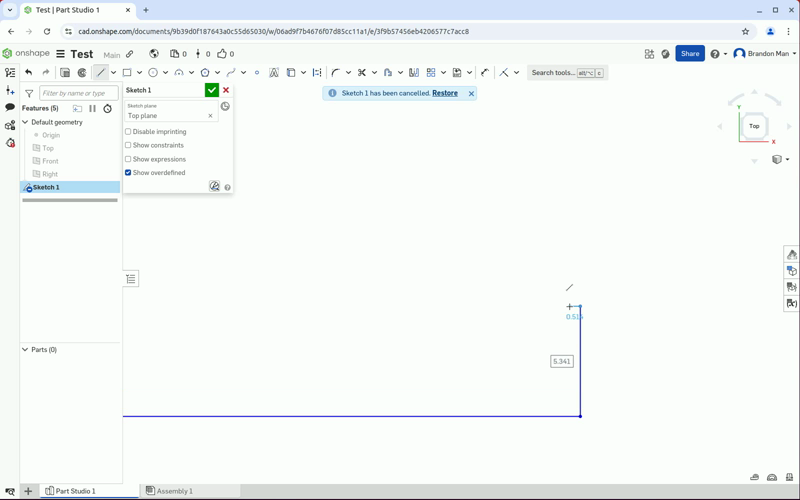
scroll(6)
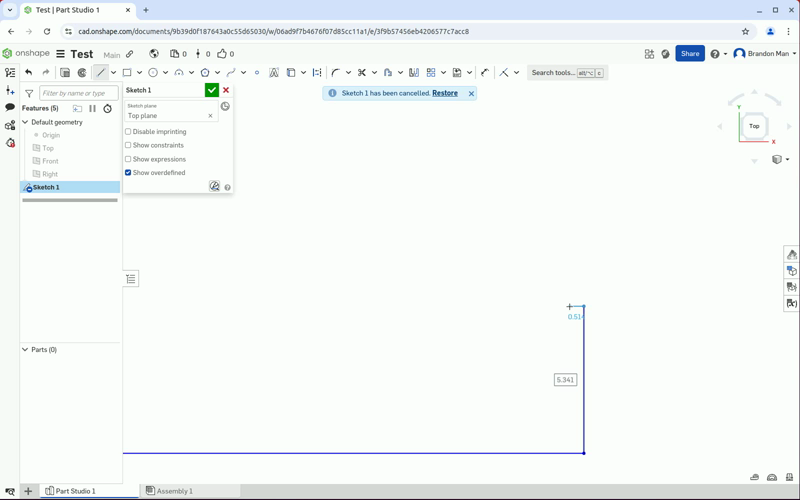
scroll(6)
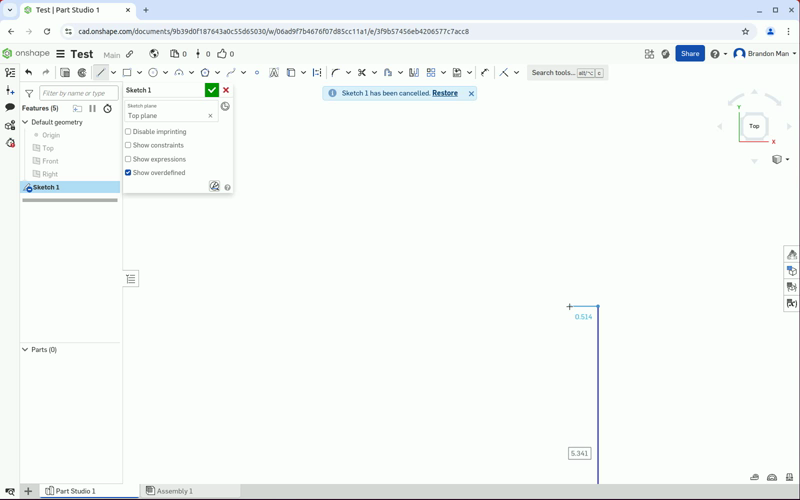
click(569, 306)
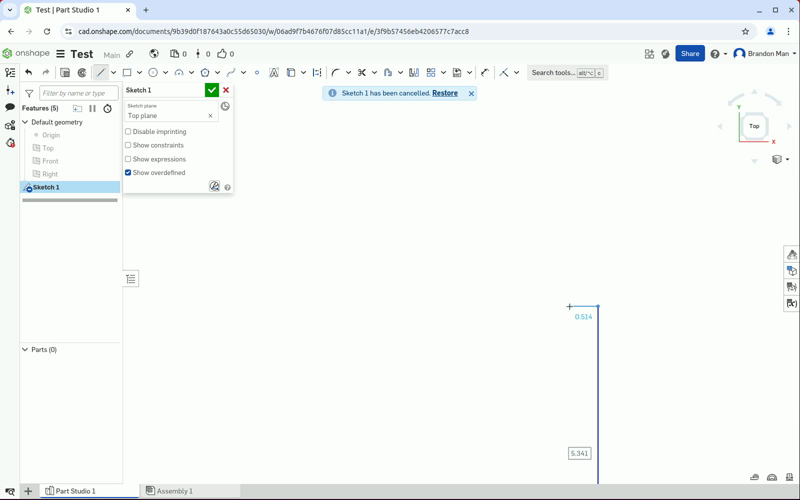
scroll(-6)
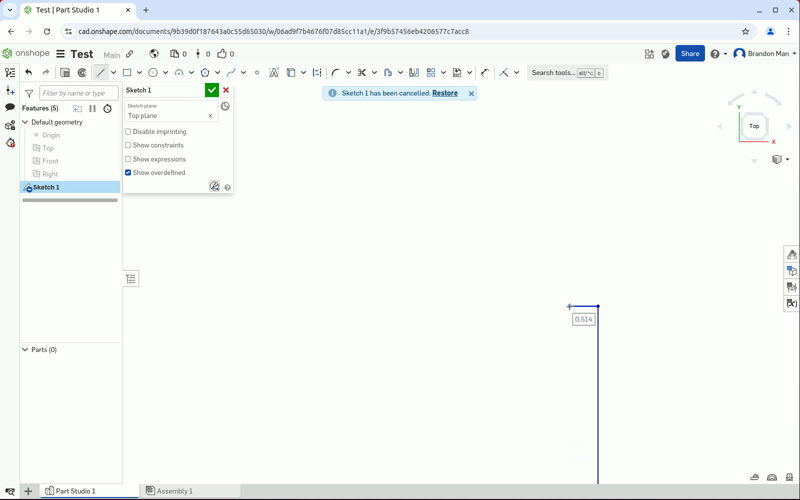
scroll(-6)
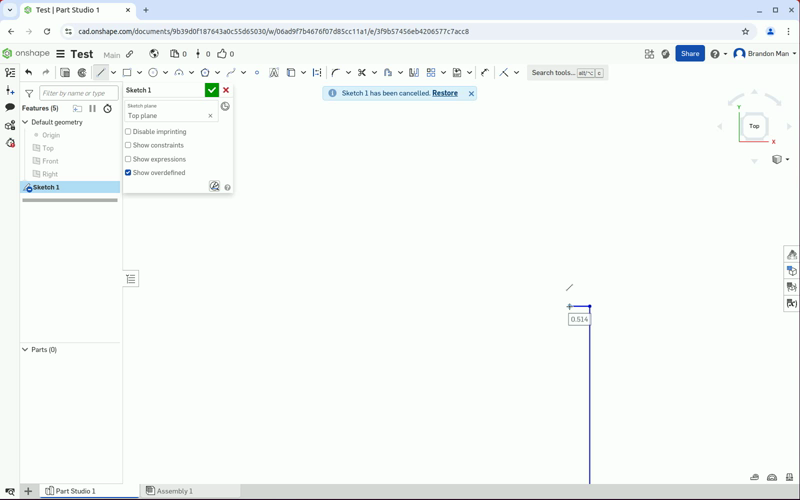
scroll(-6)
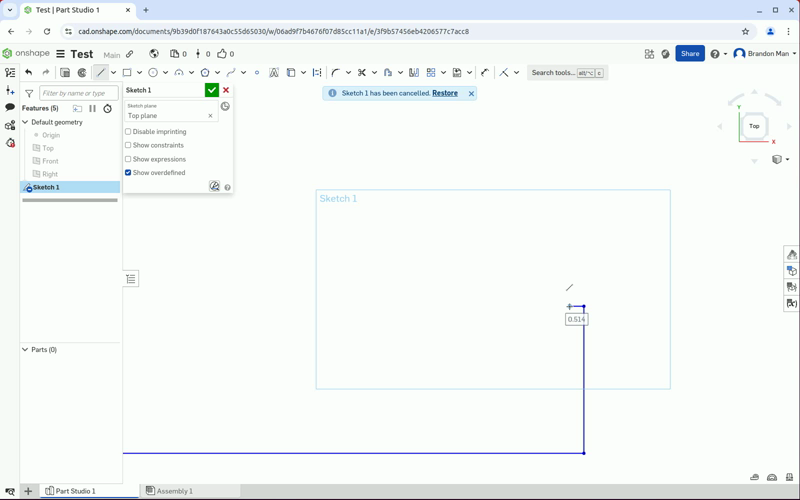
scroll(-6)
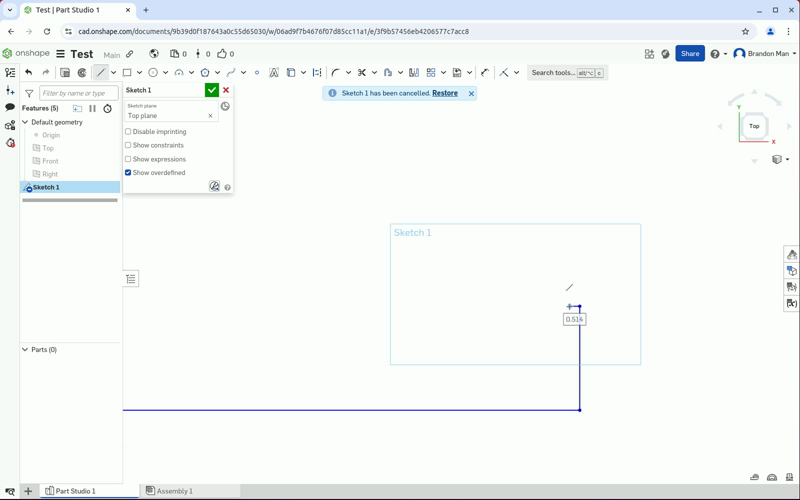
scroll(-6)
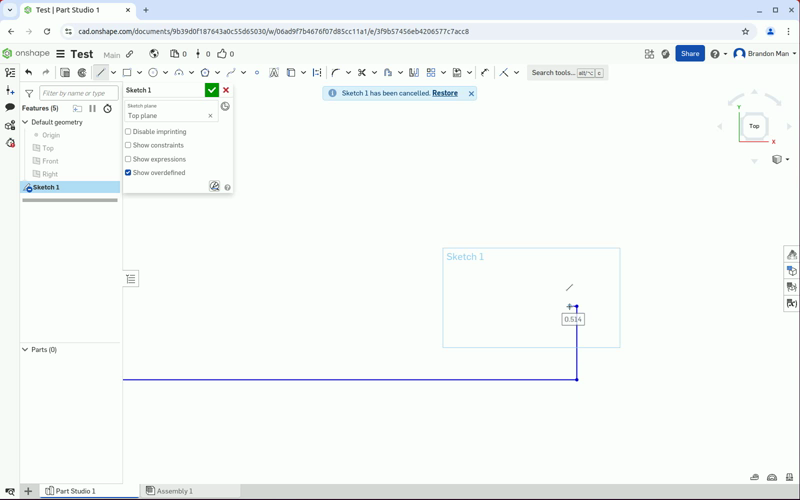
scroll(-6)
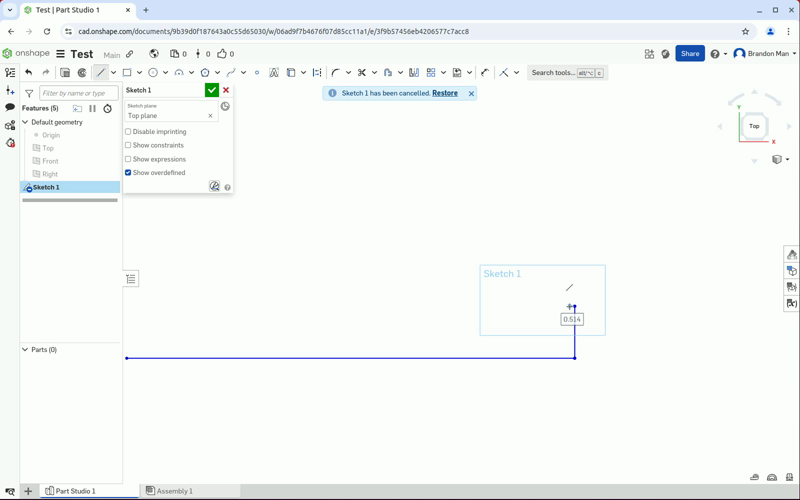
scroll(-6)
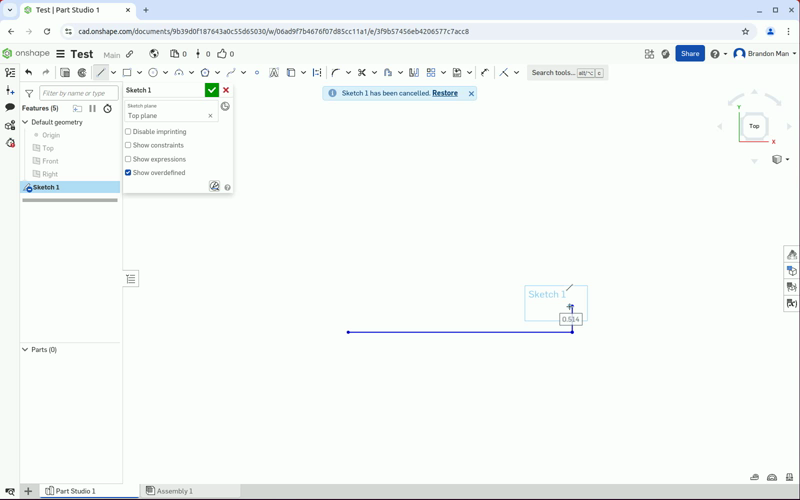
key_up(shift)
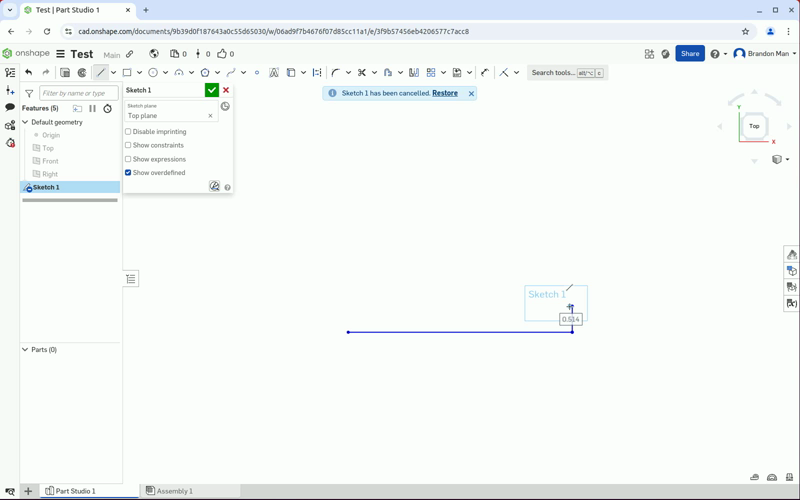
key_down(shift)
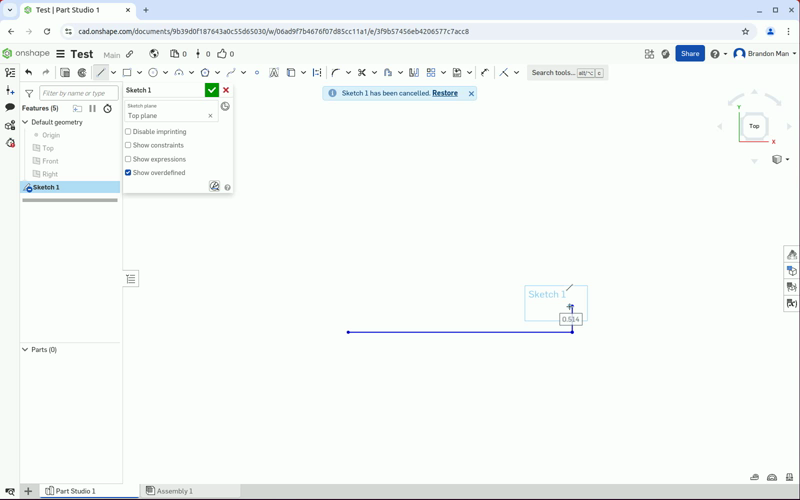
mouse_move(589, 306)
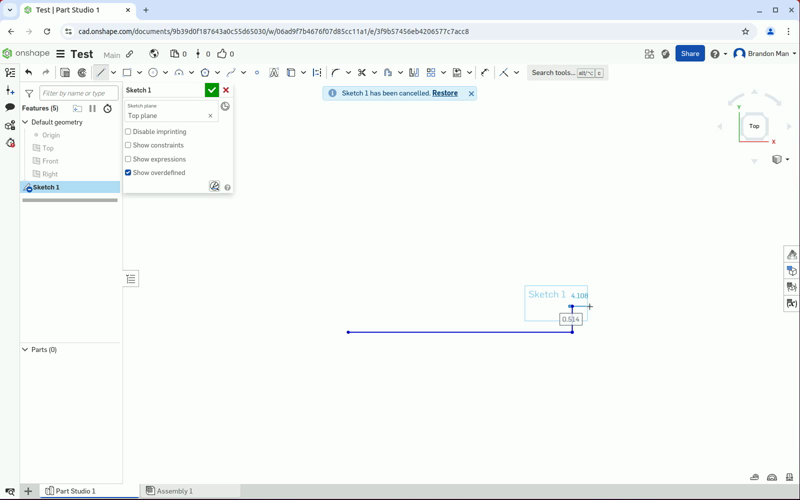
mouse_move(569, 329)
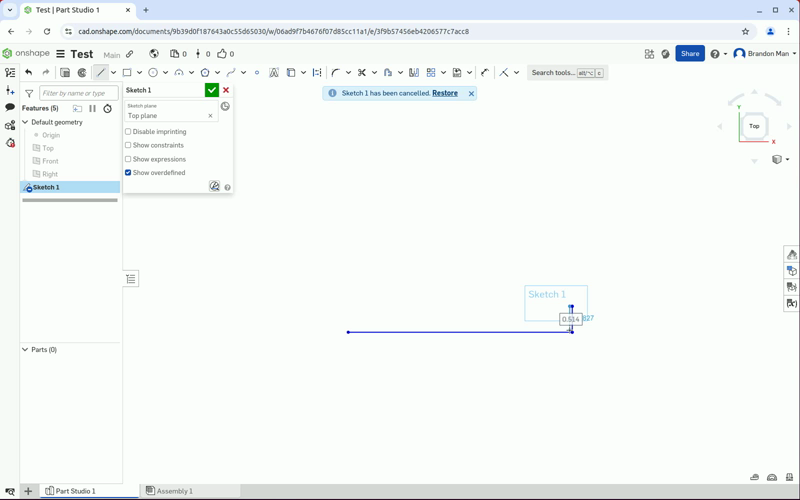
scroll(6)
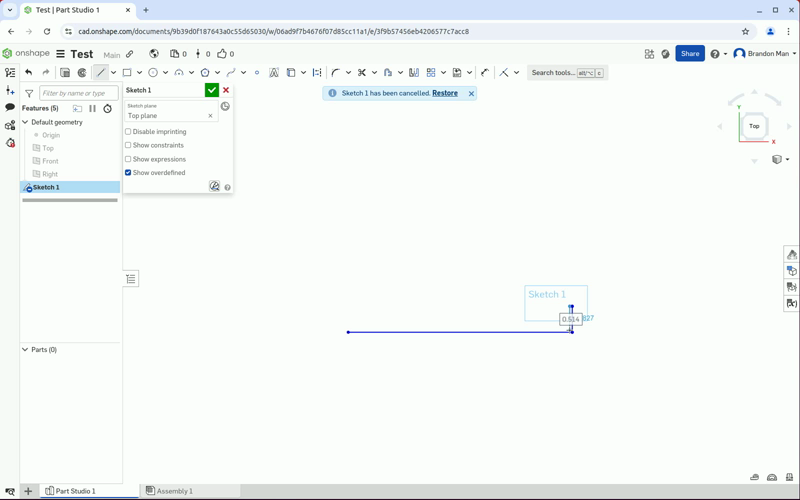
scroll(6)
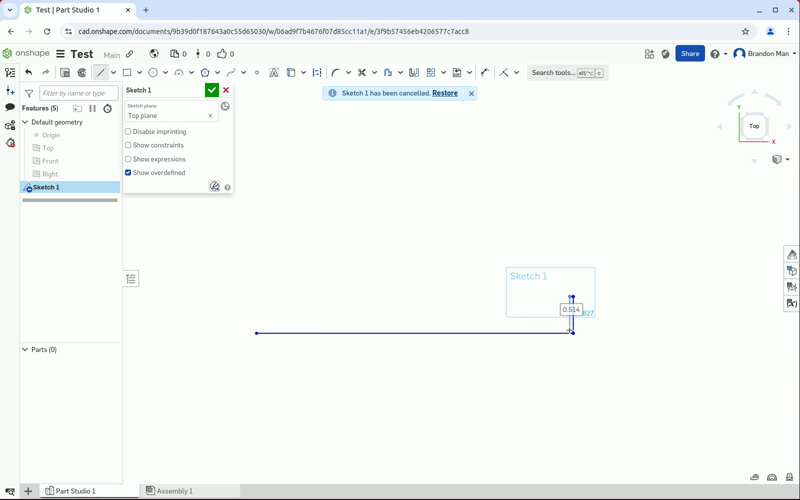
scroll(6)
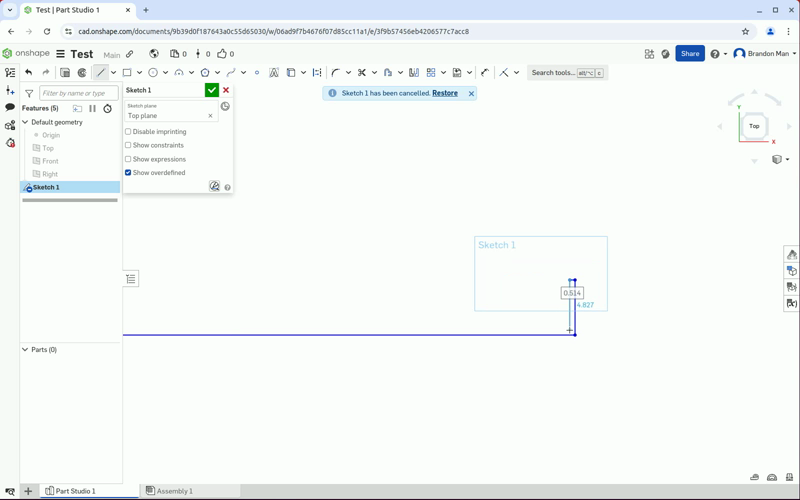
scroll(6)
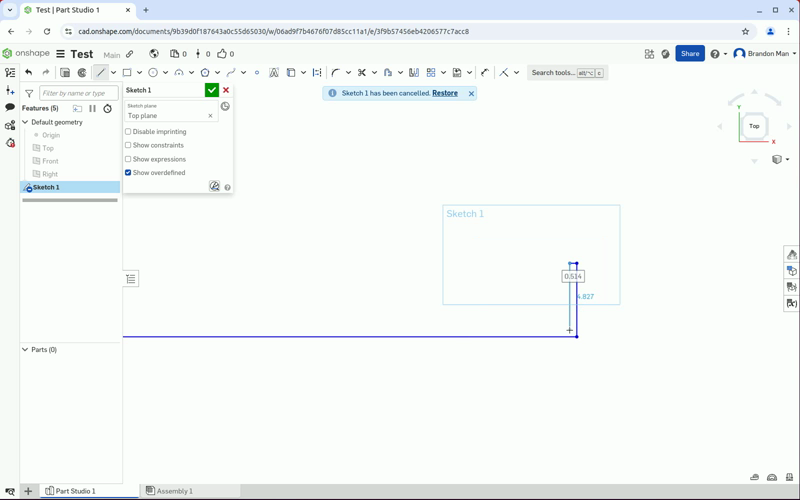
scroll(6)
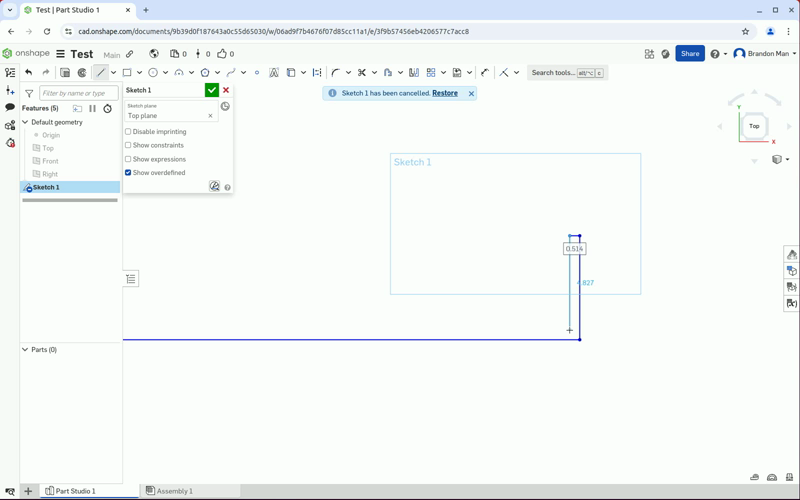
scroll(6)
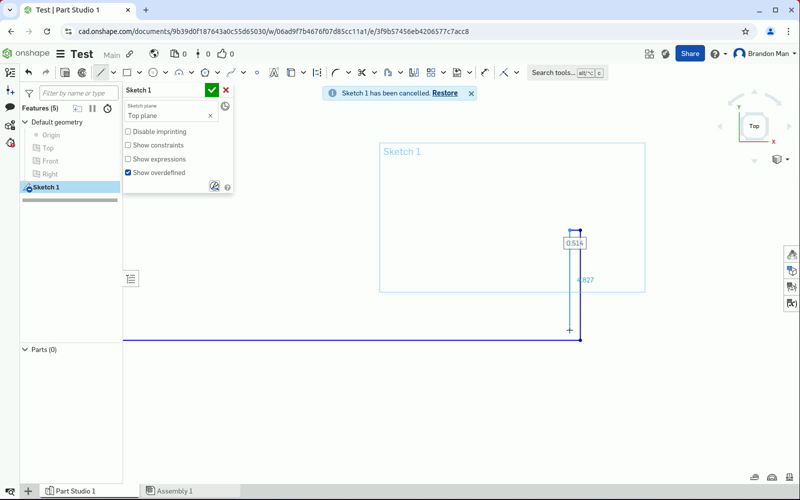
scroll(6)
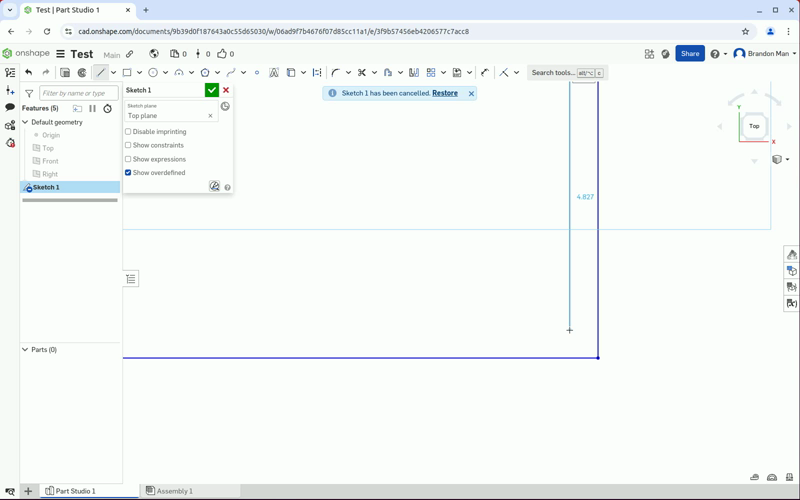
click(569, 329)
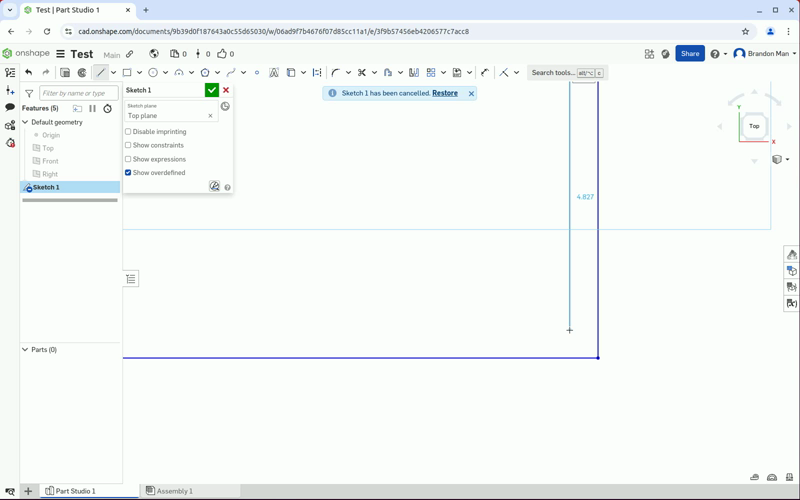
scroll(-6)
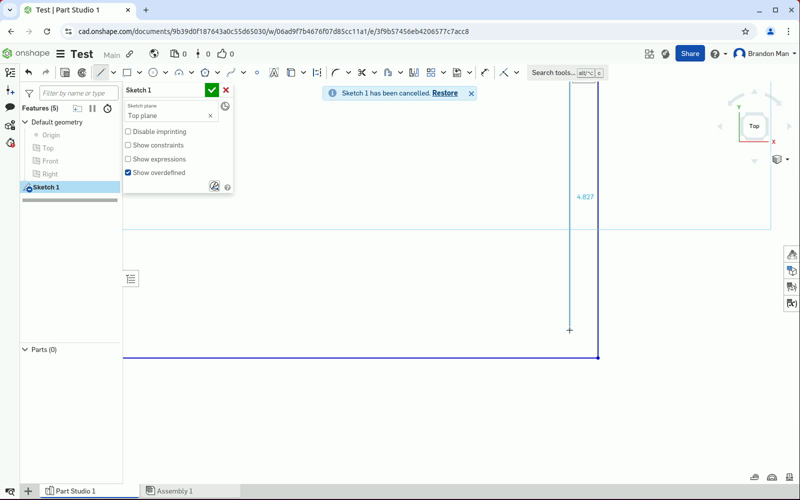
scroll(-6)
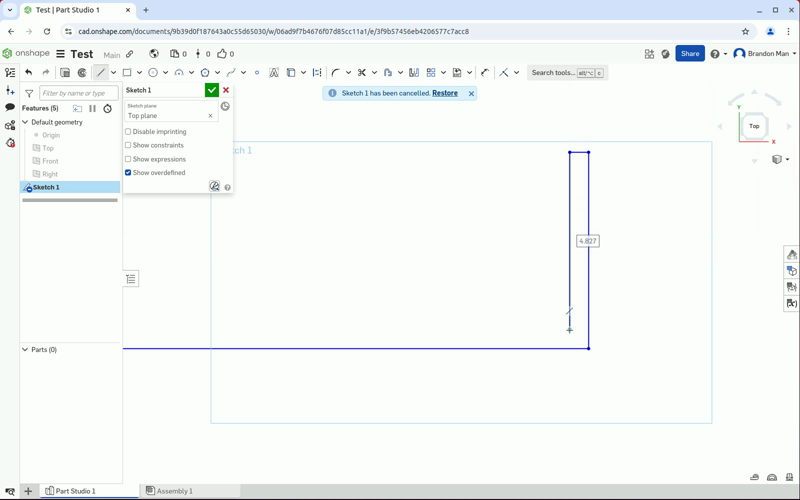
scroll(-6)
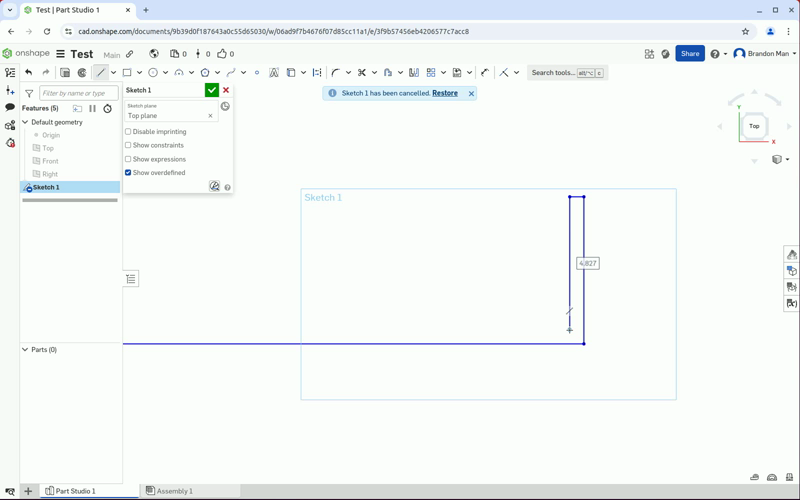
scroll(-6)
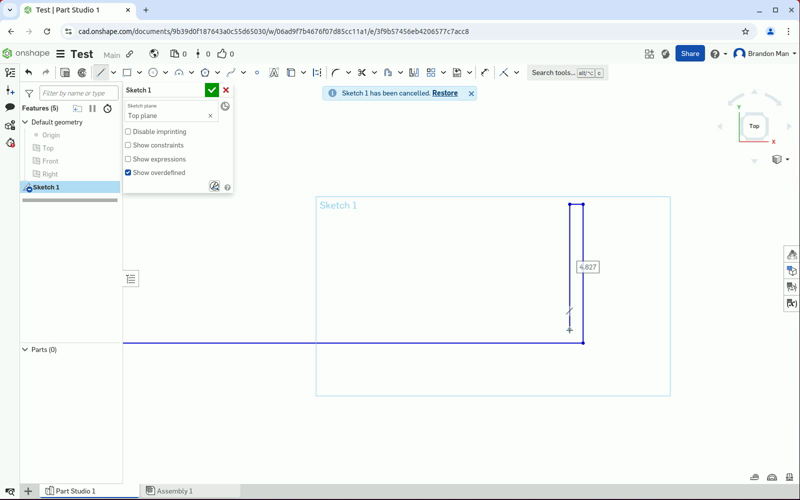
scroll(-6)
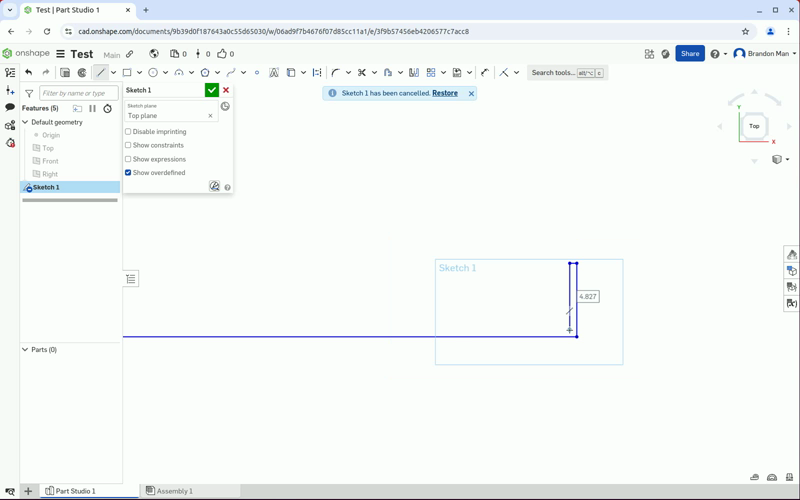
scroll(-6)
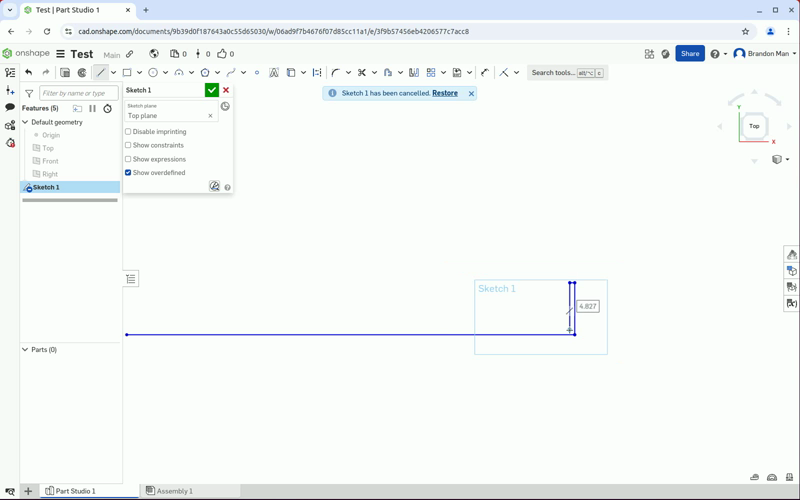
scroll(-6)
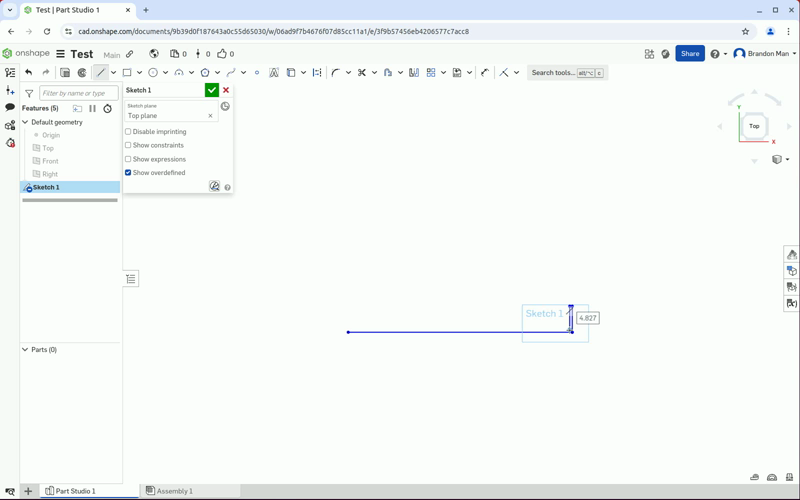
key_up(shift)
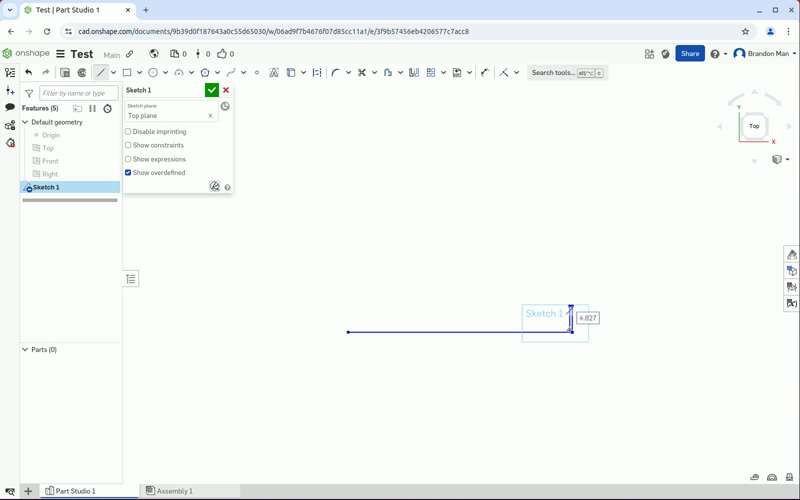
key_down(shift)
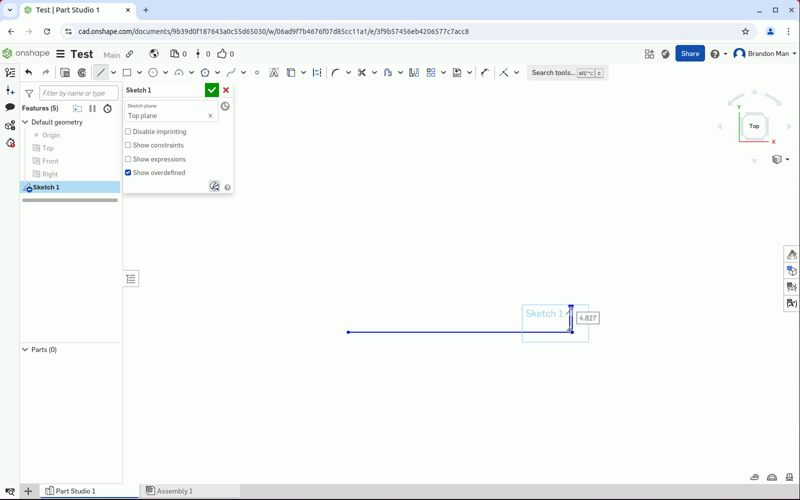
mouse_move(350, 329)
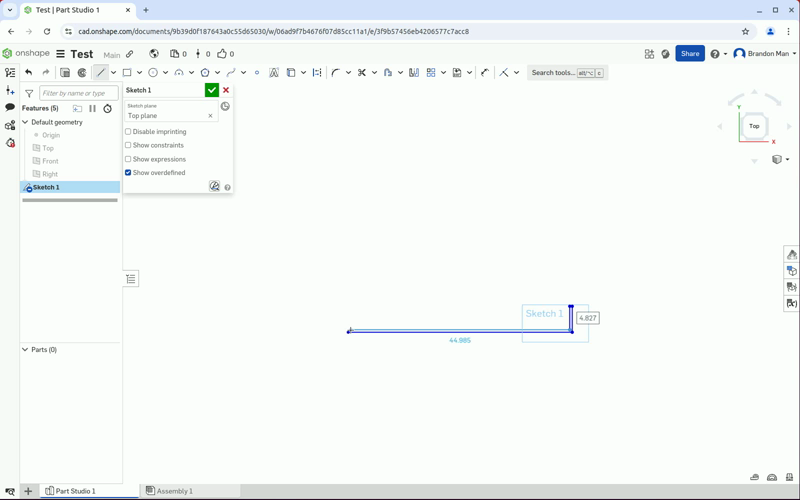
scroll(6)
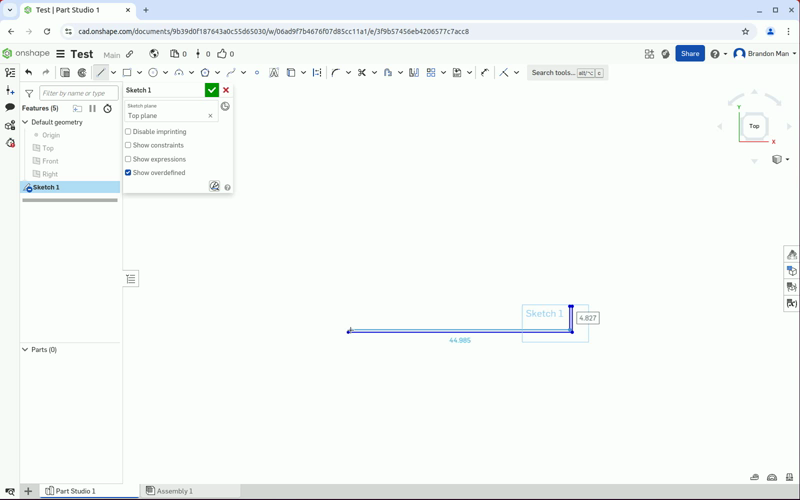
scroll(6)
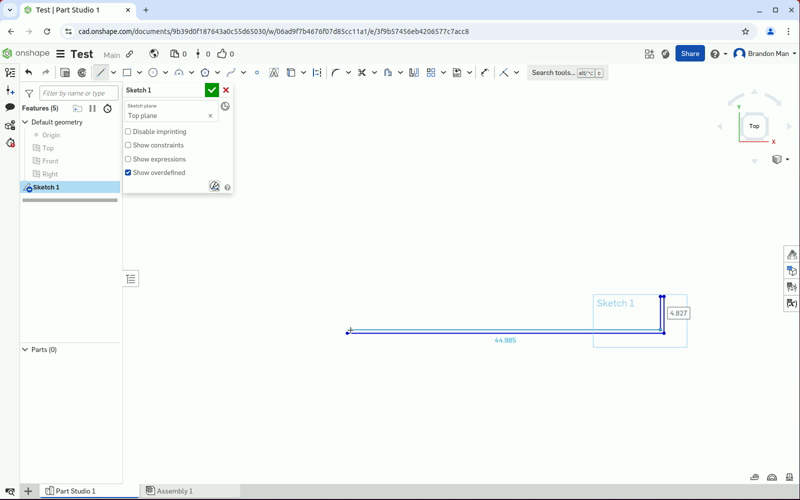
scroll(6)
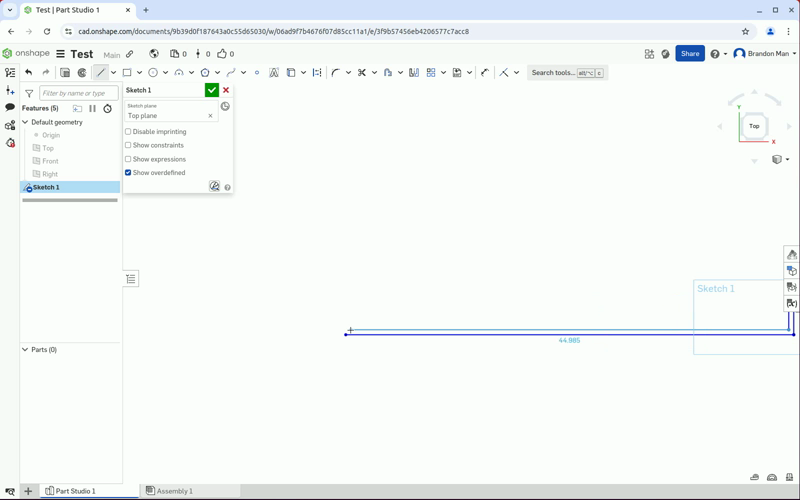
scroll(6)
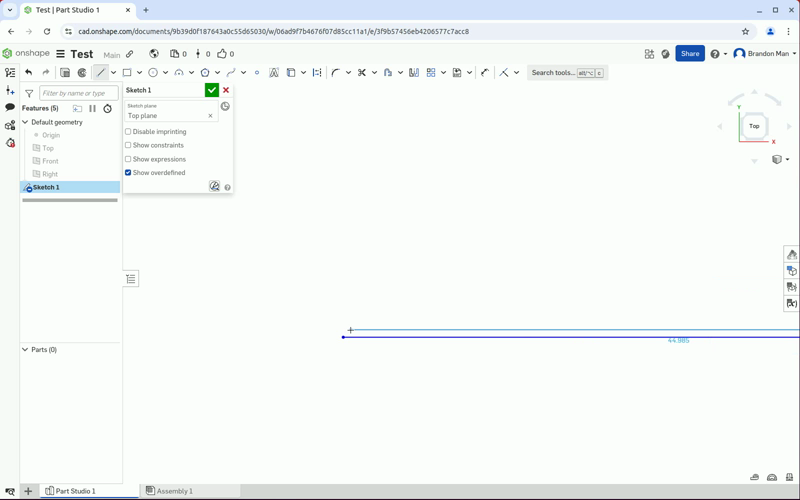
scroll(6)
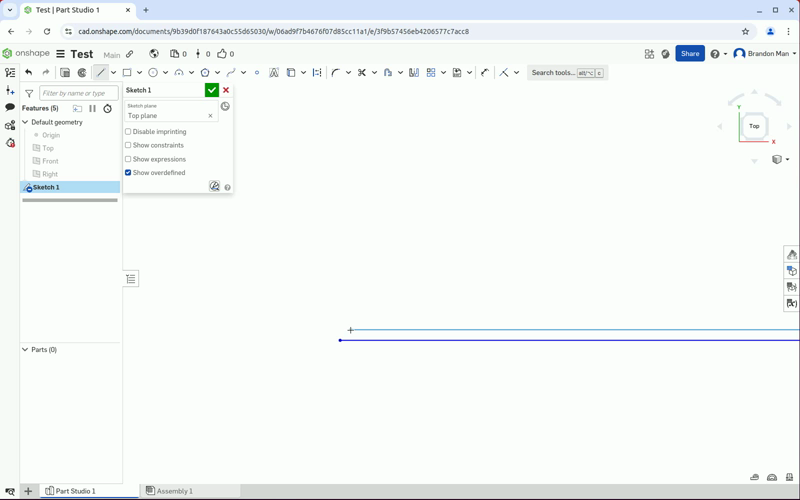
scroll(6)
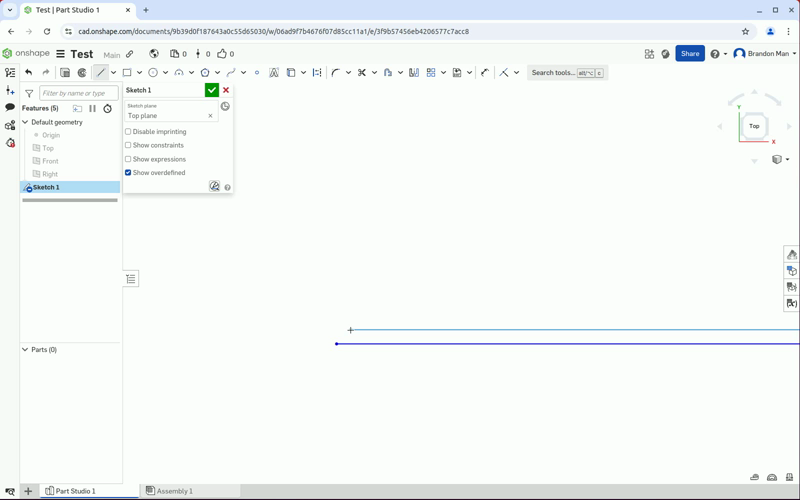
scroll(6)
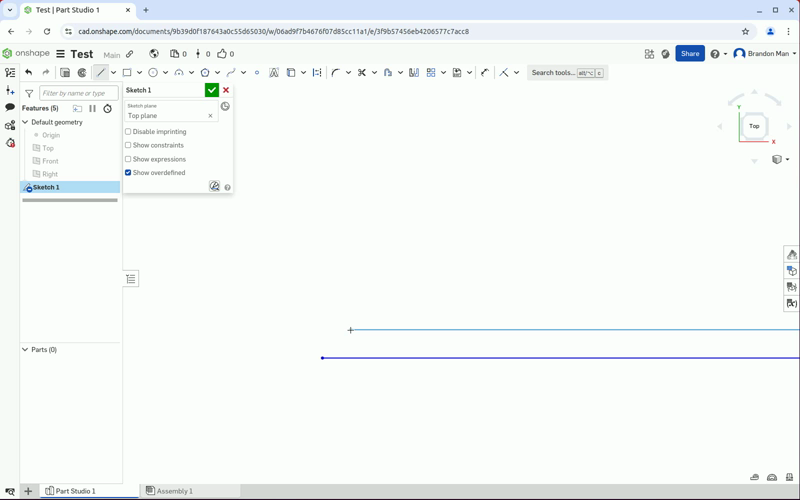
click(350, 329)
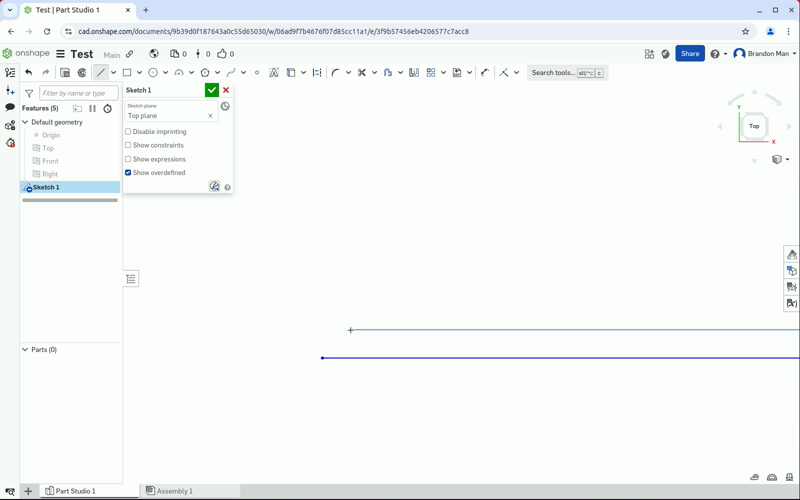
scroll(-6)
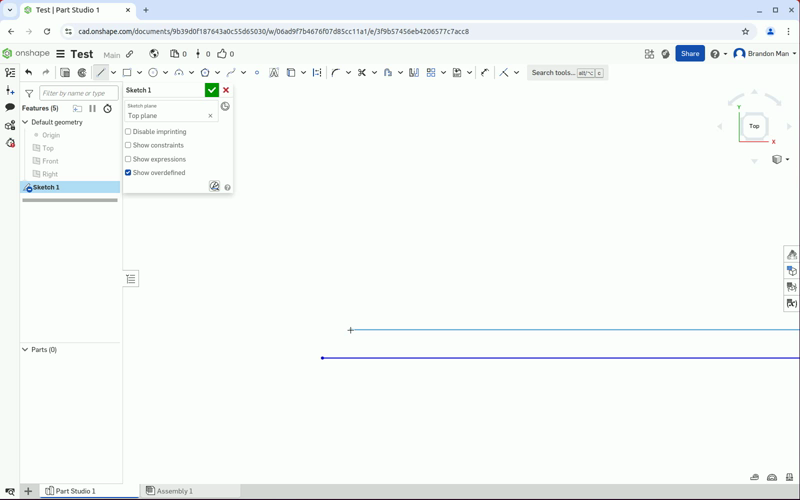
scroll(-6)
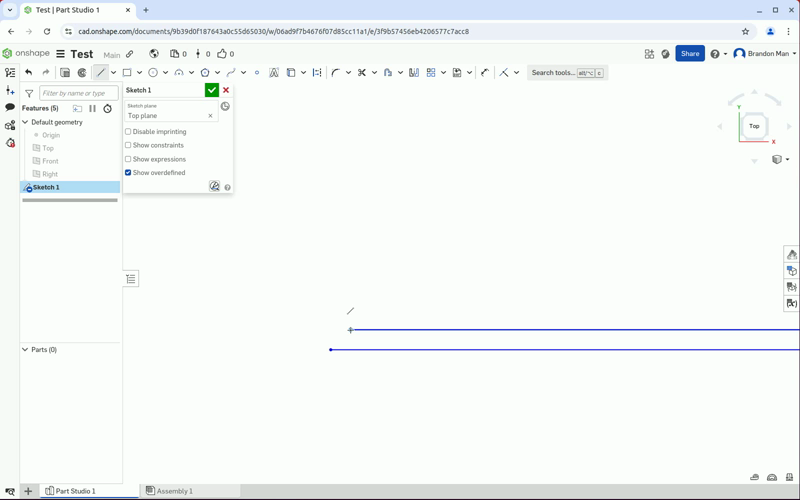
scroll(-6)
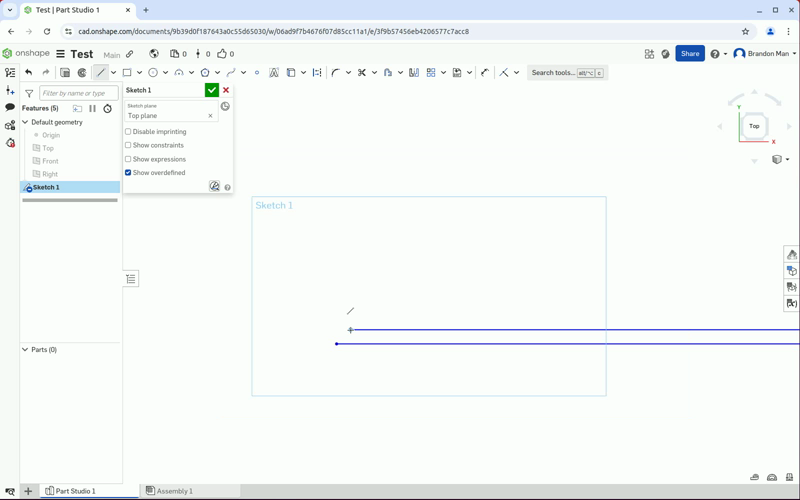
scroll(-6)
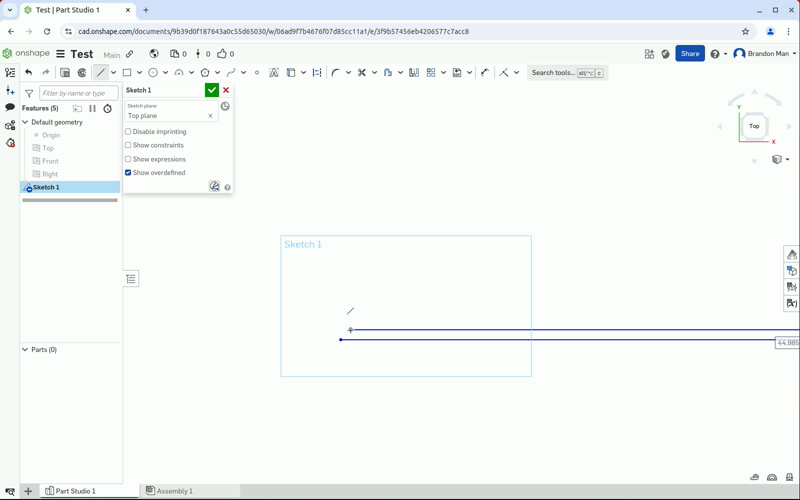
scroll(-6)
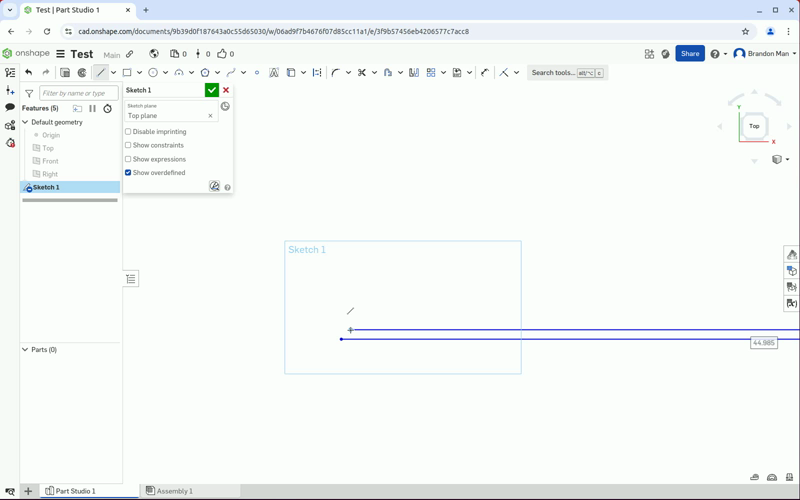
scroll(-6)
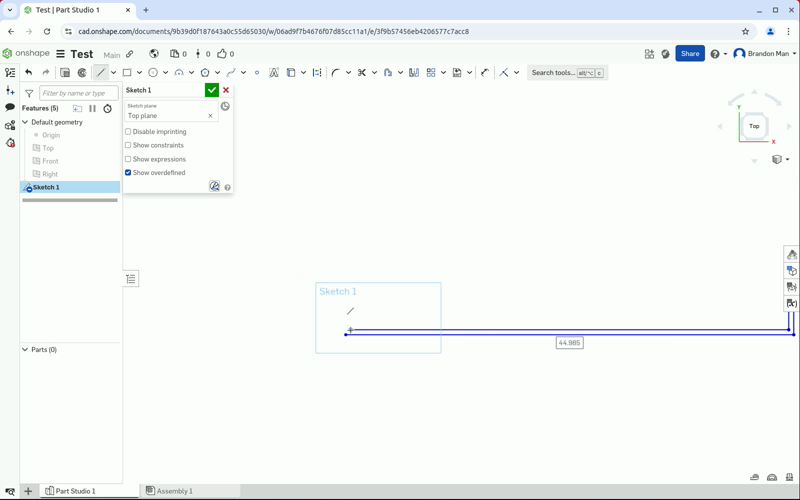
scroll(-6)
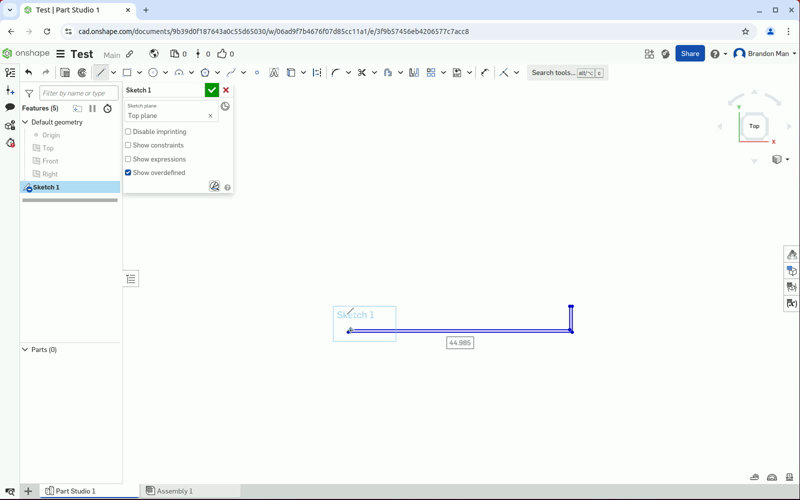
key_up(shift)
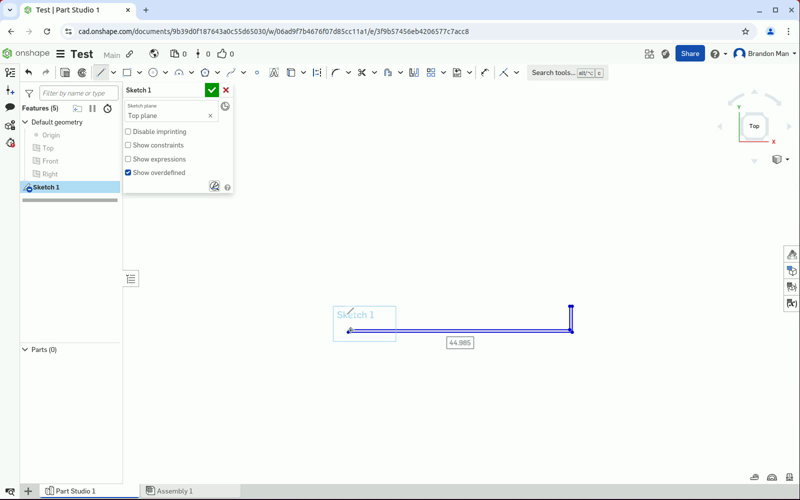
key_down(shift)
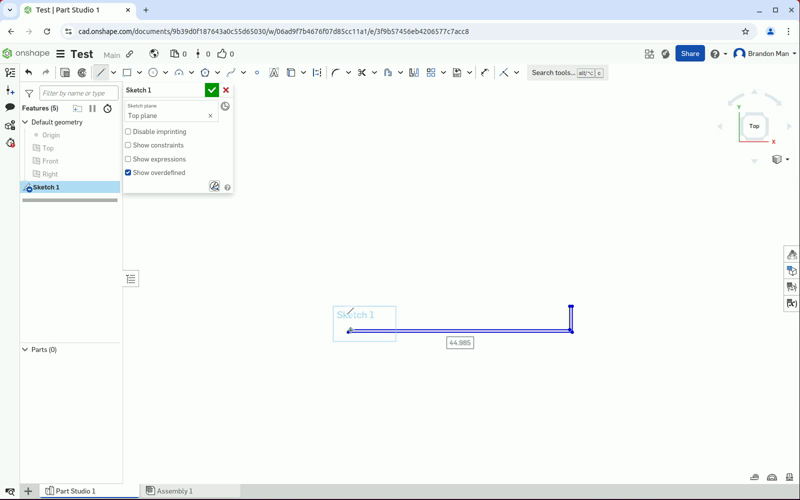
mouse_move(350, 235)
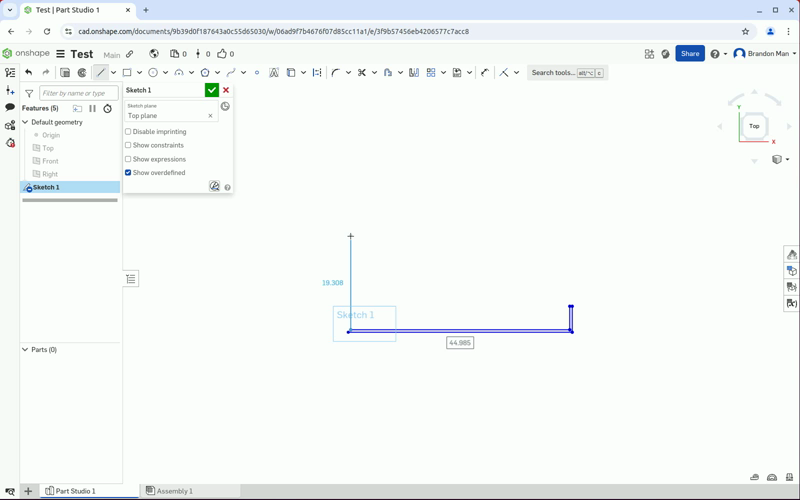
click(350, 235)
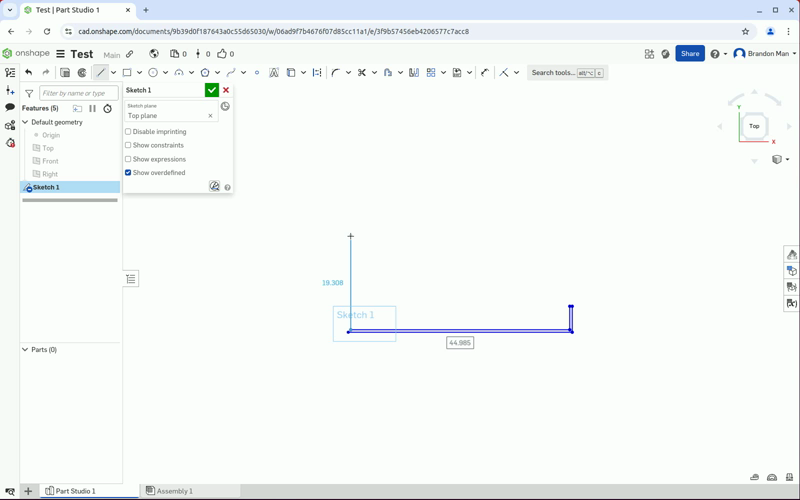
key_up(shift)
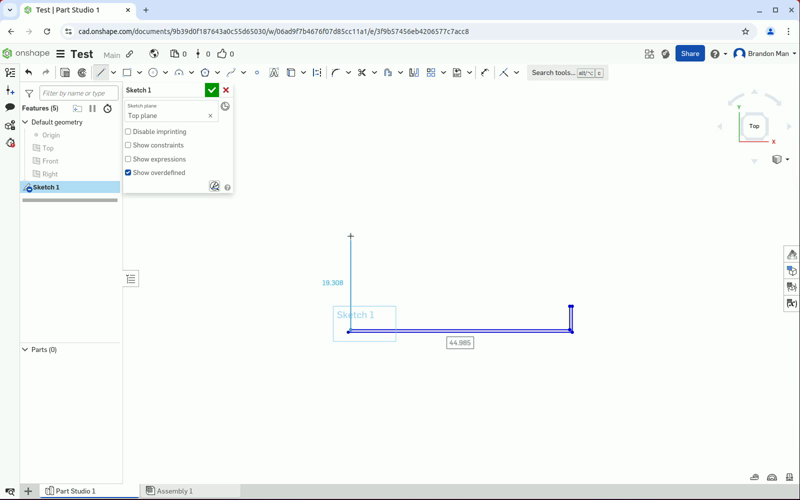
key_down(shift)
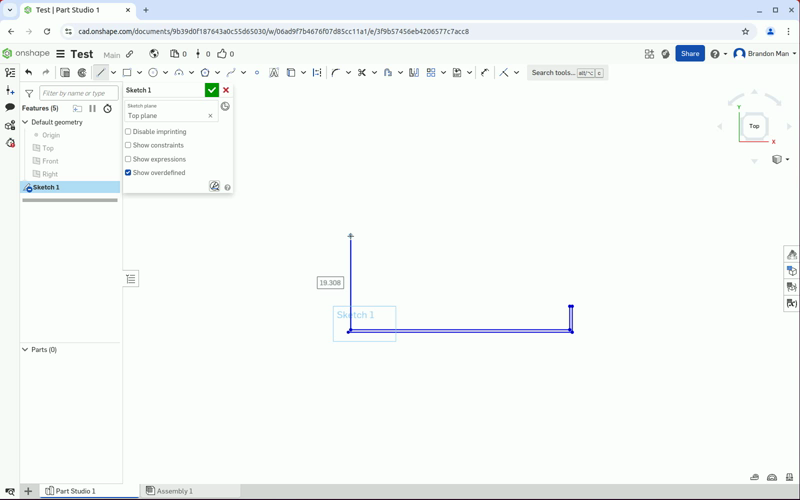
mouse_move(569, 235)
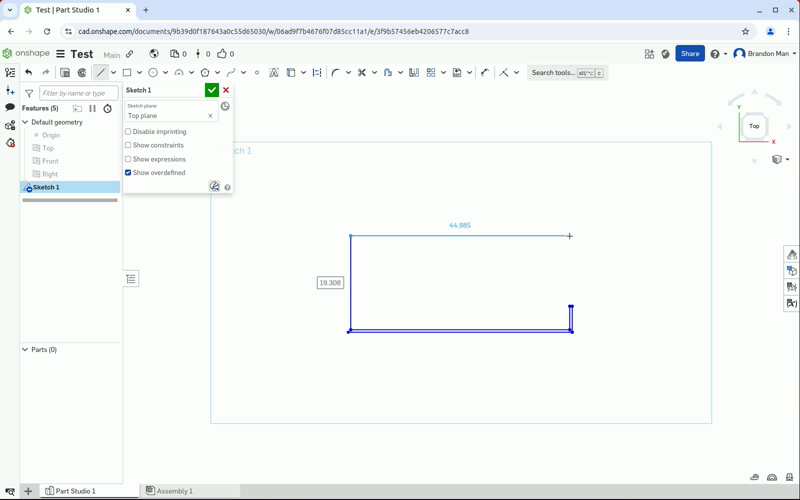
click(569, 235)
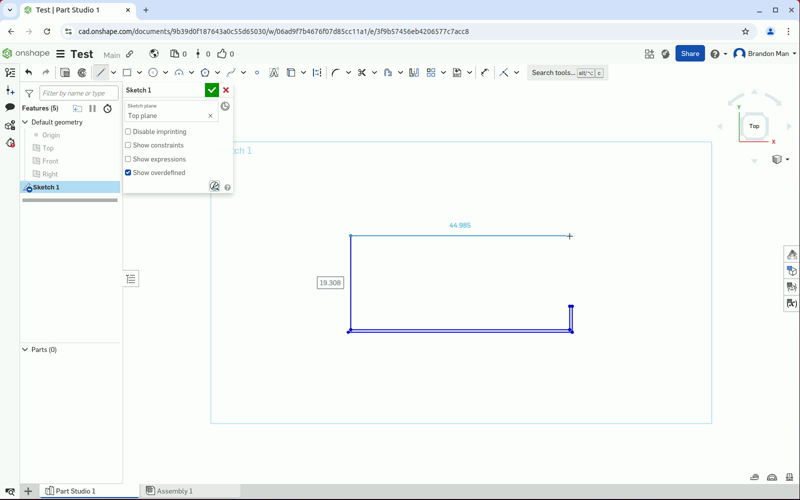
key_up(shift)
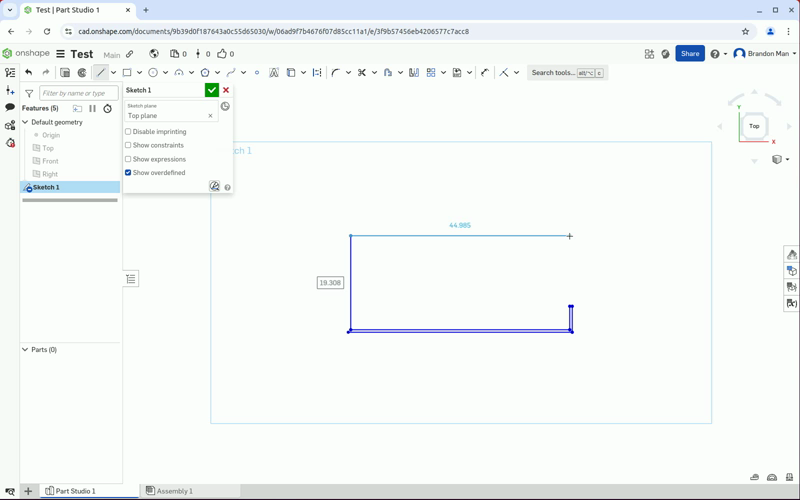
key_down(shift)
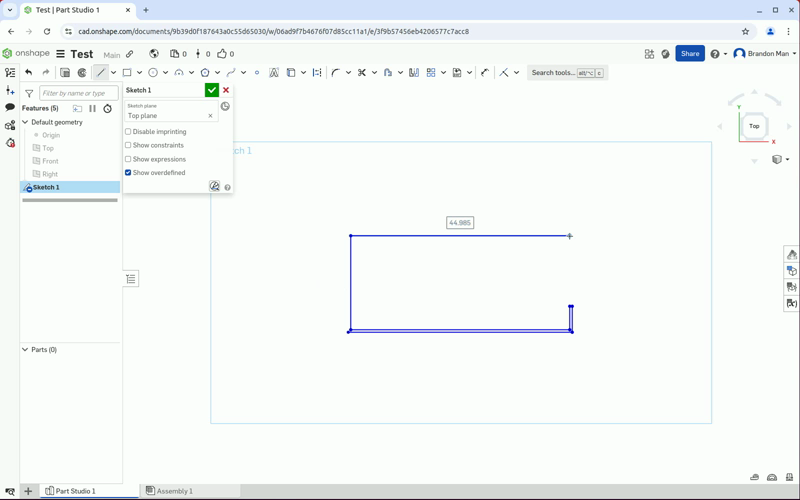
mouse_move(589, 235)
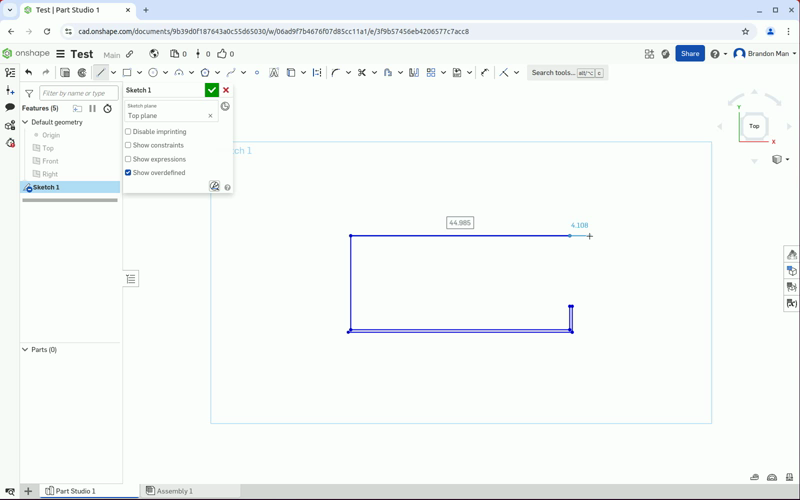
mouse_move(569, 263)
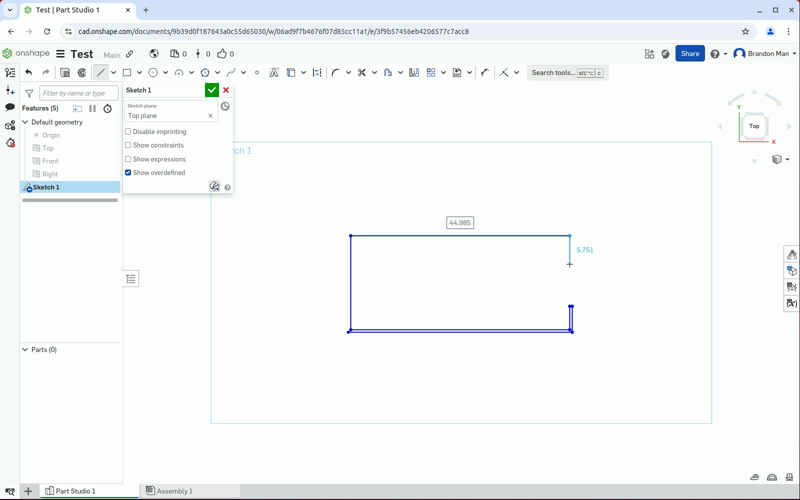
click(569, 263)
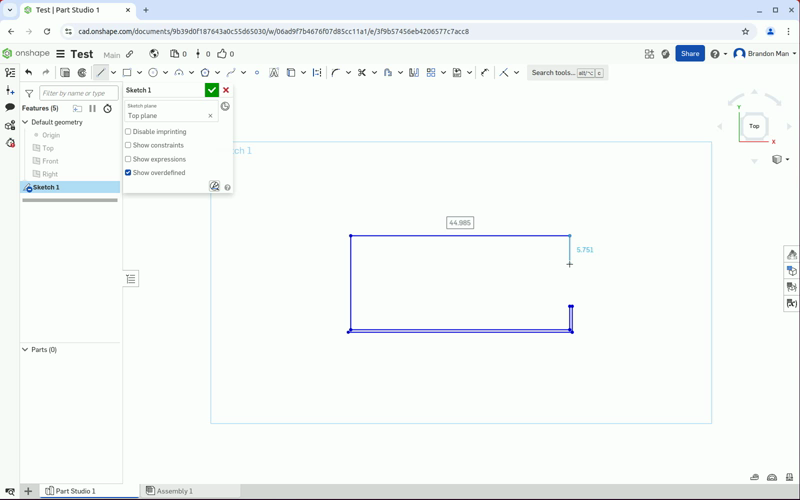
key_up(shift)
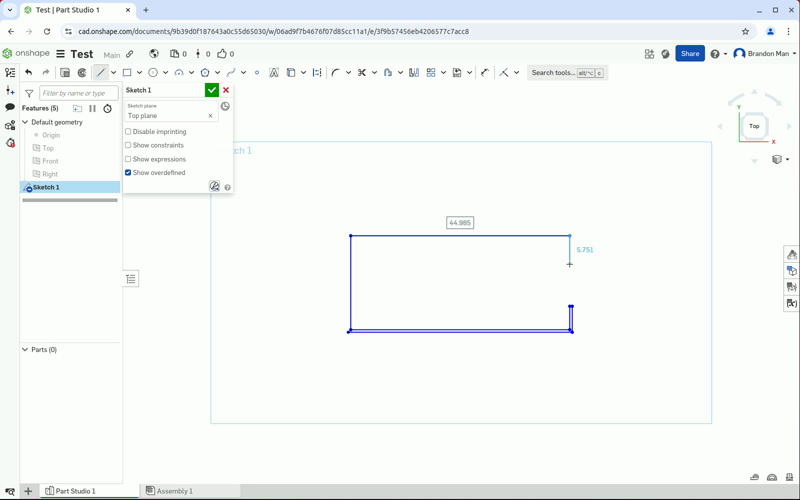
key_down(shift)
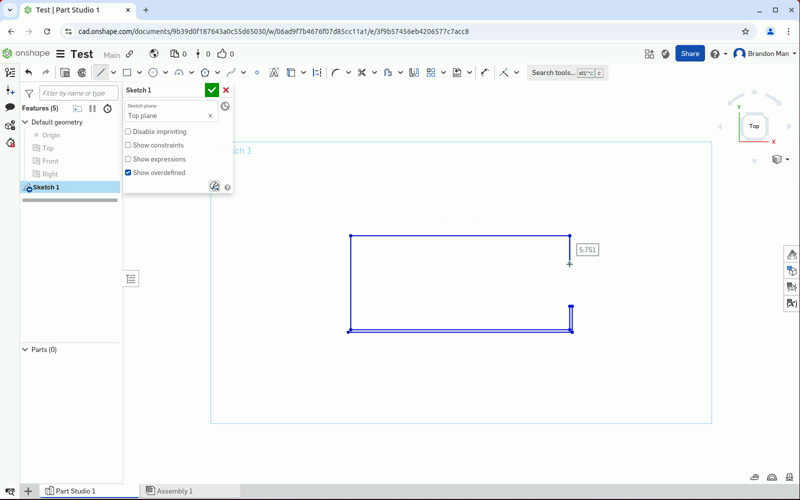
mouse_move(589, 263)
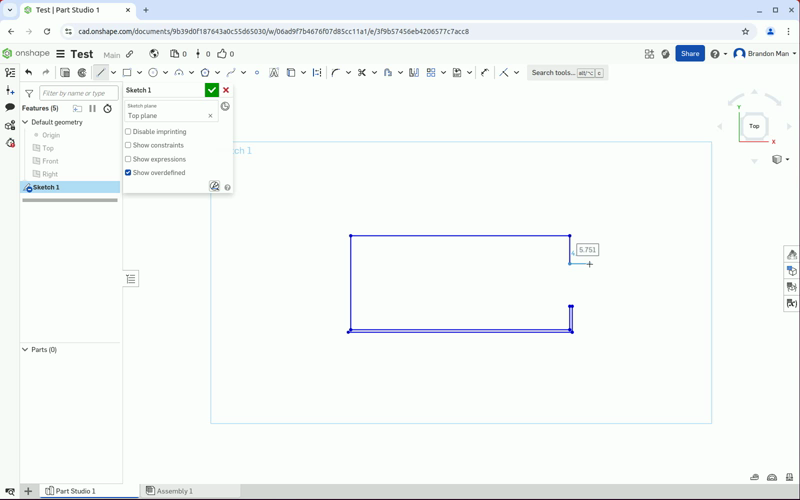
mouse_move(572, 263)
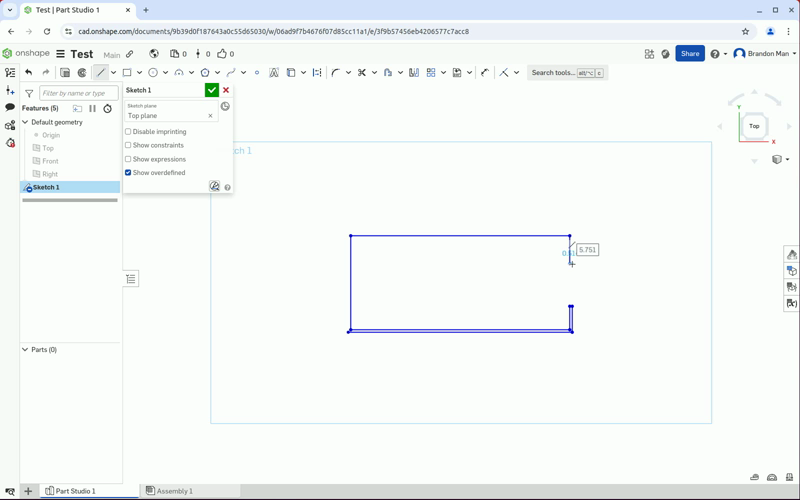
scroll(6)
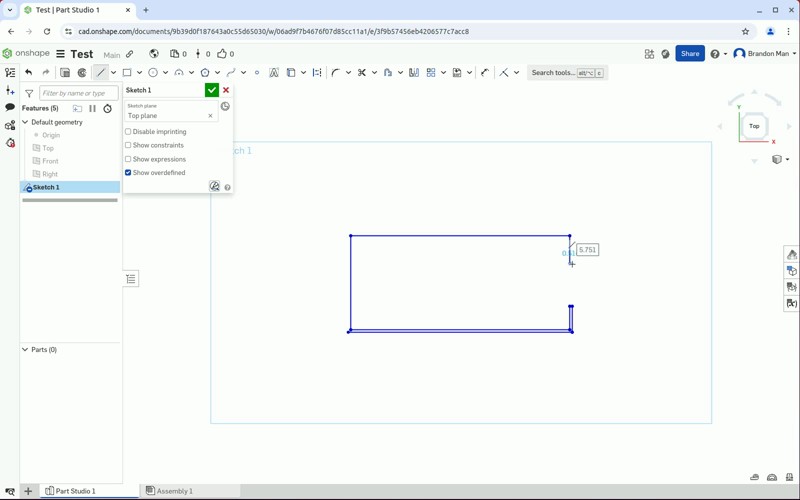
scroll(6)
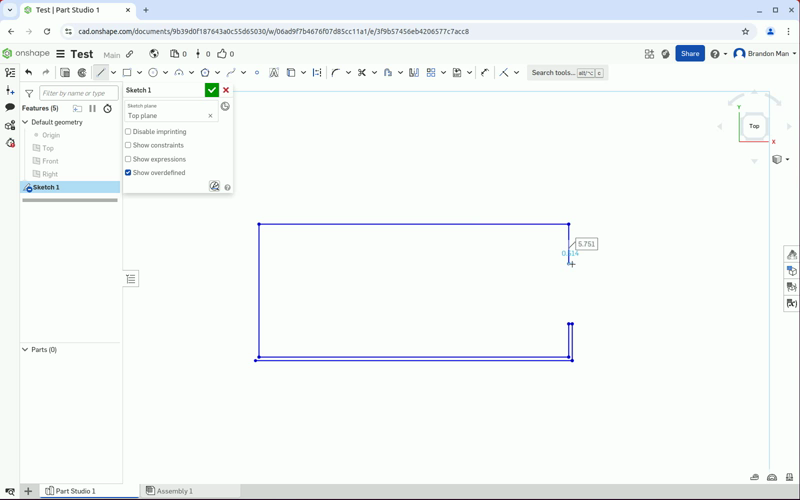
scroll(6)
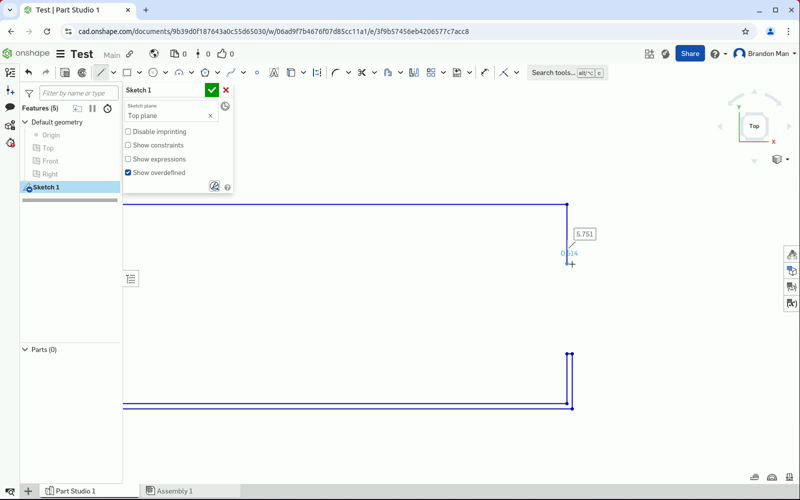
scroll(6)
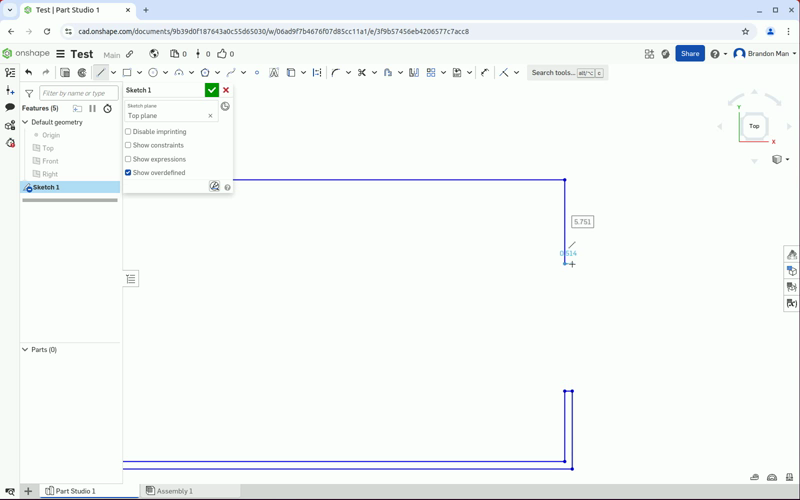
scroll(6)
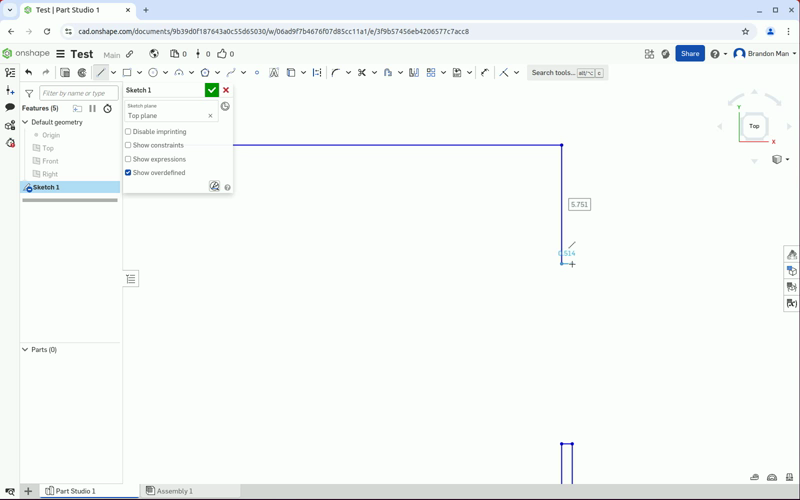
scroll(6)
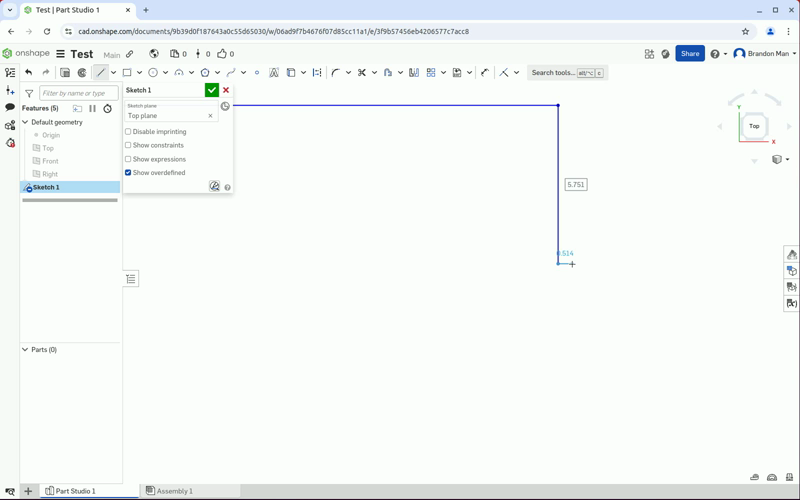
scroll(6)
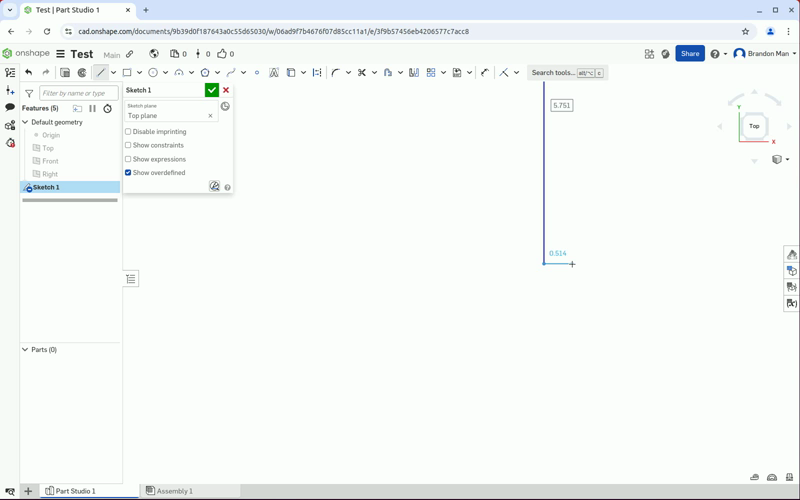
click(572, 263)
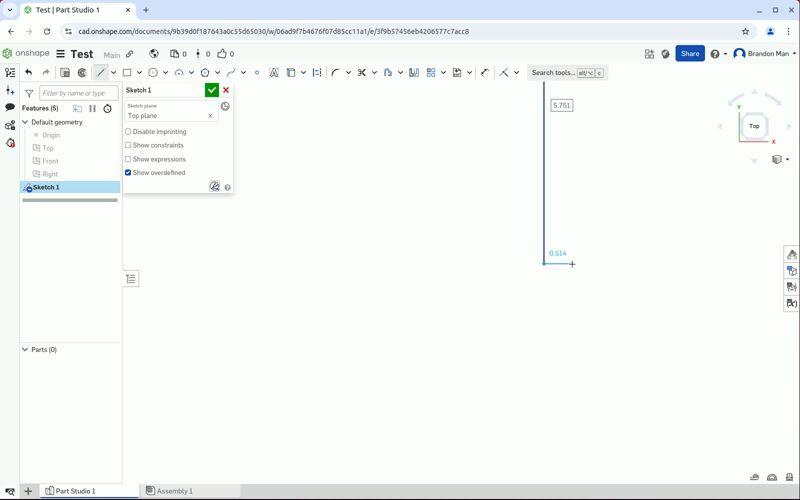
scroll(-6)
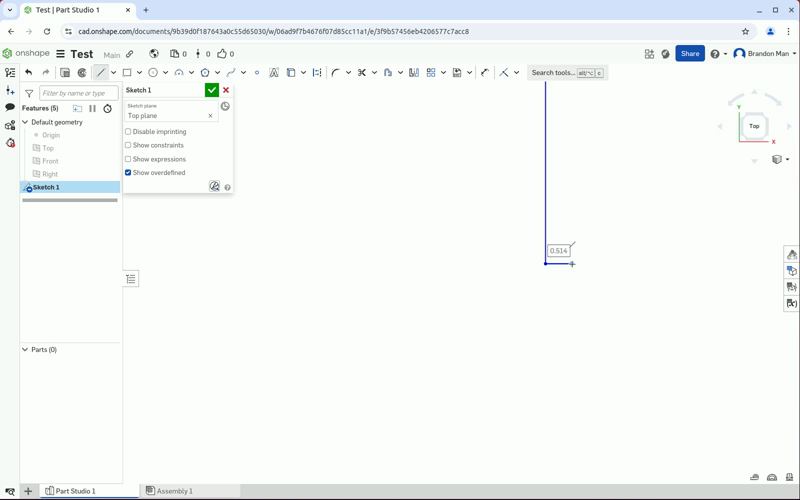
scroll(-6)
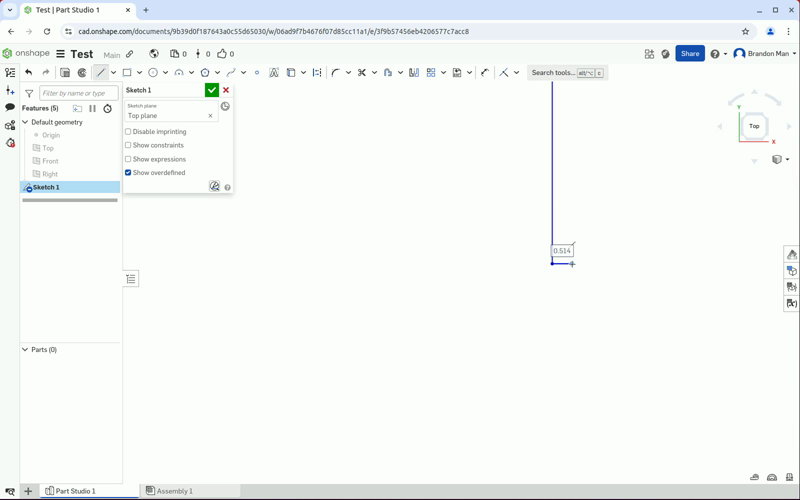
scroll(-6)
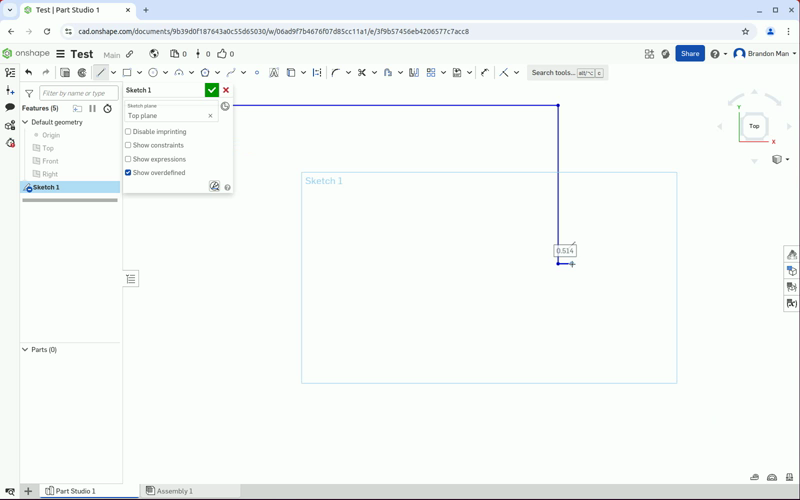
scroll(-6)
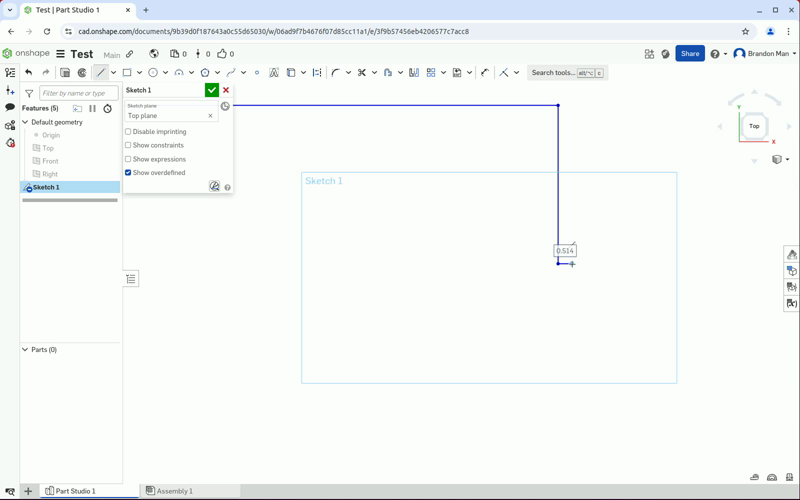
scroll(-6)
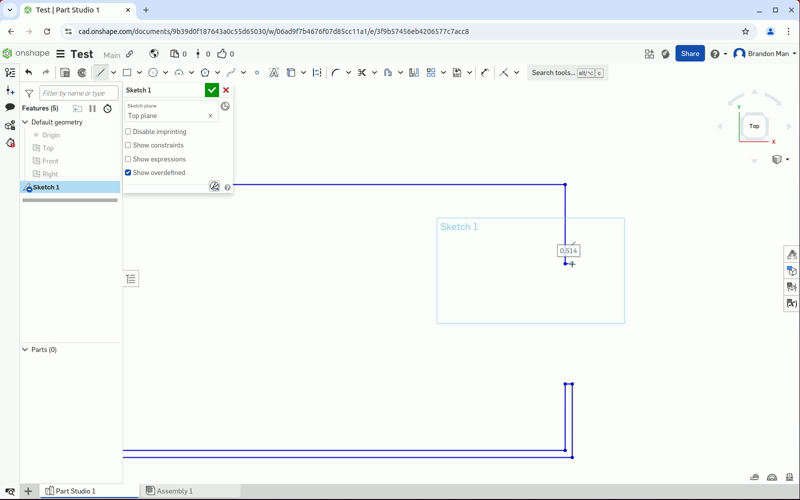
scroll(-6)
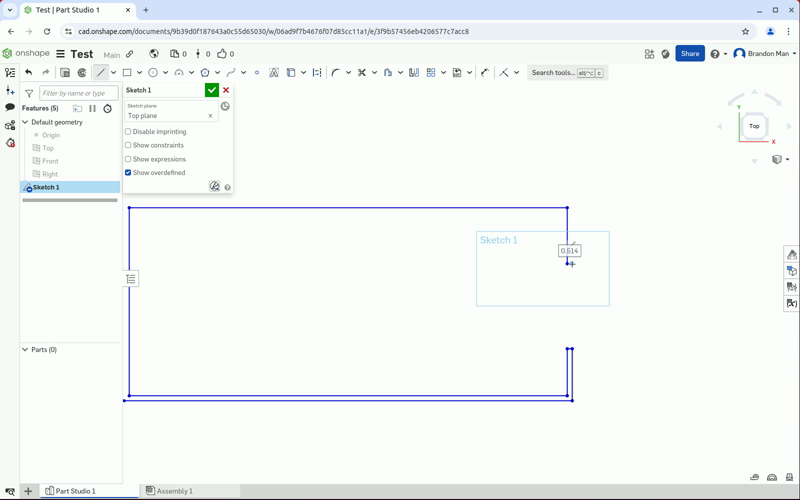
scroll(-6)
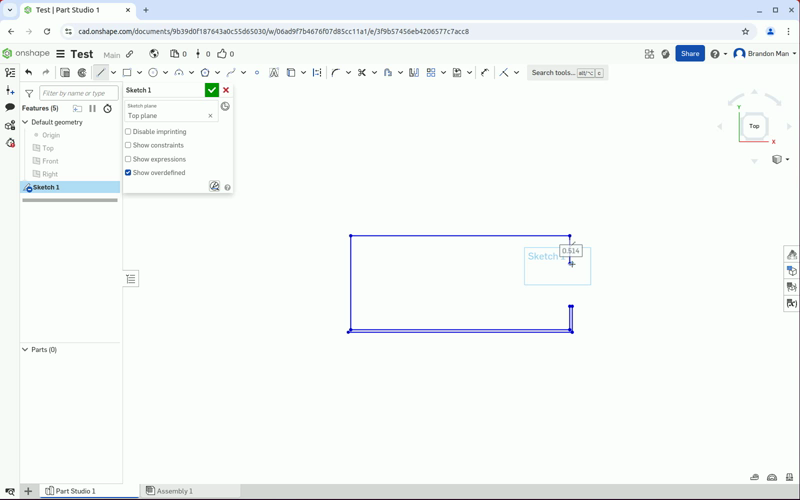
key_up(shift)
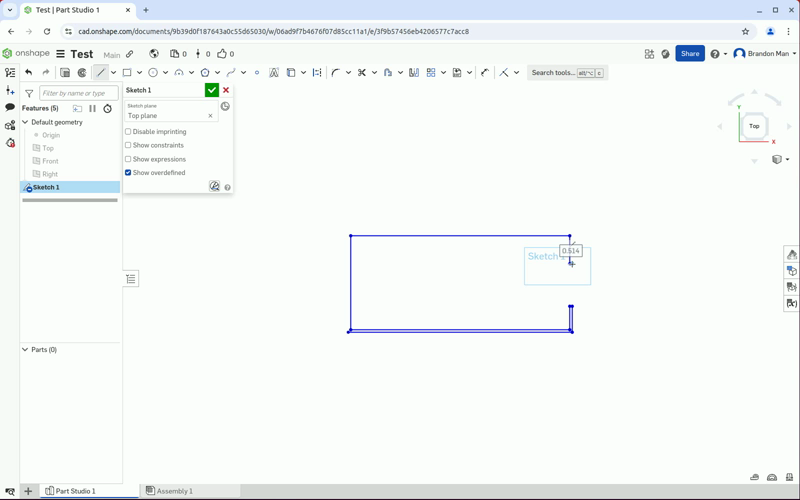
key_down(shift)
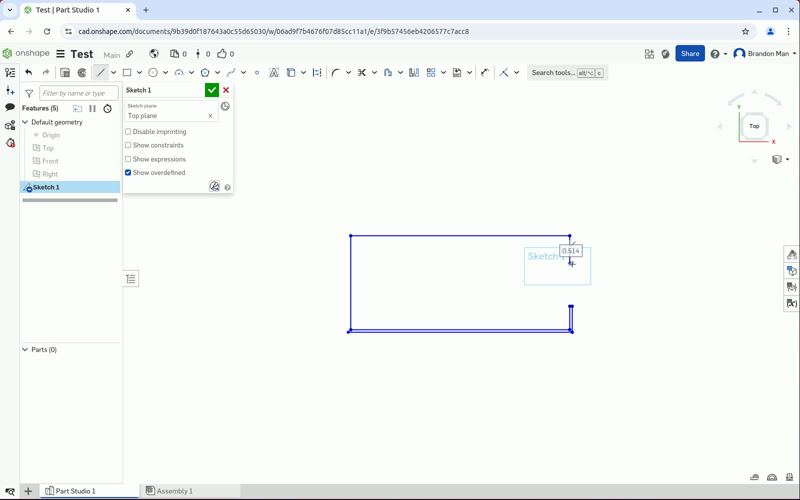
mouse_move(589, 263)
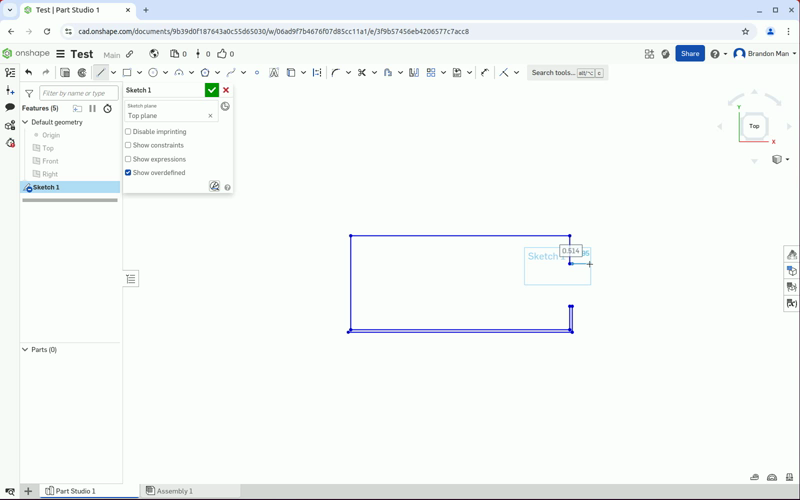
mouse_move(572, 233)
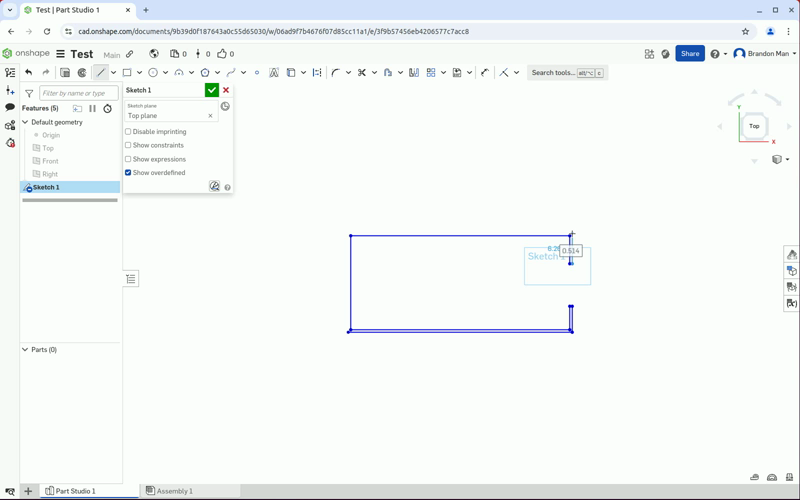
scroll(6)
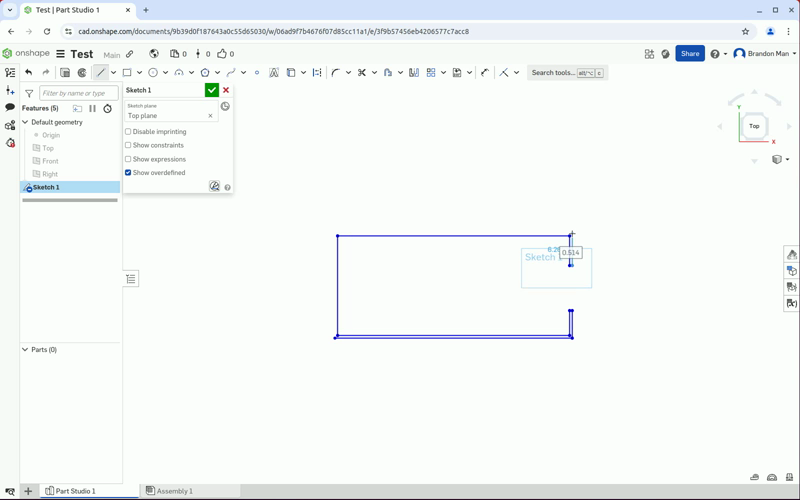
scroll(6)
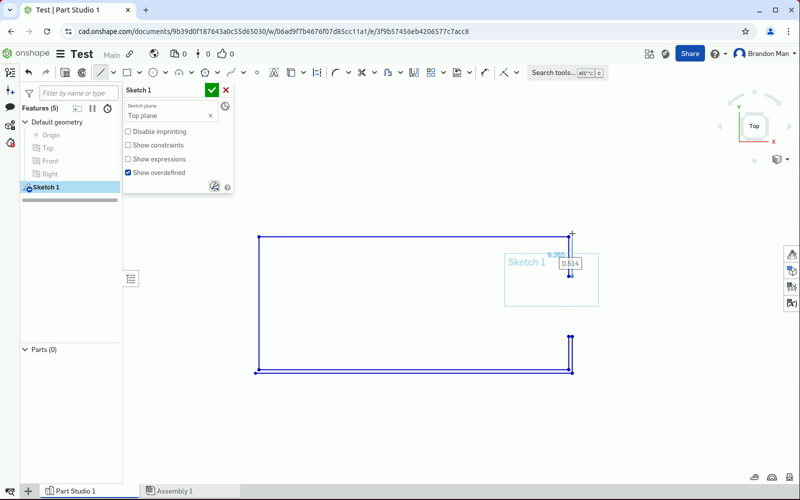
scroll(6)
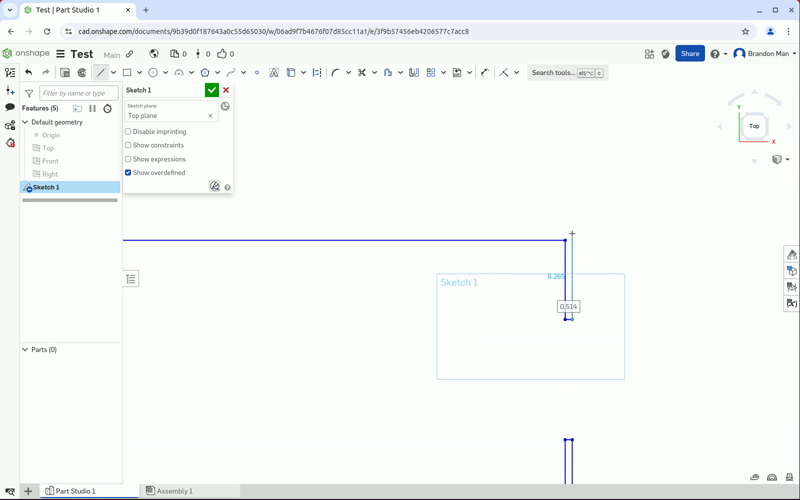
scroll(6)
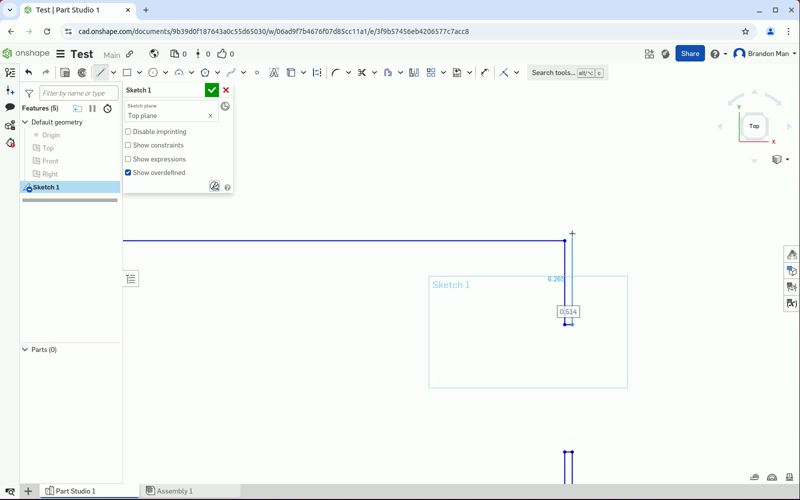
scroll(6)
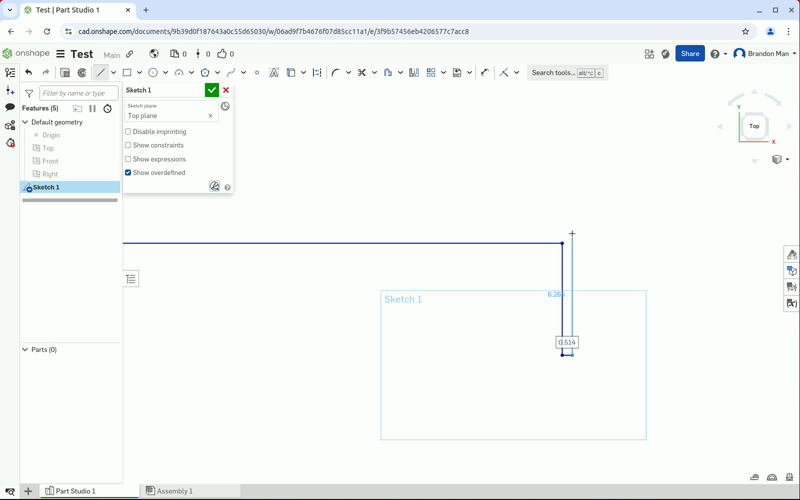
scroll(6)
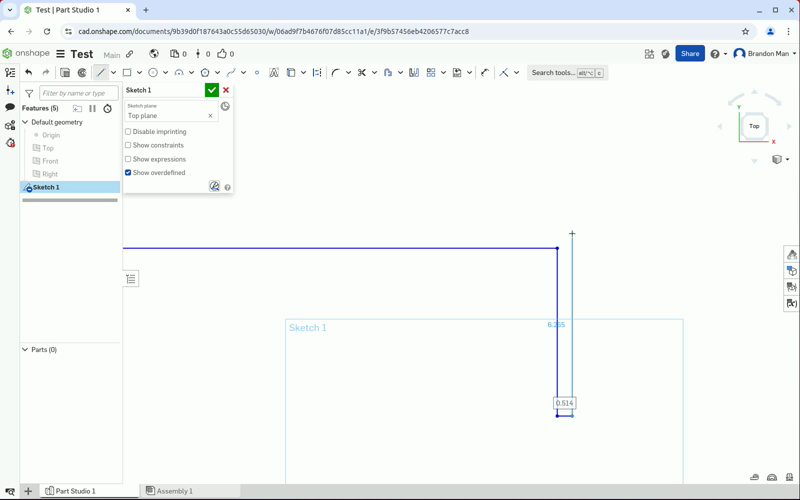
scroll(6)
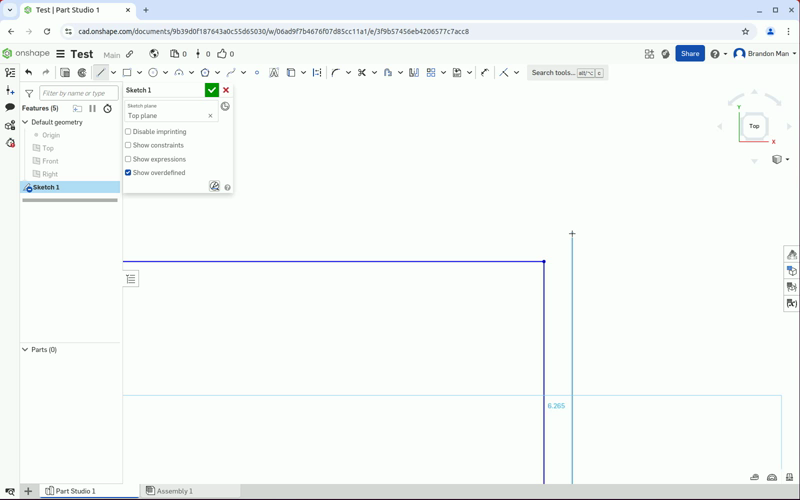
click(572, 233)
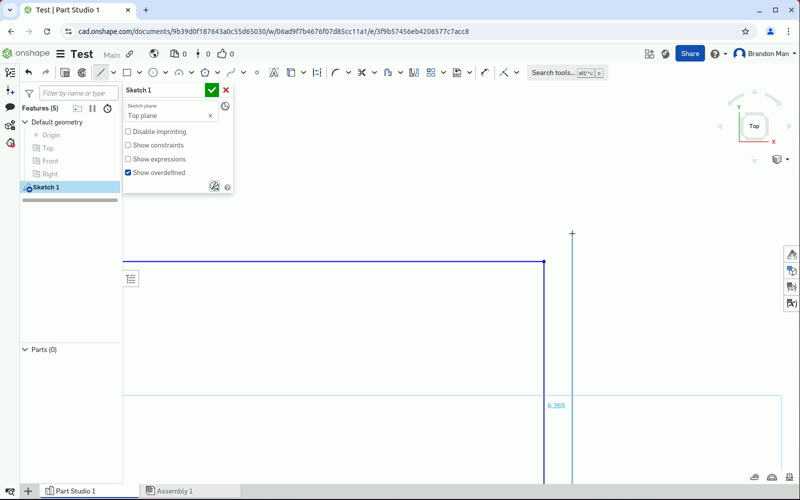
scroll(-6)
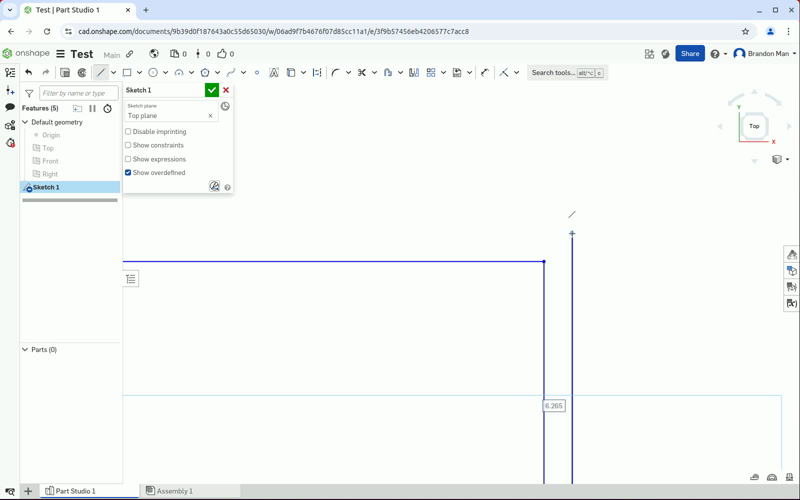
scroll(-6)
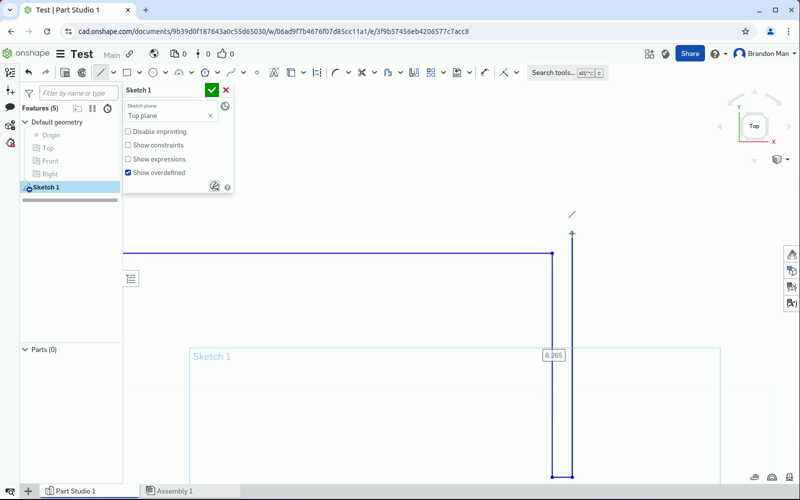
scroll(-6)
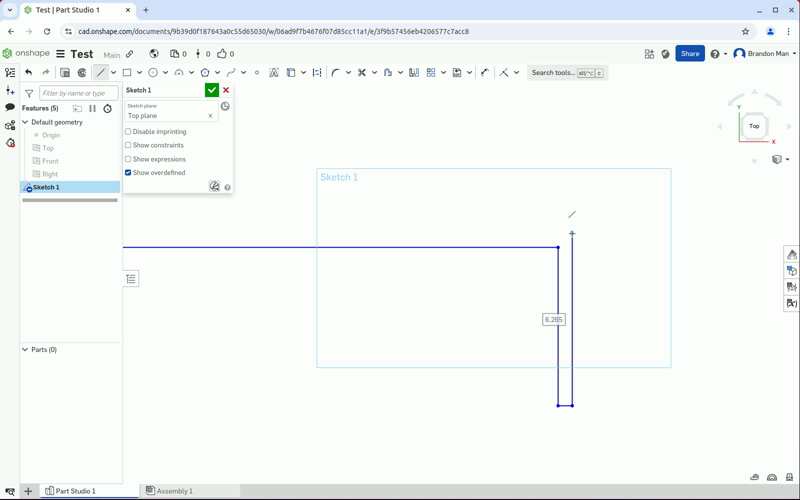
scroll(-6)
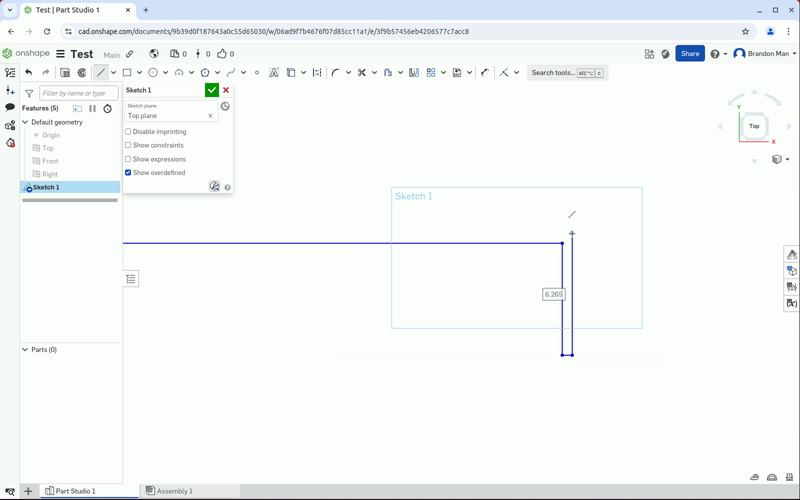
scroll(-6)
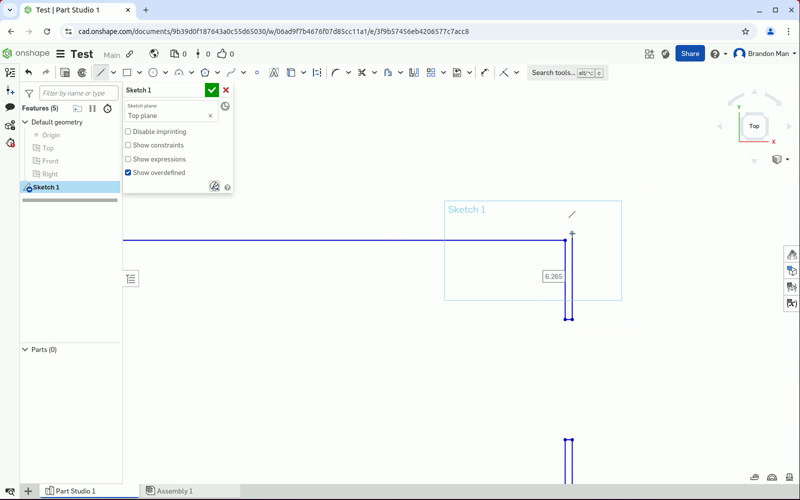
scroll(-6)
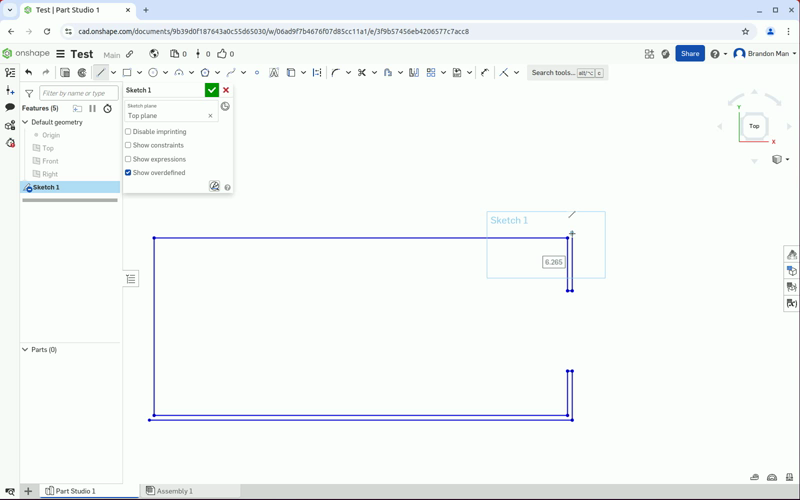
scroll(-6)
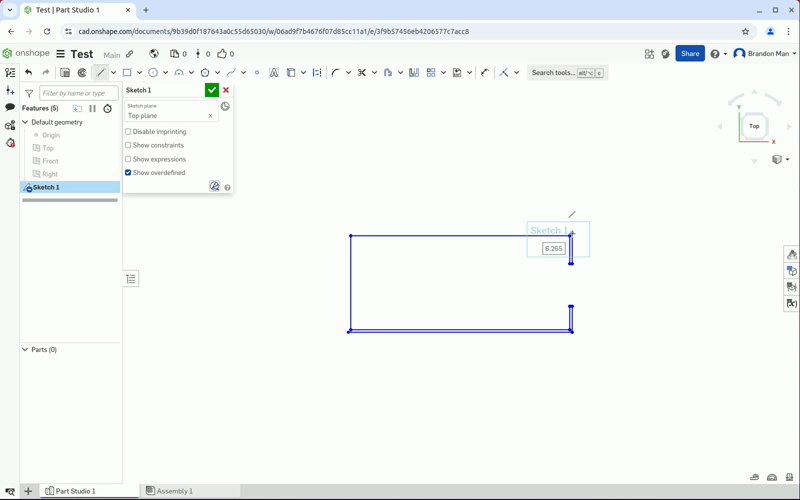
key_up(shift)
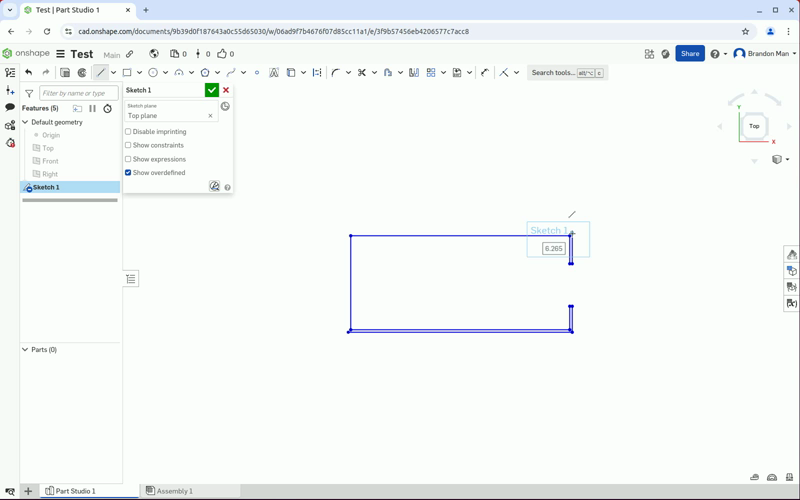
key_down(shift)
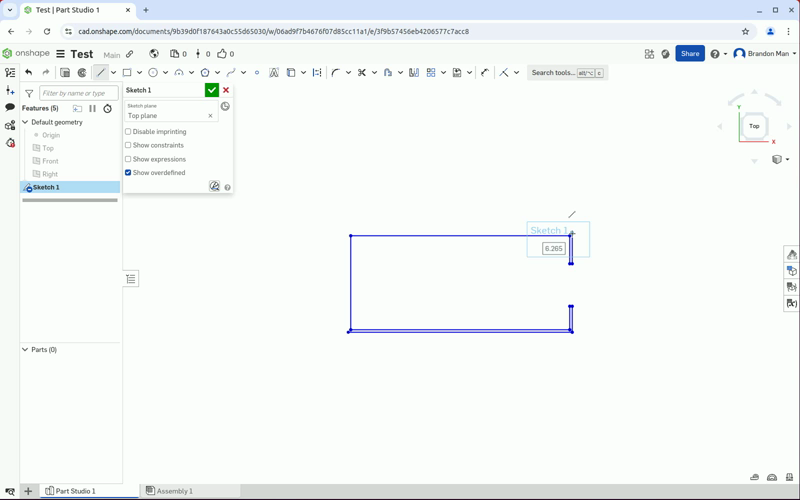
mouse_move(348, 233)
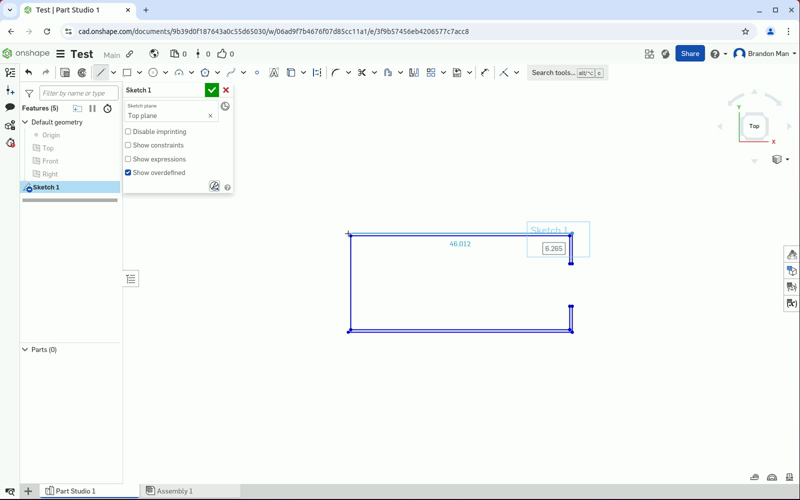
scroll(6)
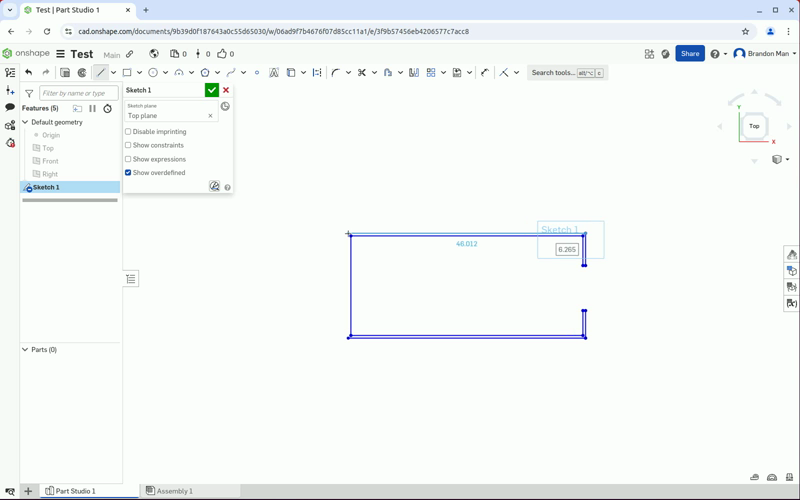
scroll(6)
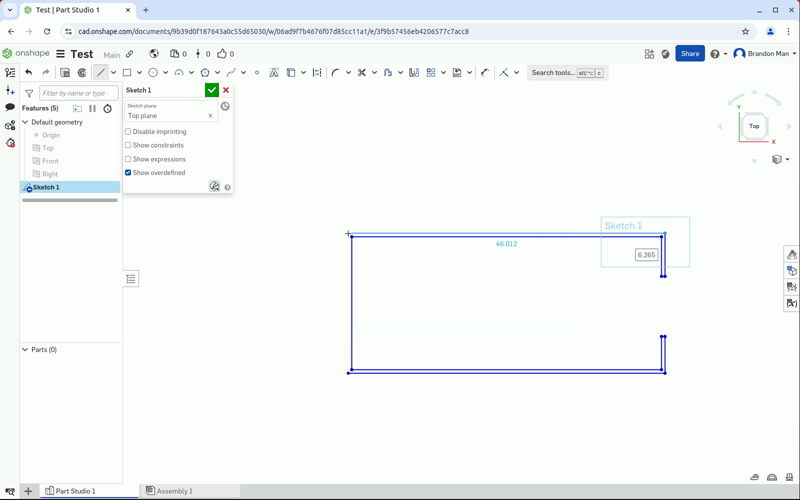
scroll(6)
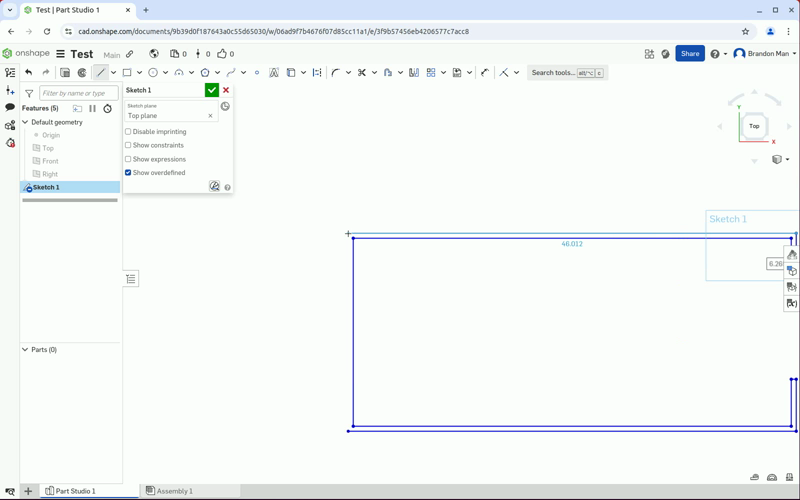
scroll(6)
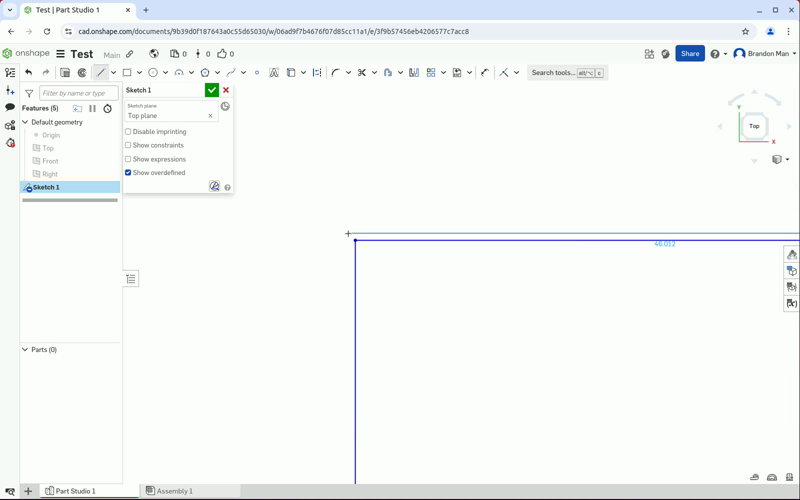
scroll(6)
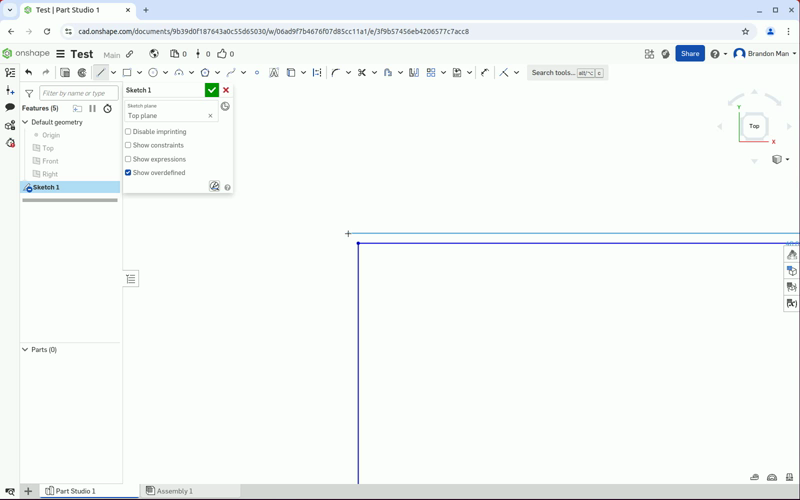
scroll(6)
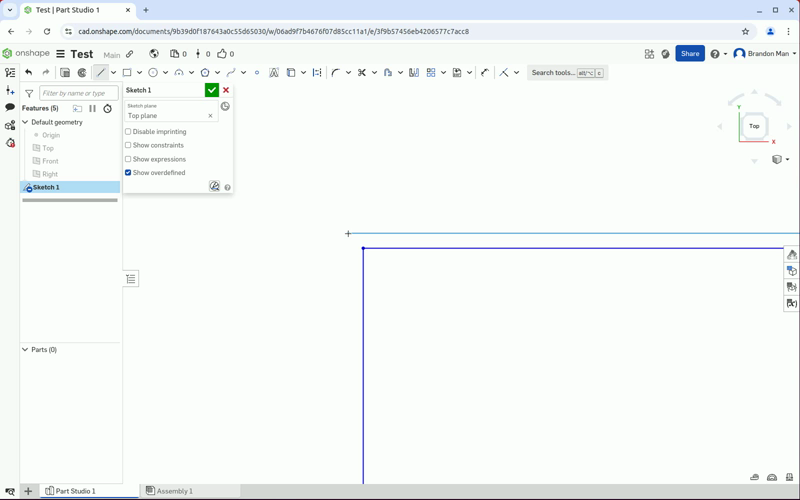
scroll(6)
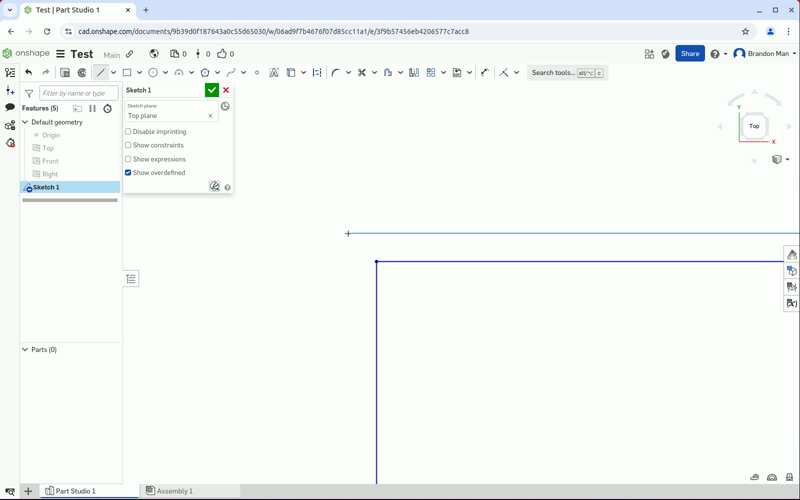
click(348, 233)
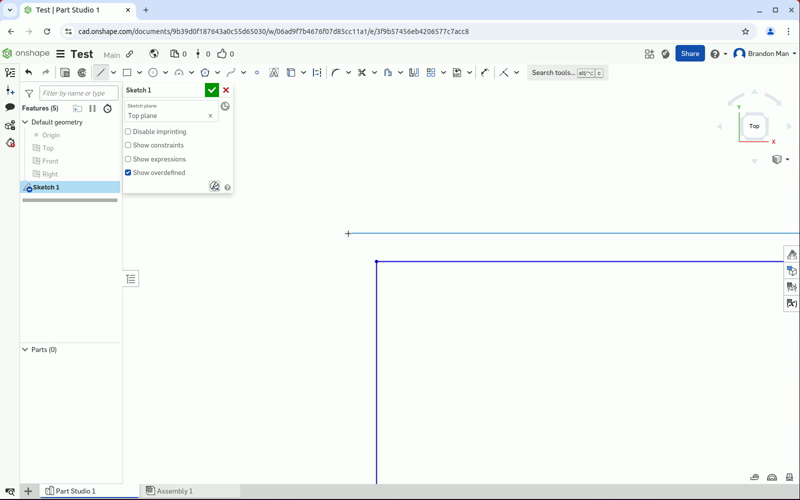
scroll(-6)
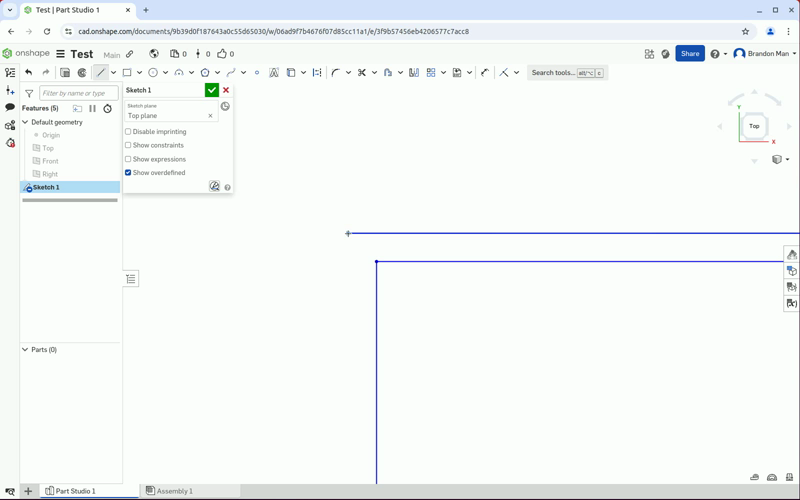
scroll(-6)
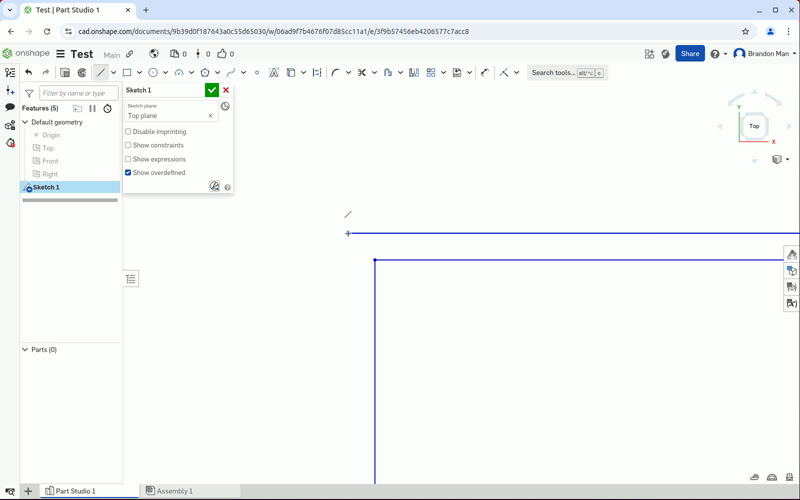
scroll(-6)
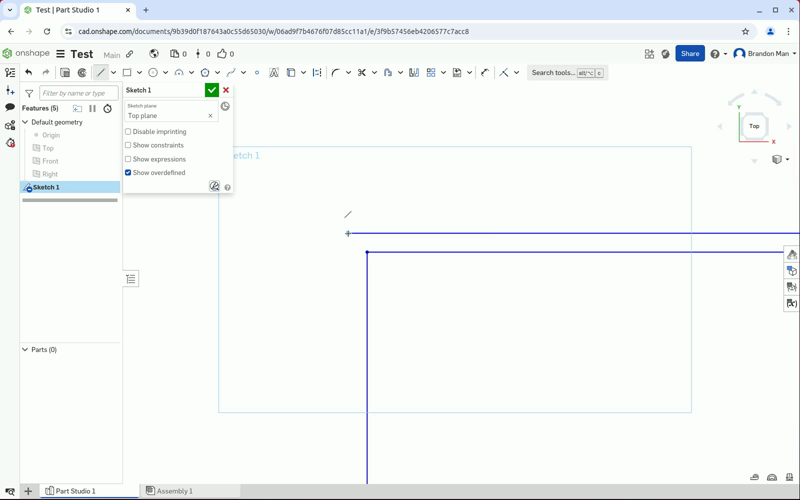
scroll(-6)
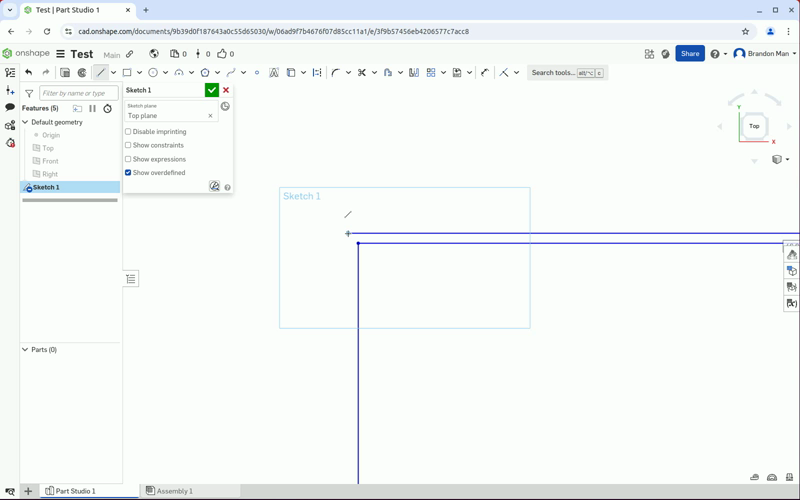
scroll(-6)
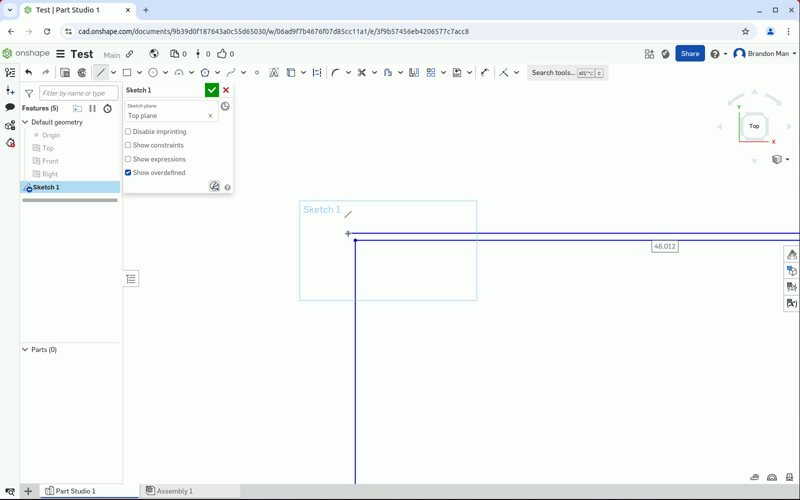
scroll(-6)
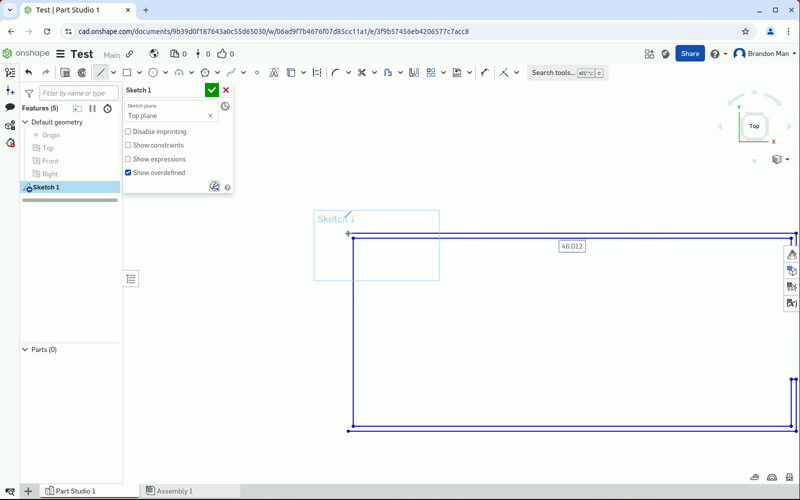
scroll(-6)
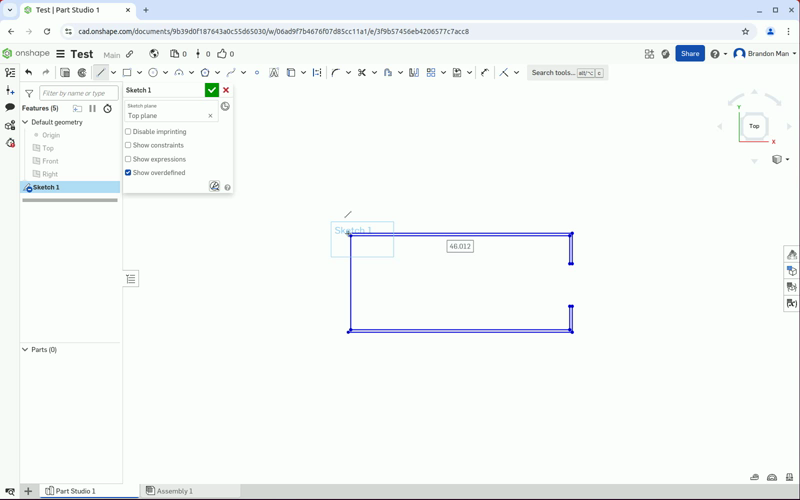
key_up(shift)
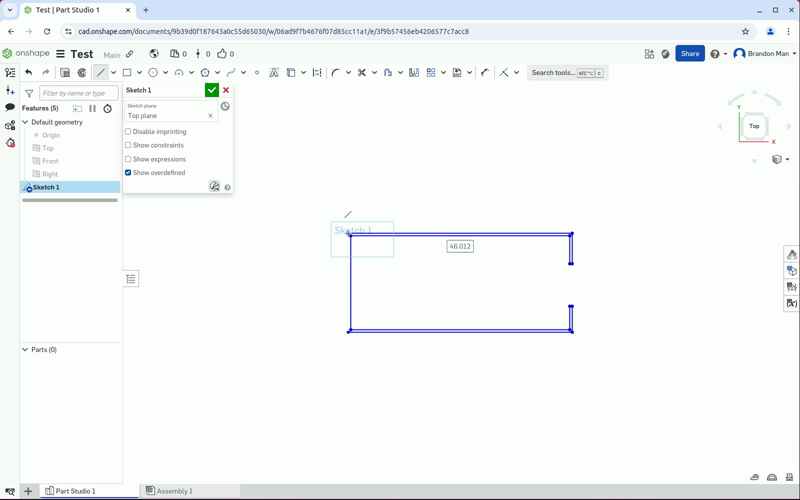
key_down(shift)
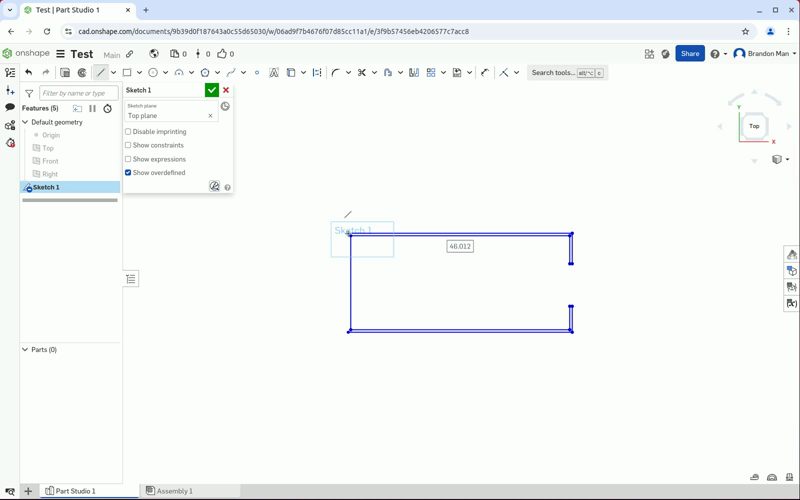
mouse_move(378, 233)
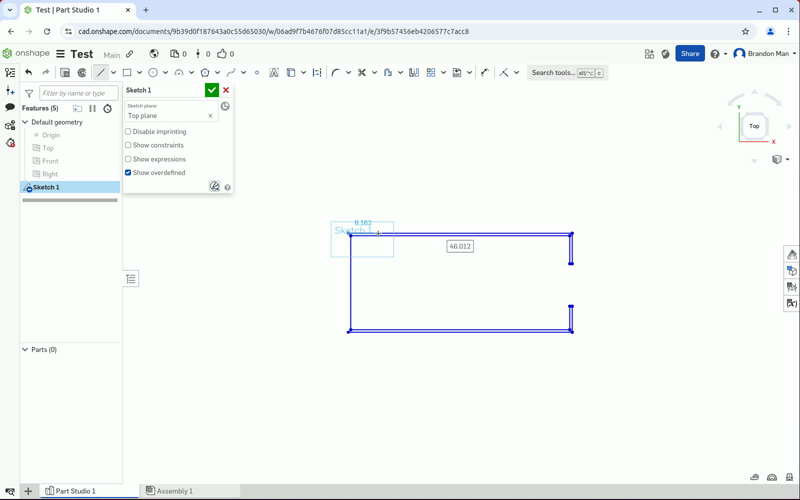
mouse_move(348, 259)
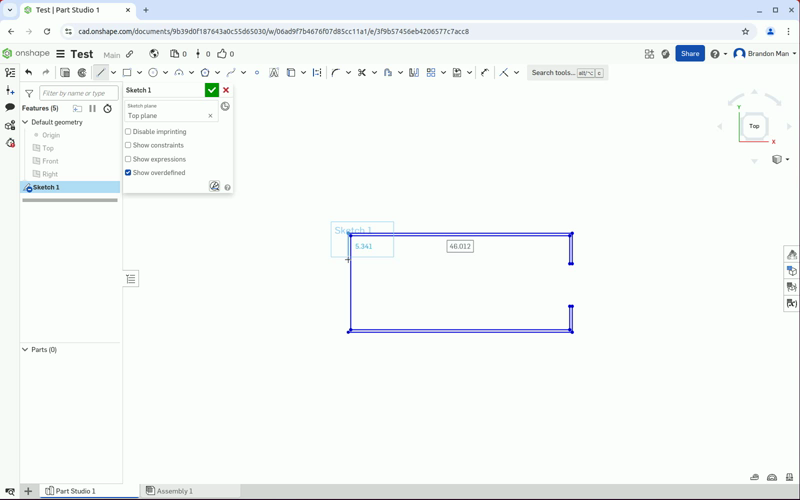
click(348, 259)
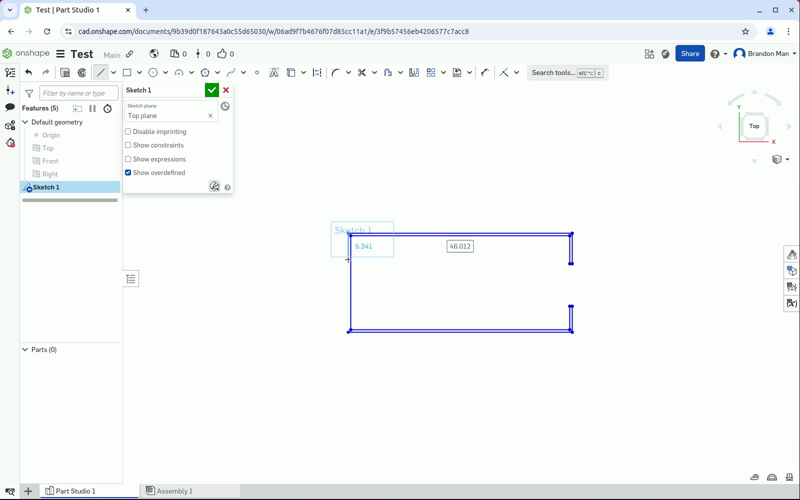
key_up(shift)
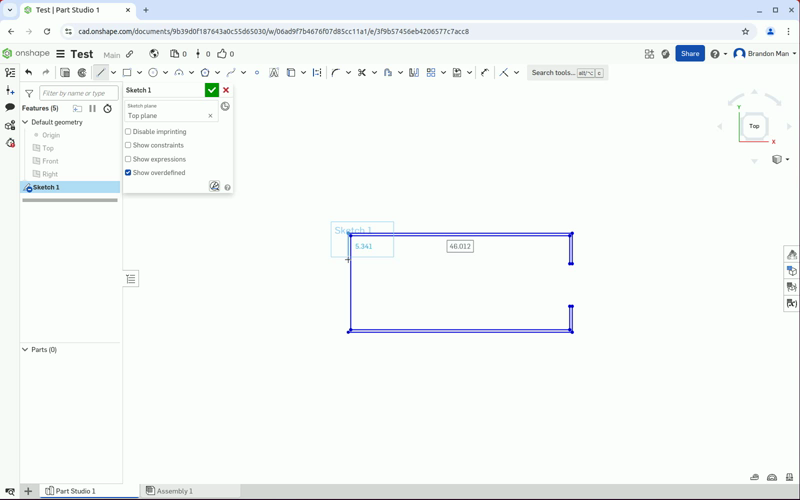
key_down(shift)
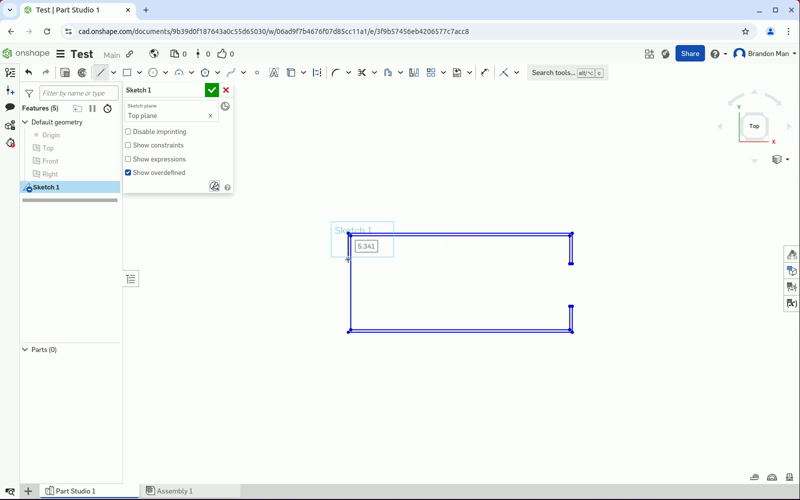
mouse_move(348, 332)
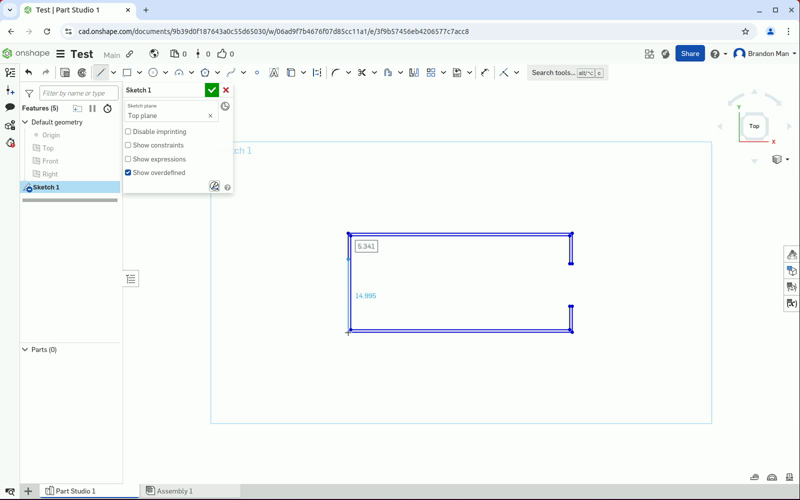
scroll(6)
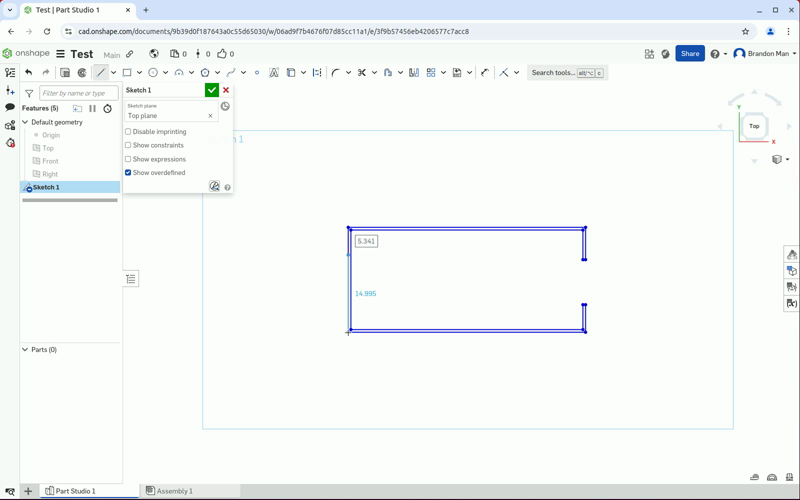
scroll(6)
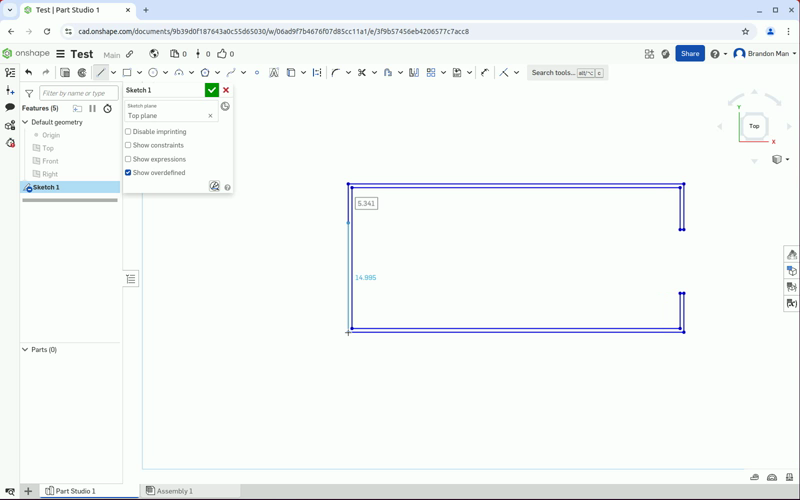
scroll(6)
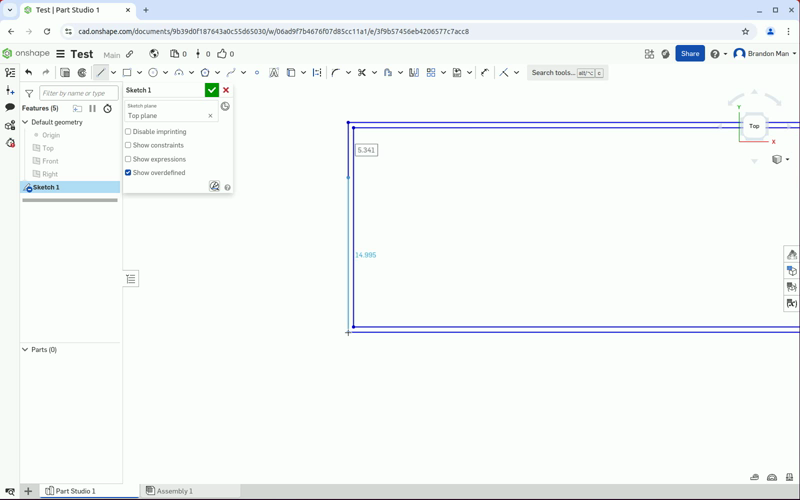
scroll(6)
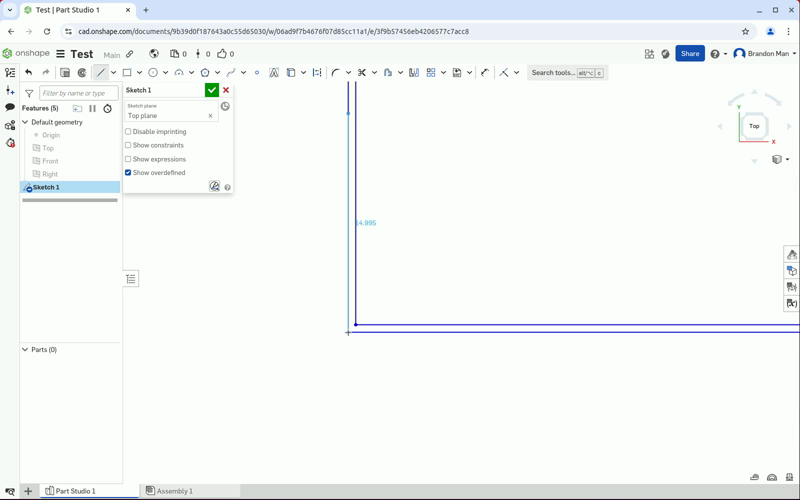
scroll(6)
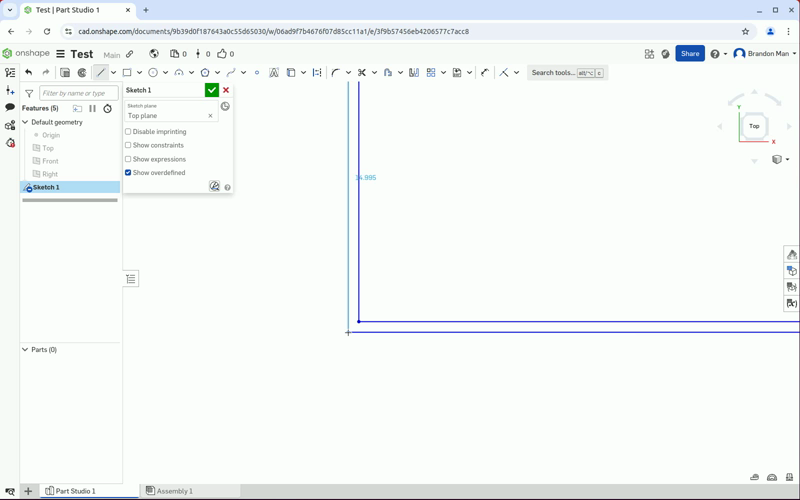
scroll(6)
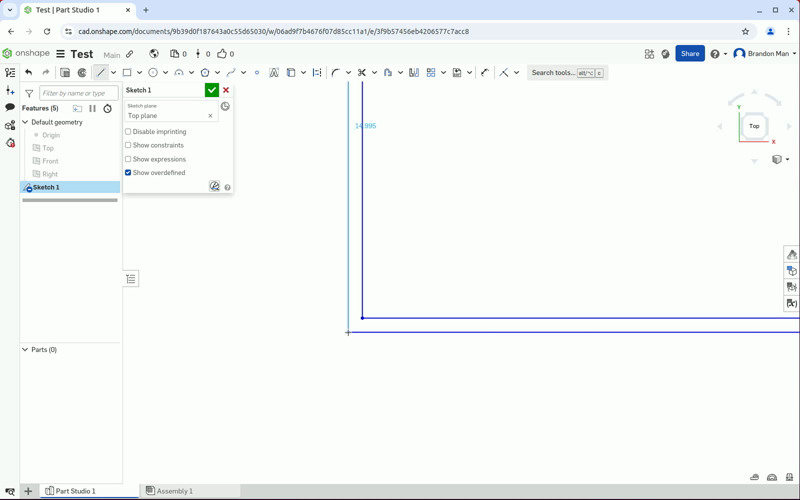
scroll(6)
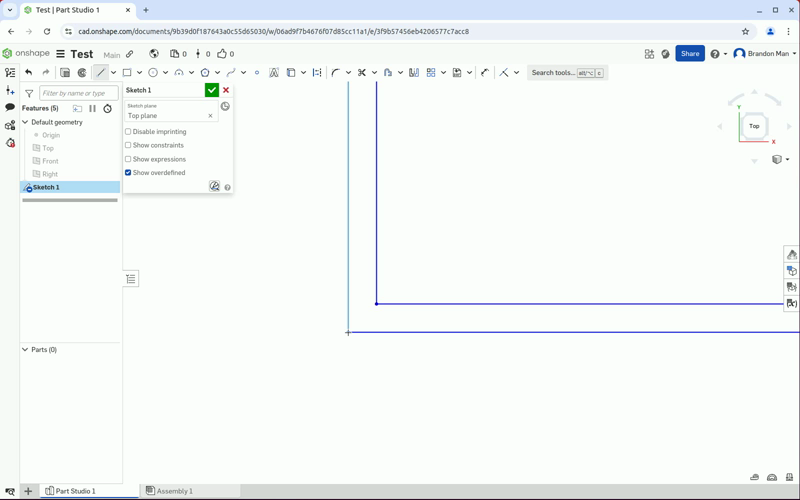
key_up(shift)
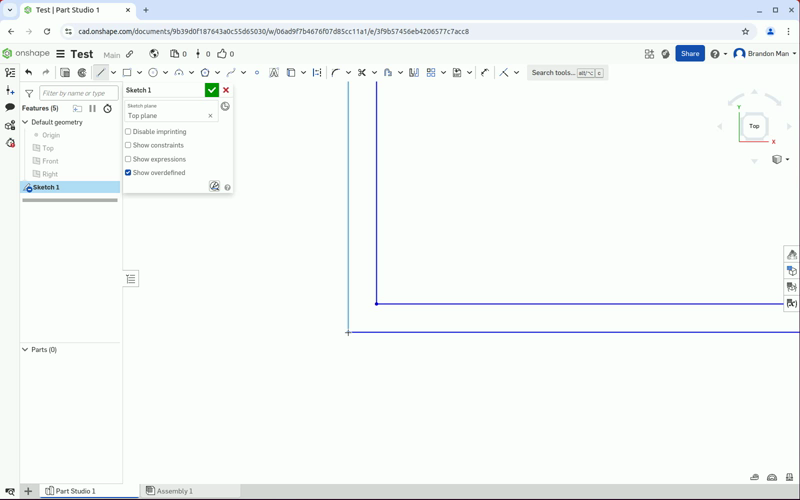
click(348, 332)
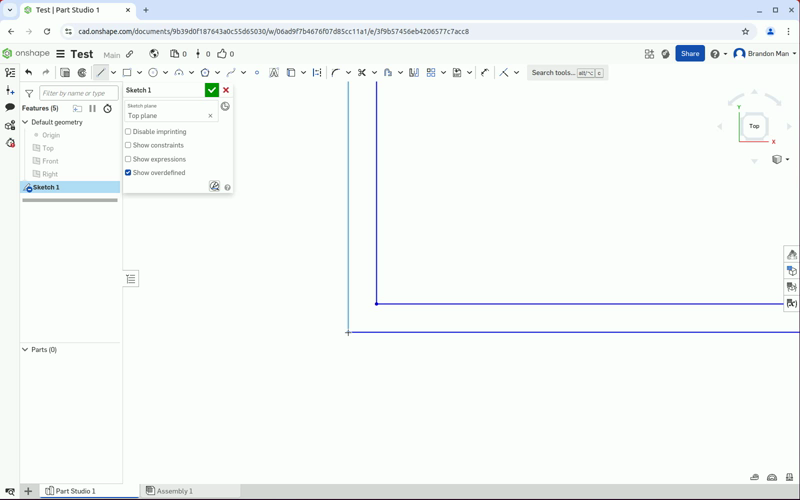
scroll(-6)
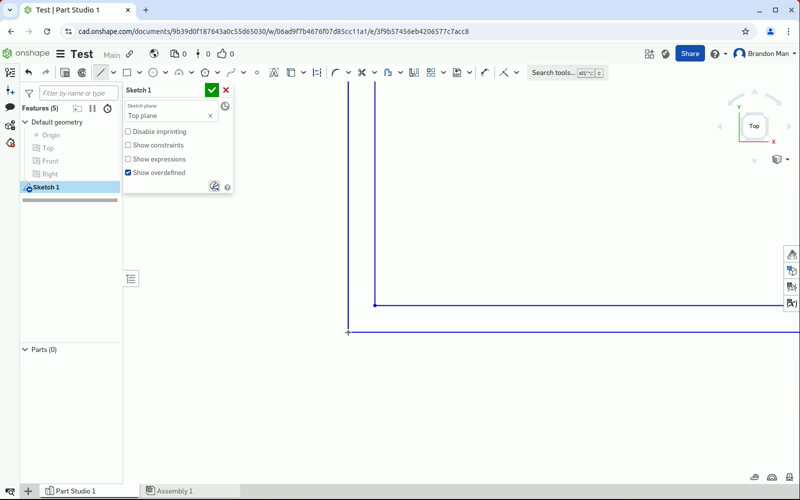
scroll(-6)
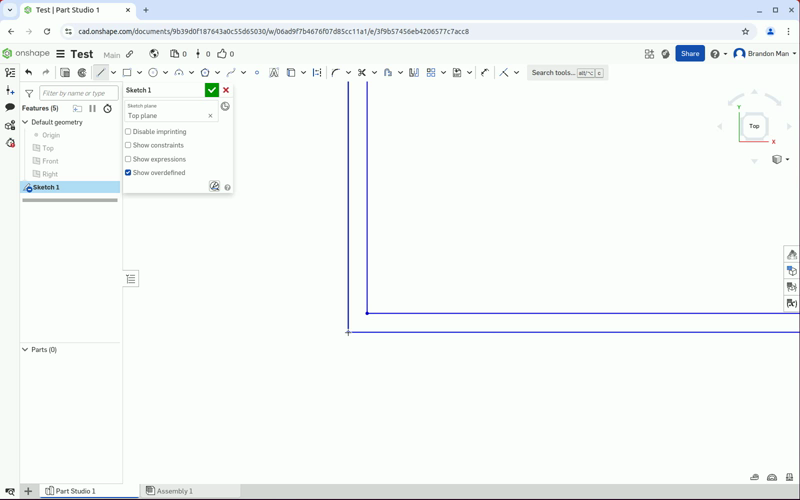
scroll(-6)
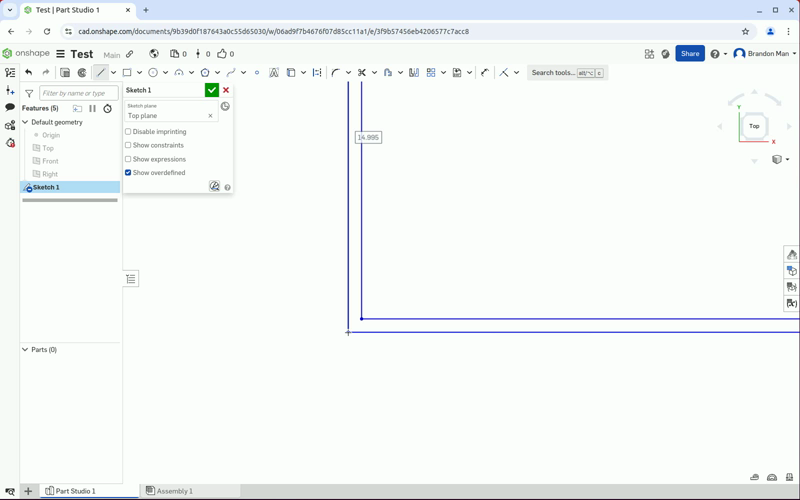
scroll(-6)
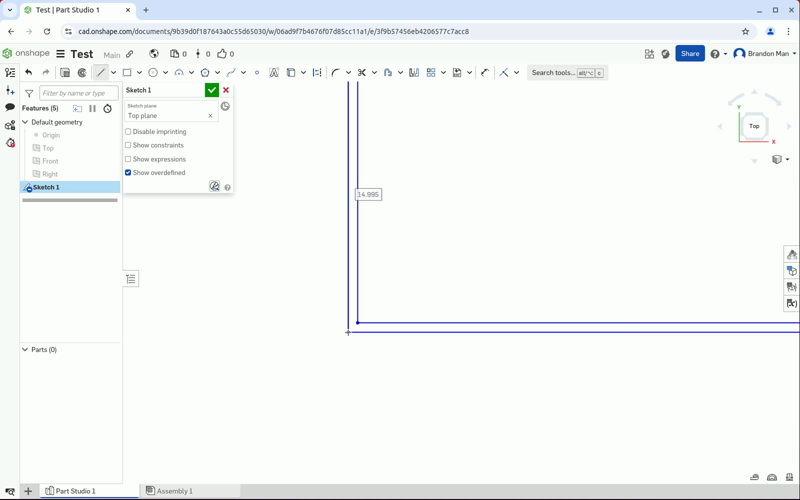
scroll(-6)
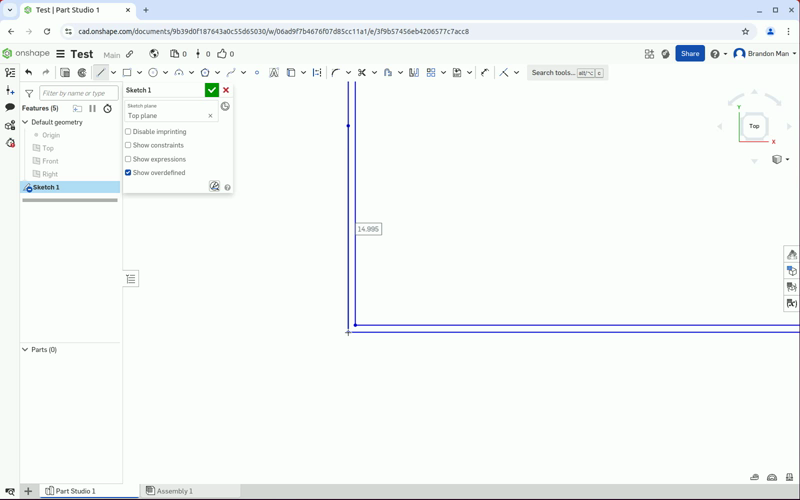
scroll(-6)
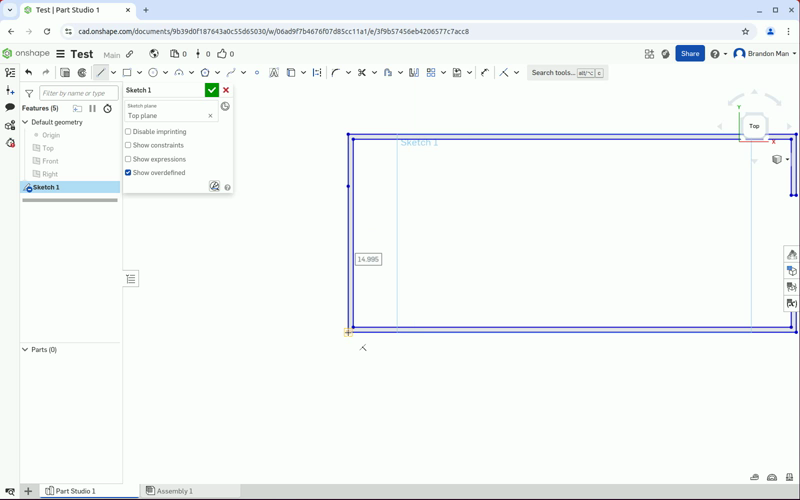
scroll(-6)
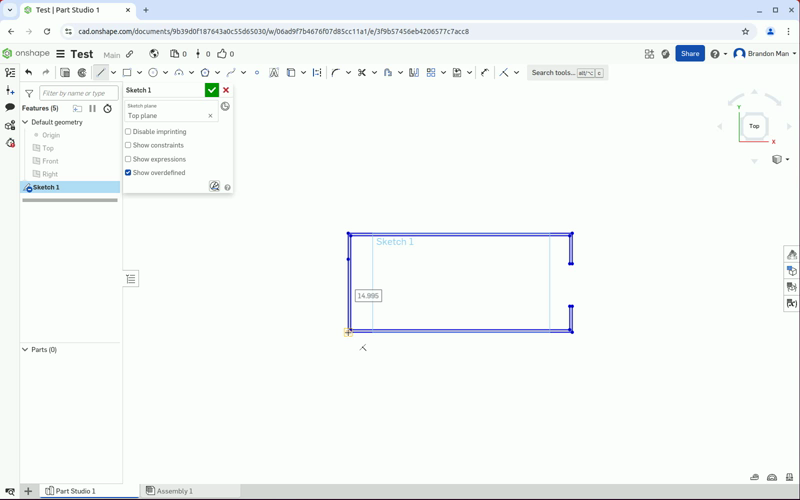
key(esc)
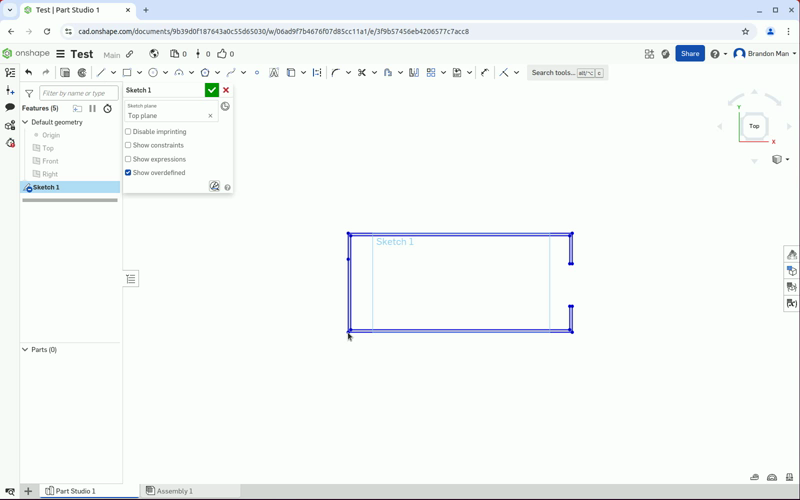
mouse_move(356, 234)
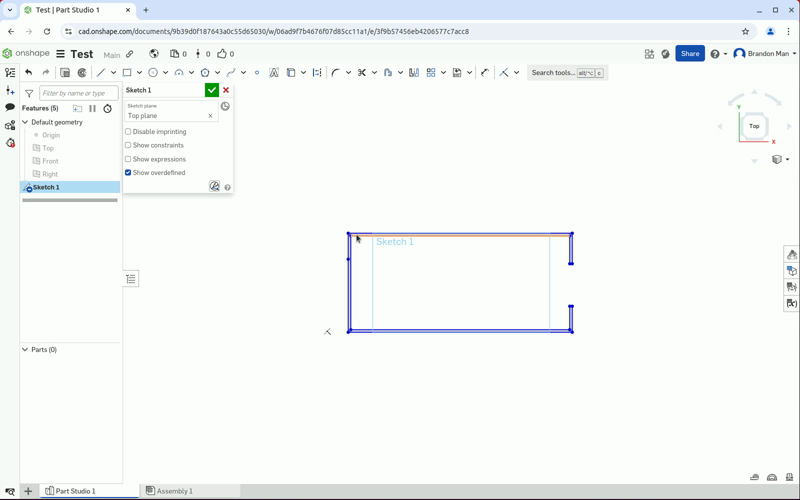
scroll(6)
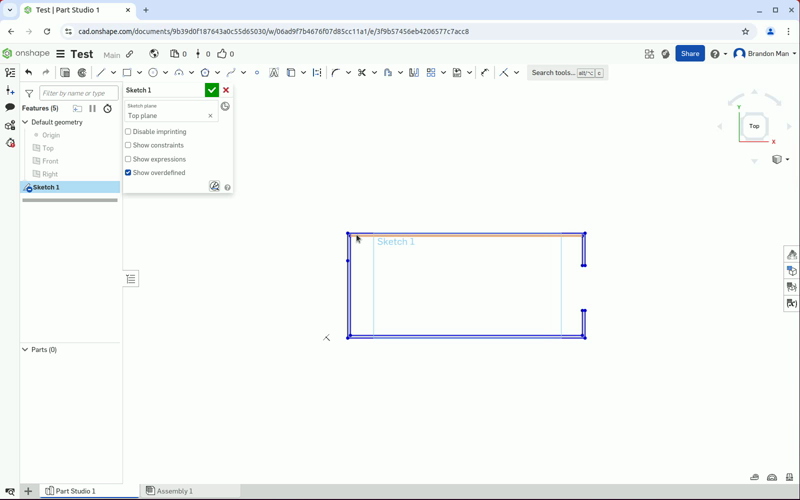
scroll(6)
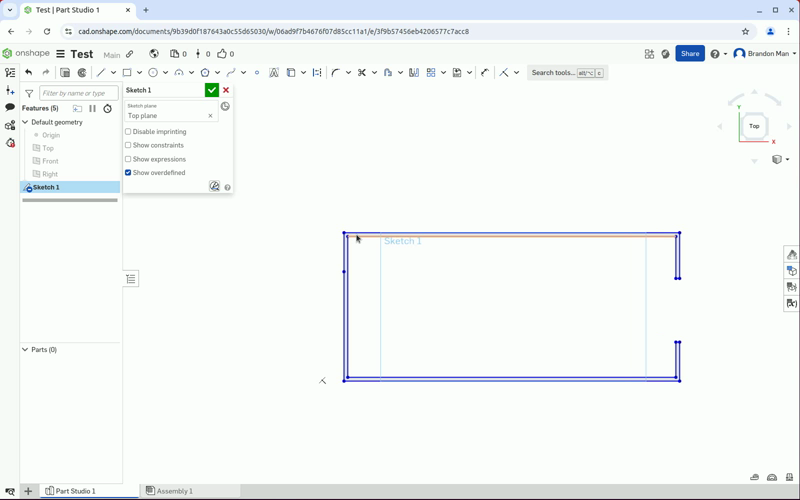
scroll(6)
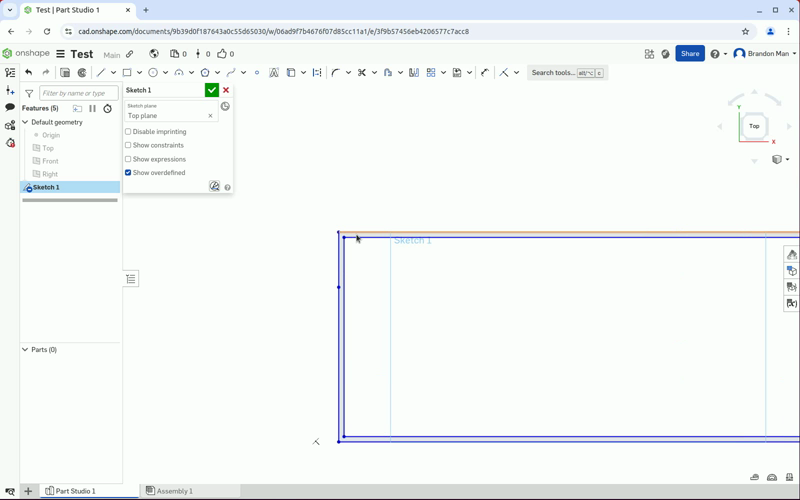
scroll(6)
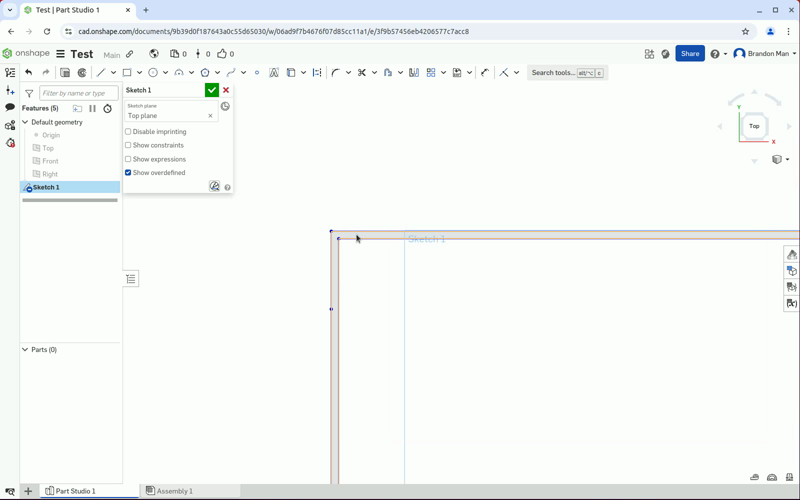
scroll(6)
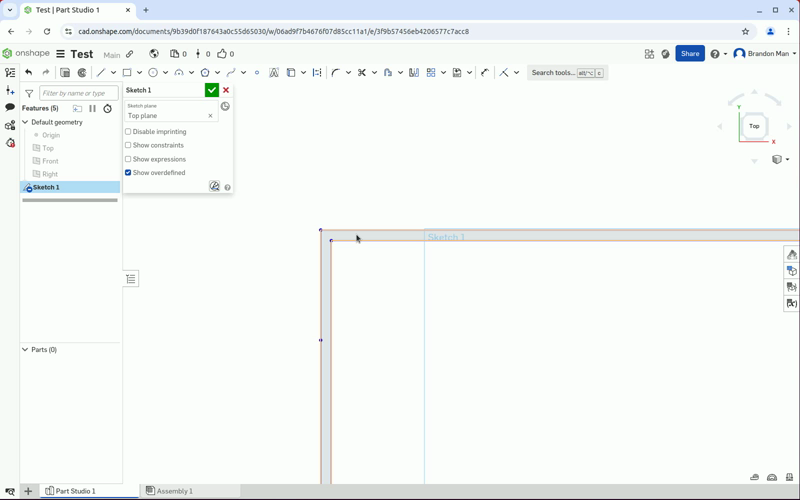
scroll(6)
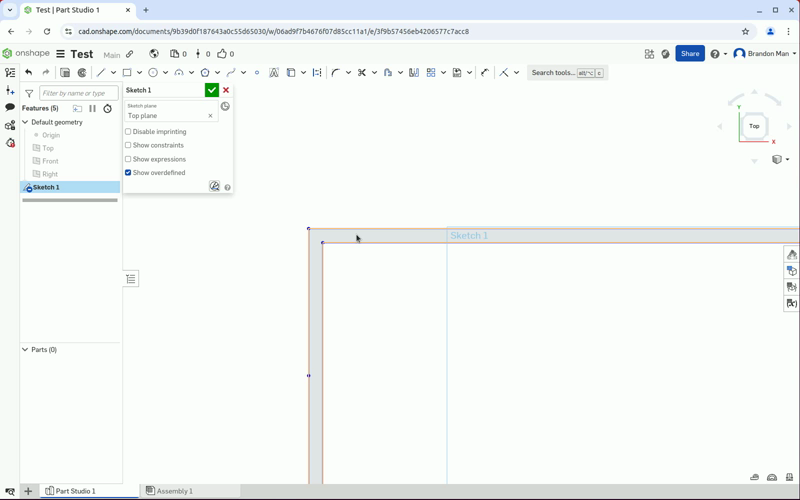
scroll(6)
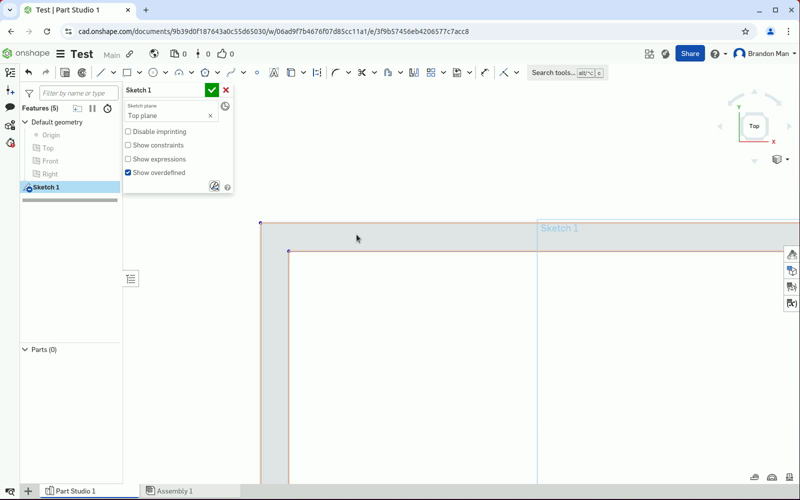
click(356, 234)
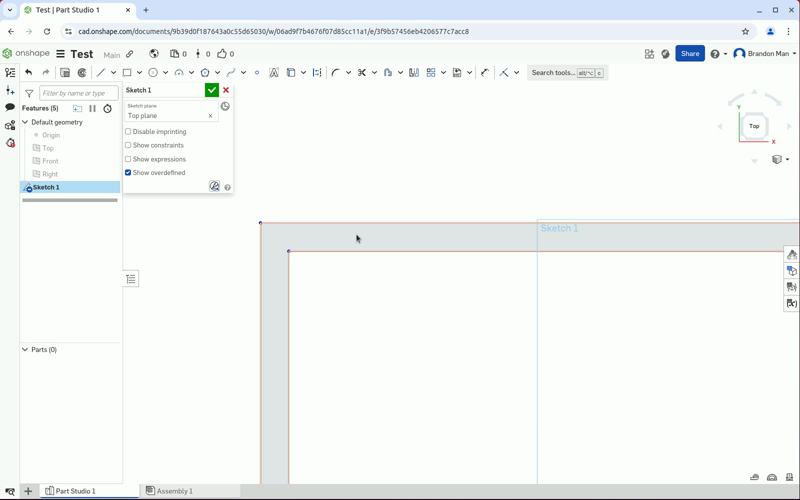
scroll(-6)
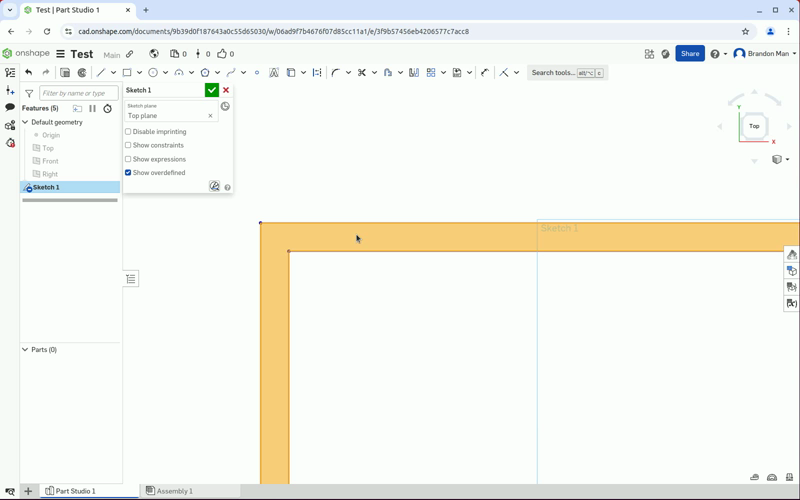
scroll(-6)
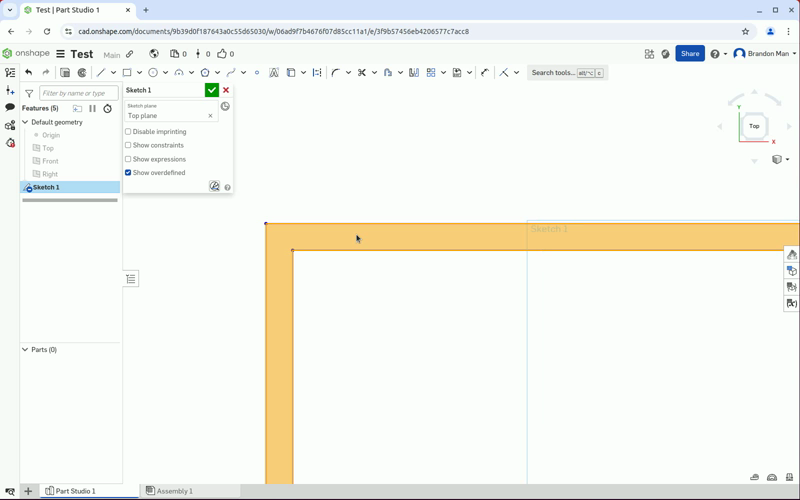
scroll(-6)
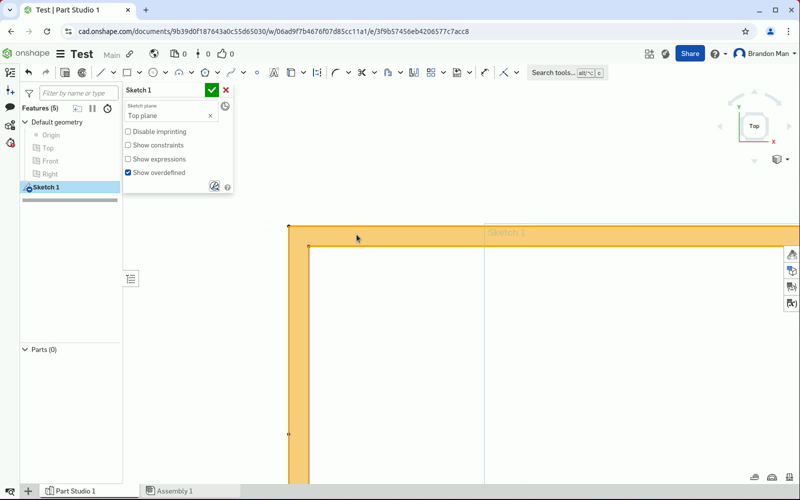
scroll(-6)
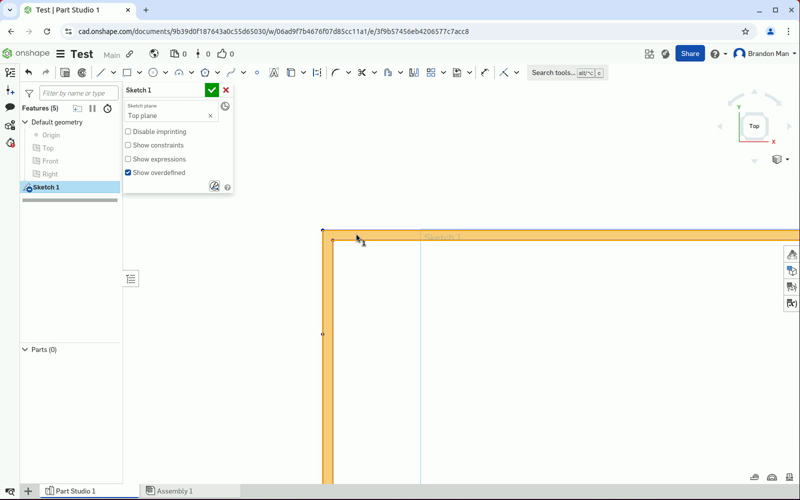
scroll(-6)
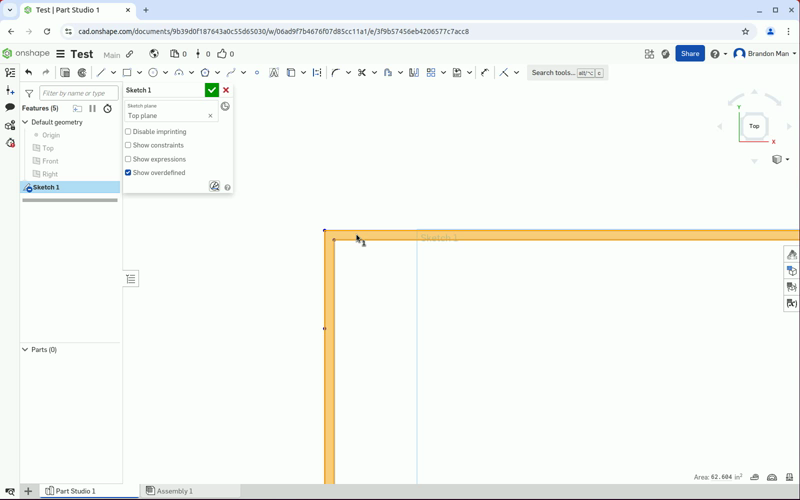
scroll(-6)
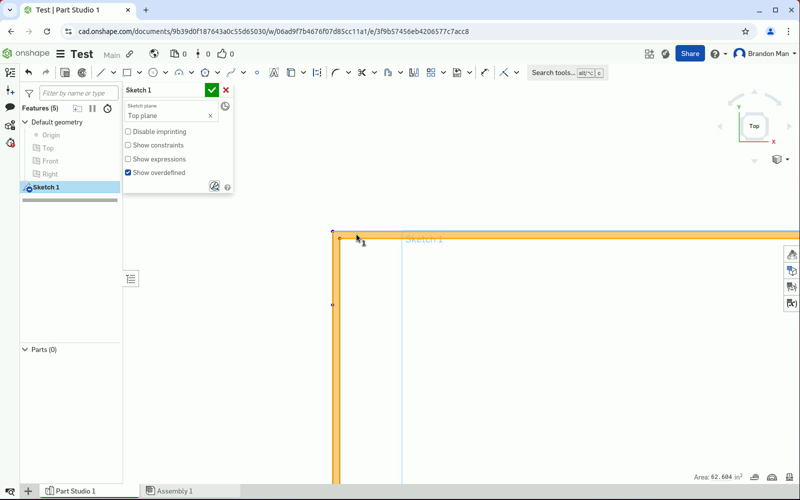
scroll(-6)
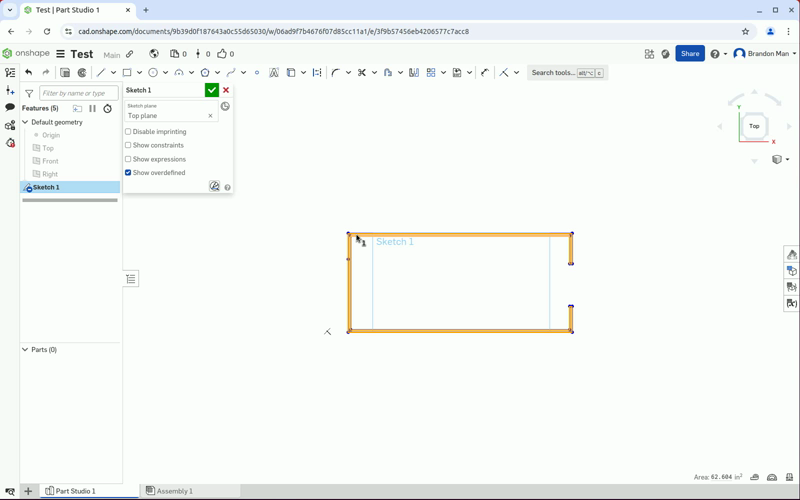
mouse_move(73, 352)
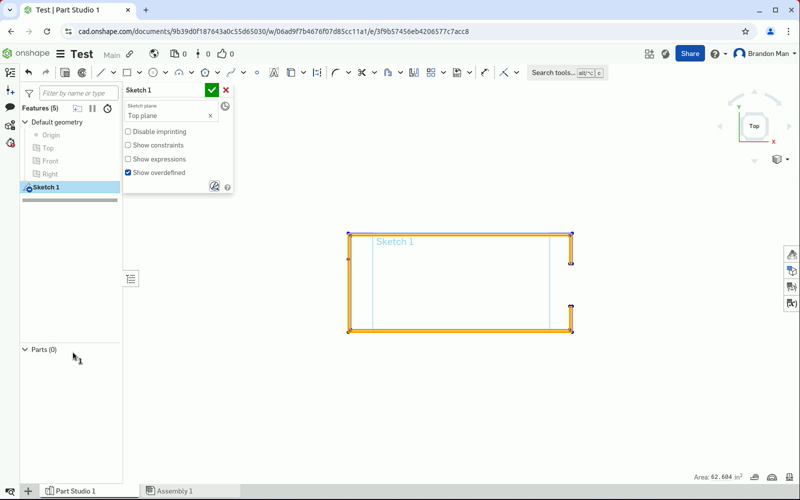
key(shift+y)
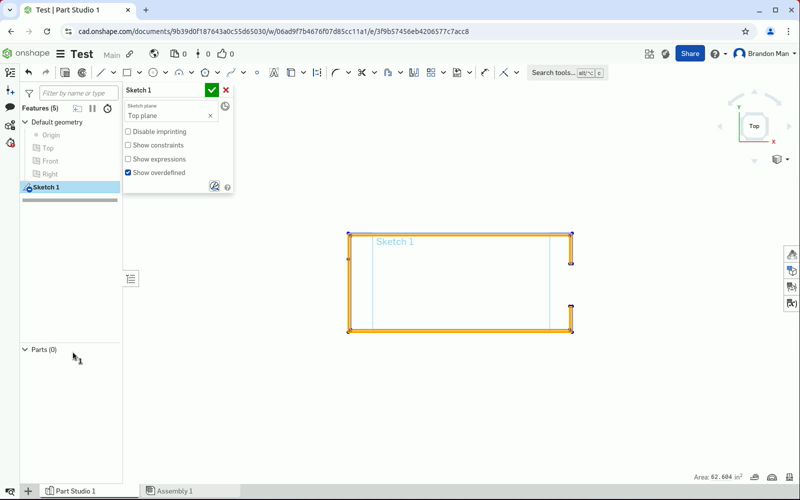
key(shift+e)
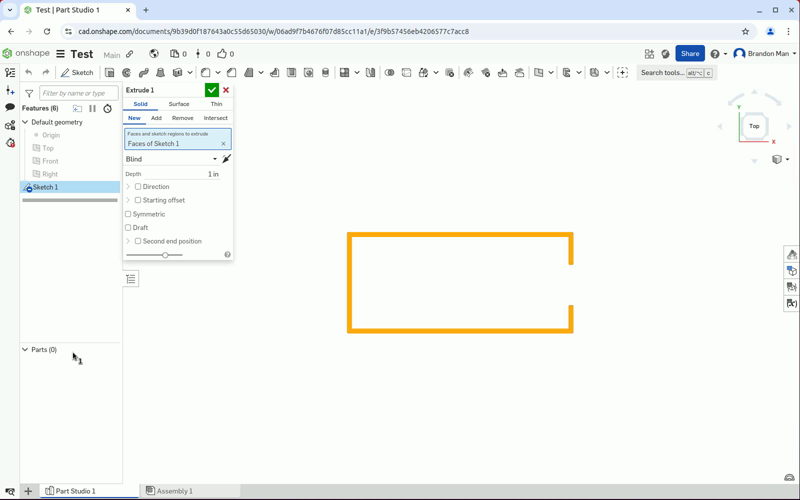
mouse_move(143, 106)
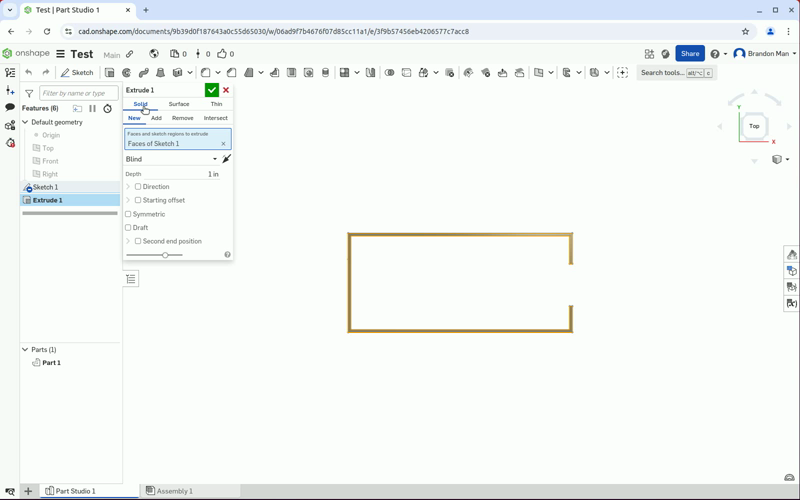
click(143, 106)
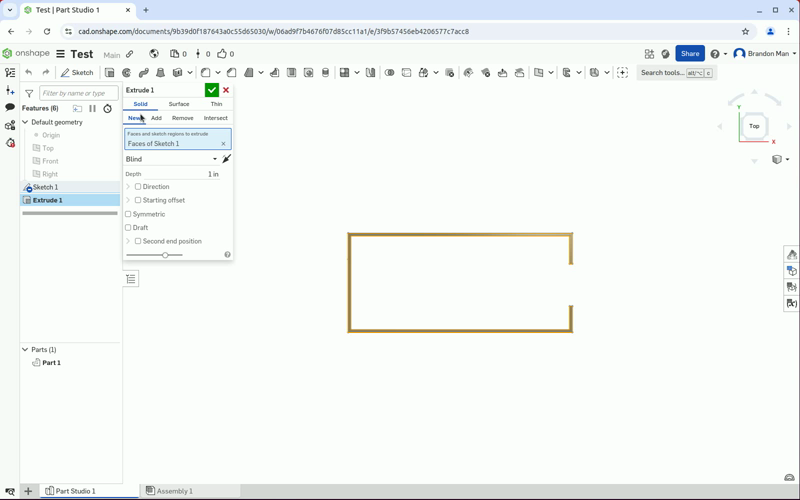
mouse_move(137, 120)
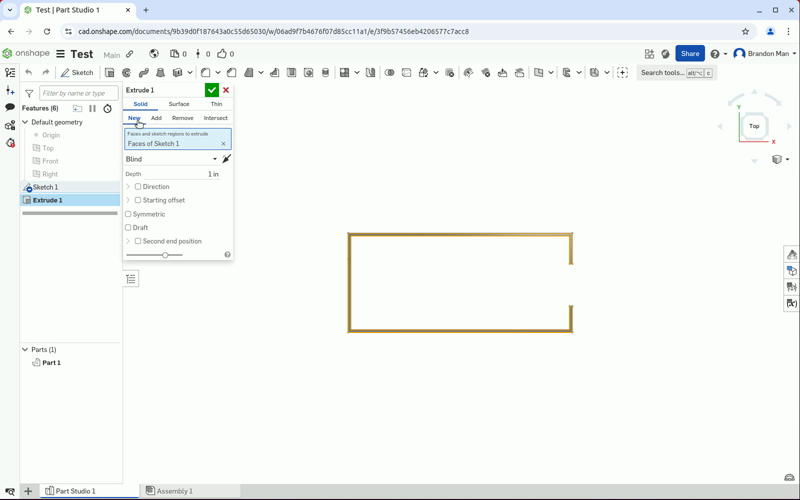
click(137, 120)
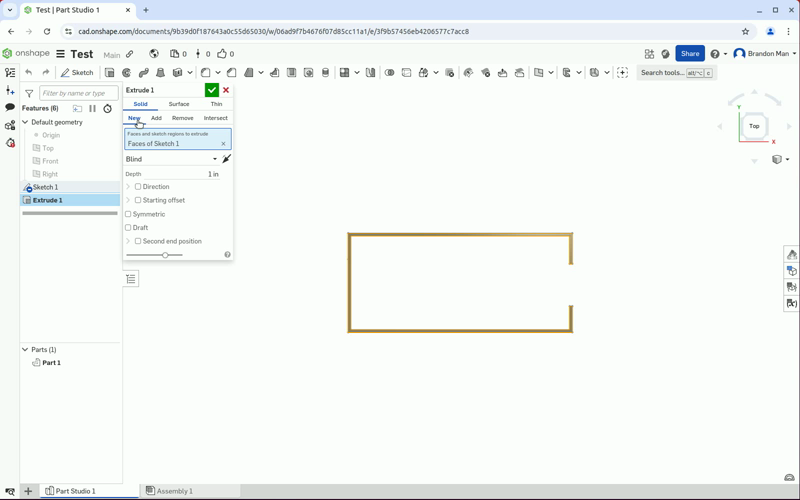
key(tab, 4)
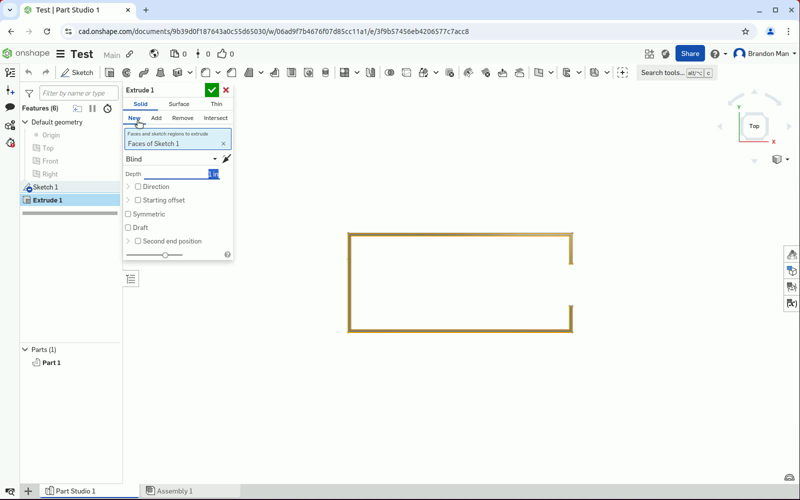
text(-2.407)
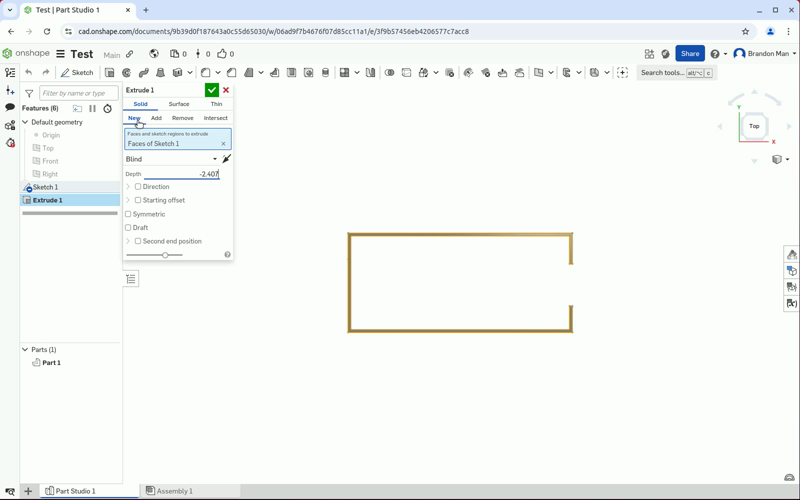
key(enter)
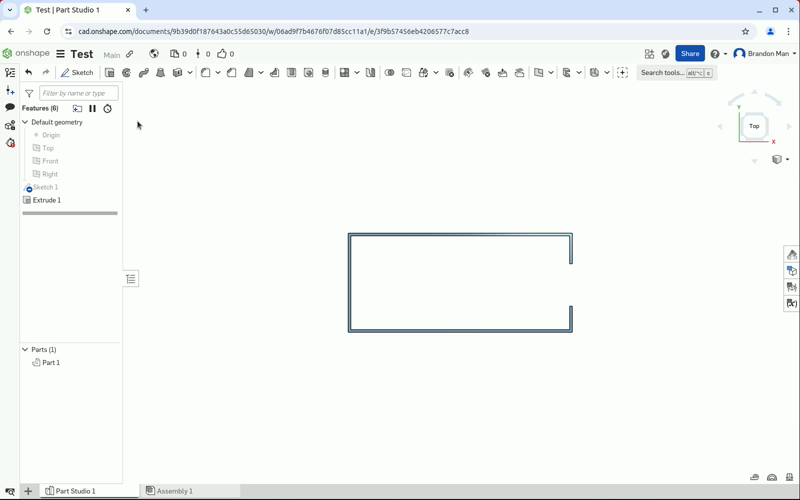
key(shift+h)
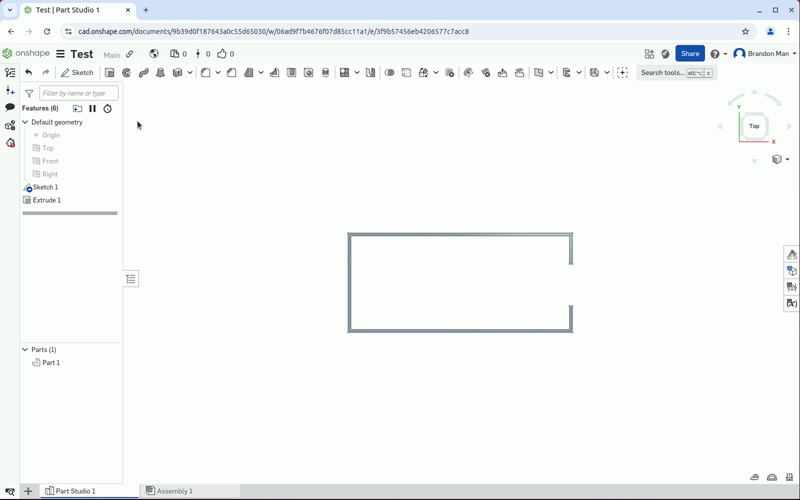
key(shift+h)
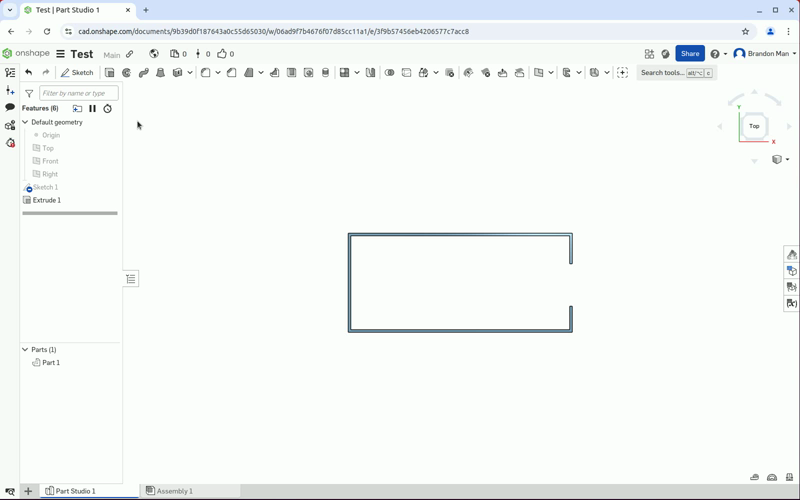
mouse_move(73, 189)
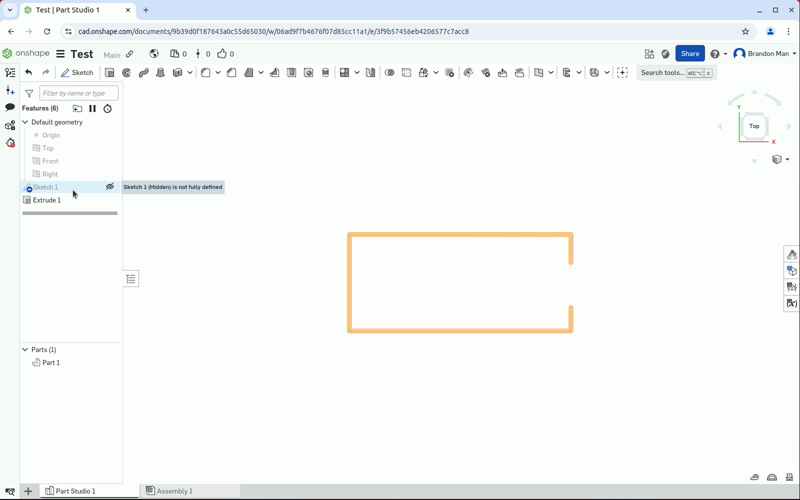
click(73, 189)
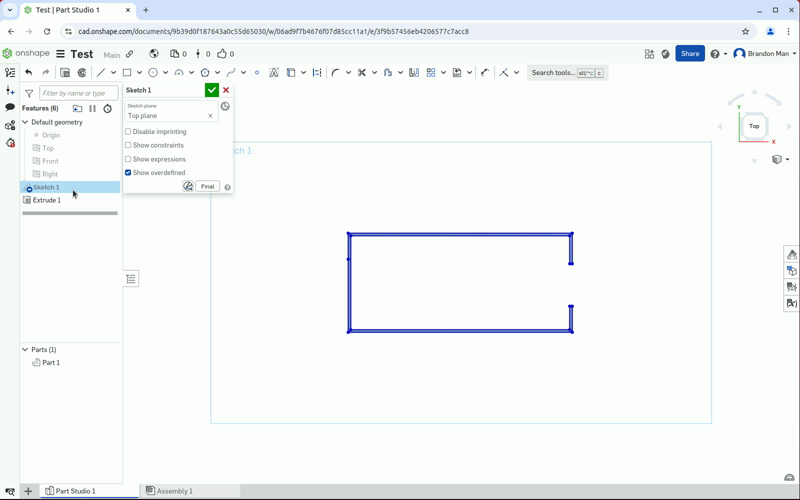
mouse_move(229, 92)
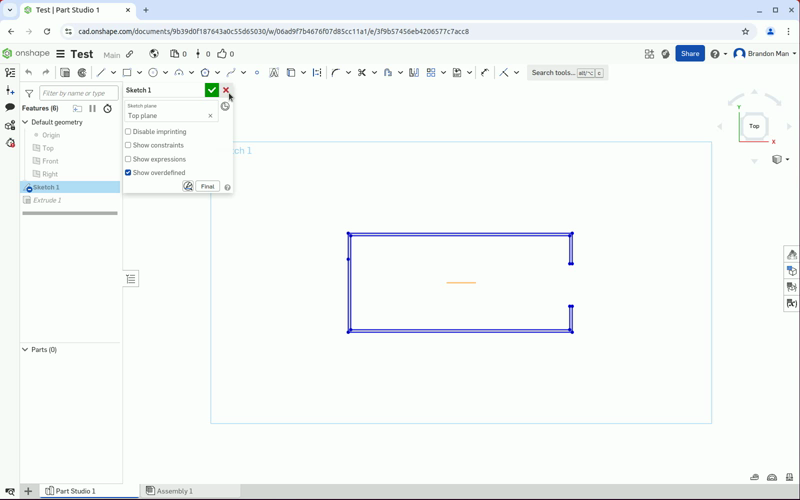
click(229, 92)
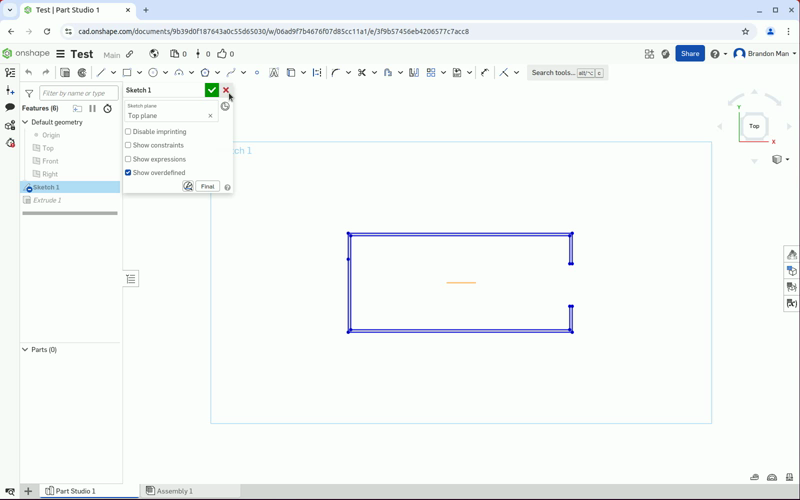
key(shift+s)
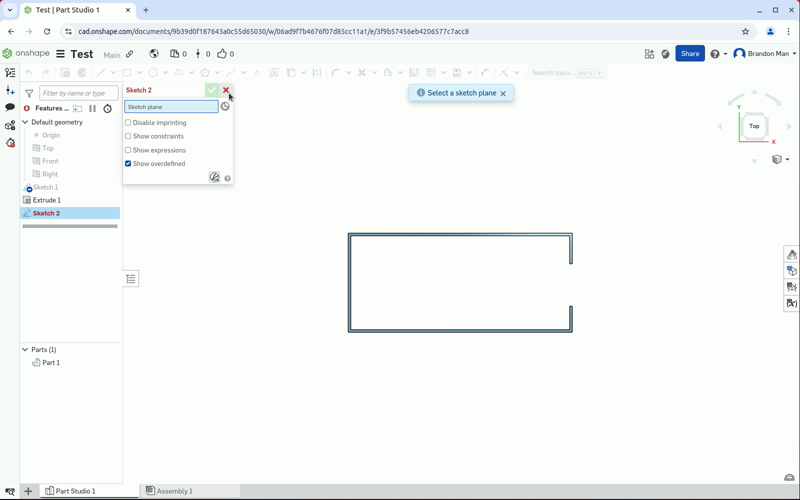
mouse_move(73, 150)
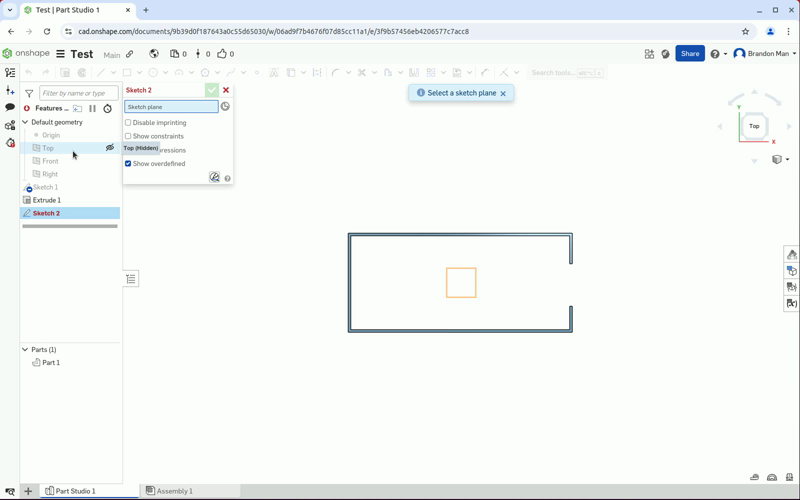
click(73, 150)
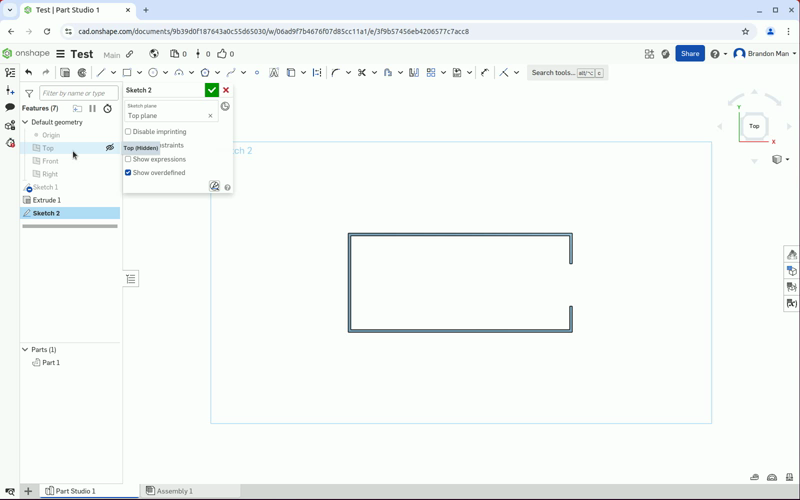
mouse_move(73, 352)
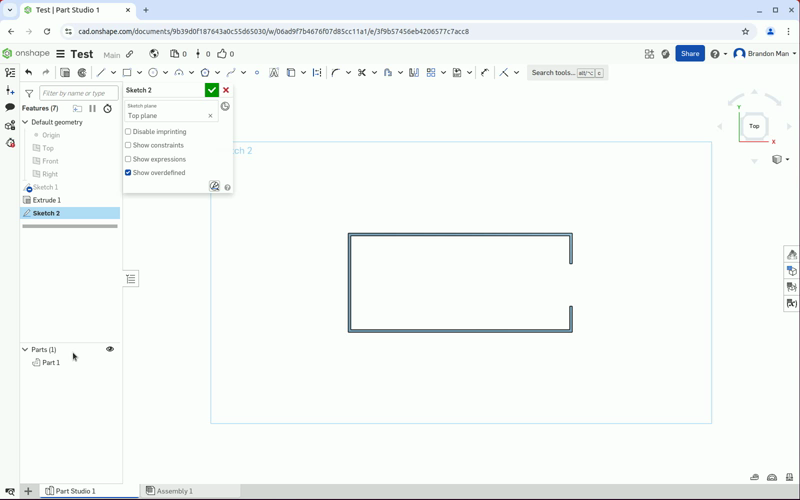
key(y)
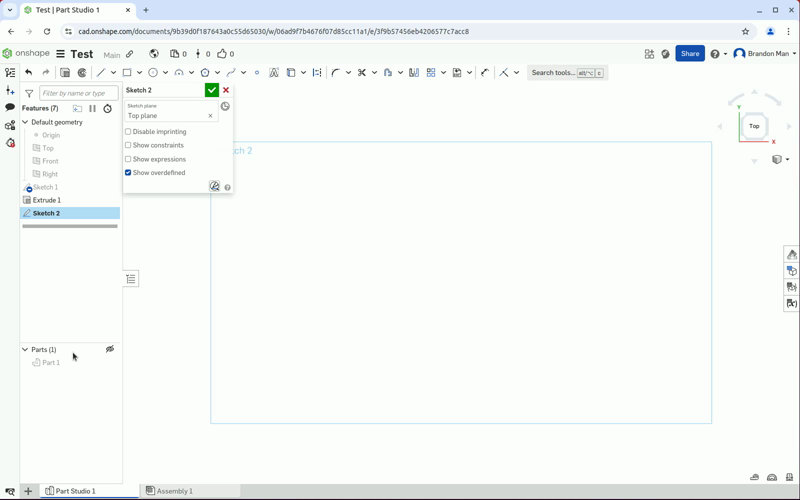
key(l)
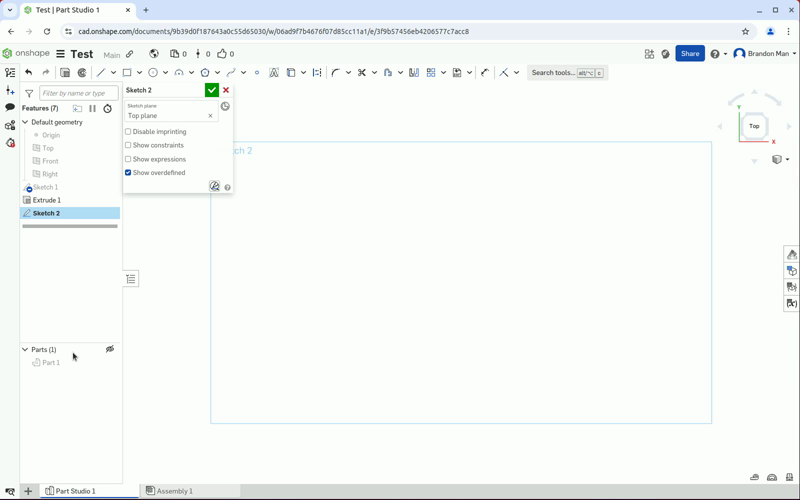
key_down(shift)
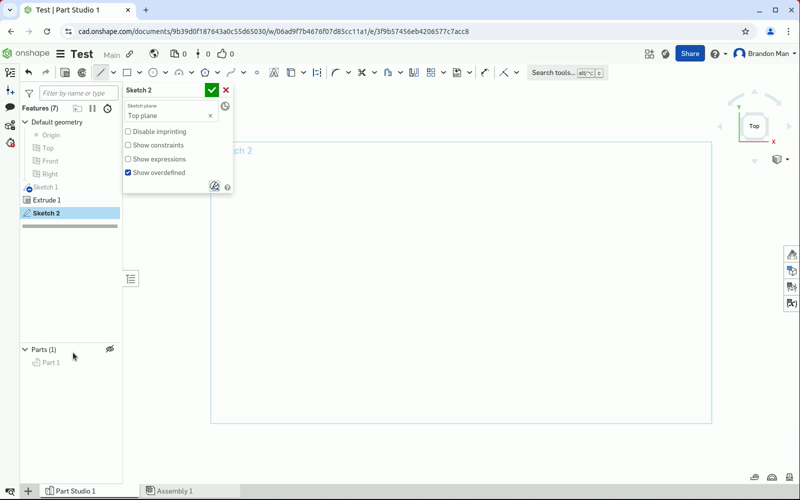
mouse_move(350, 329)
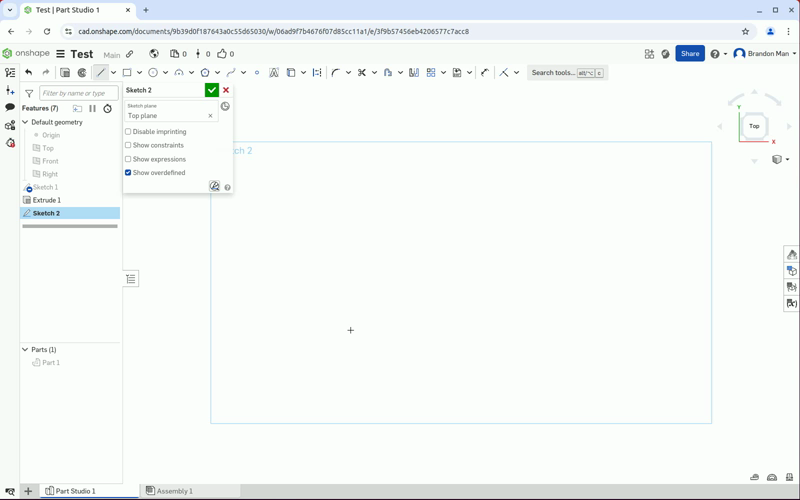
click(350, 329)
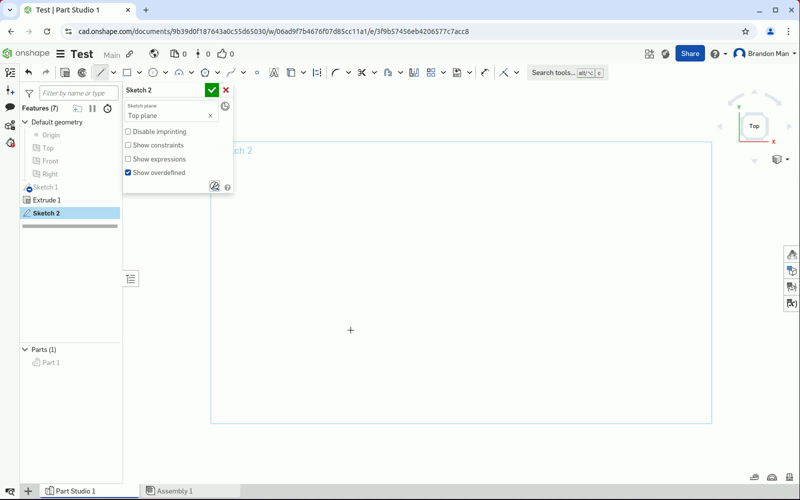
key_up(shift)
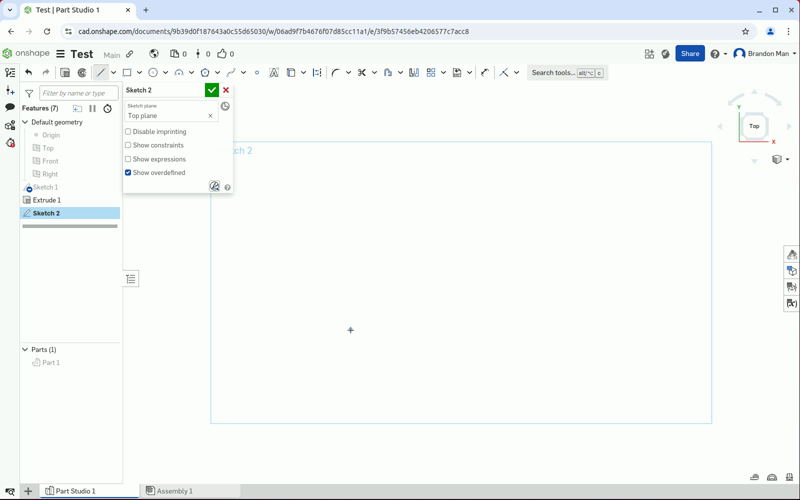
key_down(shift)
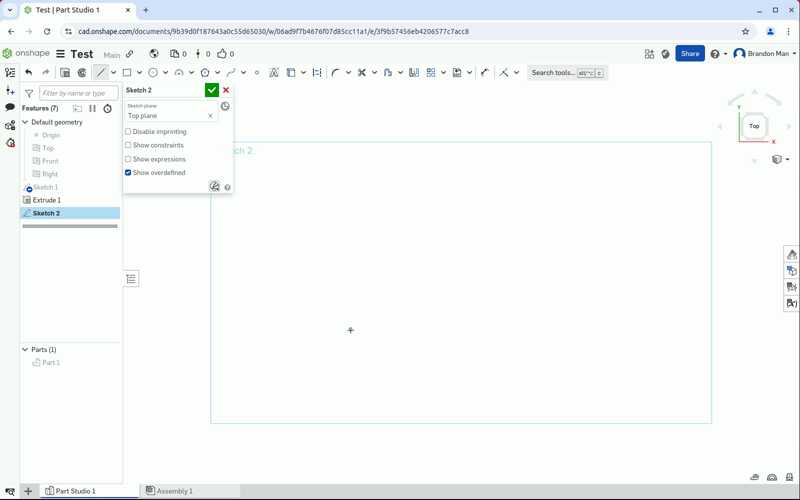
mouse_move(568, 329)
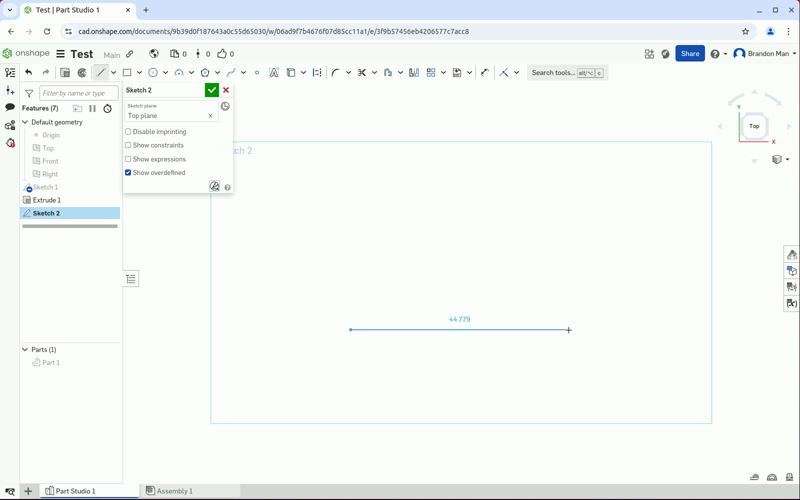
click(568, 329)
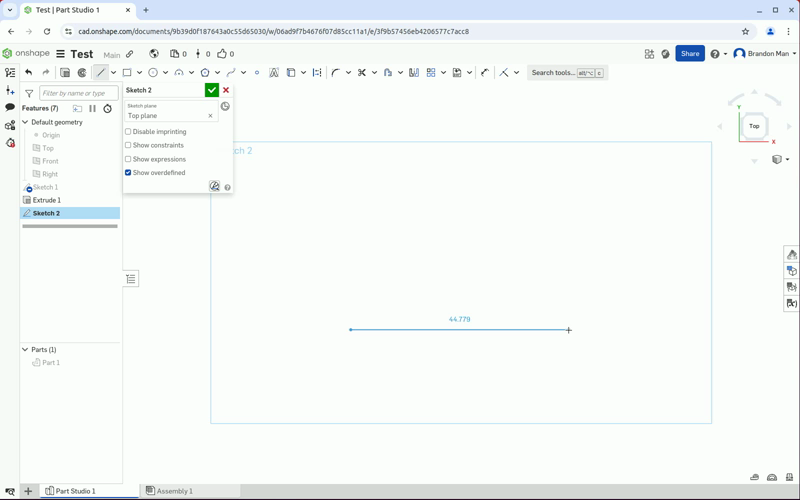
key_up(shift)
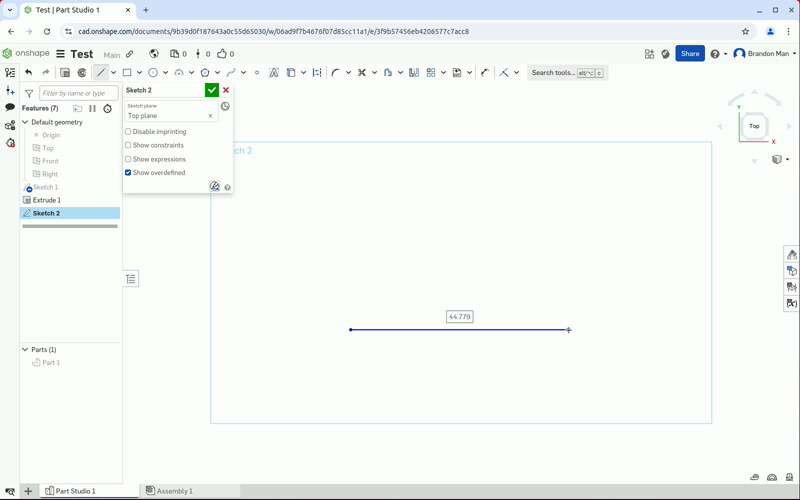
key_down(shift)
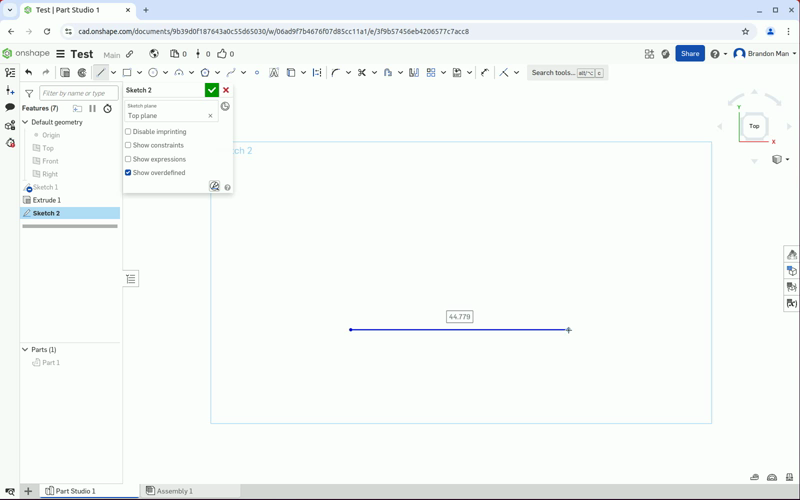
mouse_move(589, 329)
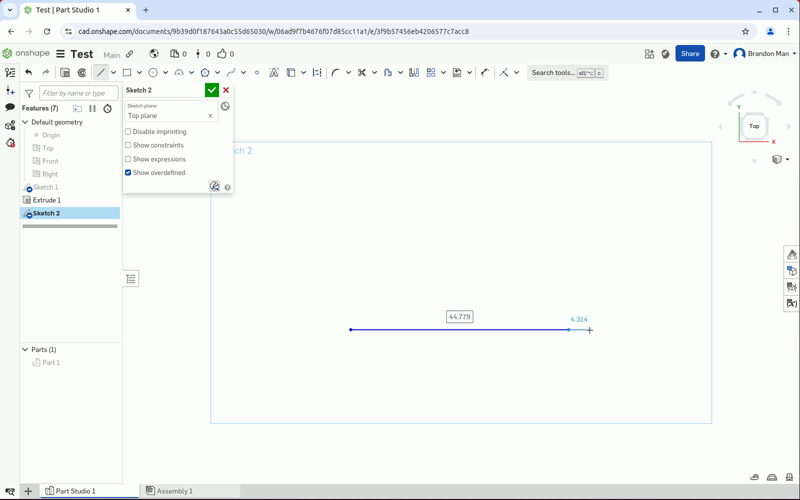
mouse_move(568, 306)
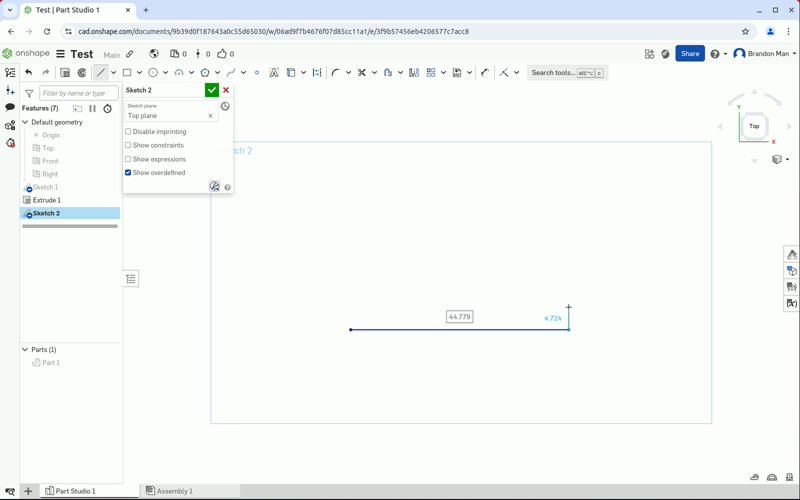
click(568, 306)
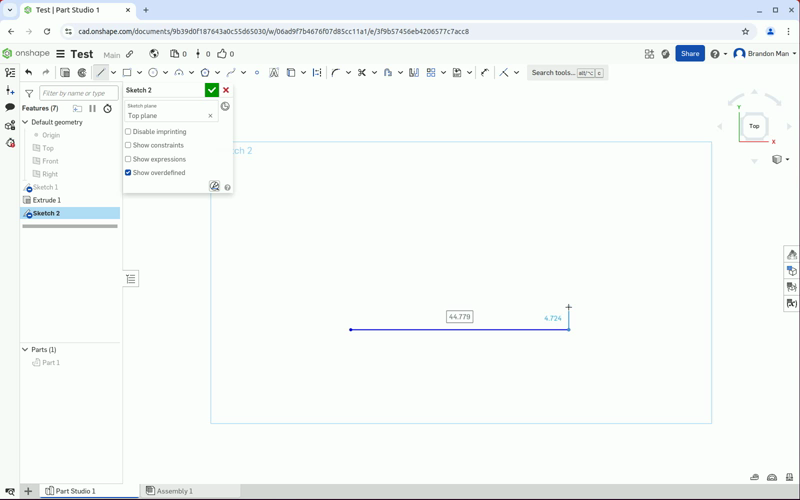
key_up(shift)
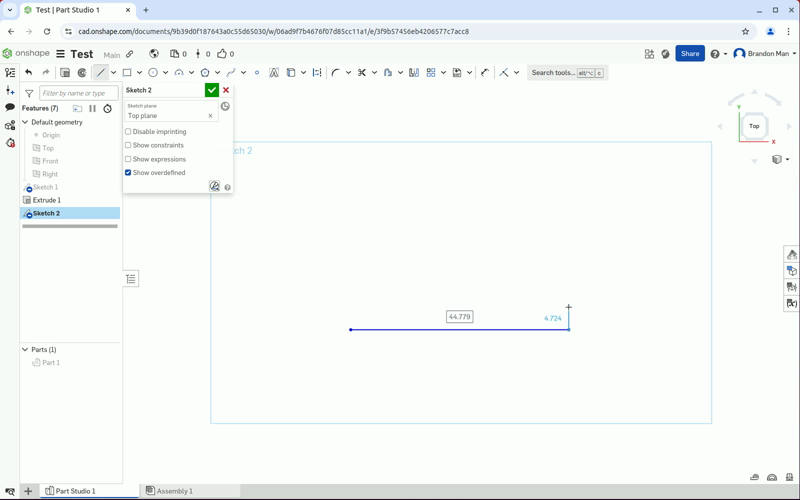
key_down(shift)
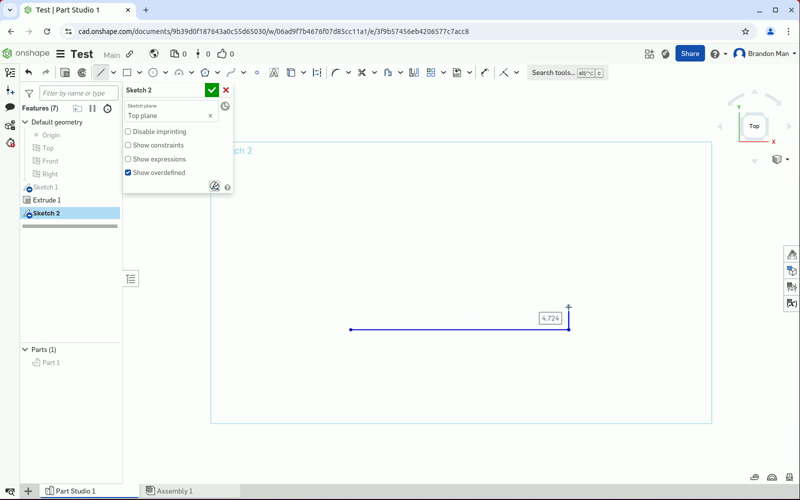
mouse_move(589, 306)
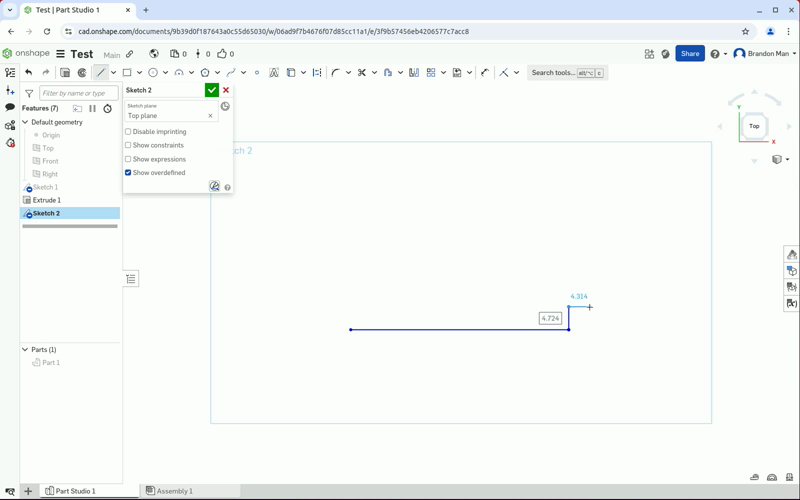
mouse_move(568, 265)
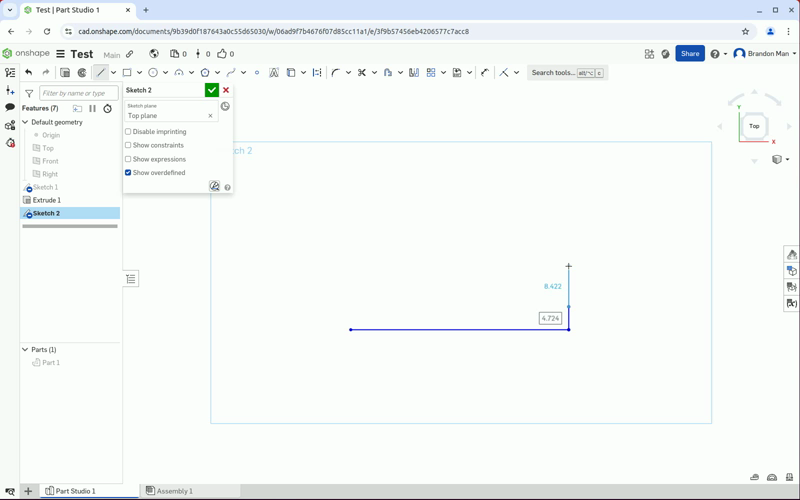
click(568, 265)
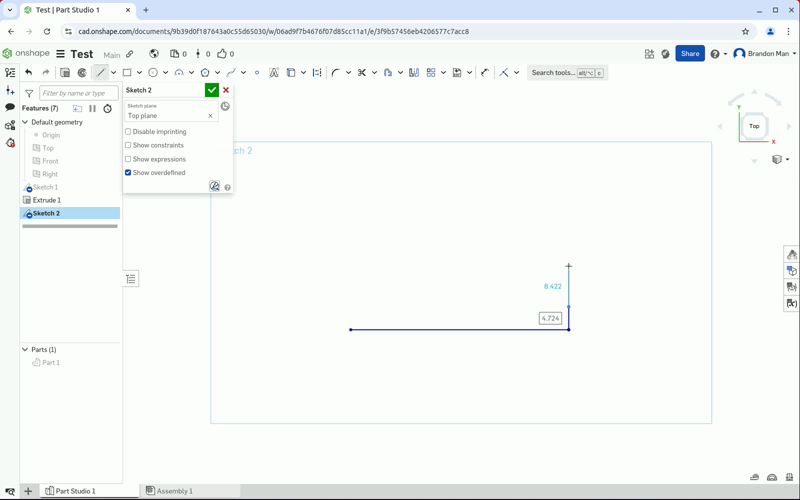
key_up(shift)
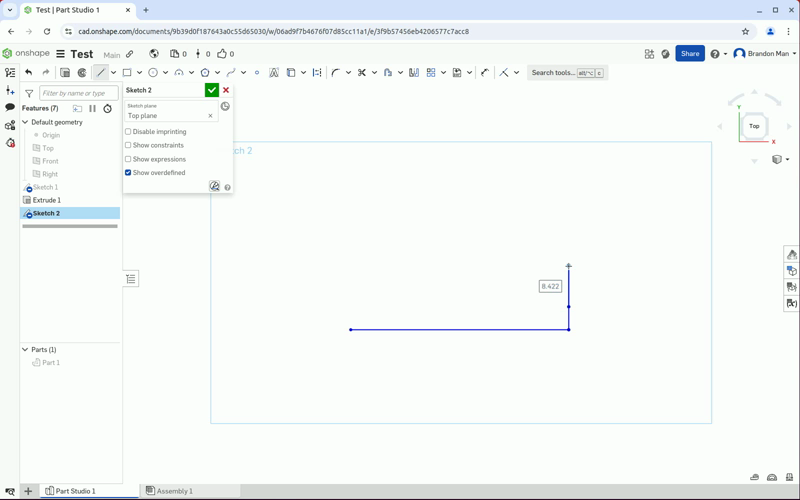
key_down(shift)
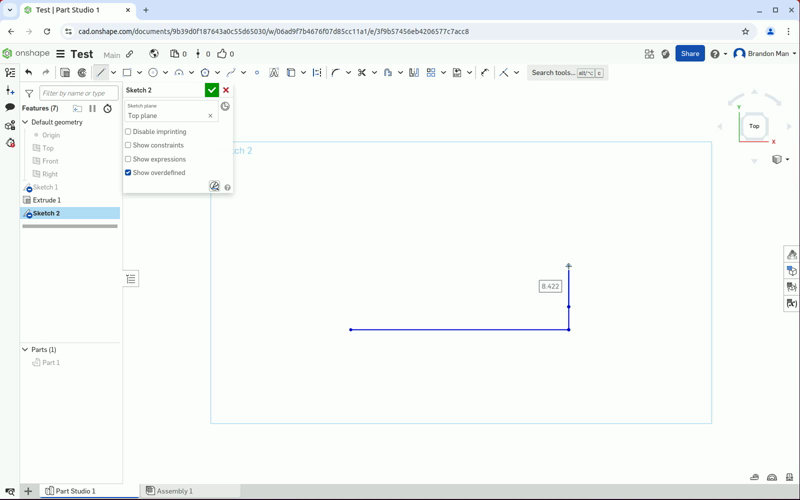
mouse_move(589, 265)
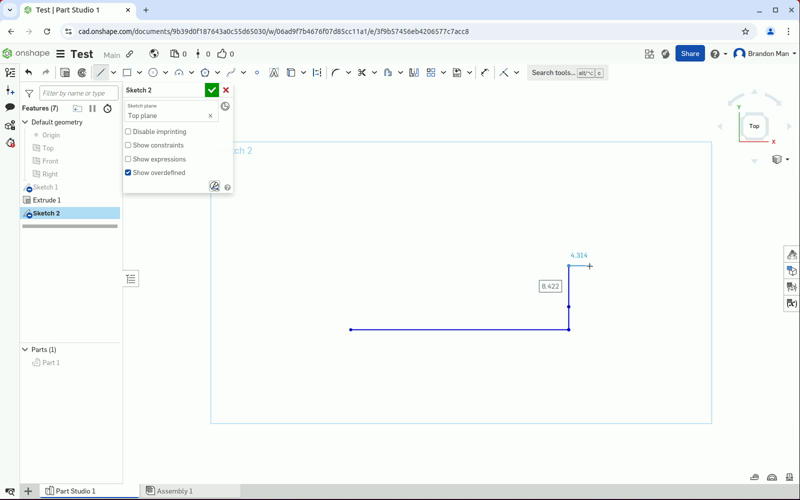
mouse_move(568, 235)
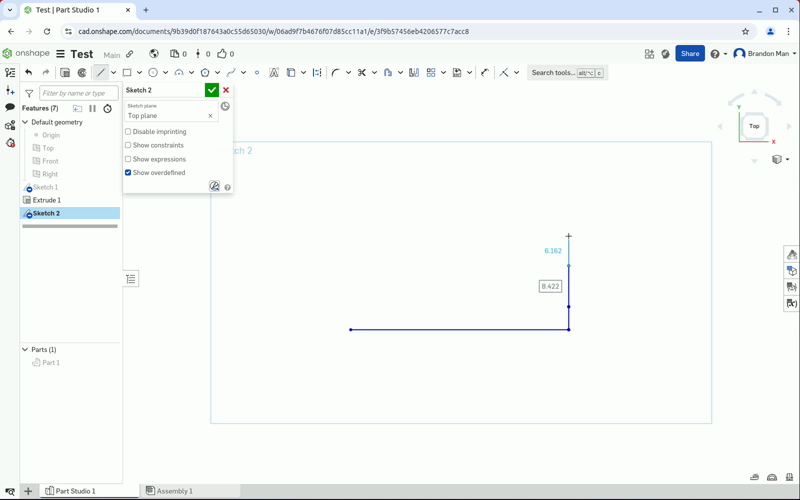
click(568, 235)
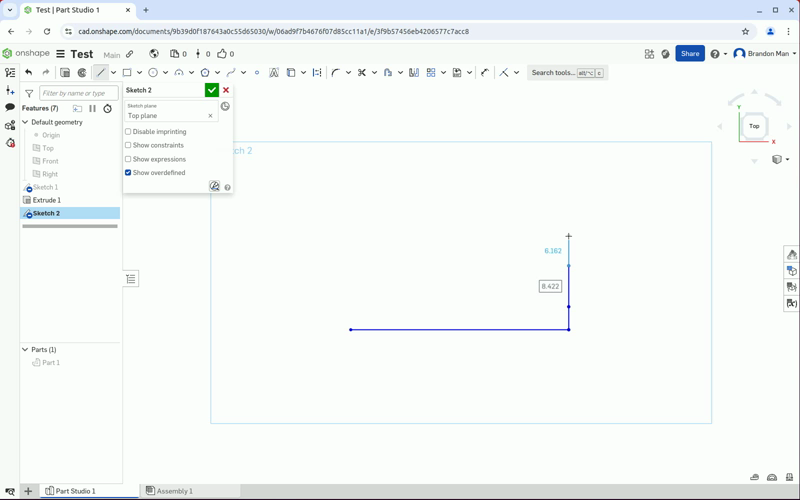
key_up(shift)
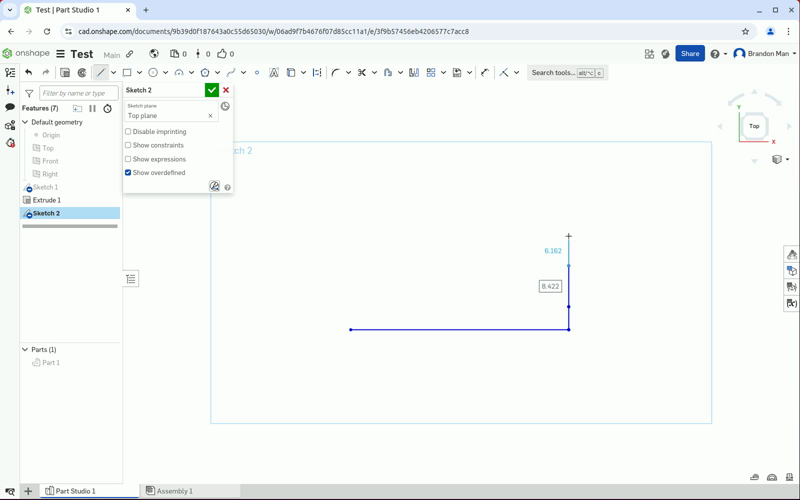
key_down(shift)
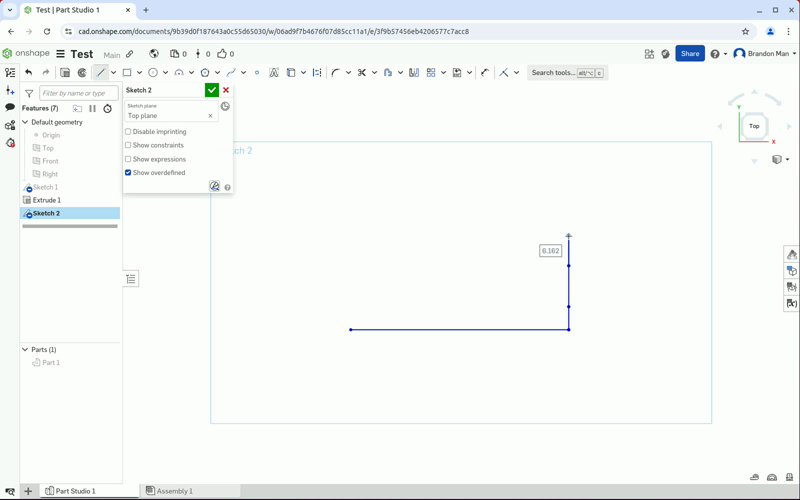
mouse_move(350, 235)
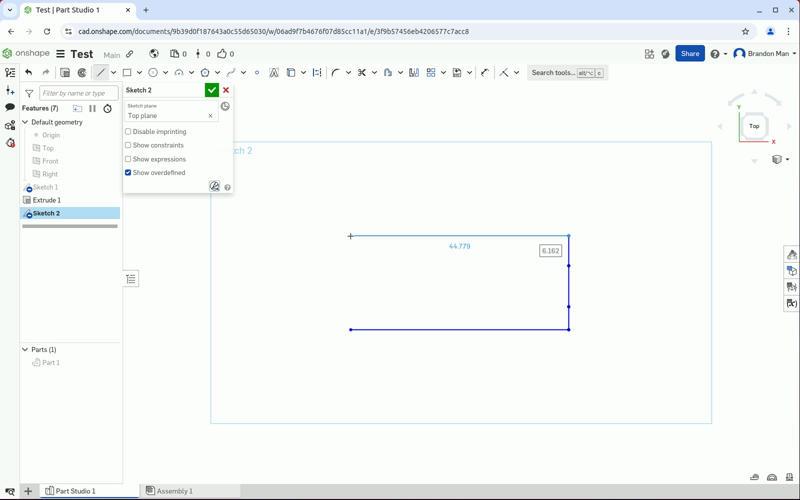
click(350, 235)
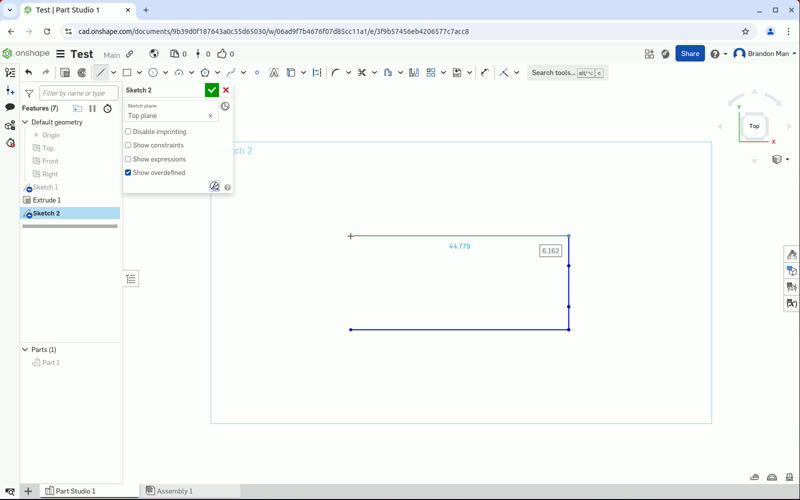
key_up(shift)
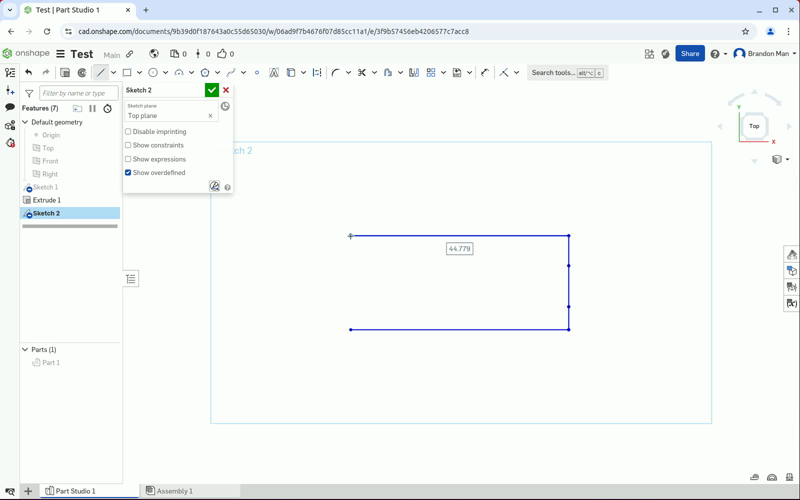
key_down(shift)
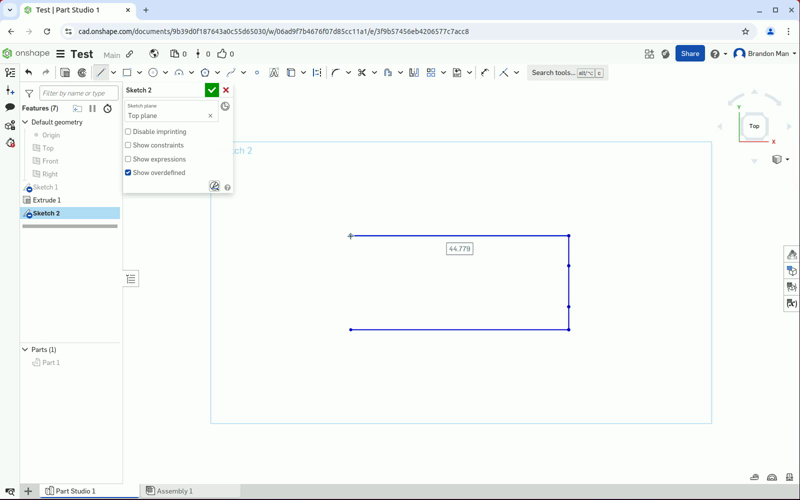
mouse_move(350, 329)
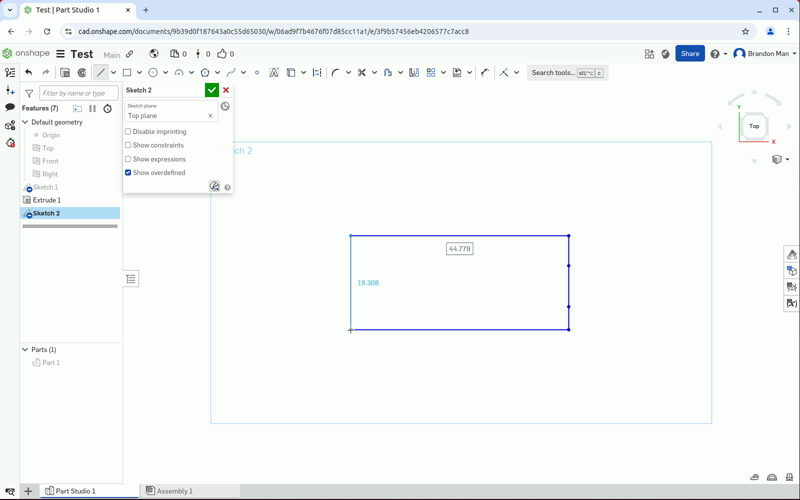
key_up(shift)
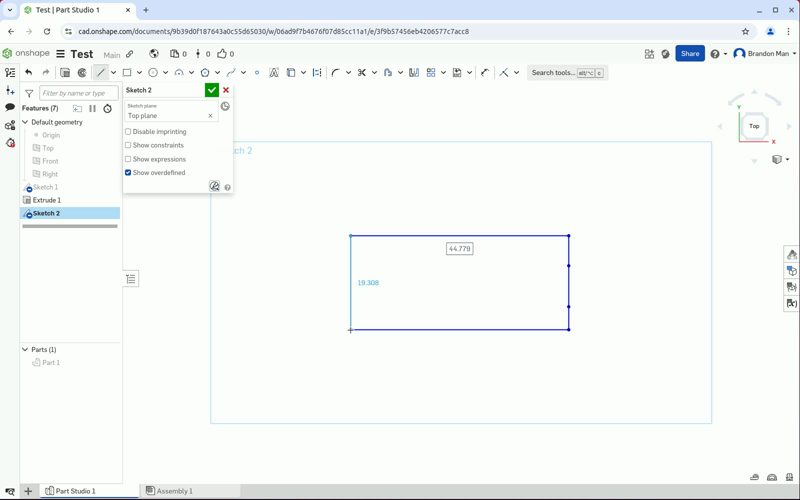
click(350, 329)
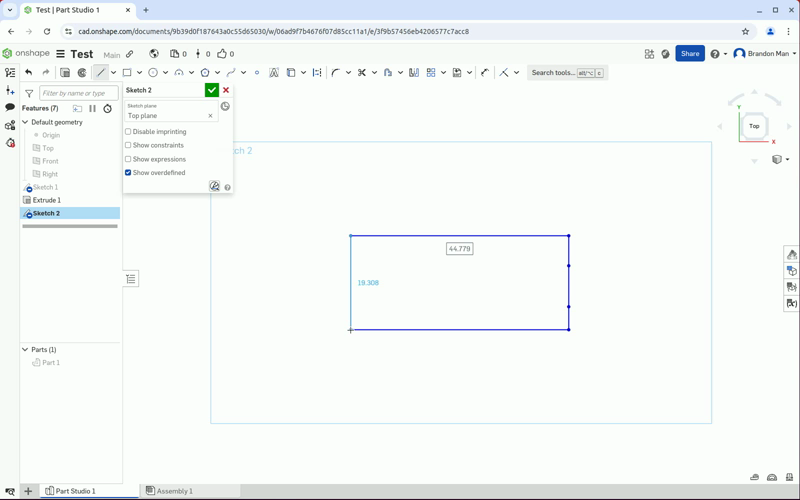
key(esc)
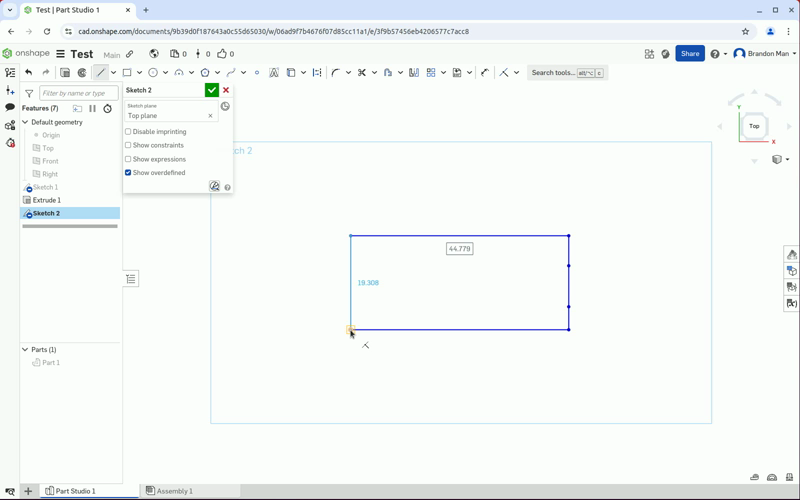
key(c)
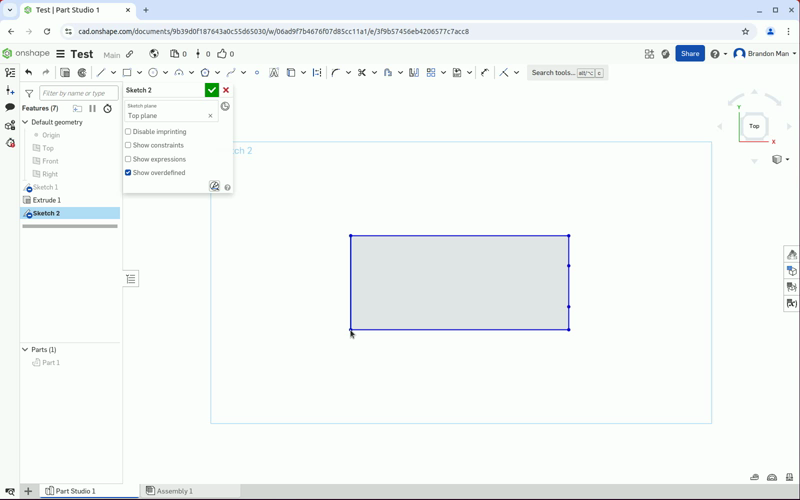
key_down(shift)
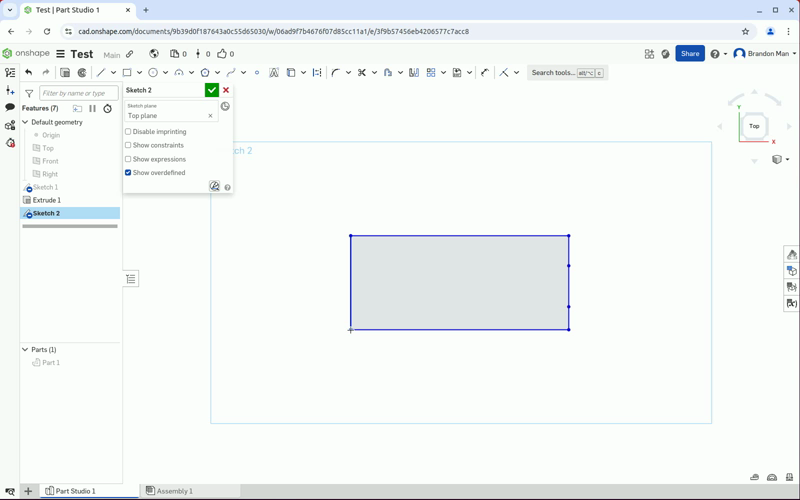
mouse_move(353, 313)
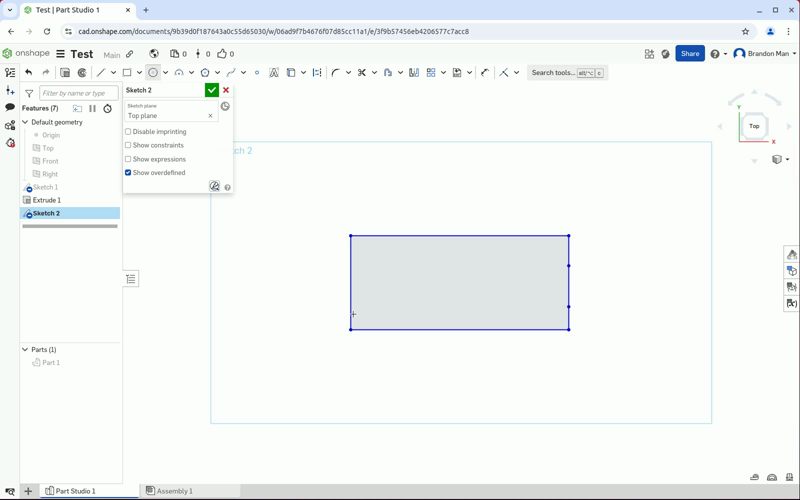
click(353, 313)
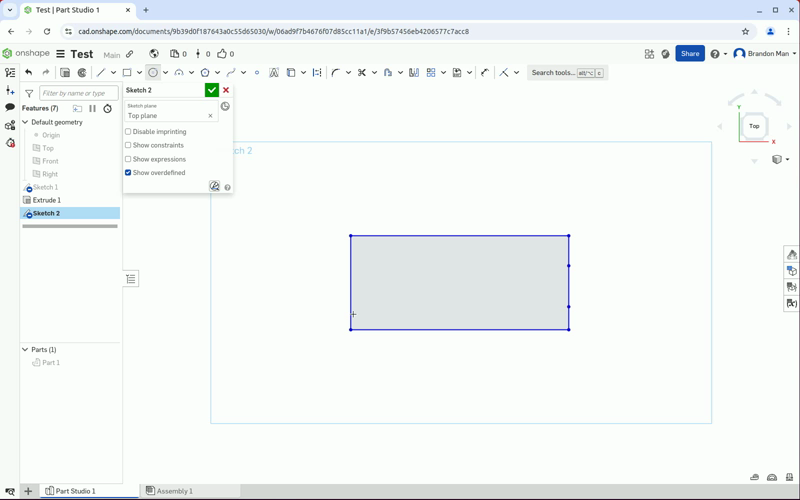
key_up(shift)
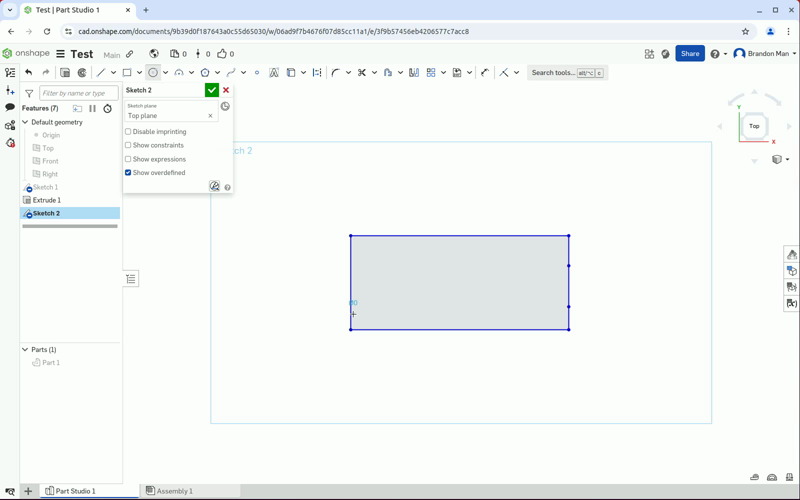
mouse_move(355, 313)
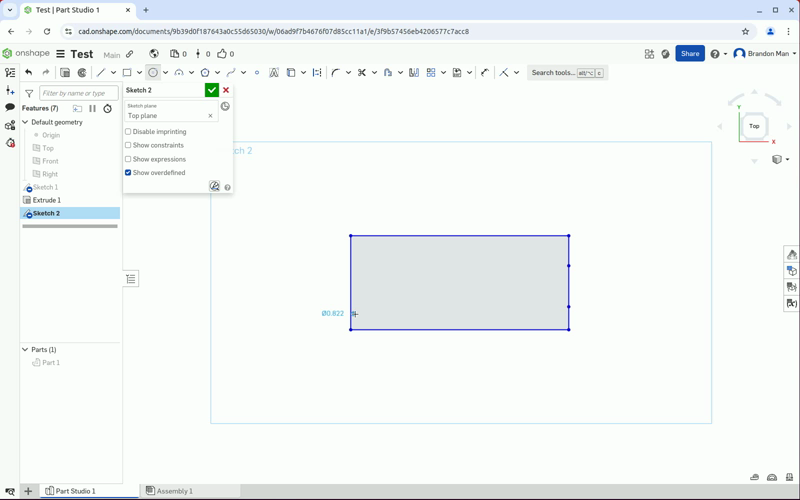
scroll(6)
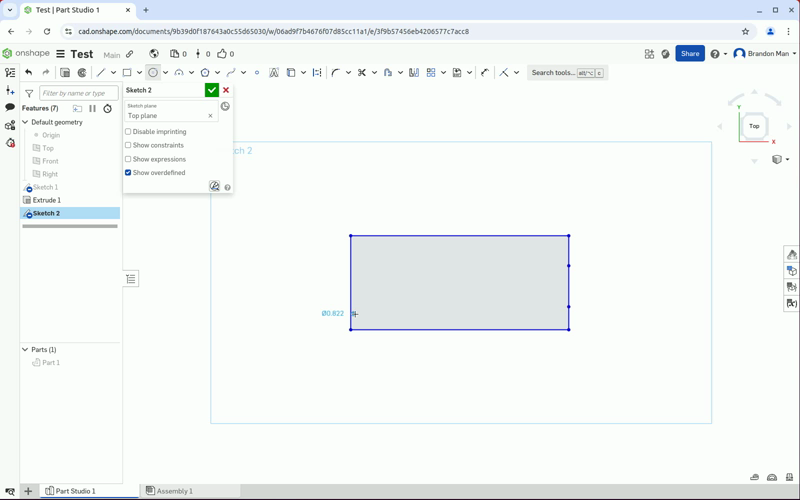
scroll(6)
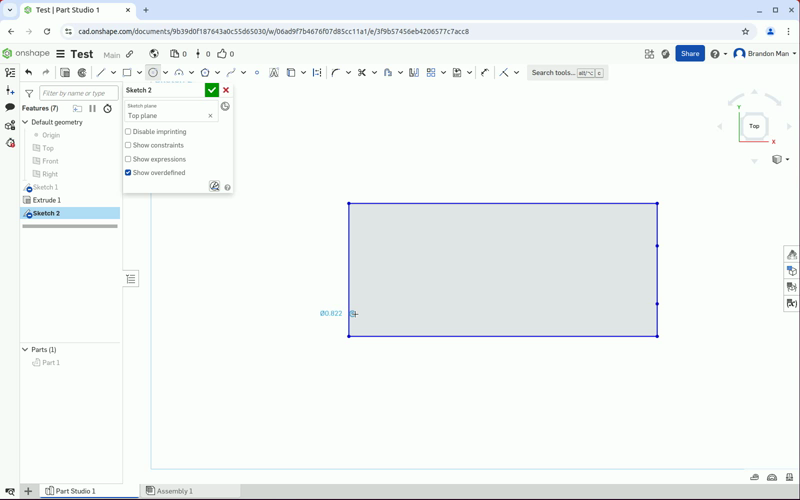
scroll(6)
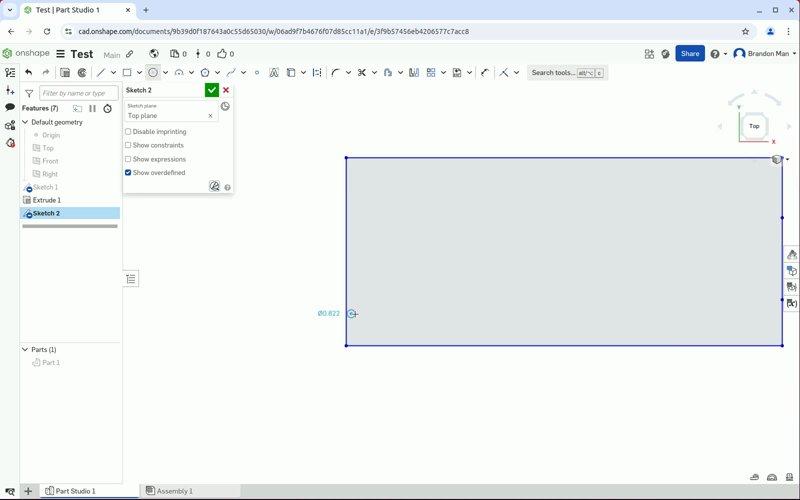
scroll(6)
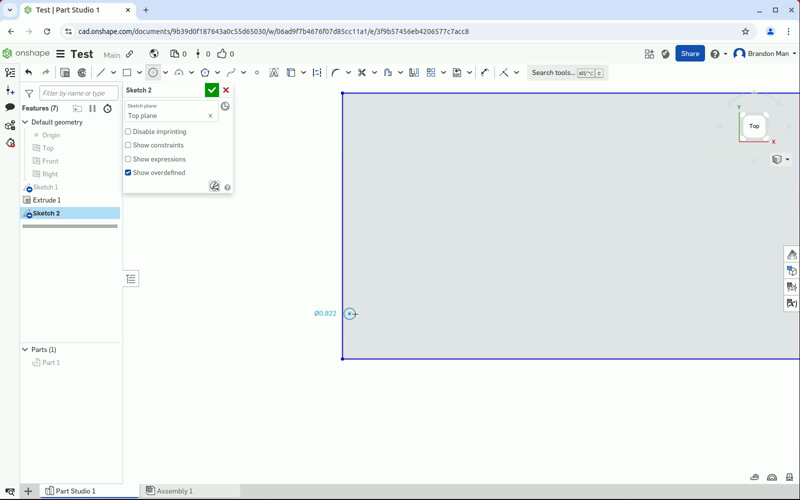
scroll(6)
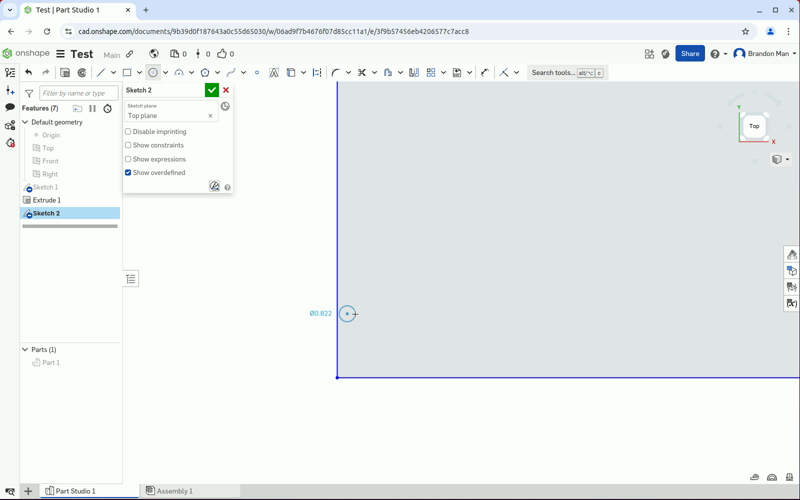
scroll(6)
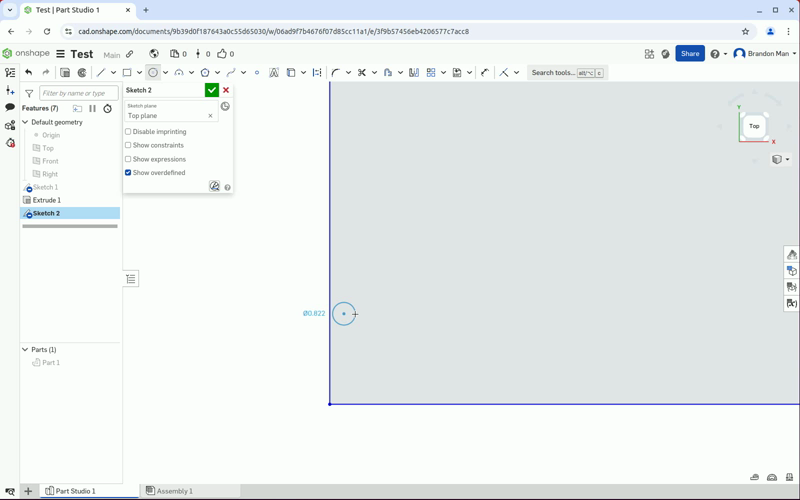
scroll(6)
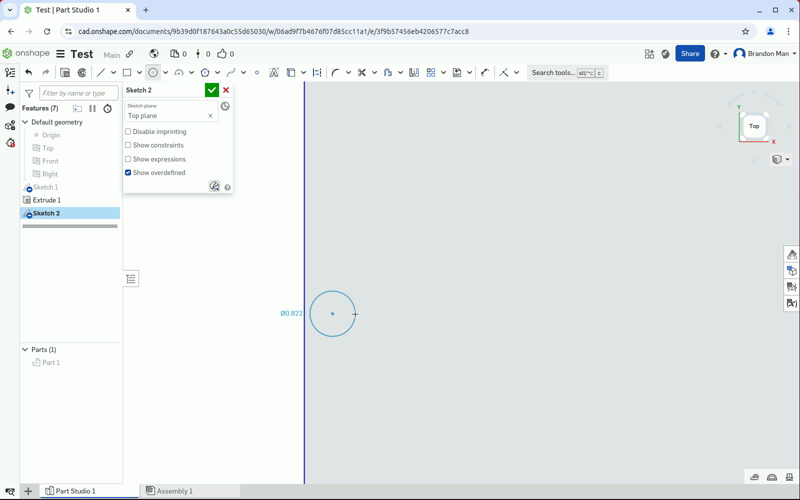
click(355, 313)
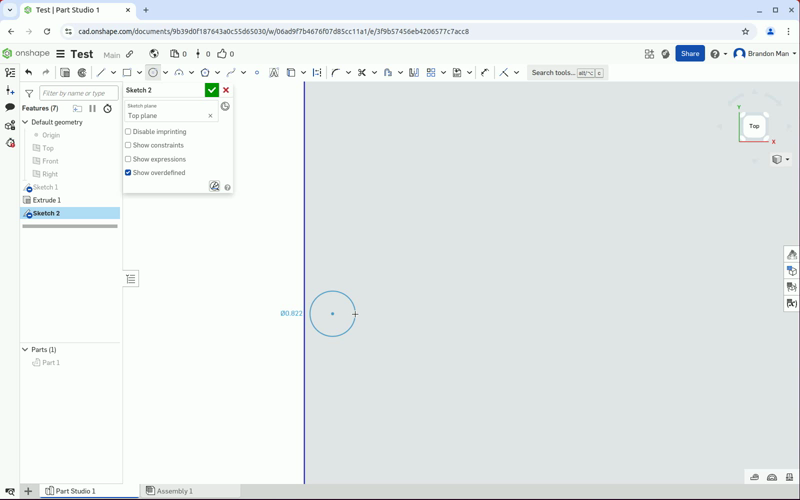
scroll(-6)
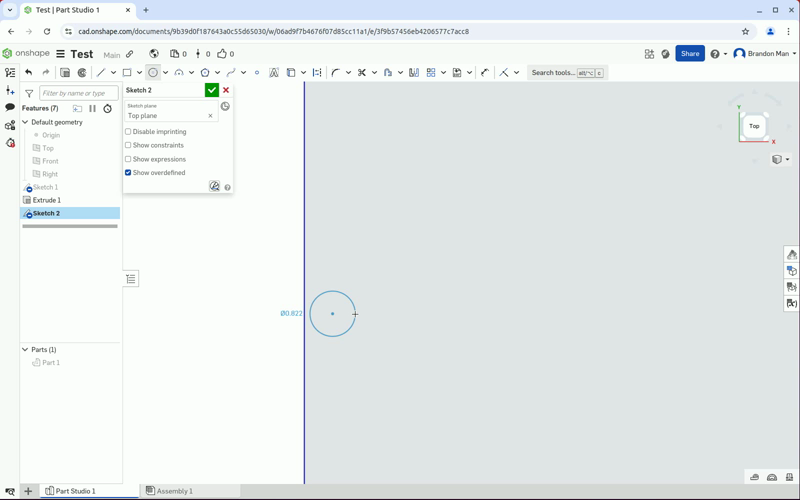
scroll(-6)
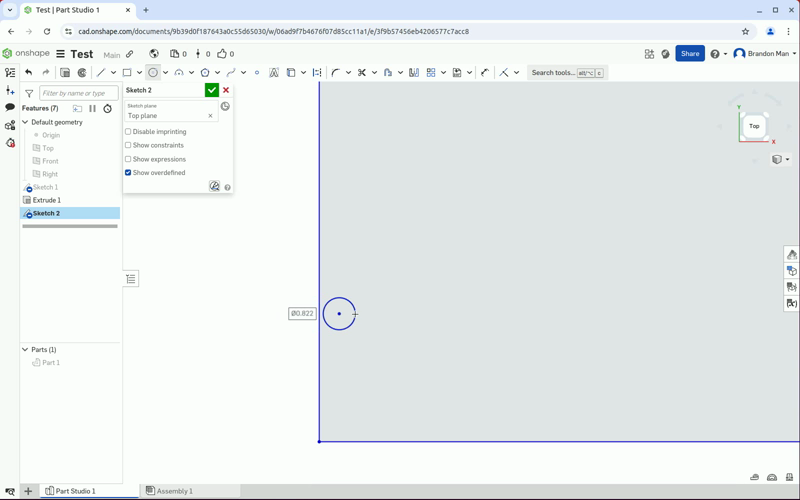
scroll(-6)
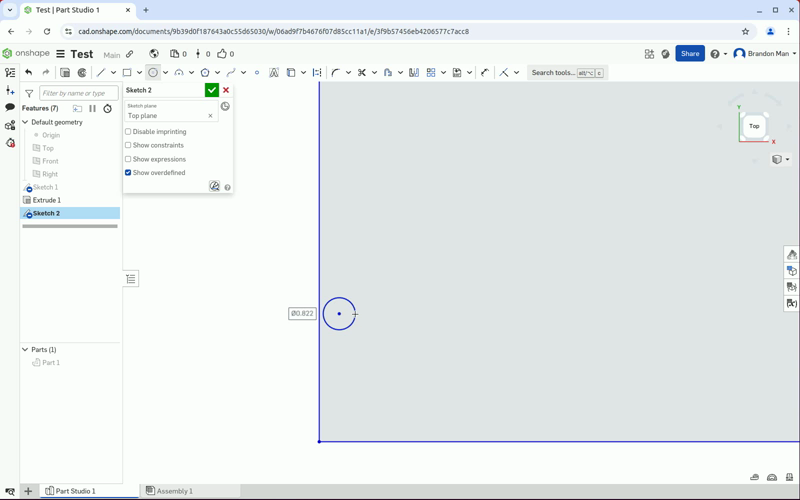
scroll(-6)
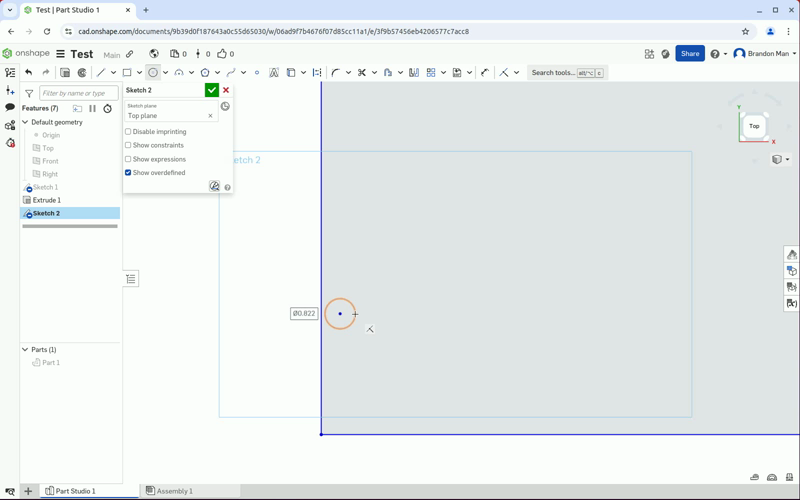
scroll(-6)
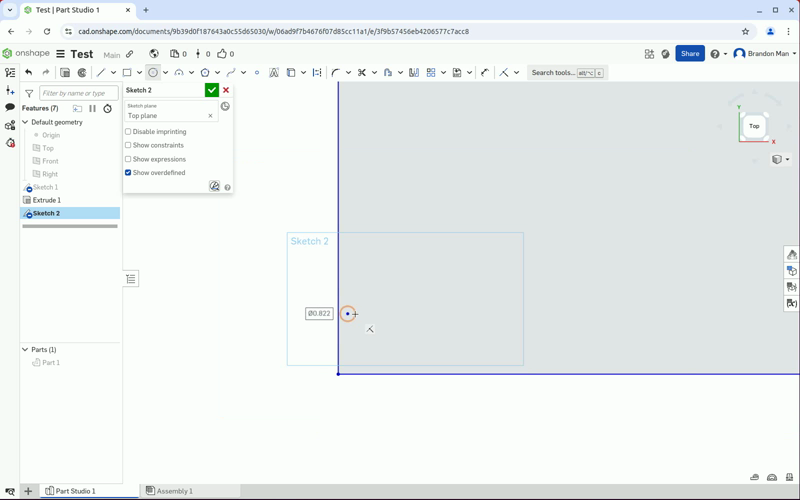
scroll(-6)
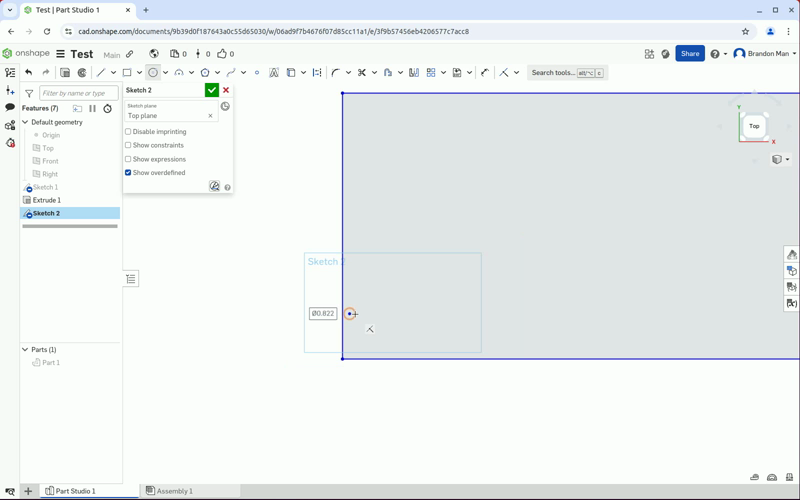
scroll(-6)
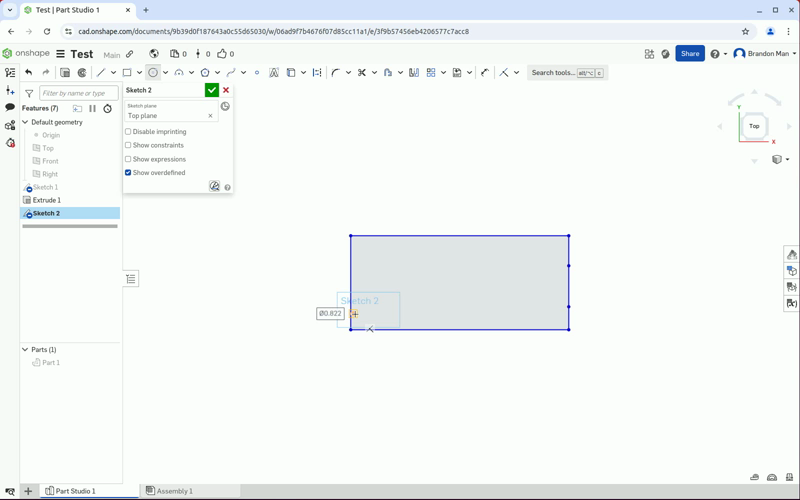
key(esc)
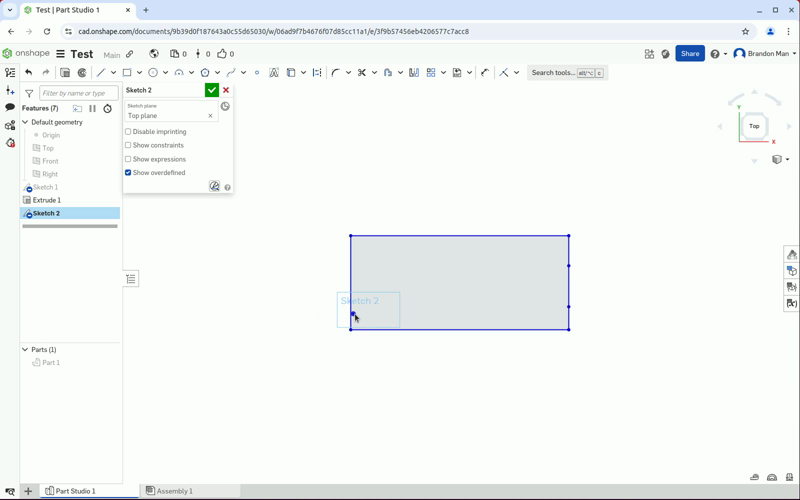
key(c)
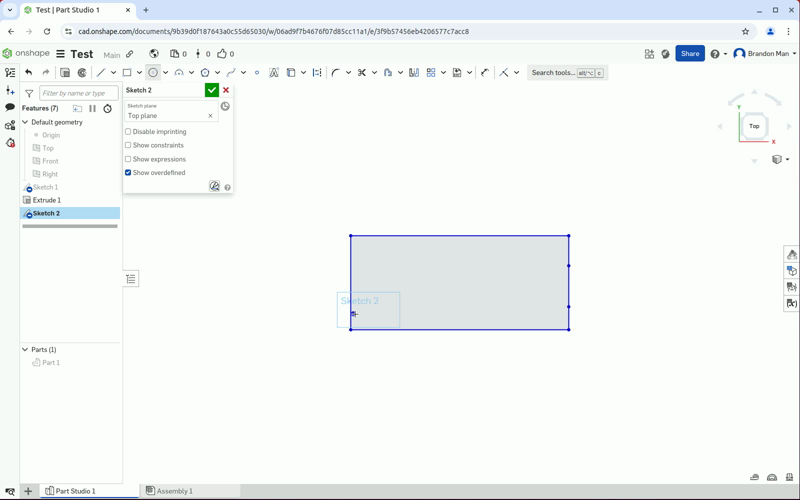
key_down(shift)
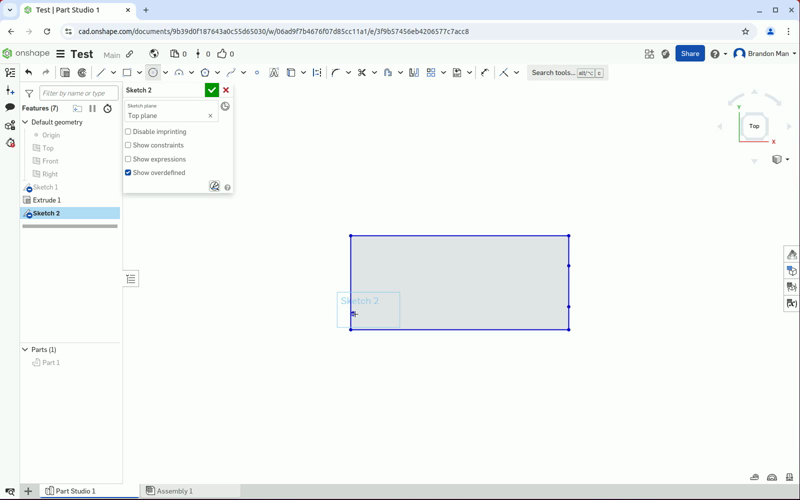
mouse_move(353, 240)
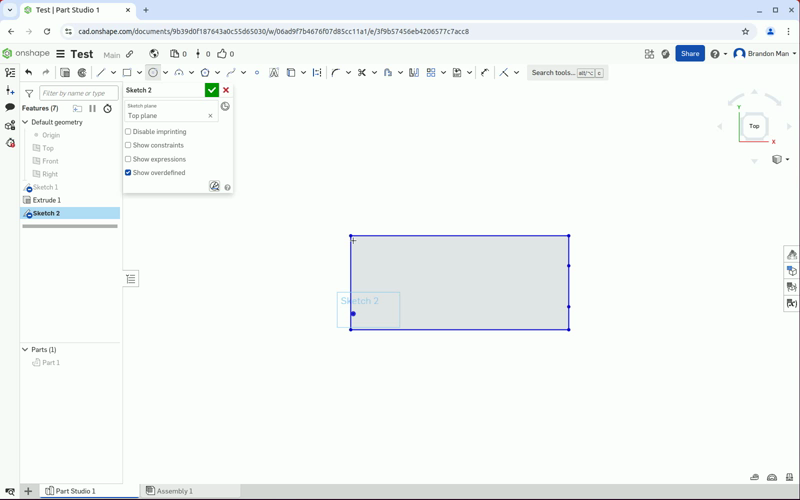
click(353, 240)
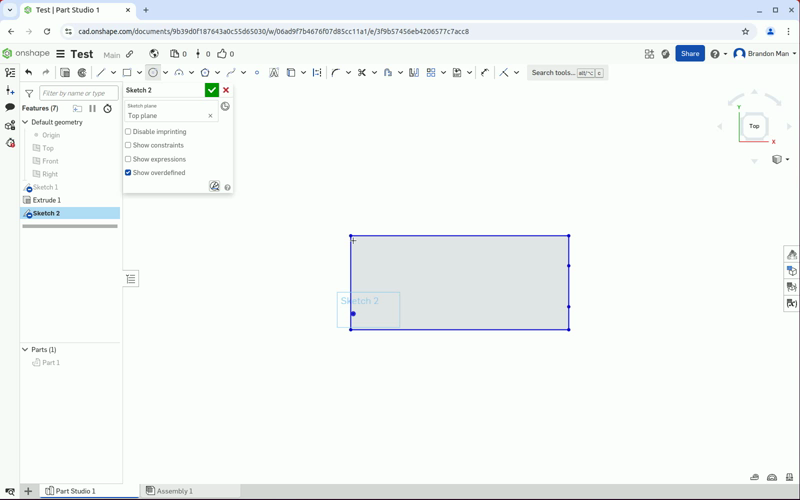
key_up(shift)
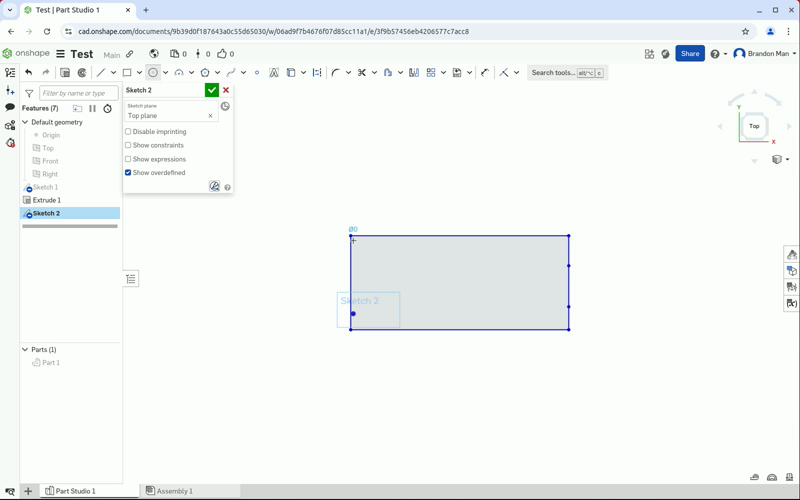
mouse_move(355, 240)
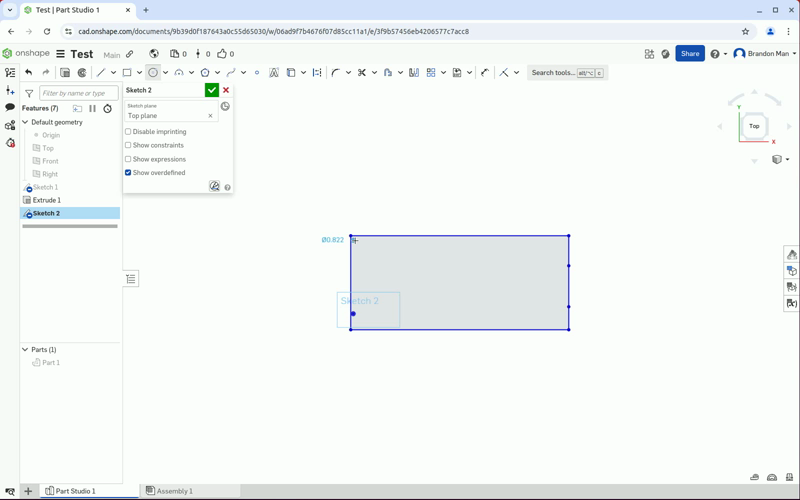
scroll(6)
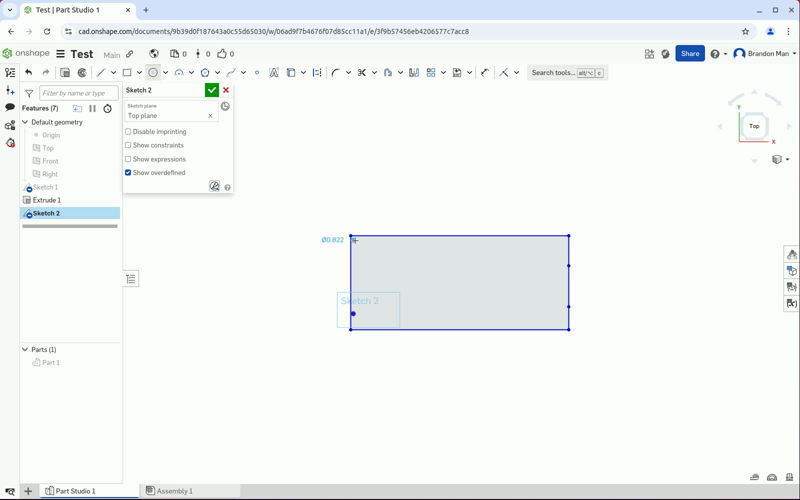
scroll(6)
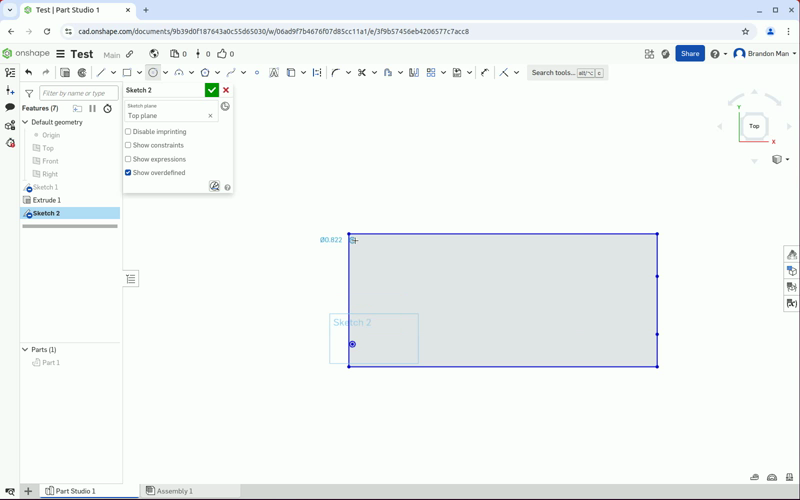
scroll(6)
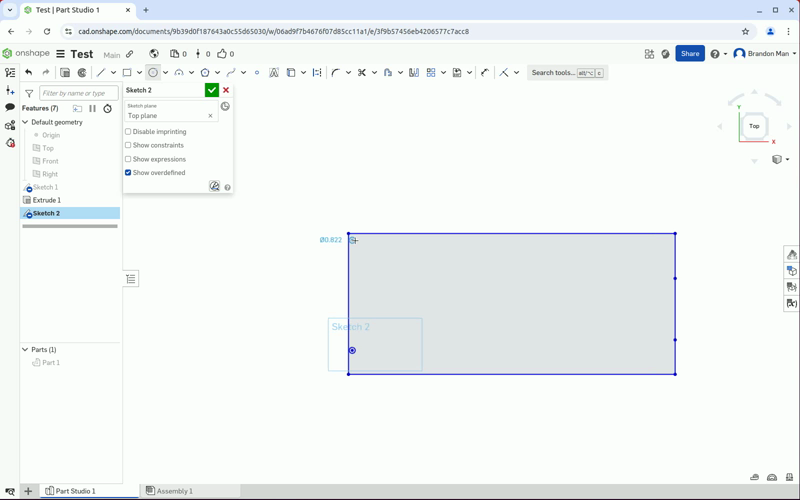
scroll(6)
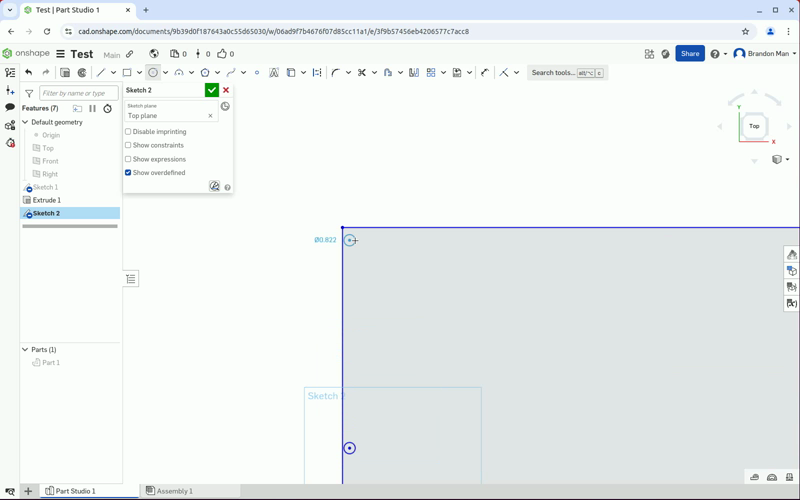
scroll(6)
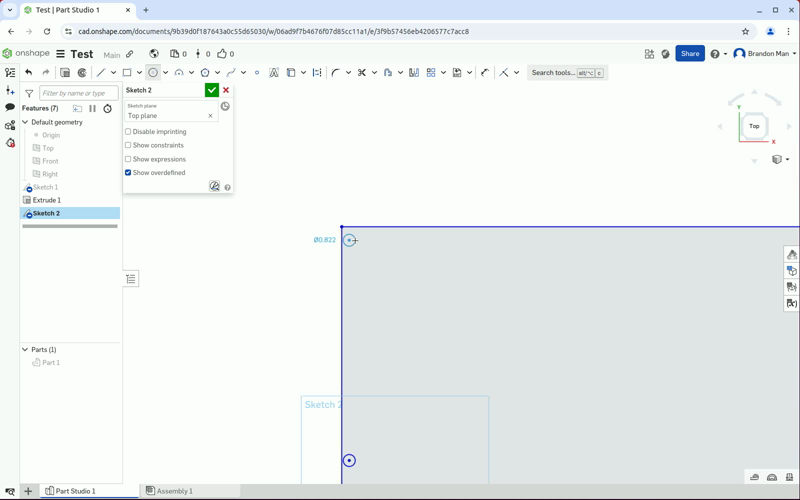
scroll(6)
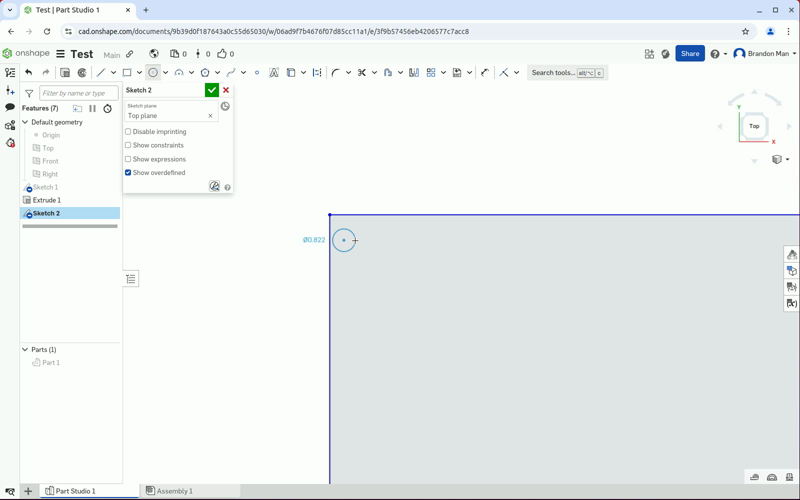
scroll(6)
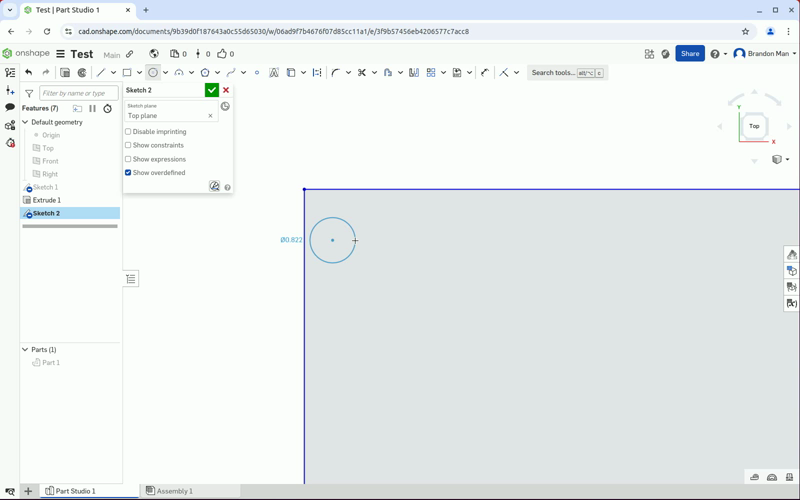
click(355, 240)
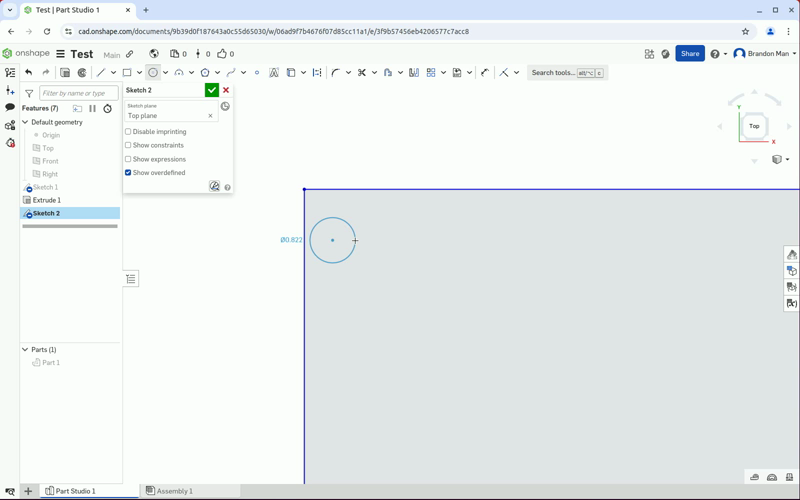
scroll(-6)
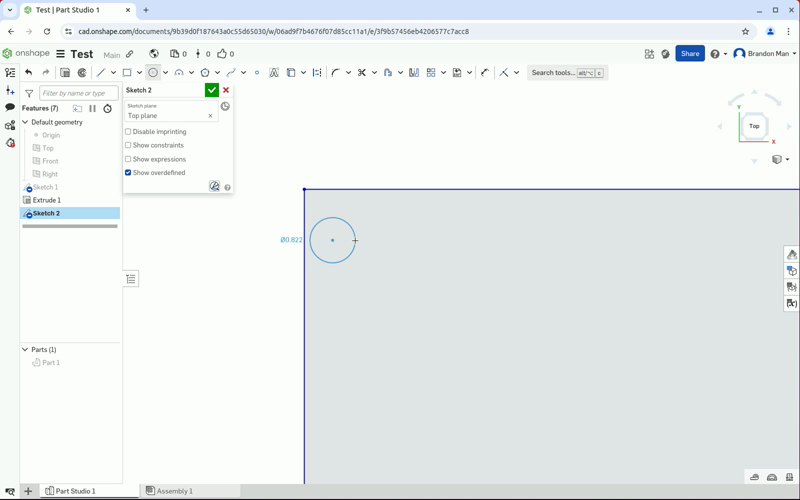
scroll(-6)
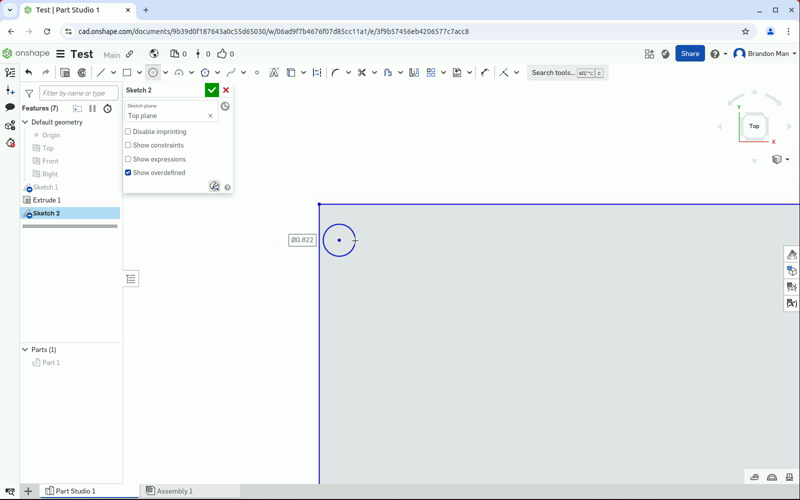
scroll(-6)
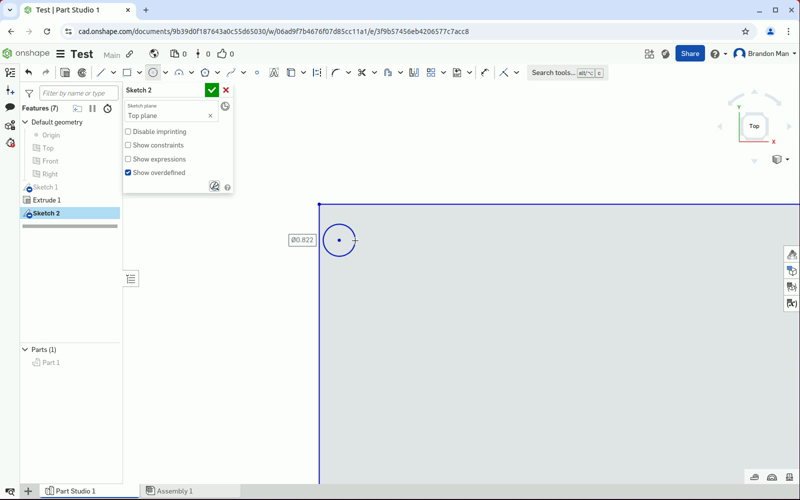
scroll(-6)
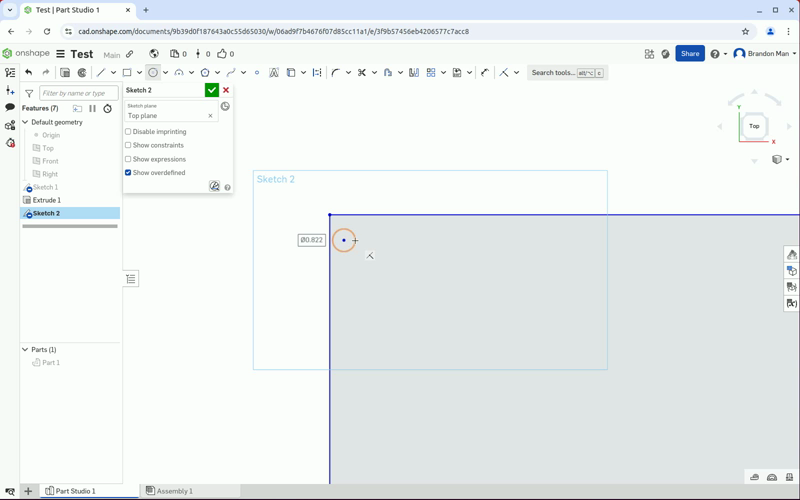
scroll(-6)
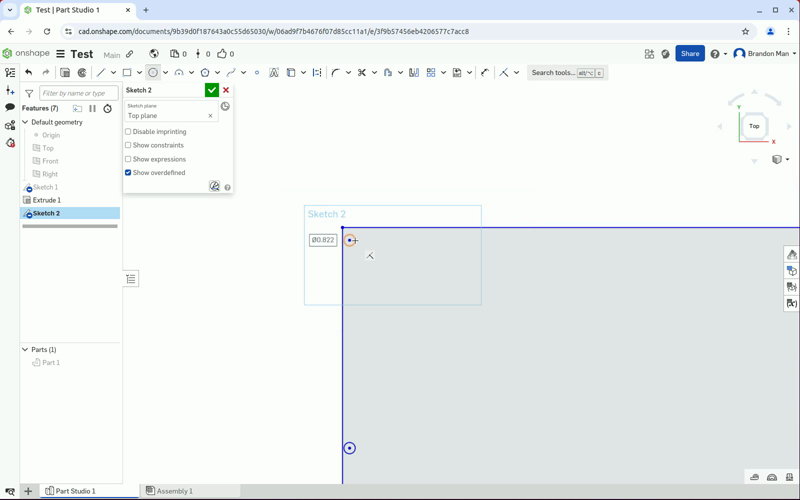
scroll(-6)
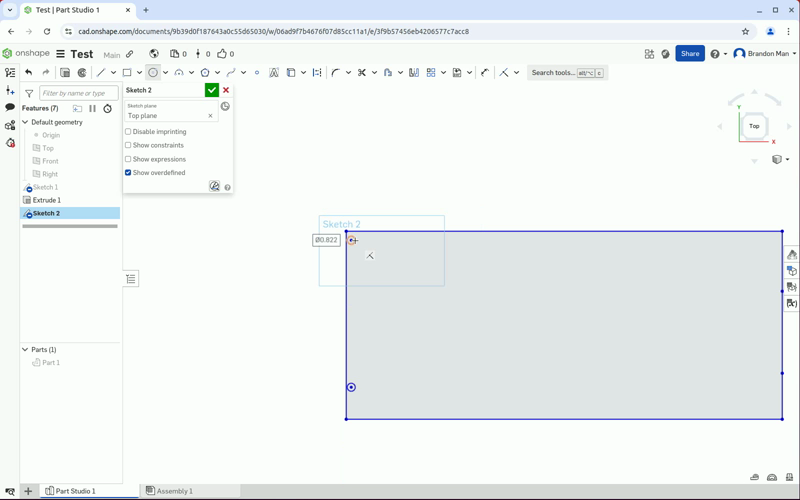
scroll(-6)
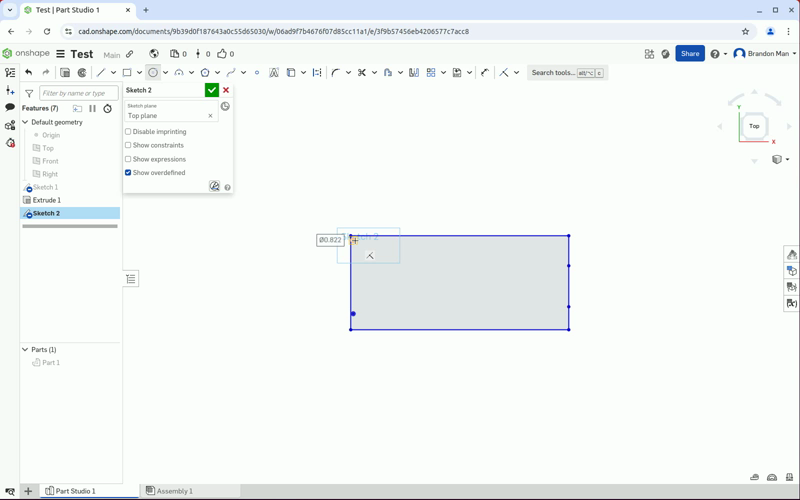
key(esc)
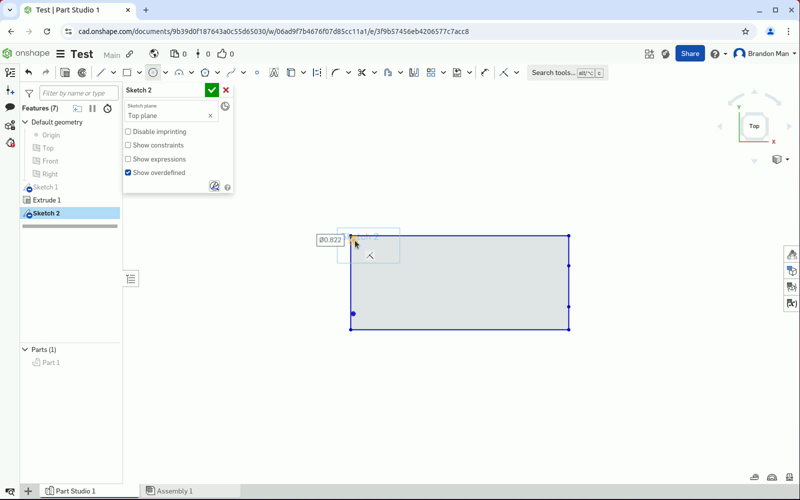
key(l)
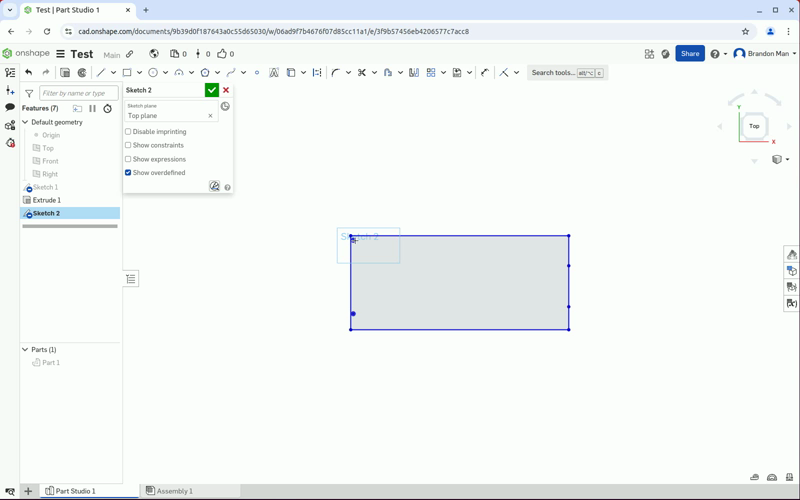
key_down(shift)
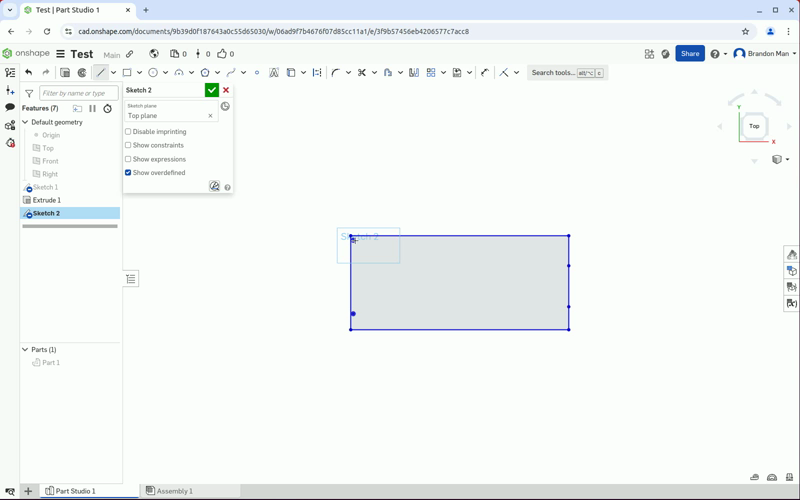
mouse_move(437, 276)
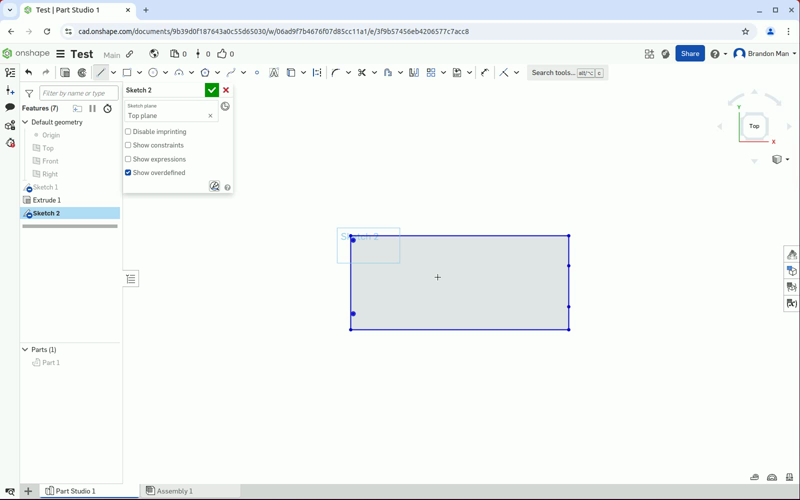
click(437, 276)
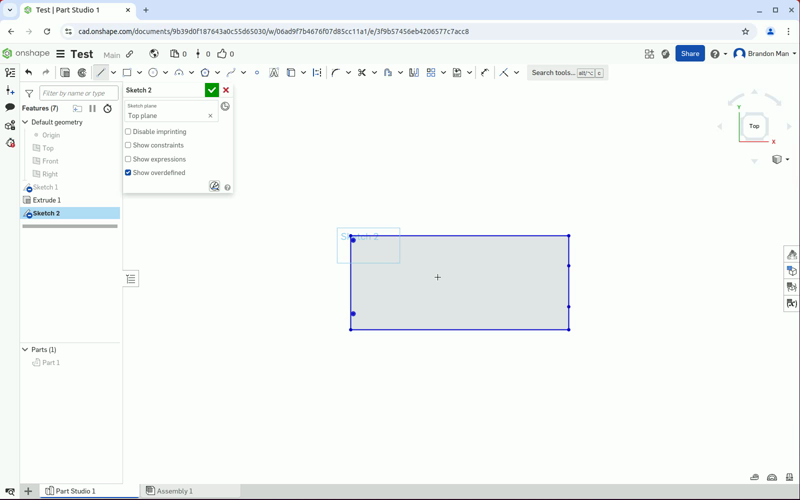
key_up(shift)
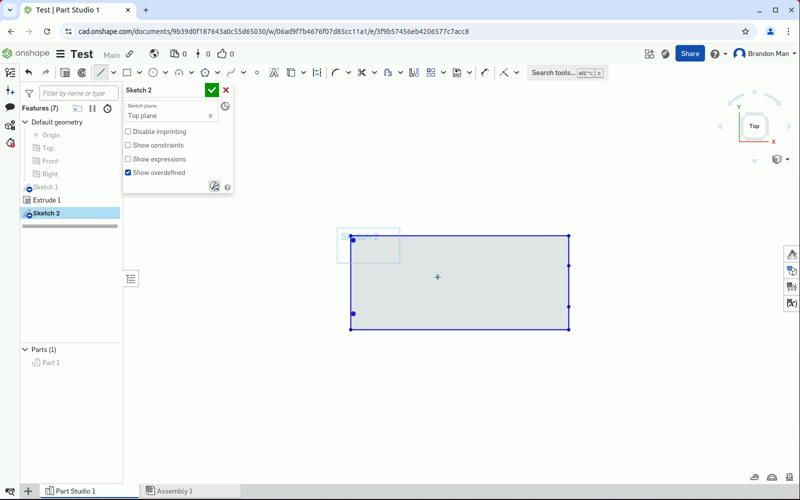
key_down(shift)
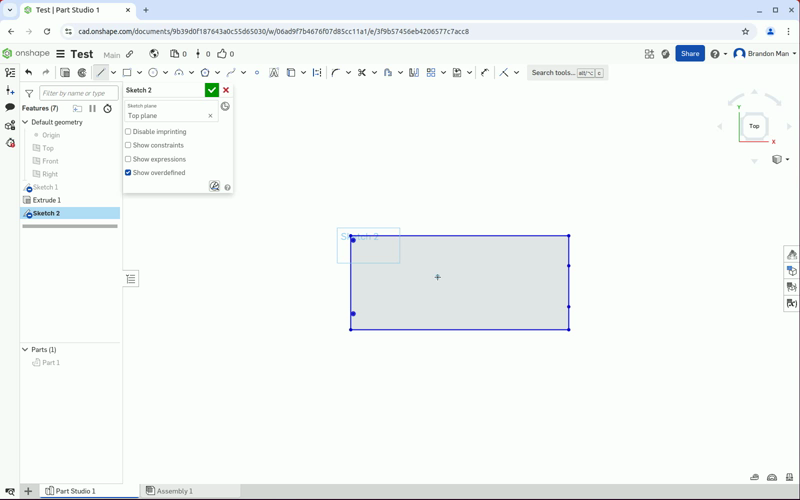
mouse_move(502, 276)
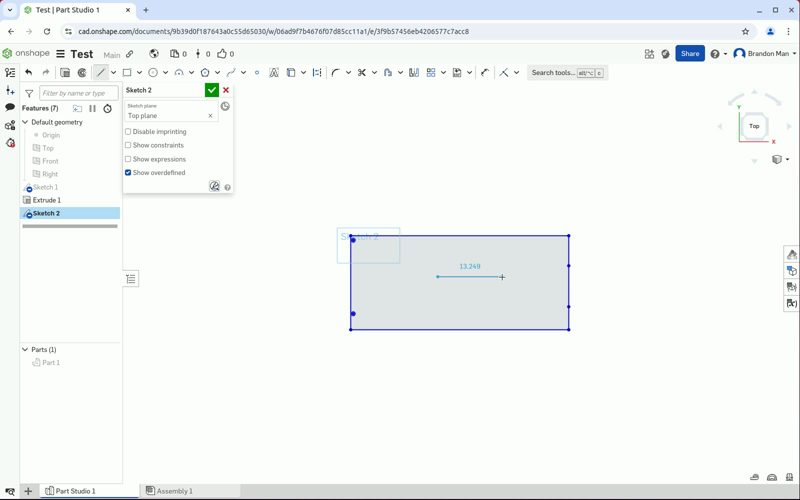
click(502, 276)
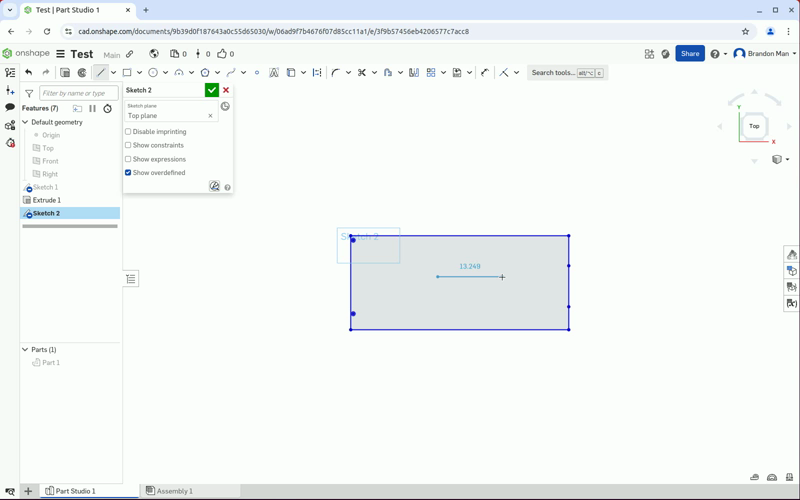
key_up(shift)
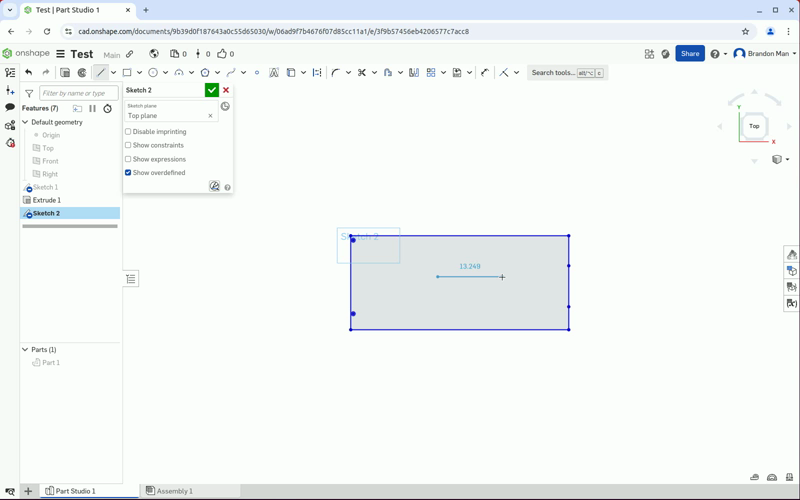
key_down(shift)
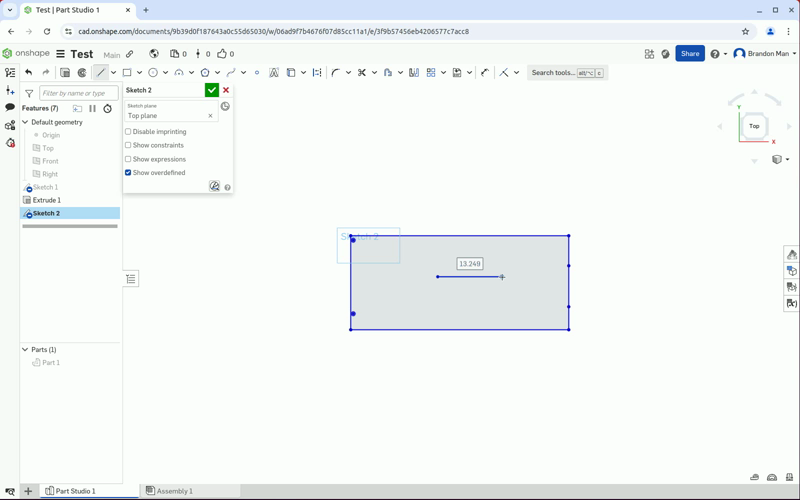
mouse_move(532, 276)
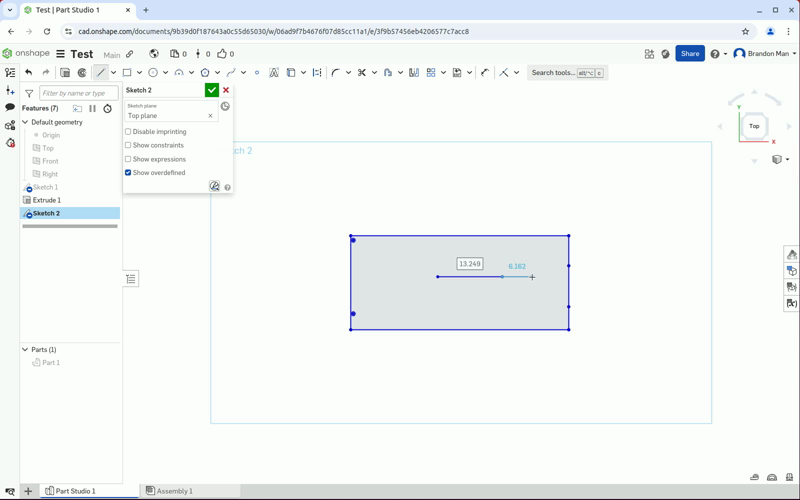
mouse_move(502, 263)
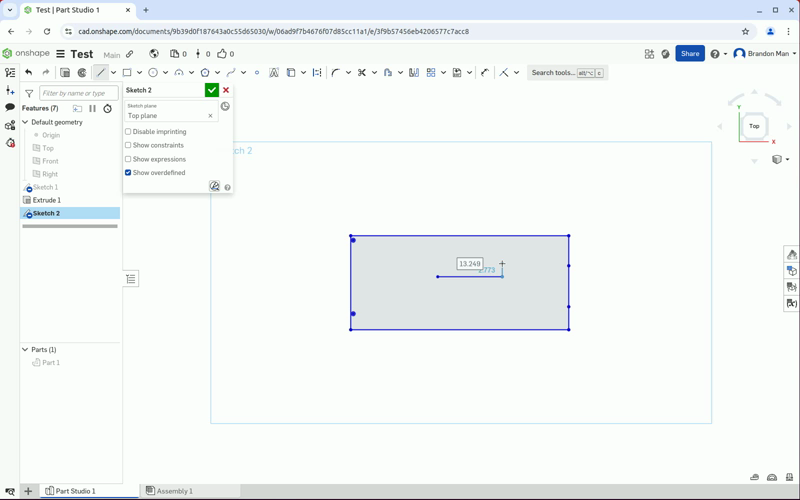
click(502, 263)
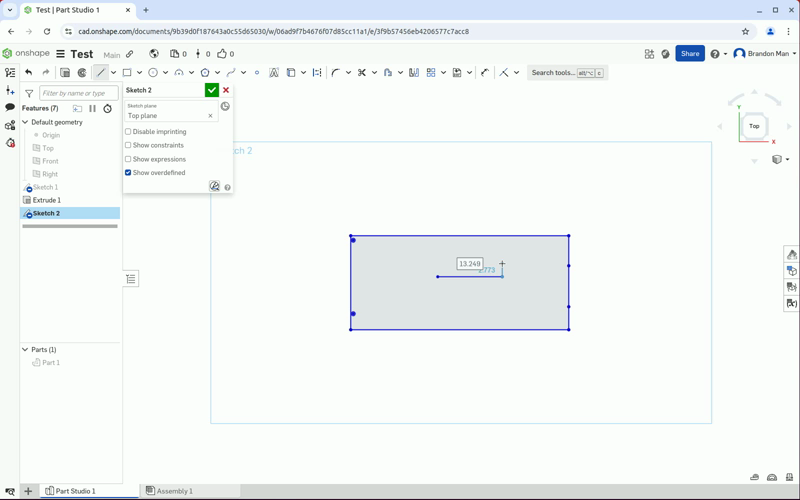
key_up(shift)
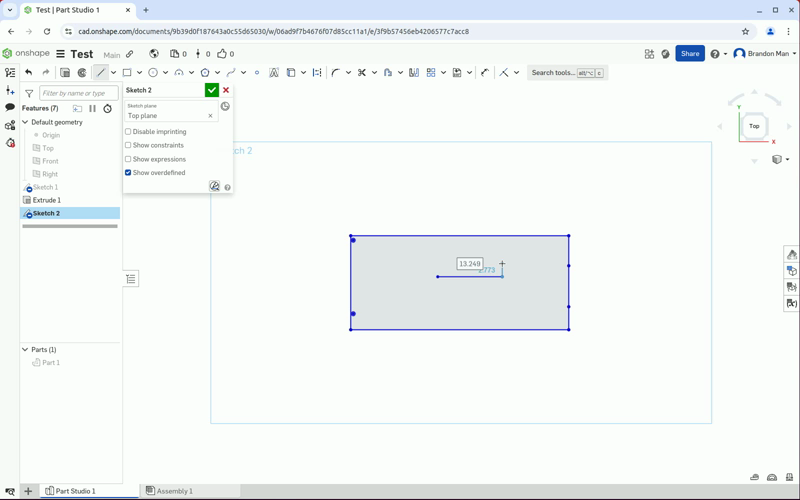
key_down(shift)
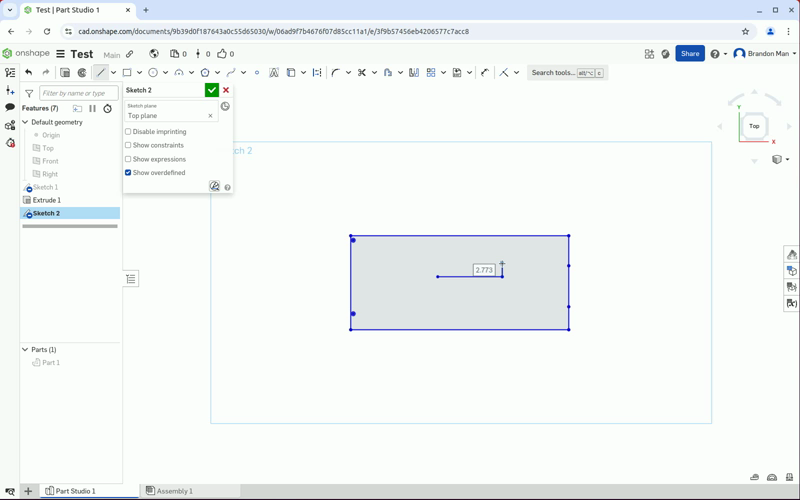
mouse_move(437, 263)
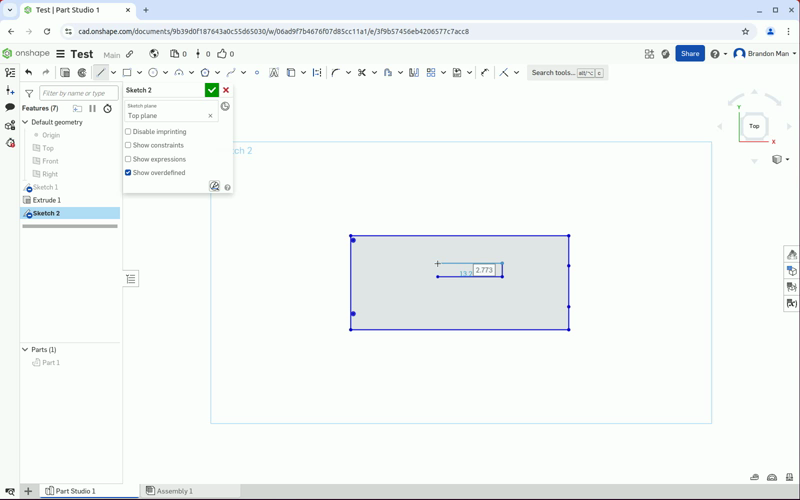
click(437, 263)
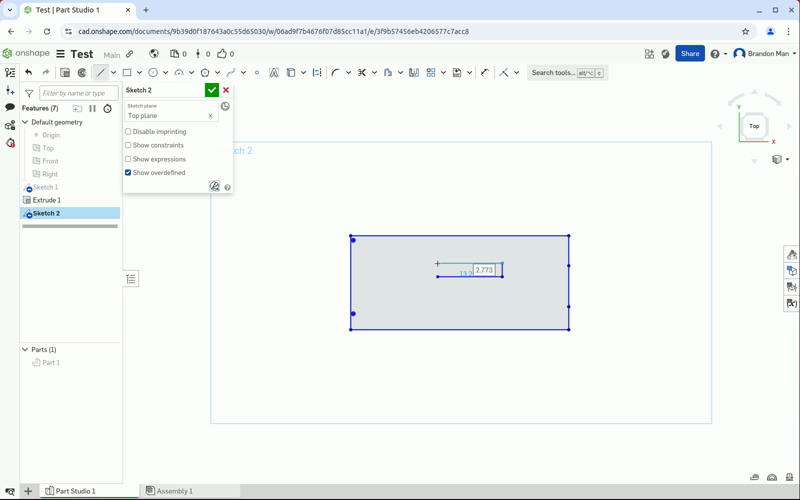
key_up(shift)
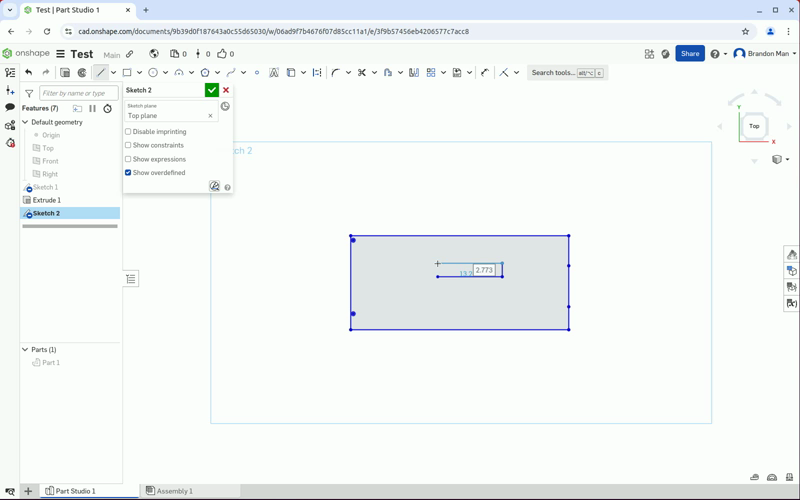
mouse_move(467, 263)
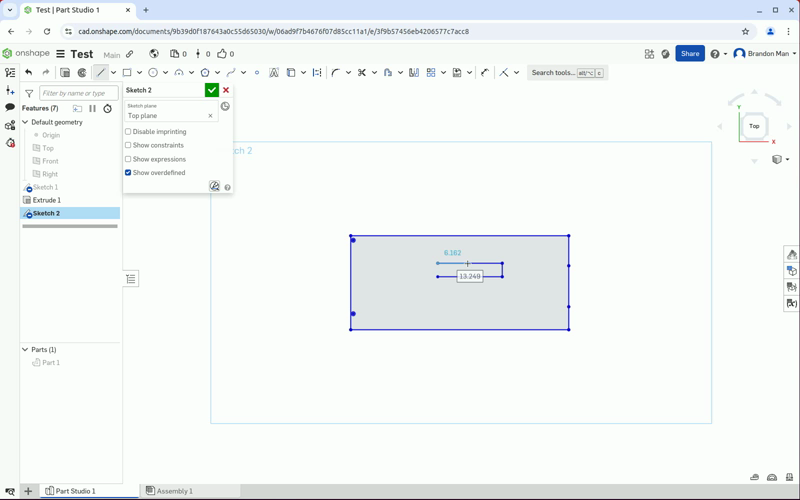
key_down(shift)
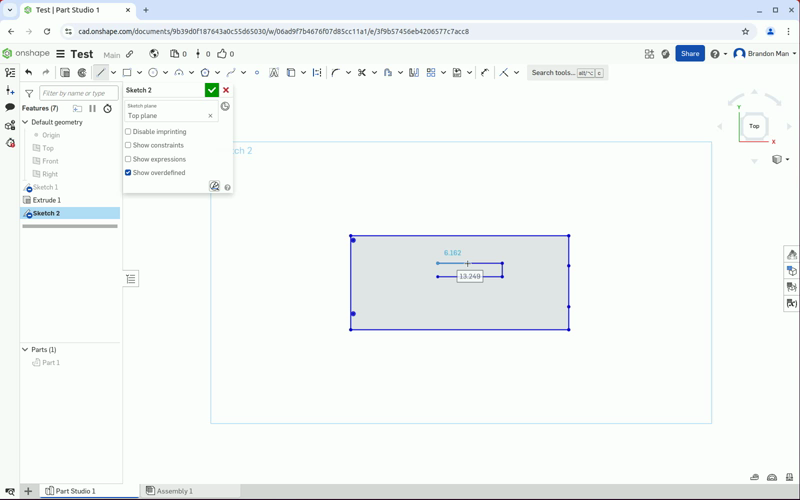
mouse_move(437, 276)
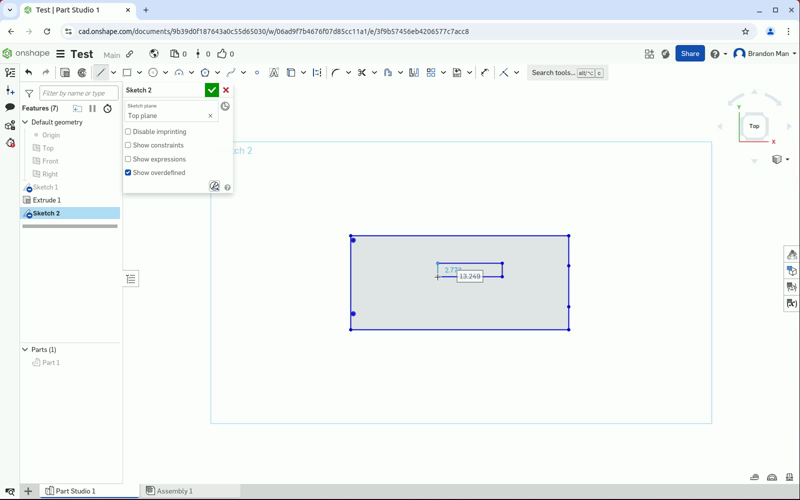
key_up(shift)
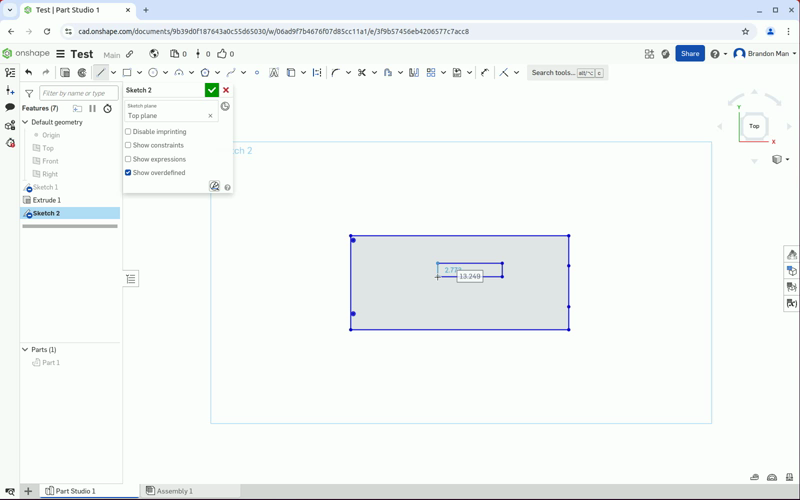
click(437, 276)
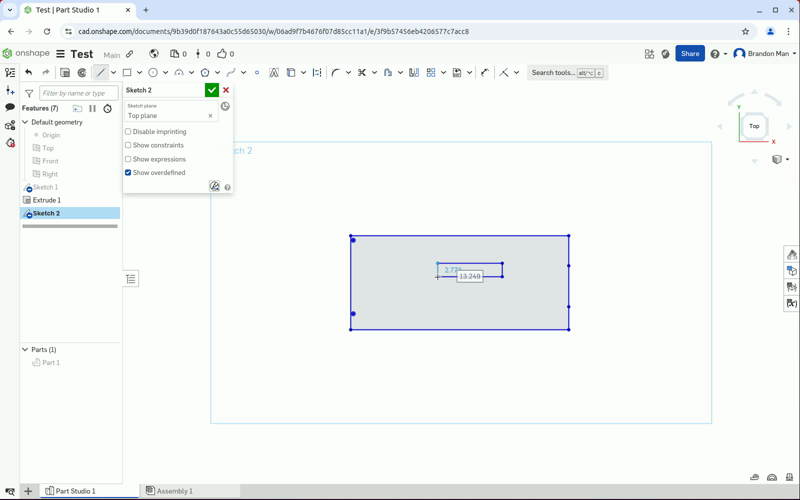
key(esc)
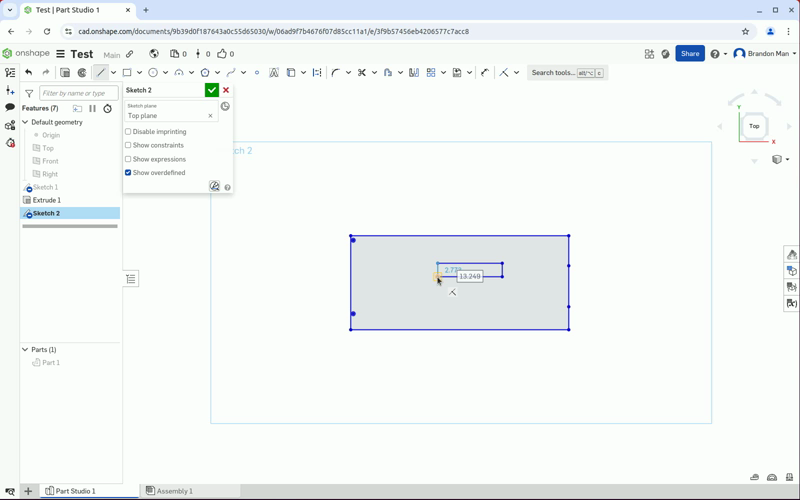
key(c)
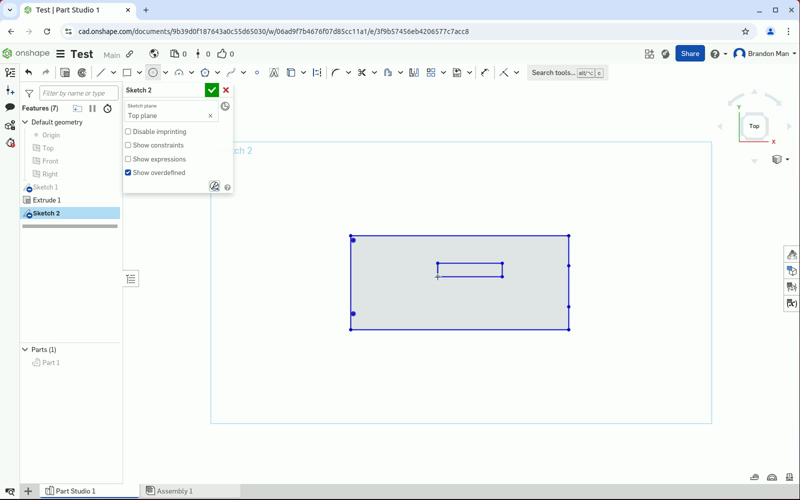
key_down(shift)
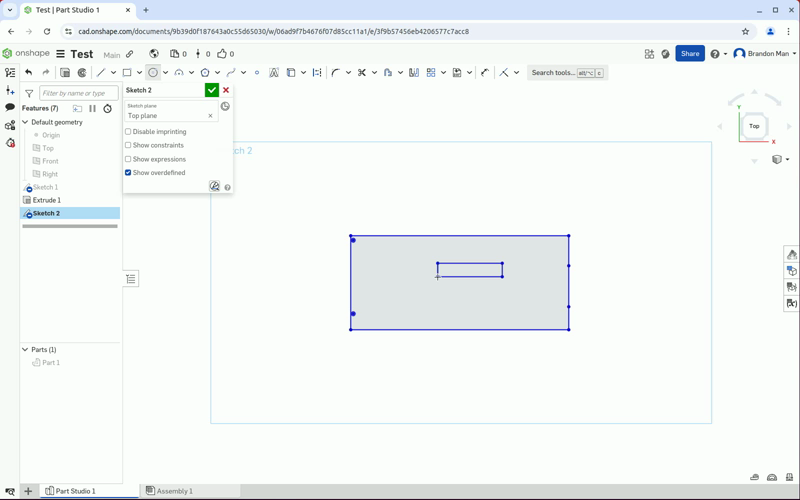
mouse_move(564, 313)
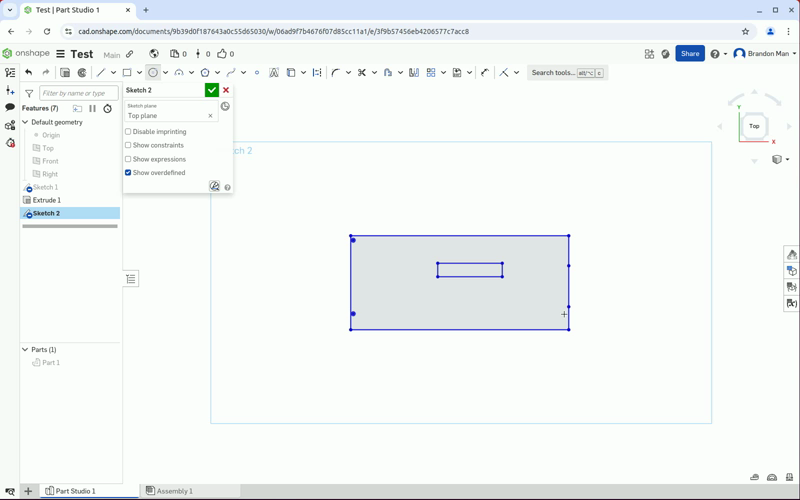
click(564, 313)
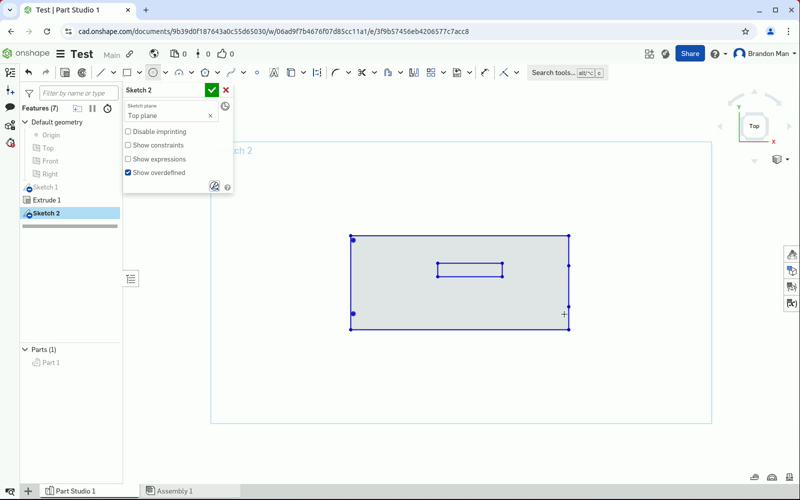
key_up(shift)
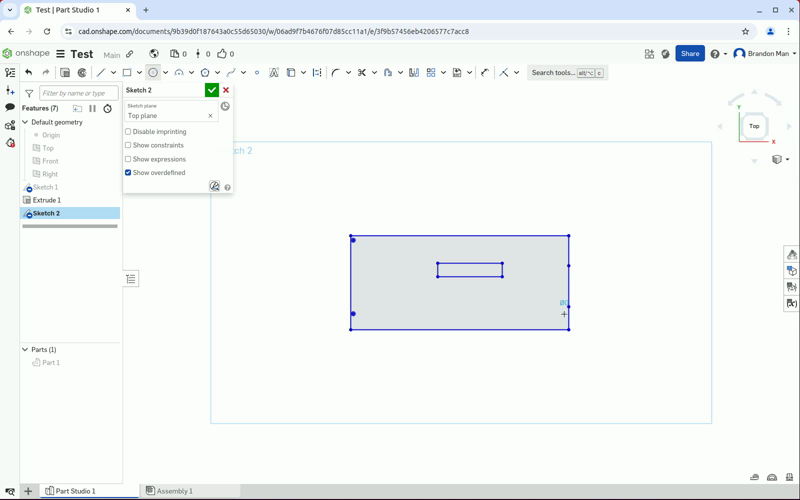
mouse_move(566, 313)
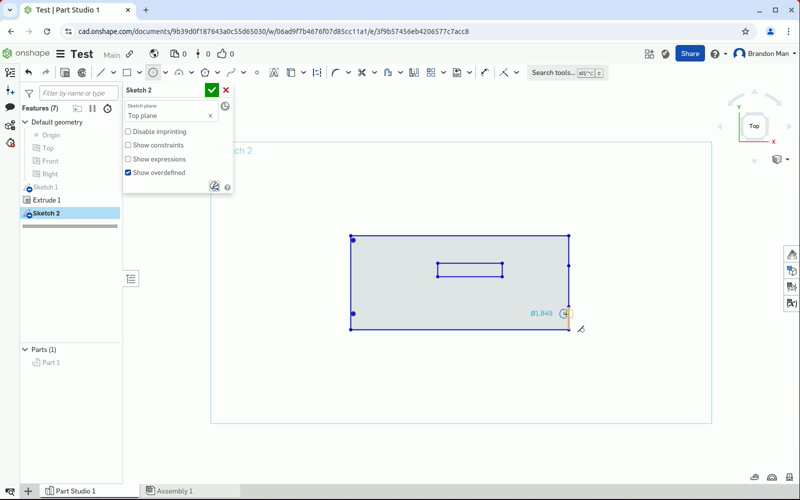
scroll(6)
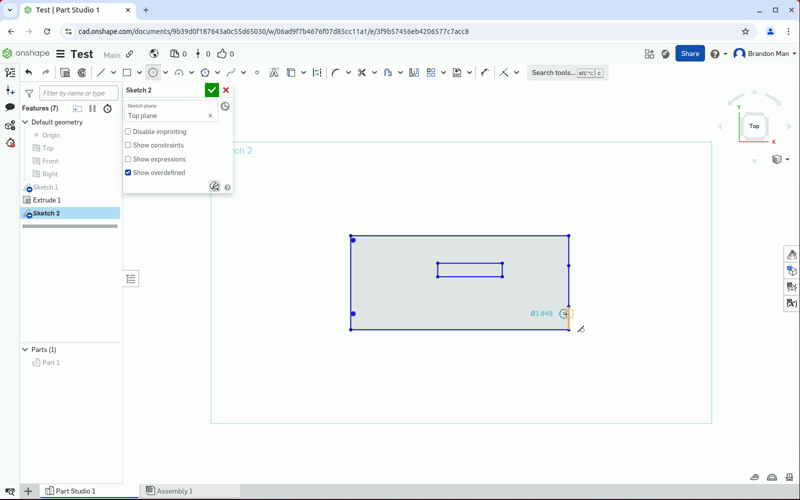
scroll(6)
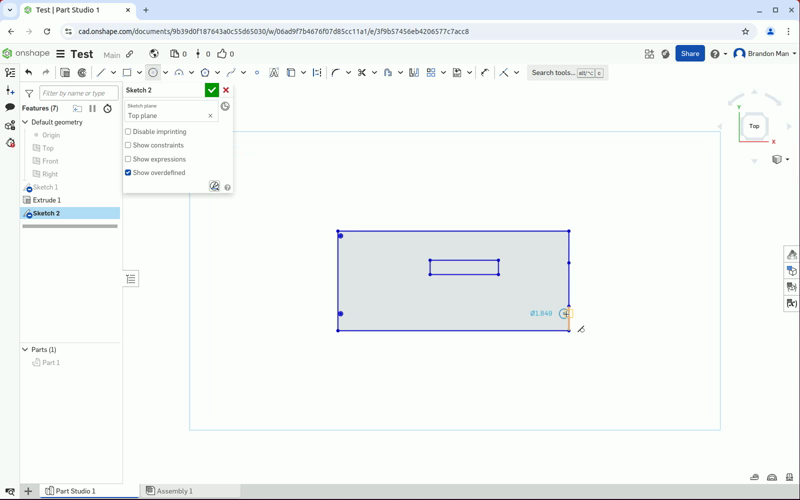
scroll(6)
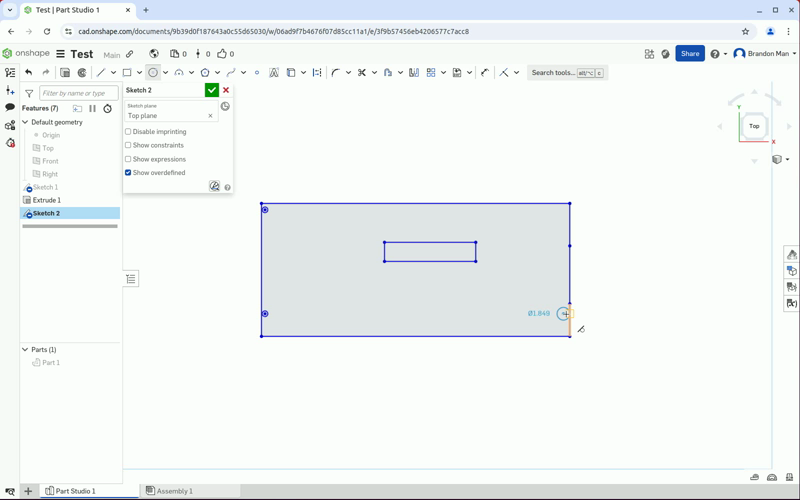
scroll(6)
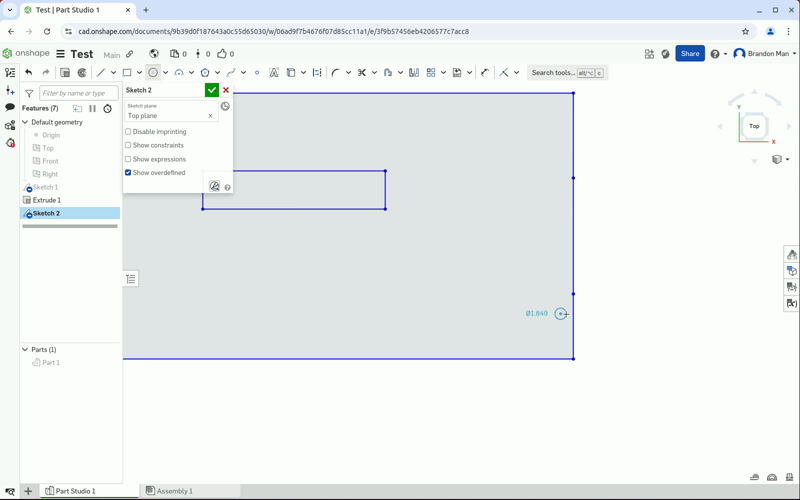
scroll(6)
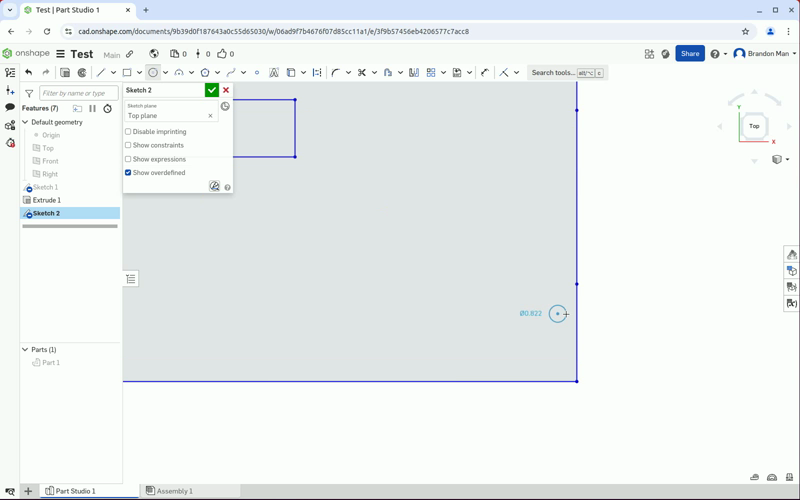
scroll(6)
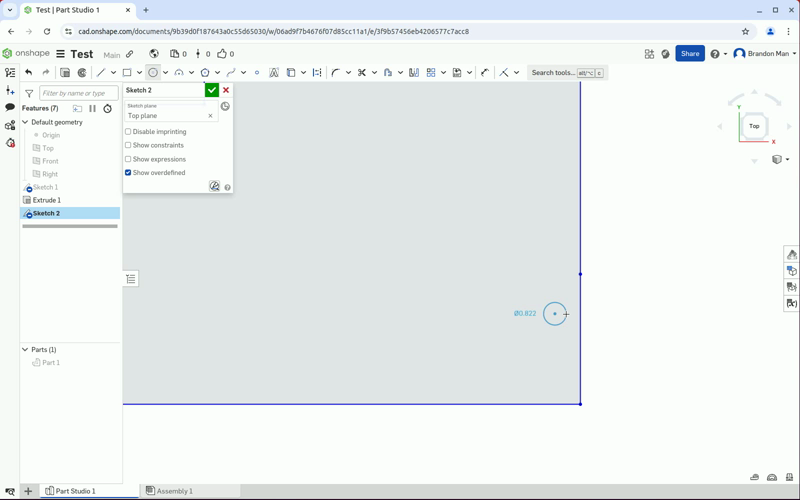
scroll(6)
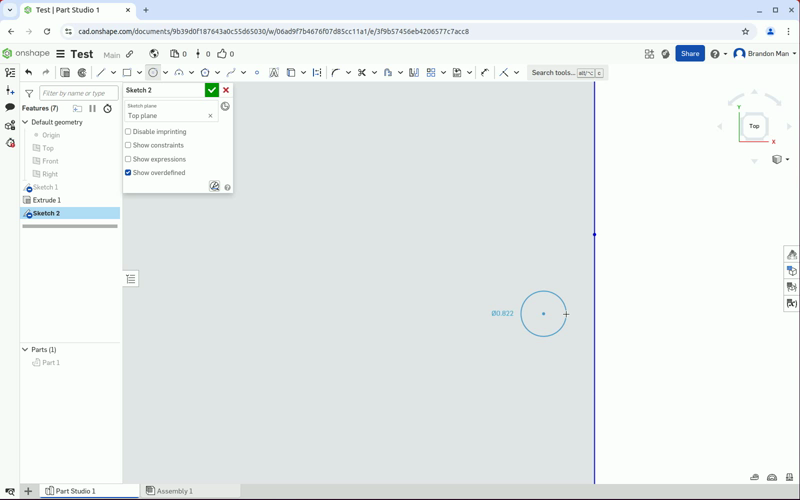
click(566, 313)
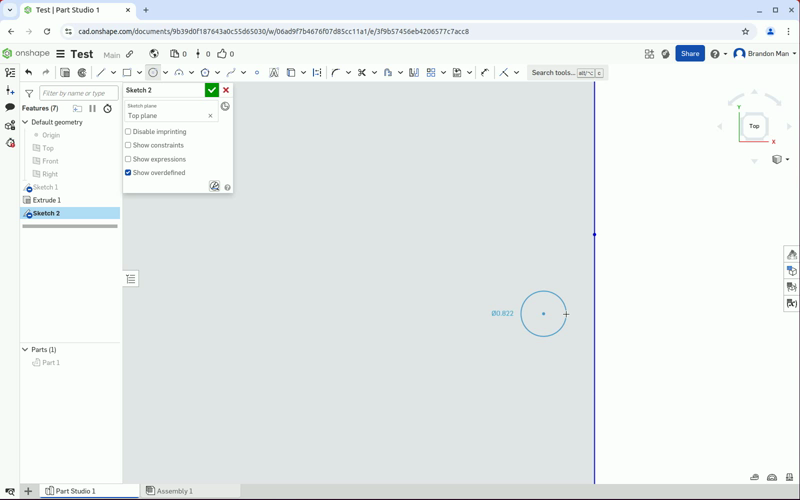
scroll(-6)
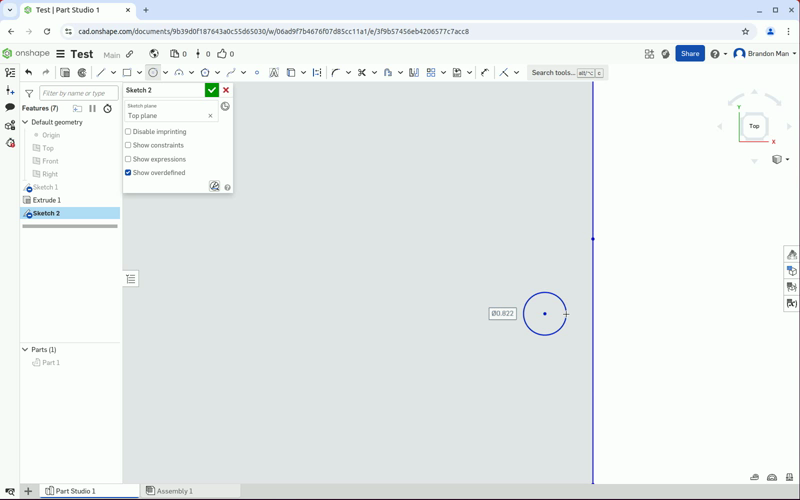
scroll(-6)
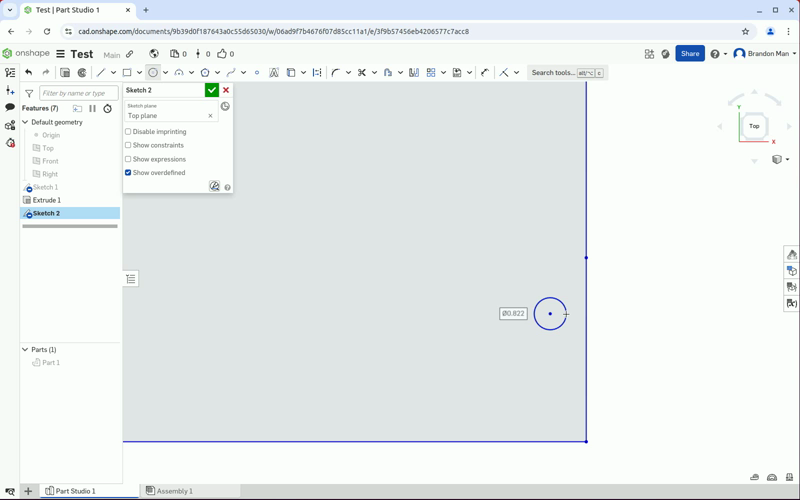
scroll(-6)
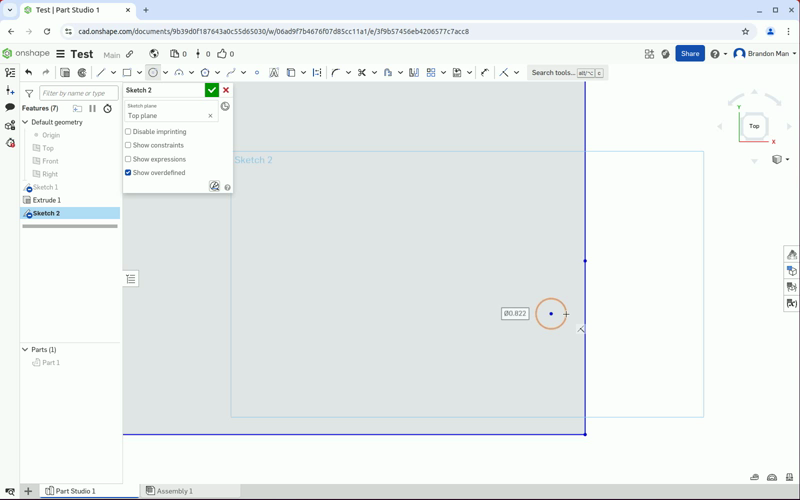
scroll(-6)
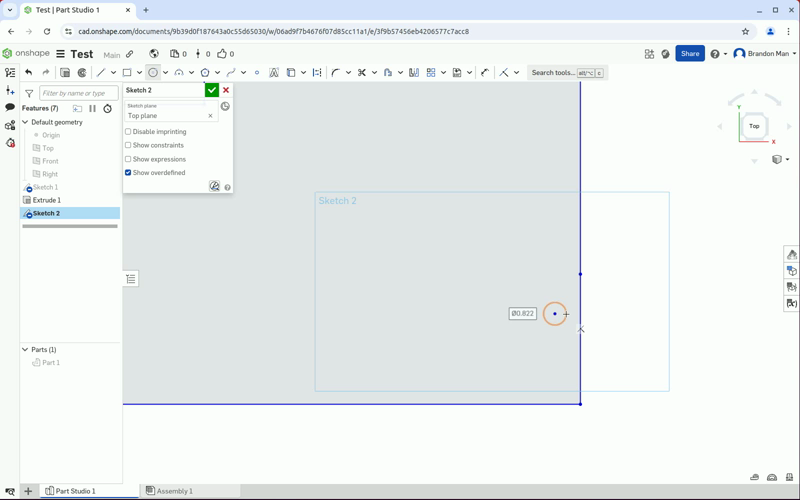
scroll(-6)
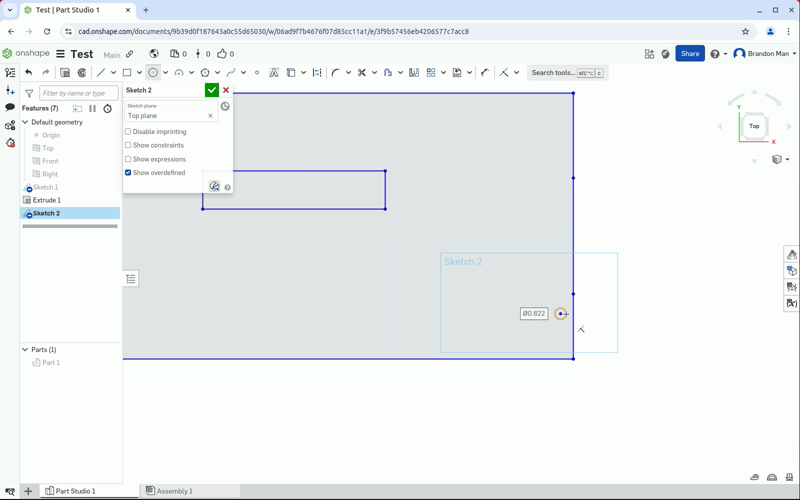
scroll(-6)
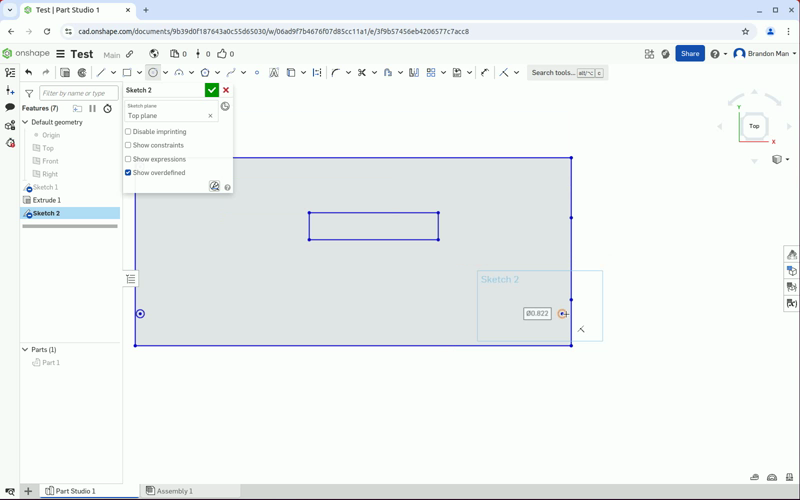
scroll(-6)
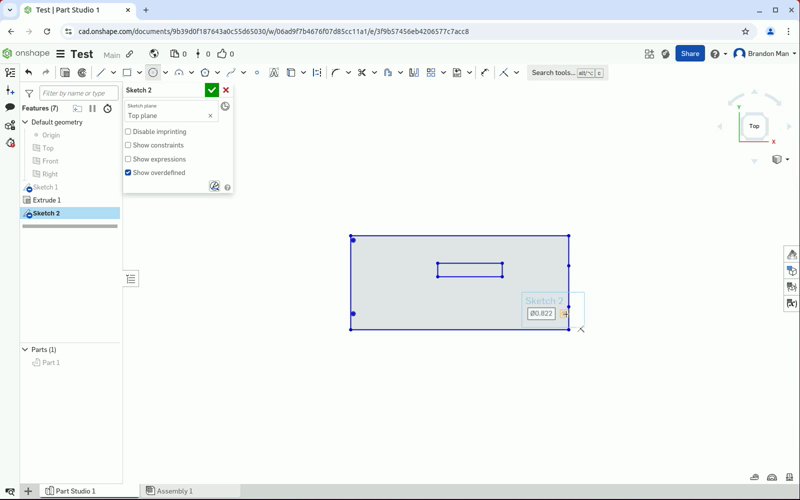
key(esc)
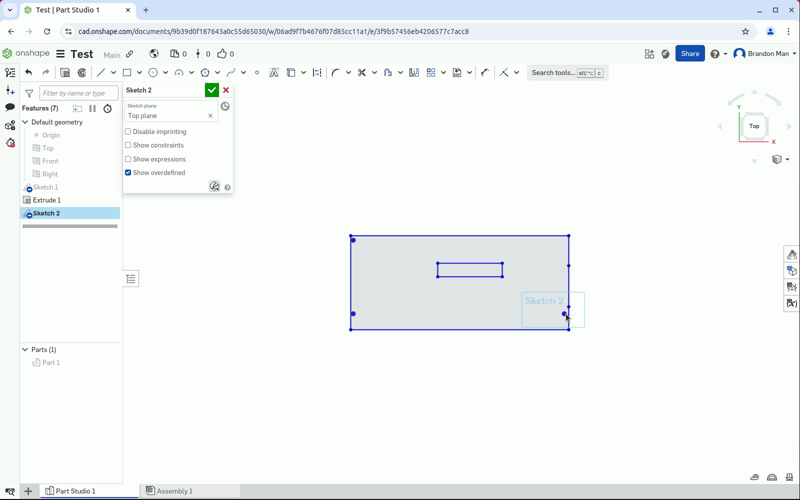
key(c)
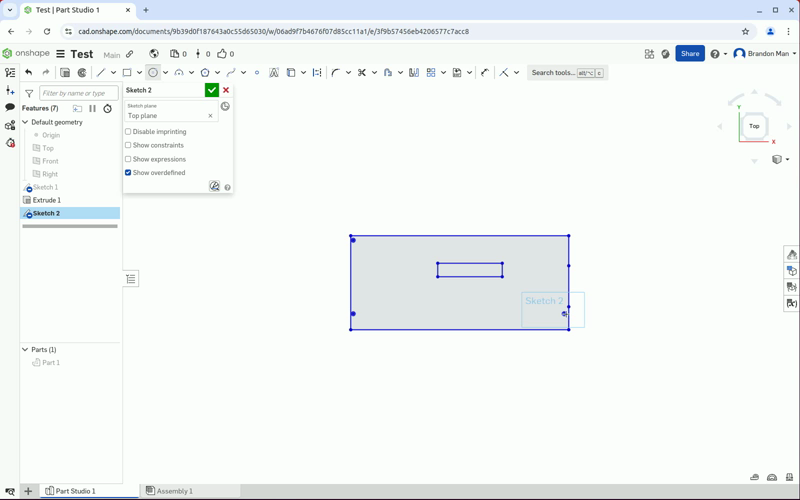
key_down(shift)
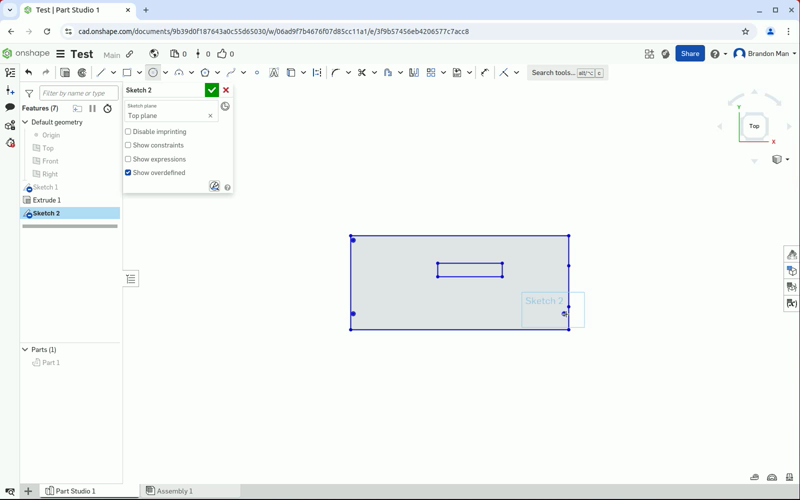
mouse_move(564, 240)
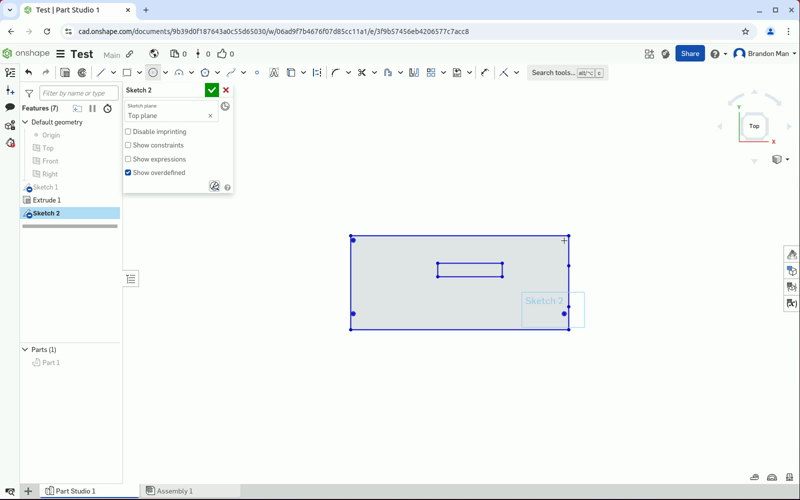
click(564, 240)
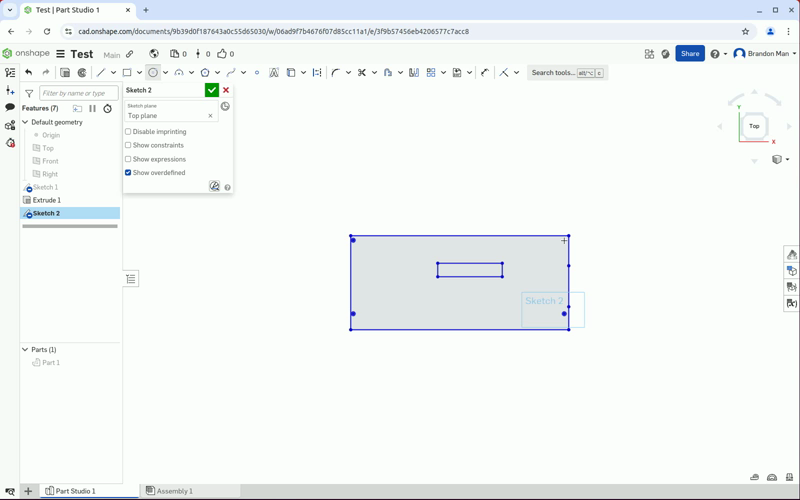
key_up(shift)
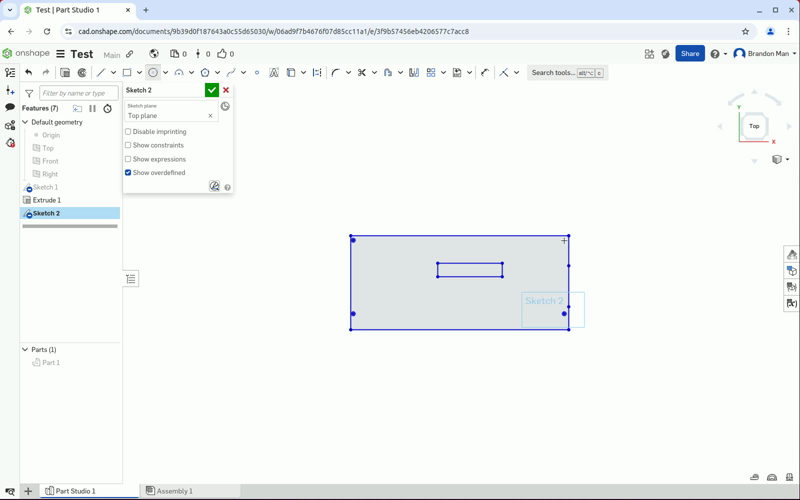
mouse_move(566, 240)
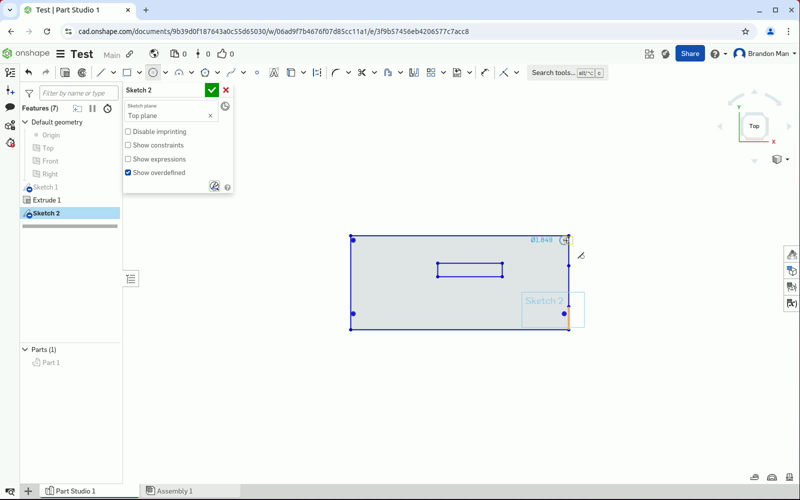
scroll(6)
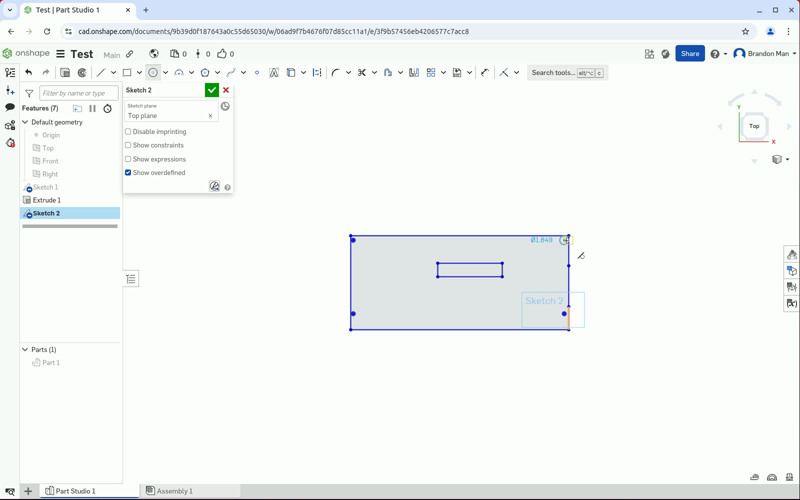
scroll(6)
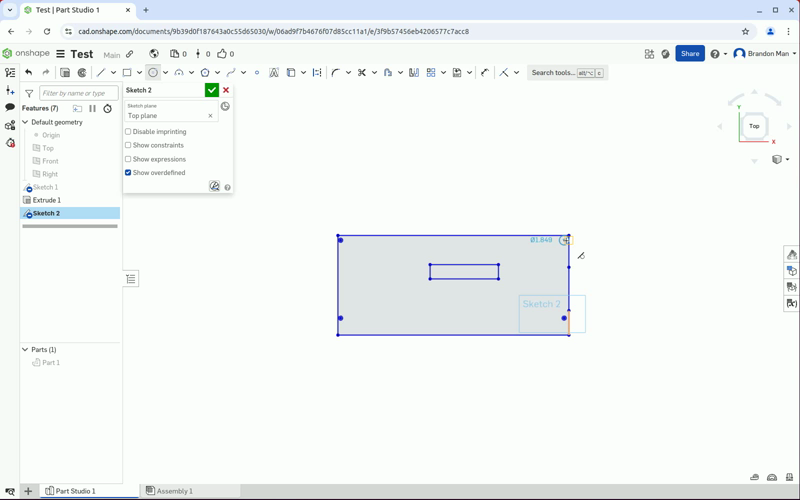
scroll(6)
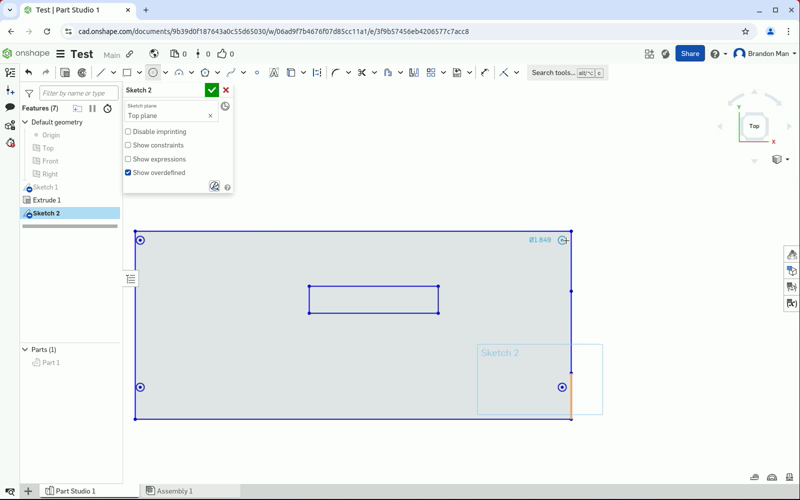
scroll(6)
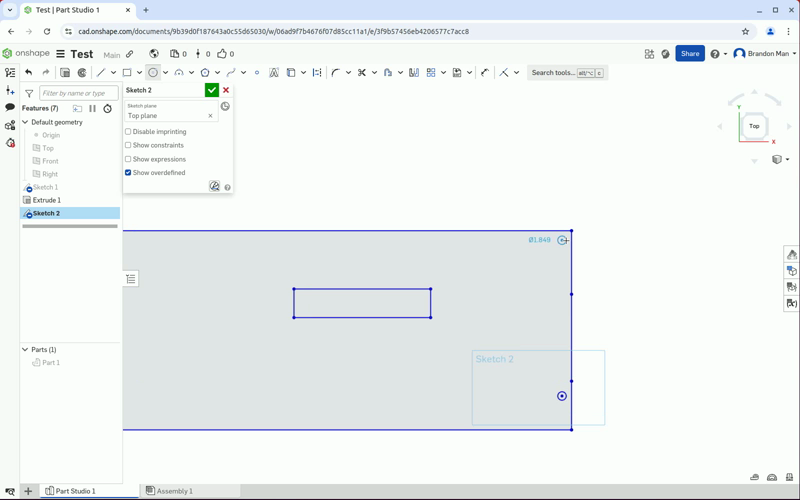
scroll(6)
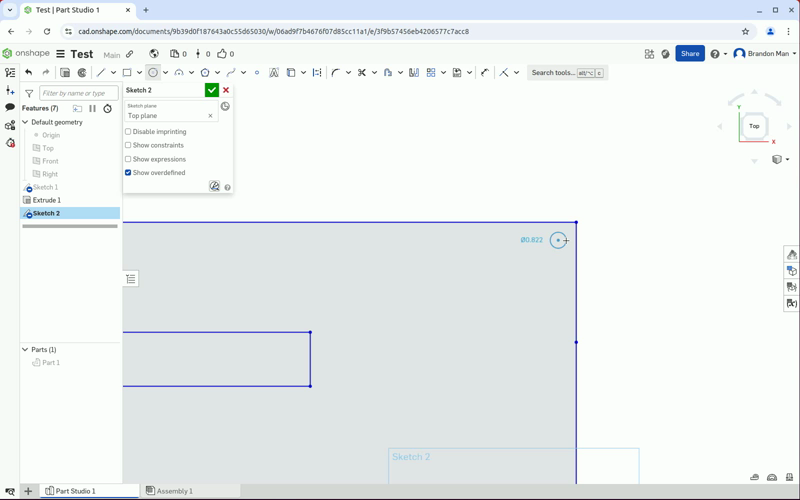
scroll(6)
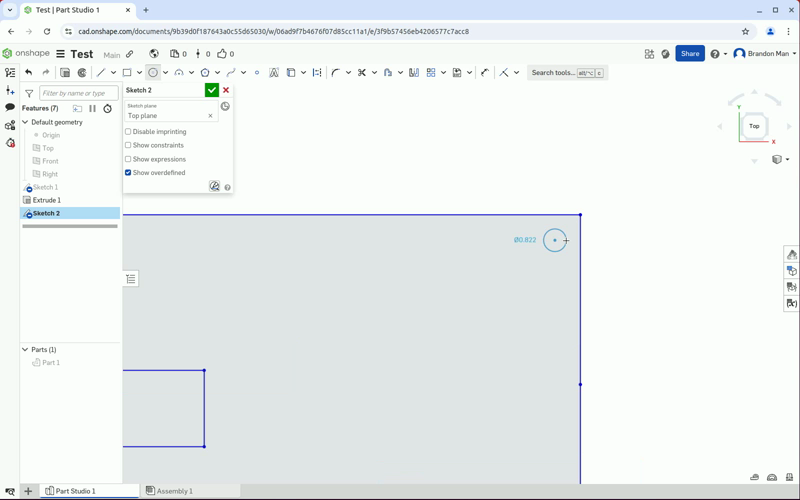
scroll(6)
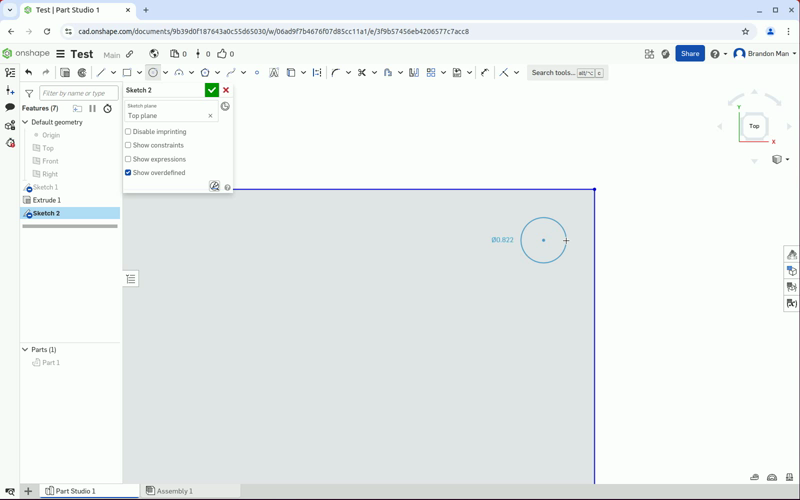
click(566, 240)
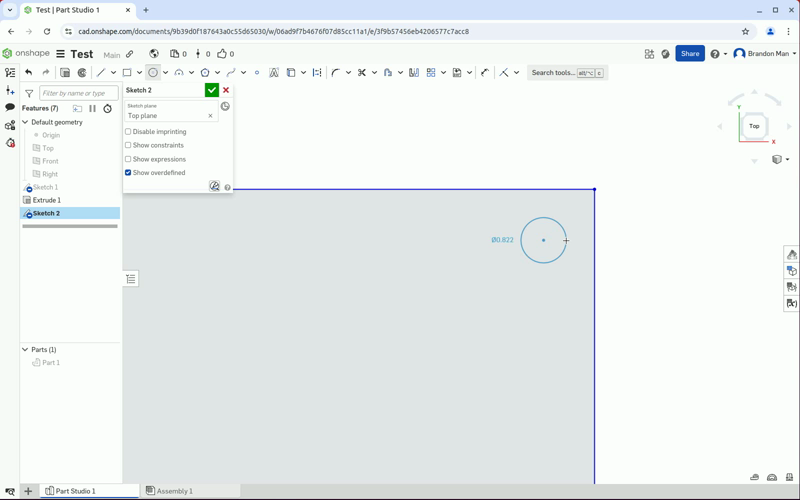
scroll(-6)
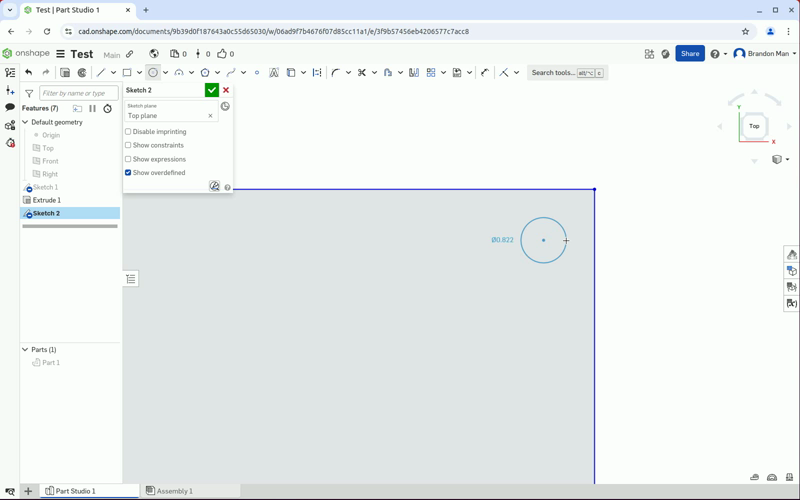
scroll(-6)
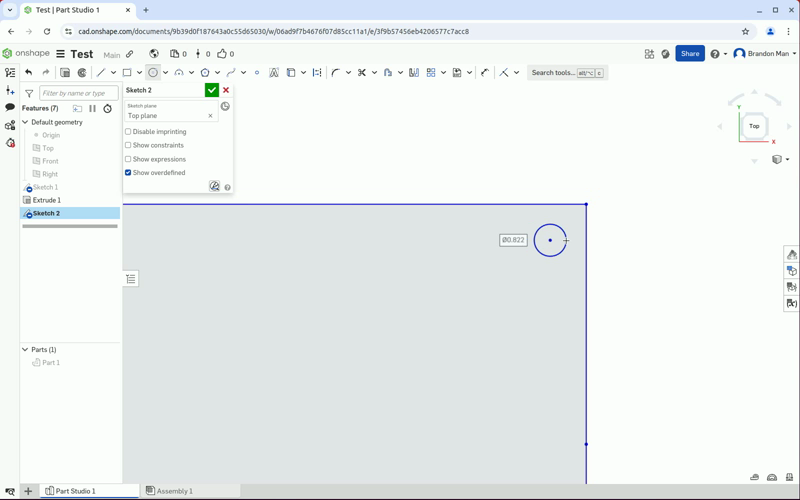
scroll(-6)
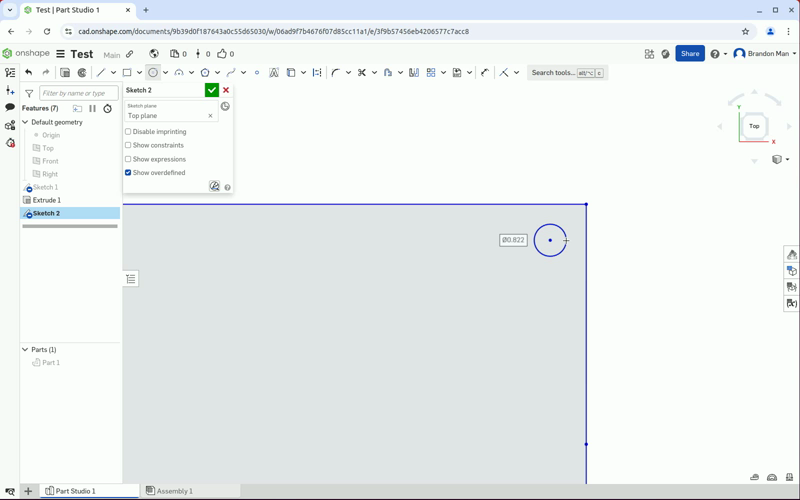
scroll(-6)
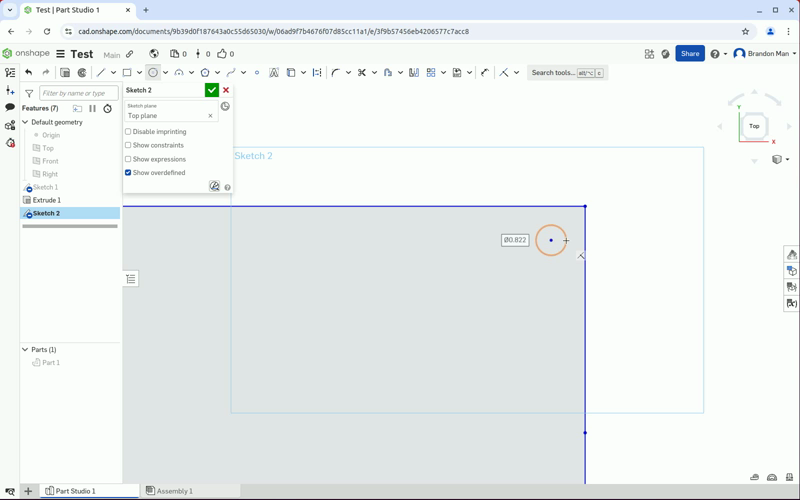
scroll(-6)
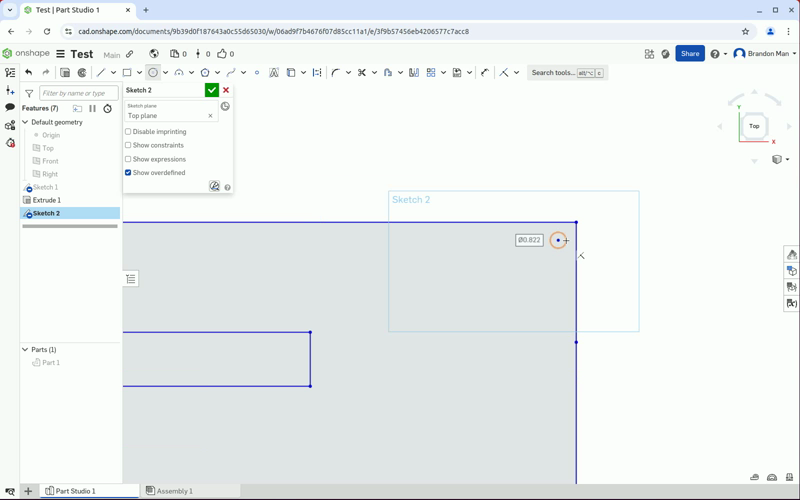
scroll(-6)
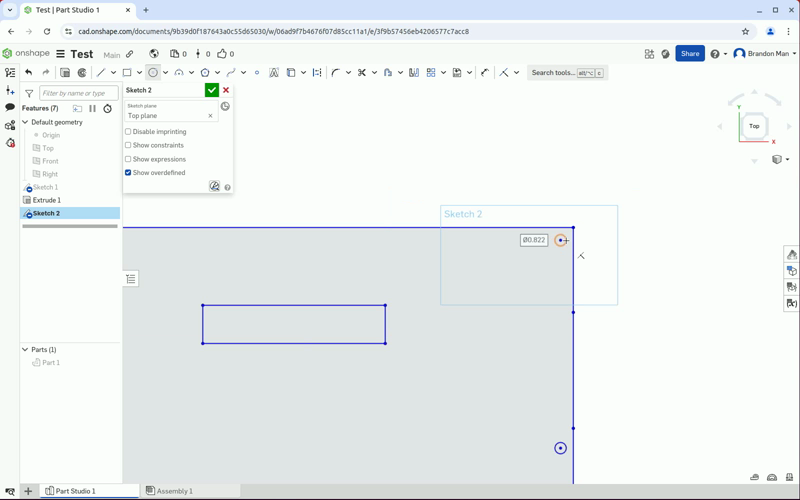
scroll(-6)
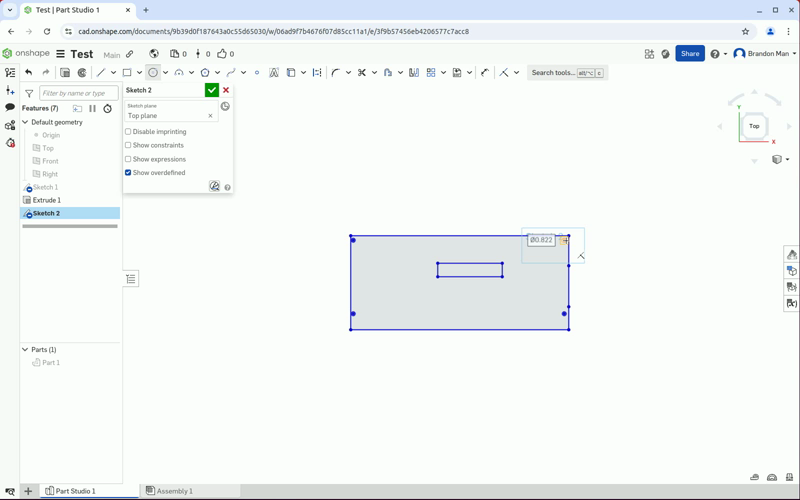
key(esc)
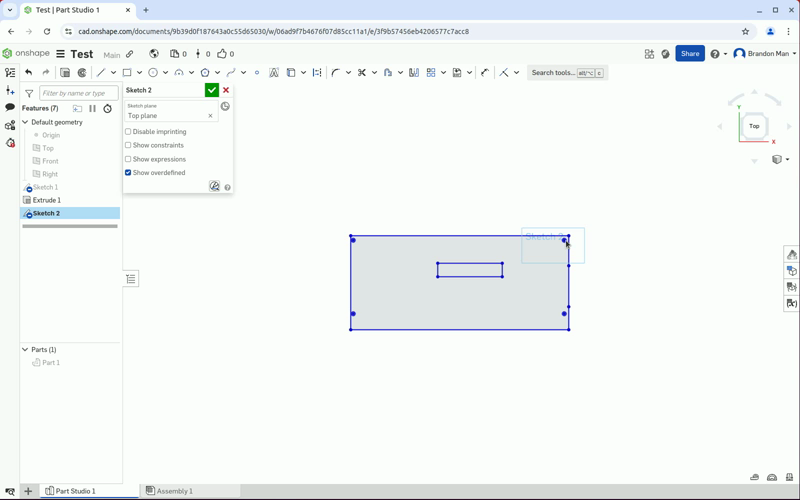
mouse_move(383, 294)
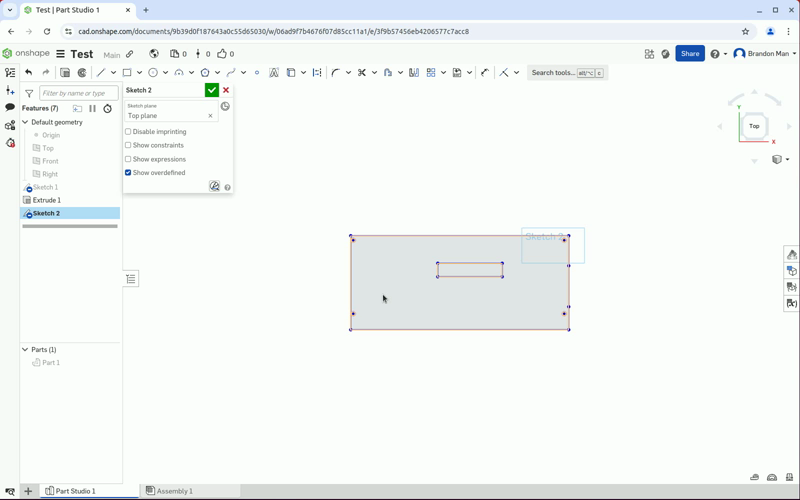
click(383, 294)
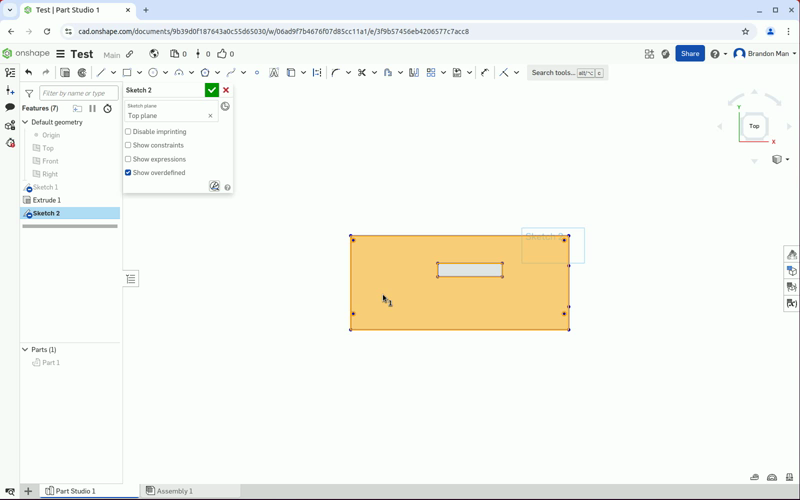
mouse_move(73, 352)
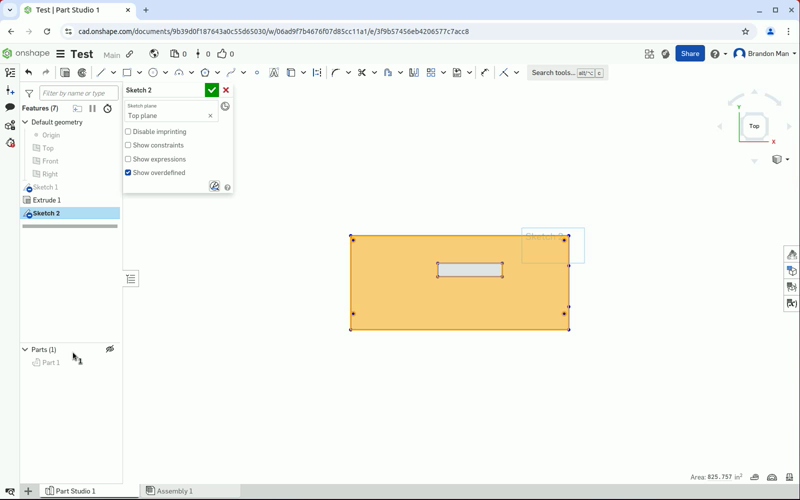
key(shift+y)
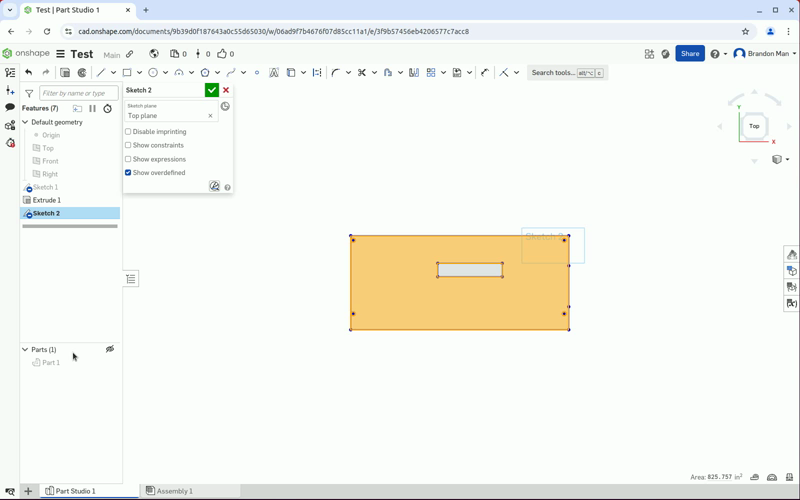
key(shift+e)
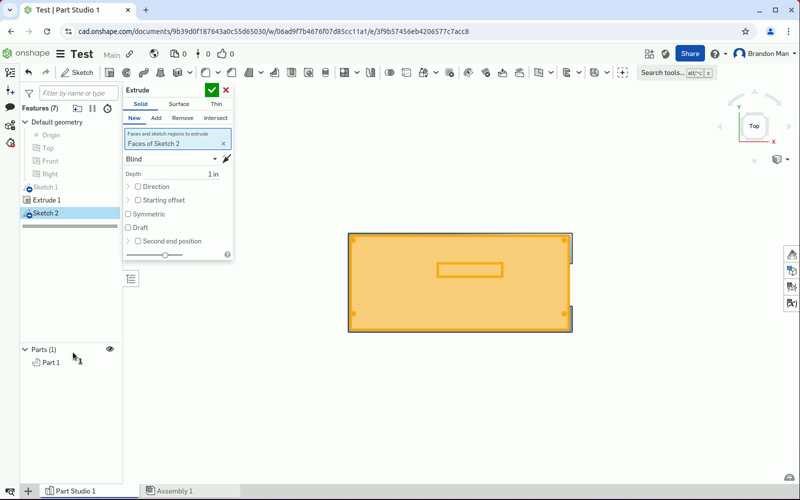
mouse_move(143, 106)
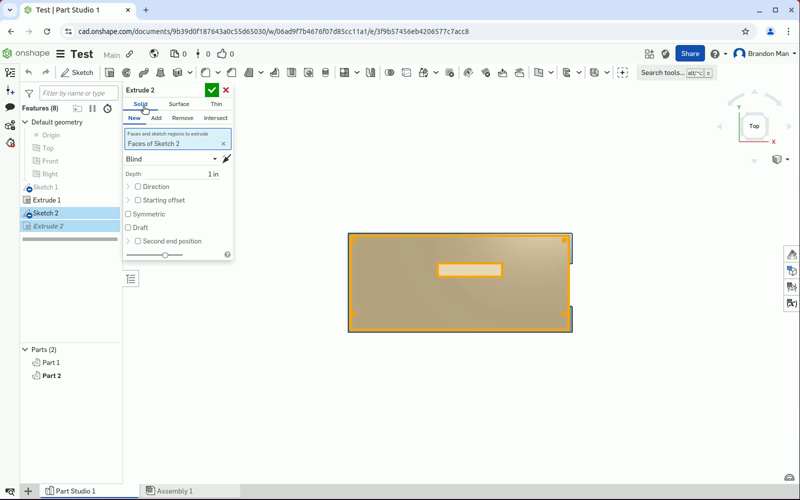
click(143, 106)
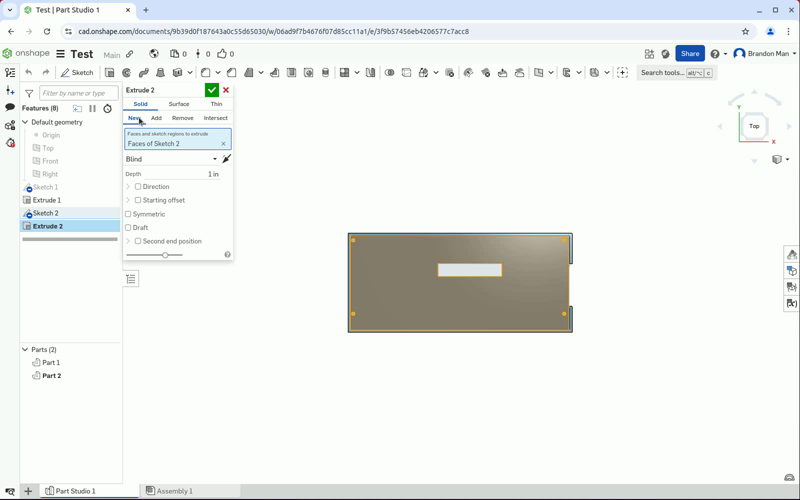
mouse_move(137, 120)
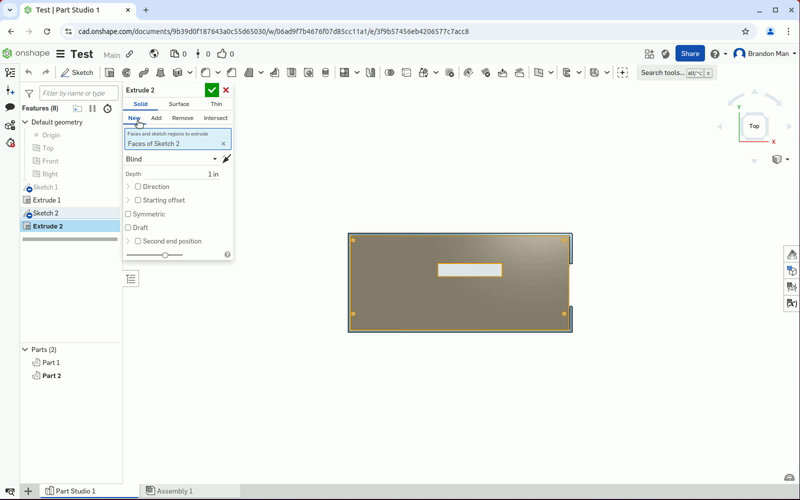
click(137, 120)
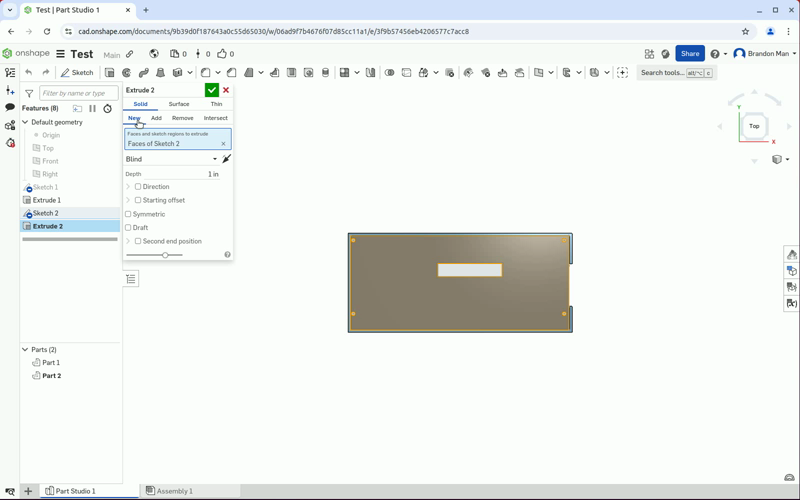
key(tab, 4)
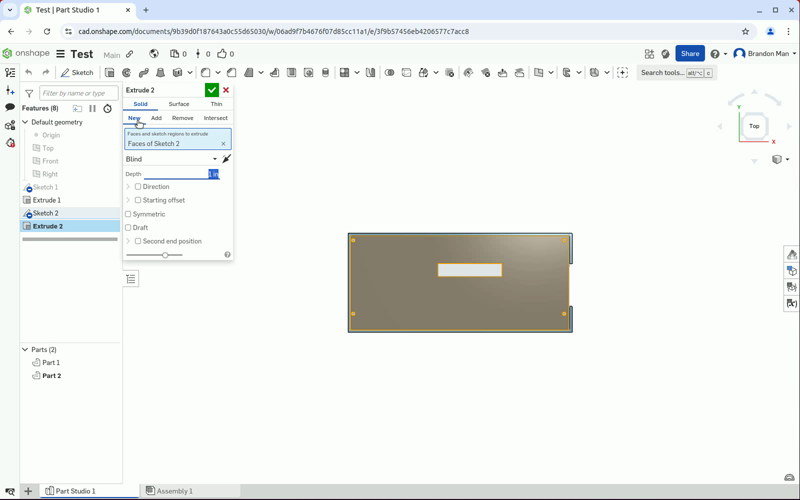
text(0.481)
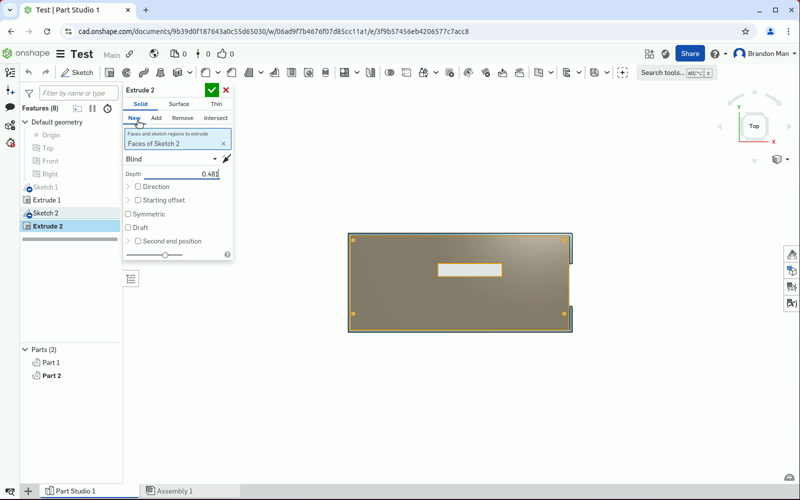
key(enter)
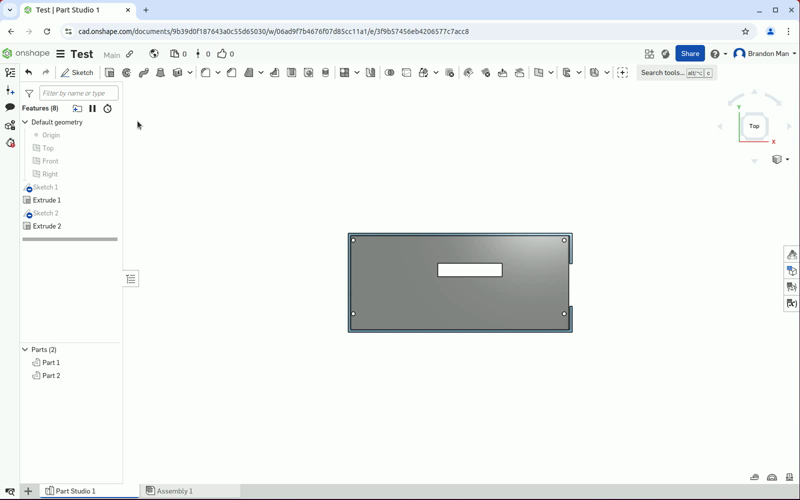
key(shift+h)
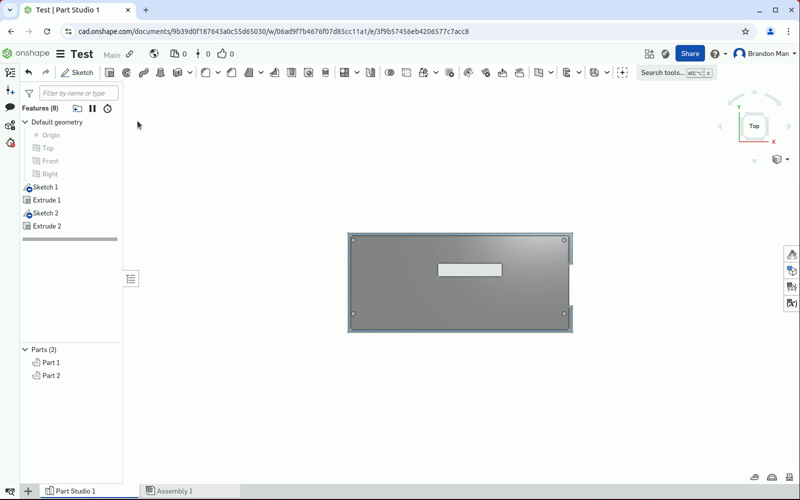
key(shift+h)
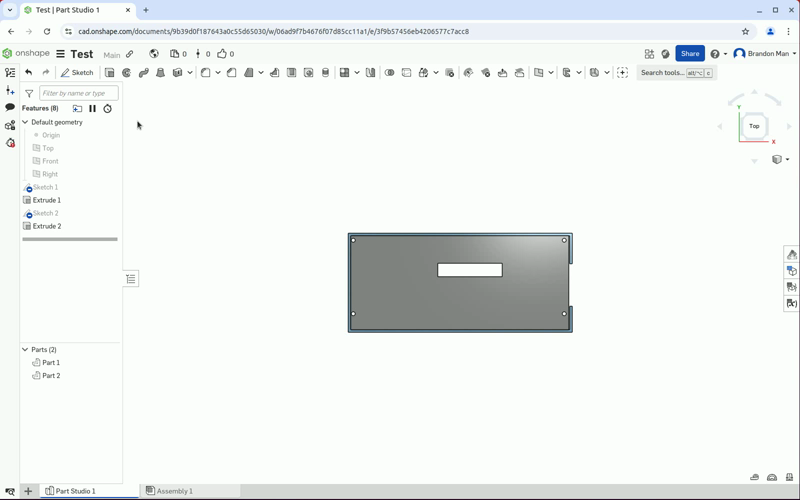
mouse_move(73, 189)
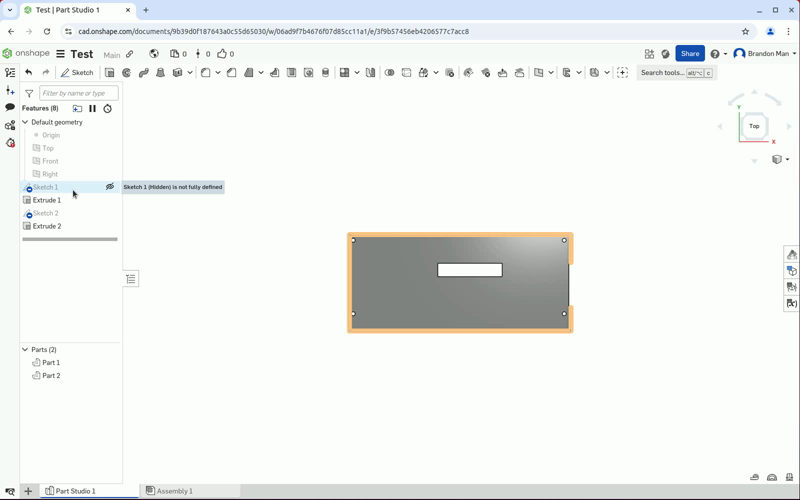
click(73, 189)
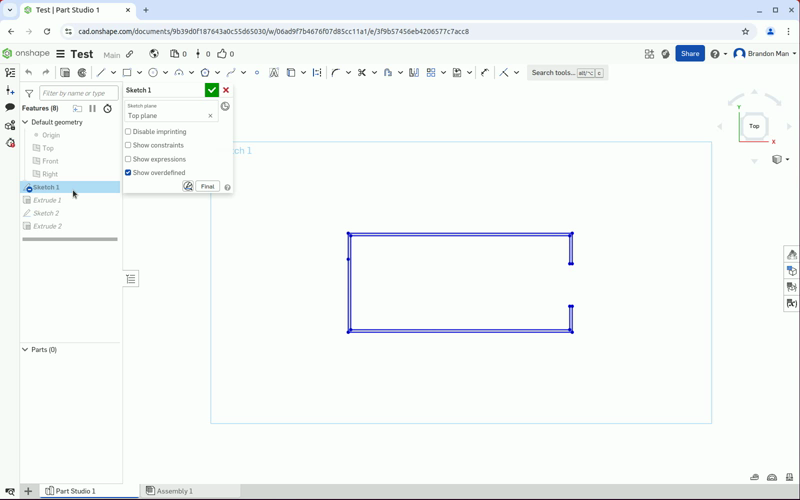
mouse_move(229, 92)
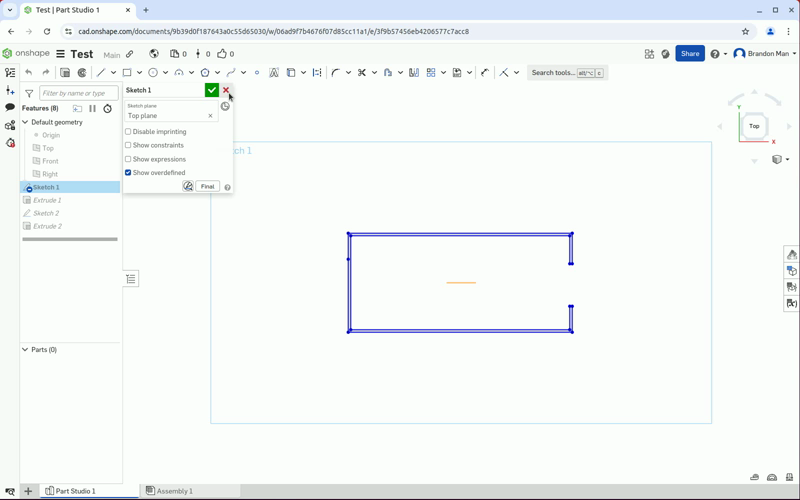
click(229, 92)
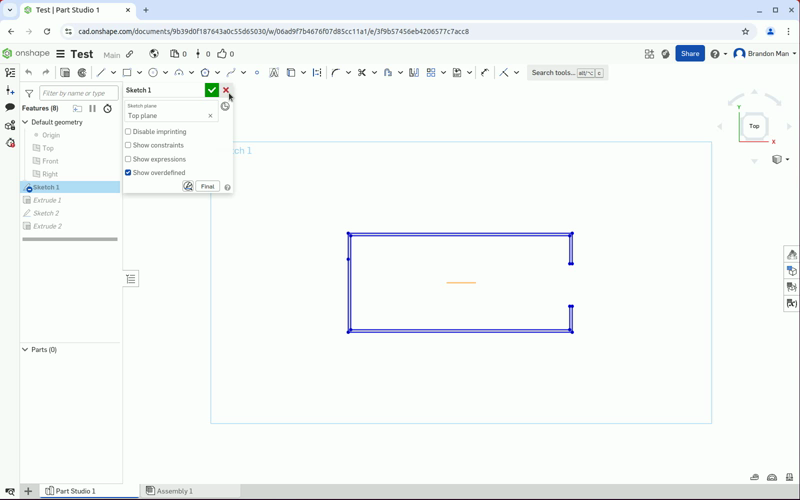
key(shift+s)
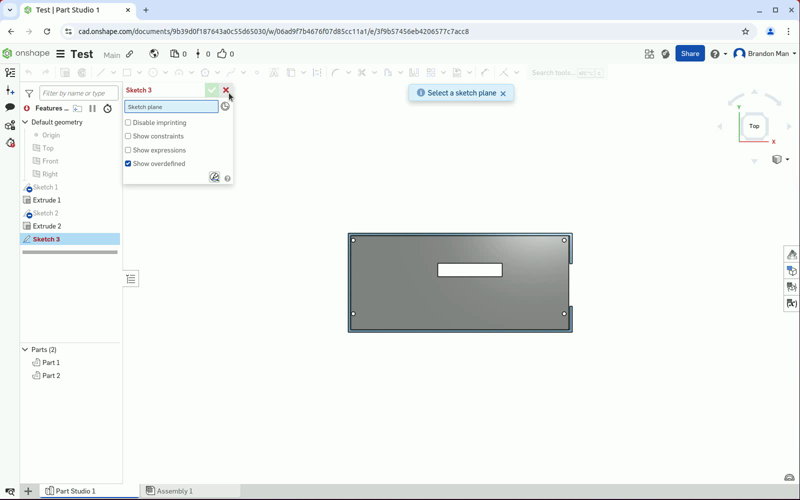
mouse_move(73, 150)
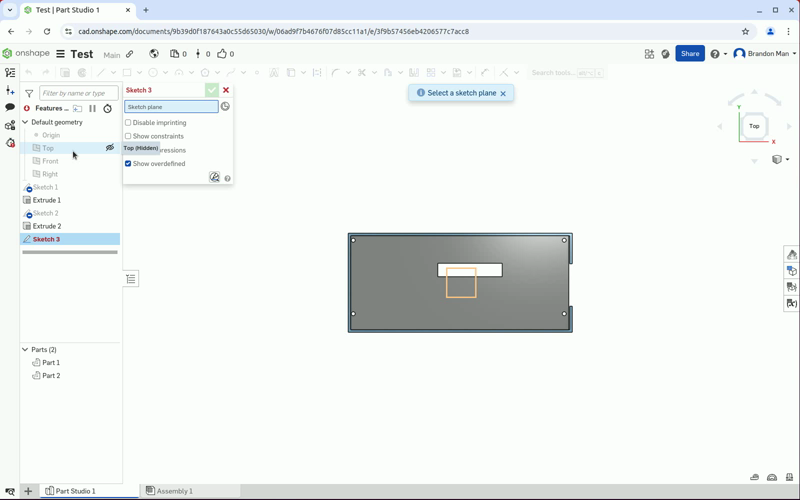
click(73, 150)
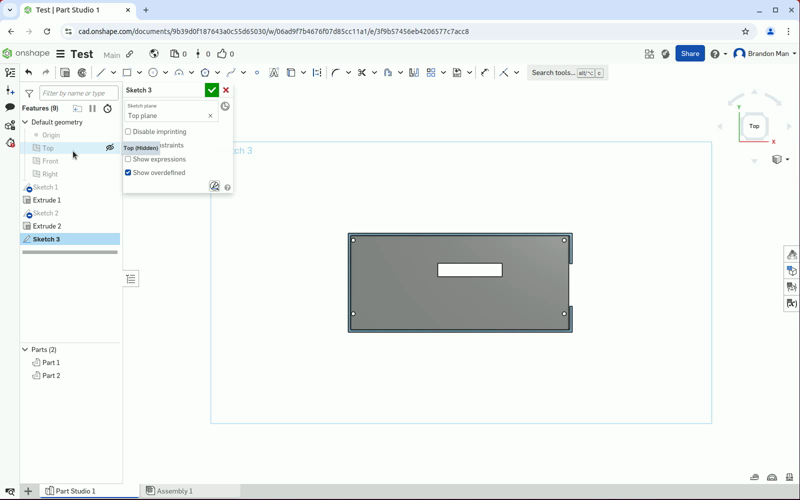
mouse_move(73, 352)
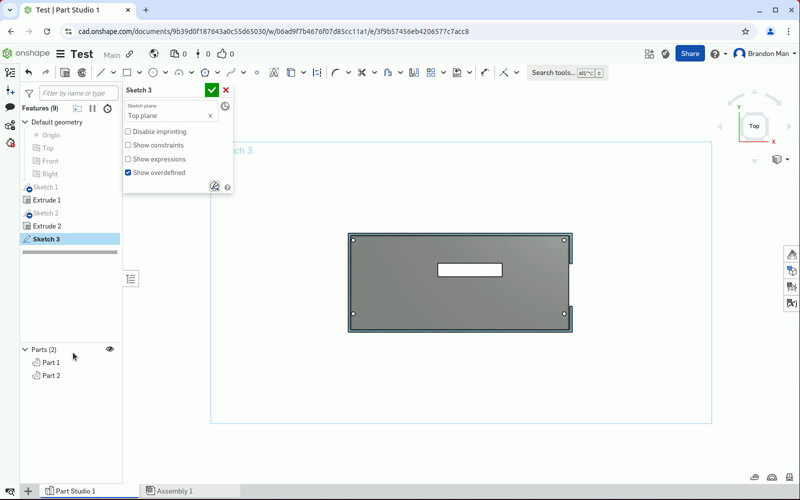
key(y)
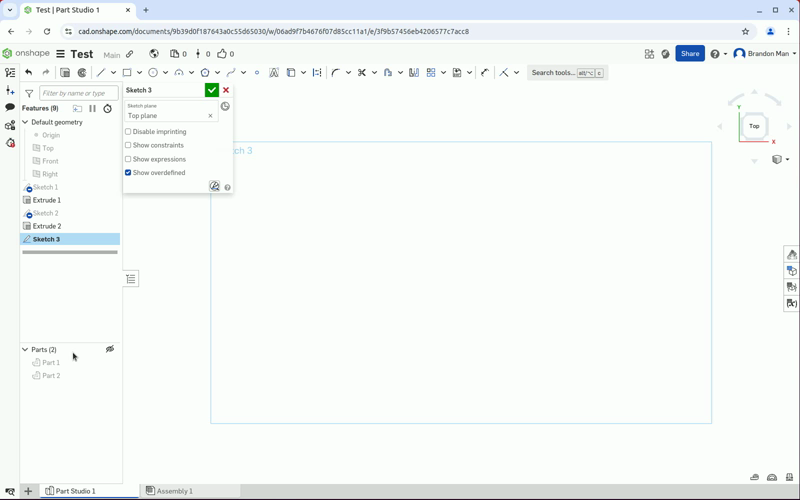
key(l)
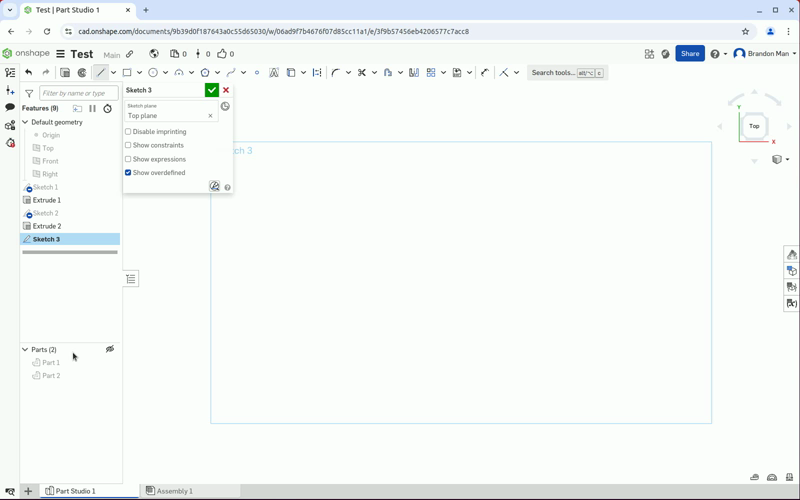
key_down(shift)
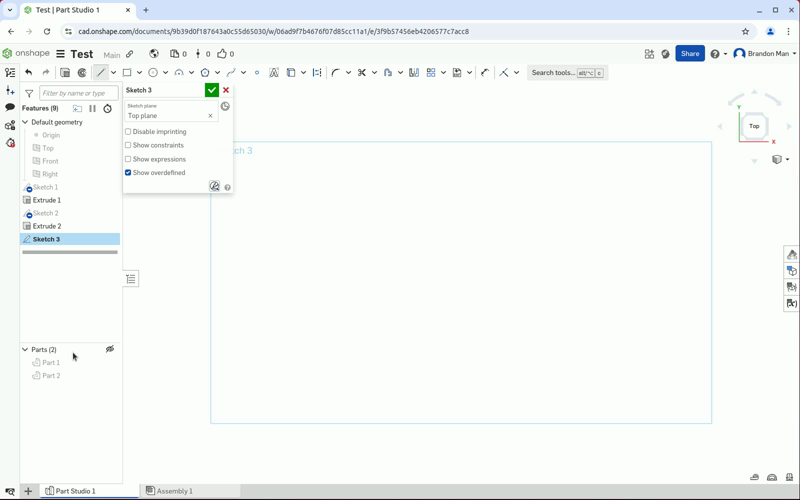
mouse_move(348, 332)
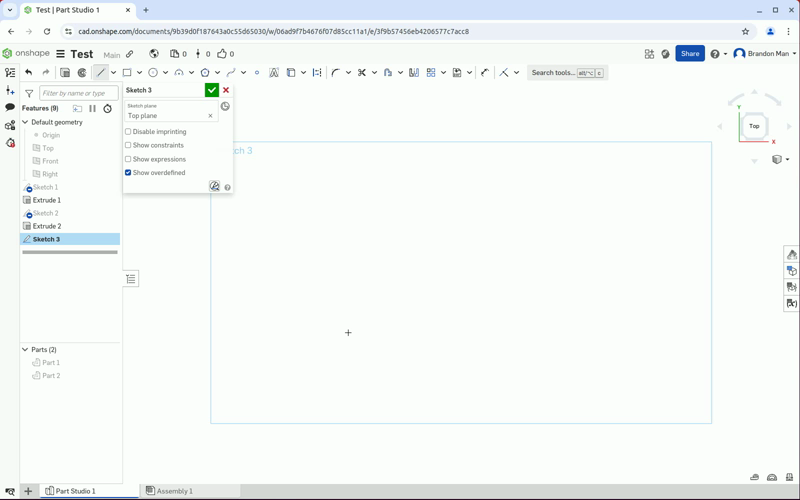
click(348, 332)
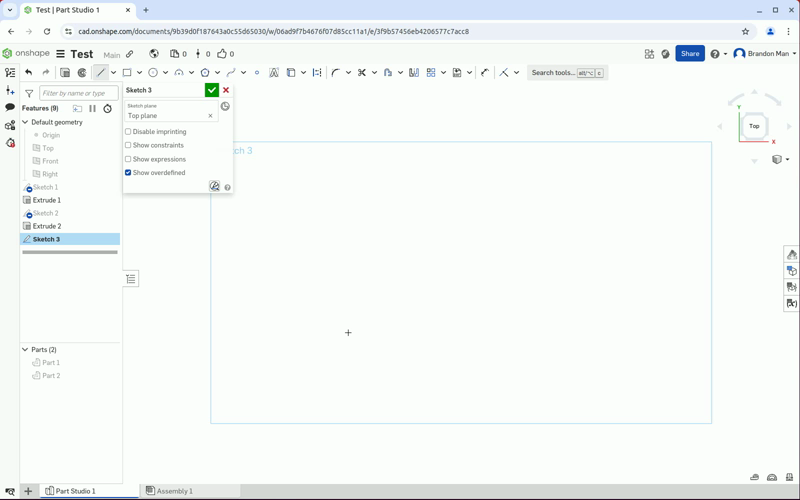
key_up(shift)
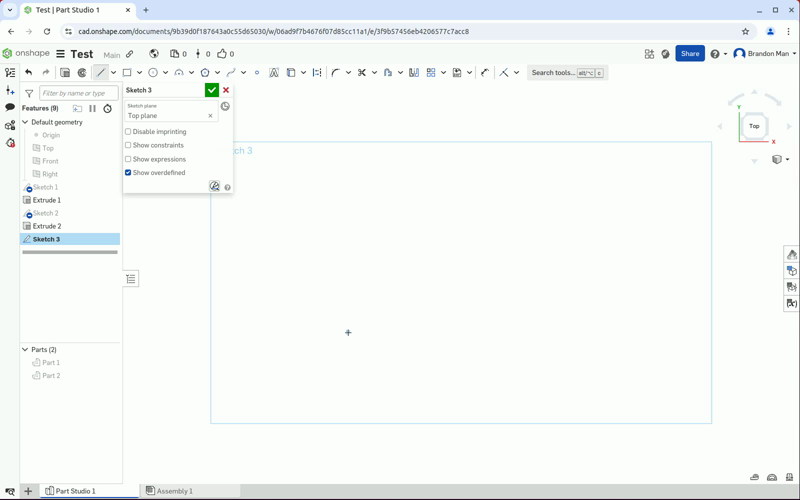
key_down(shift)
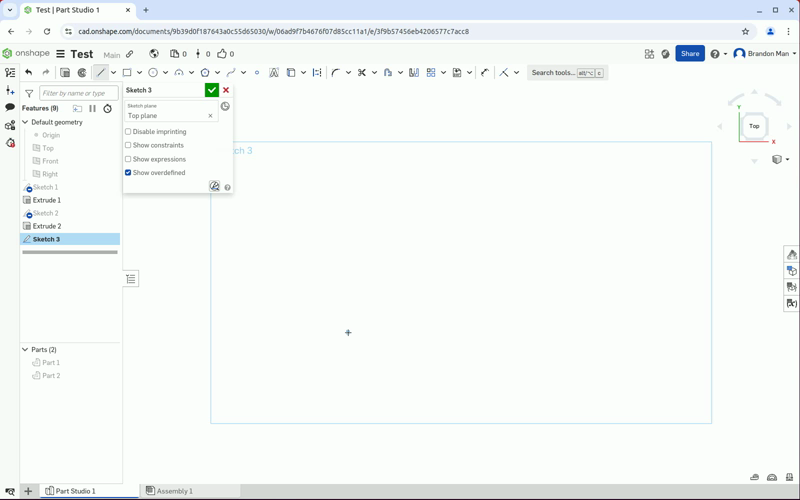
mouse_move(572, 332)
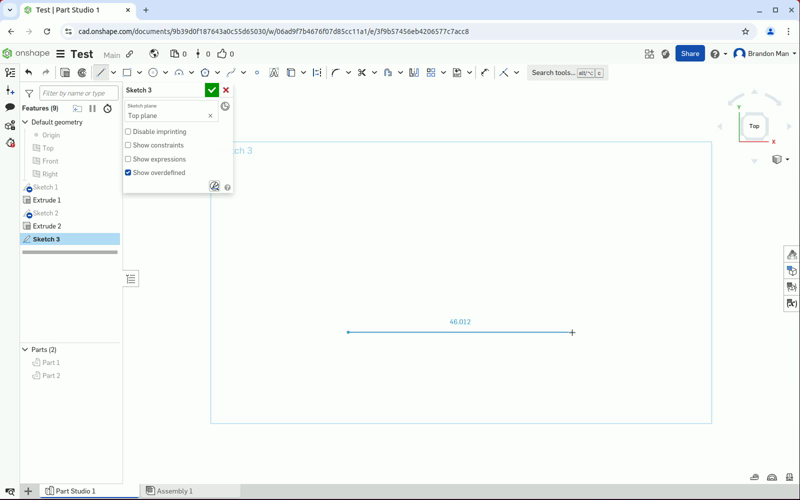
click(572, 332)
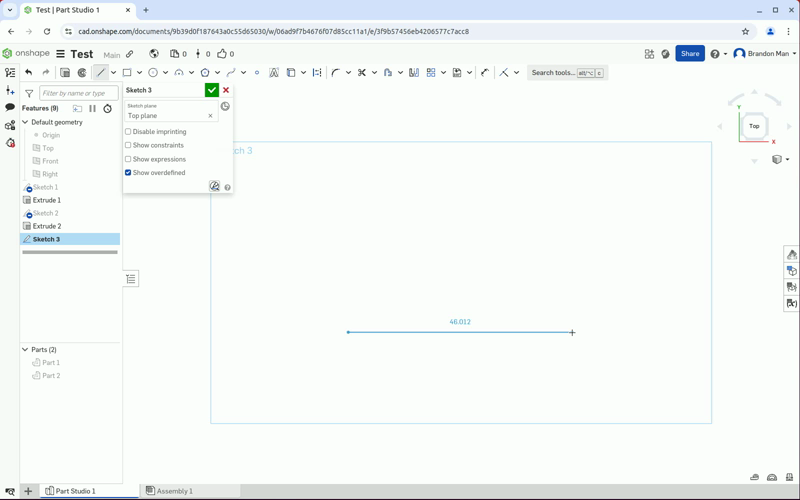
key_up(shift)
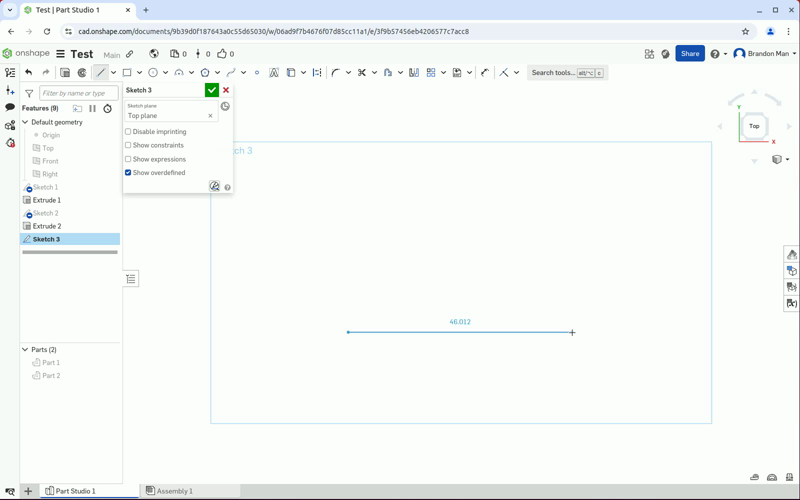
key_down(shift)
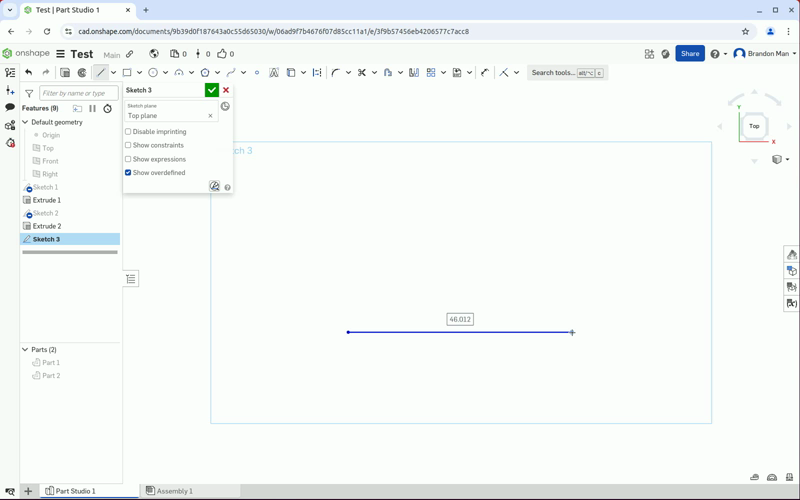
mouse_move(589, 332)
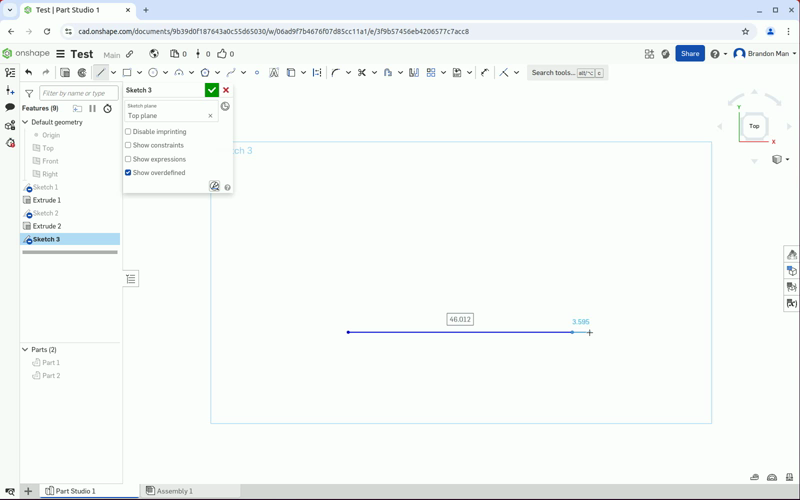
mouse_move(572, 306)
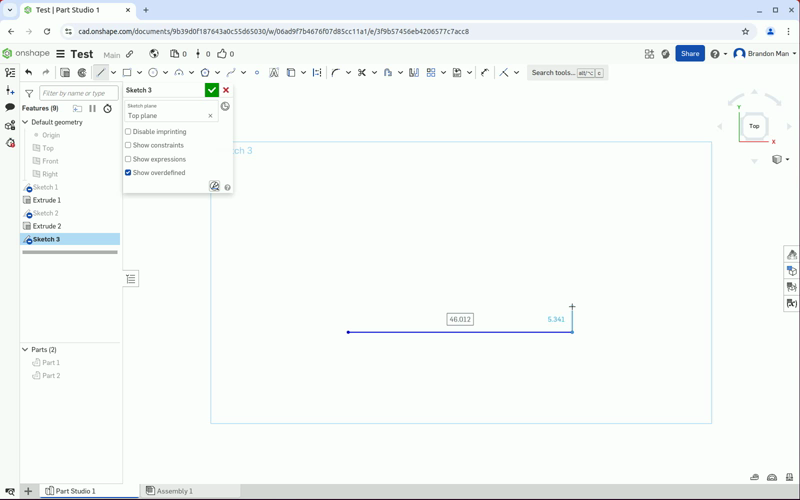
click(572, 306)
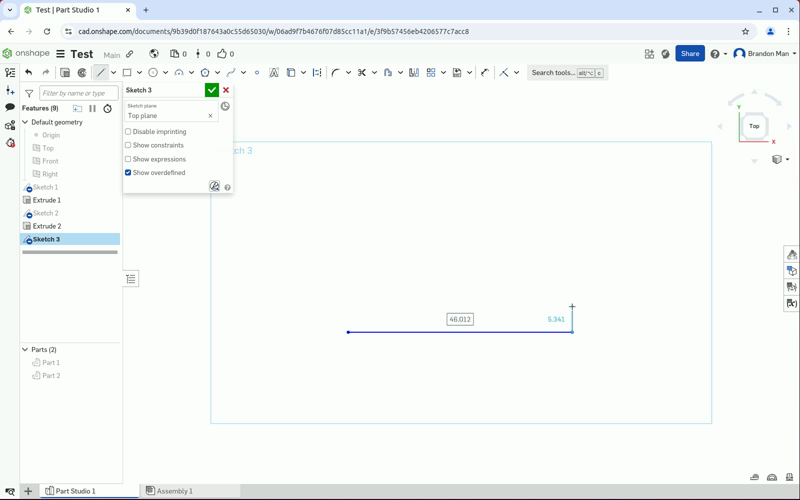
key_up(shift)
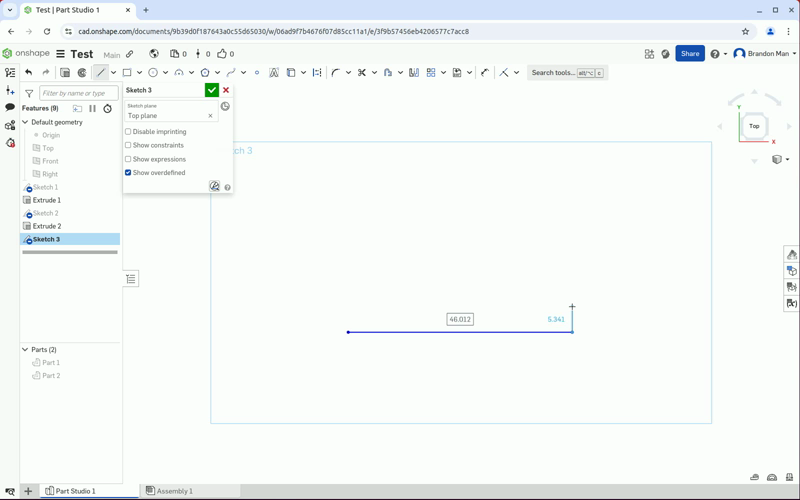
key_down(shift)
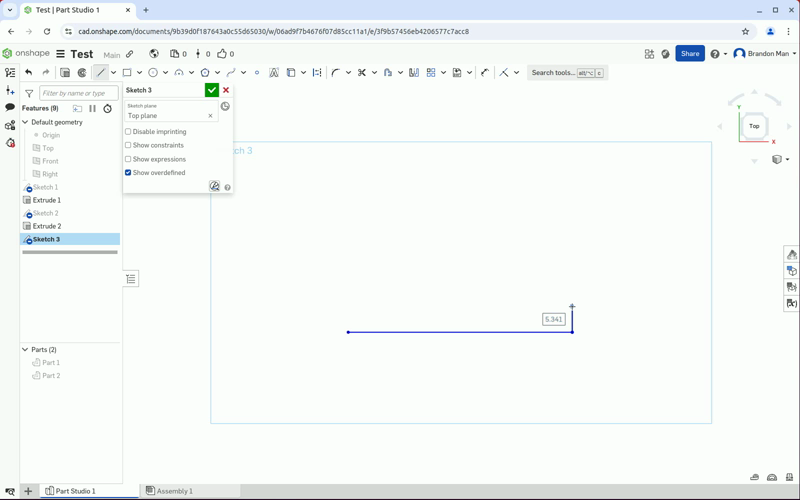
mouse_move(589, 306)
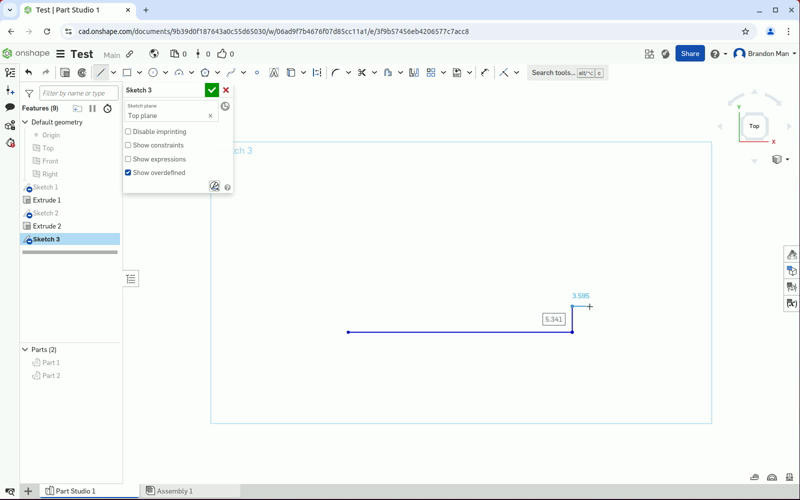
mouse_move(569, 306)
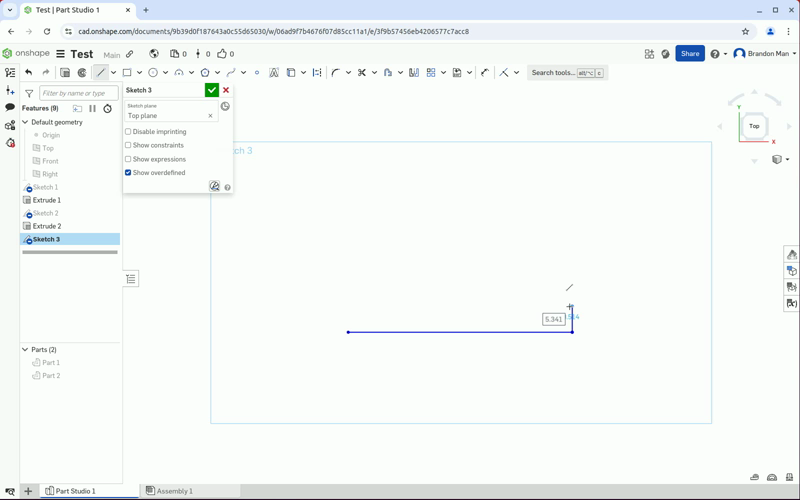
scroll(6)
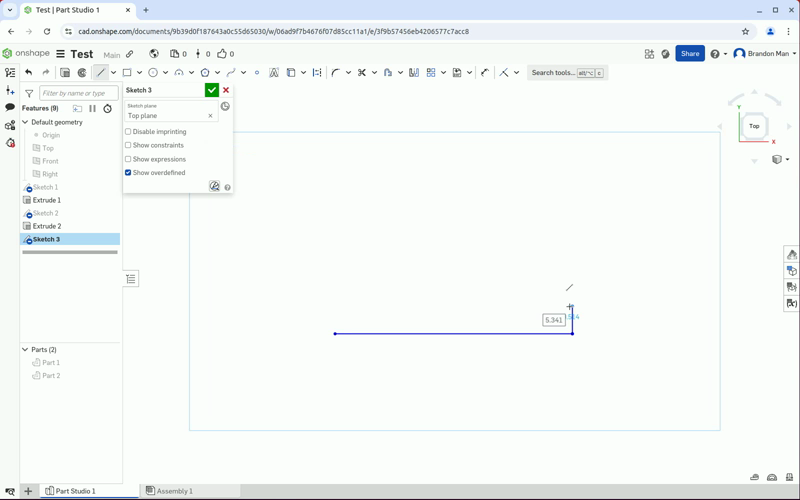
scroll(6)
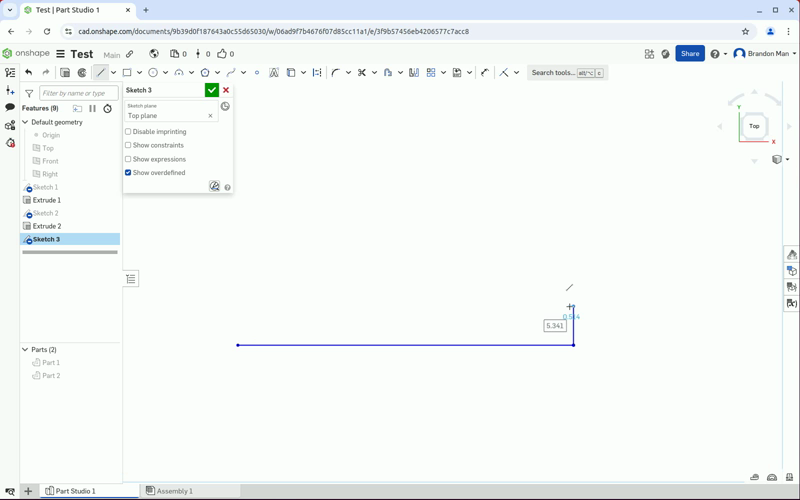
scroll(6)
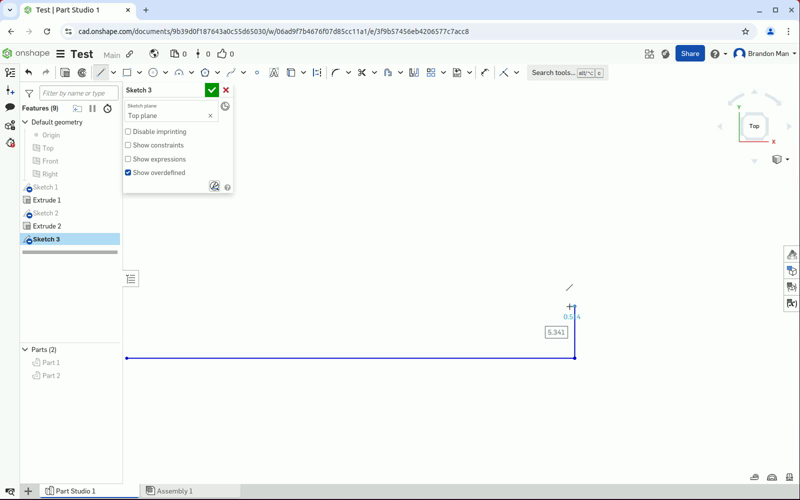
scroll(6)
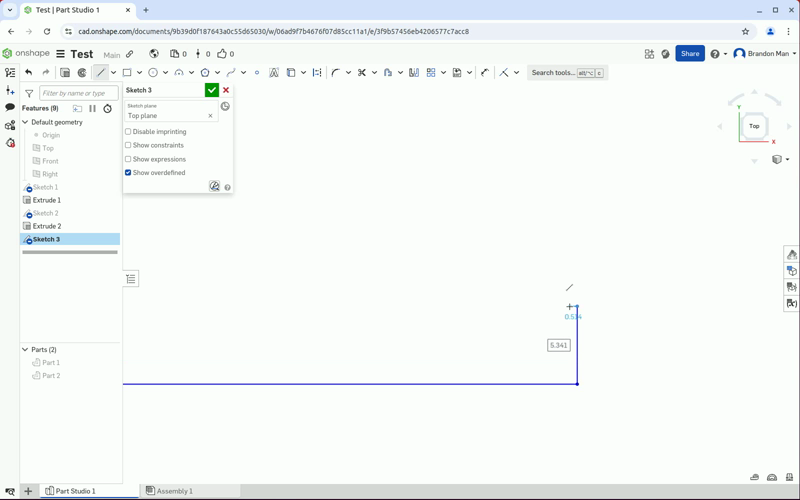
scroll(6)
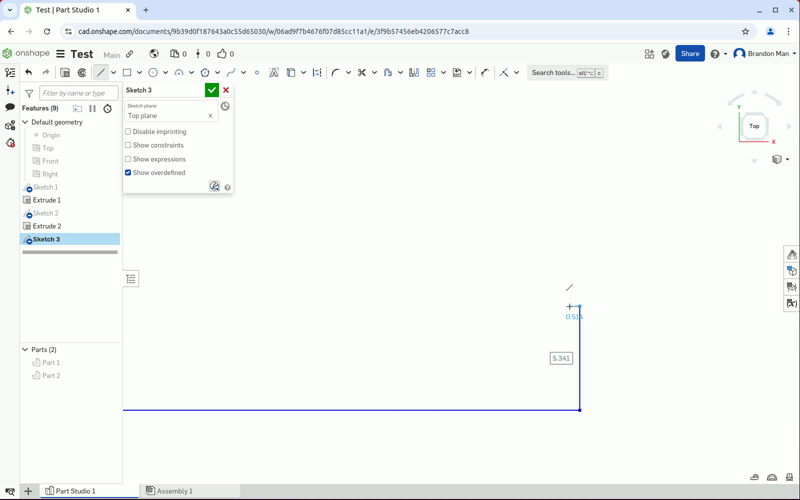
scroll(6)
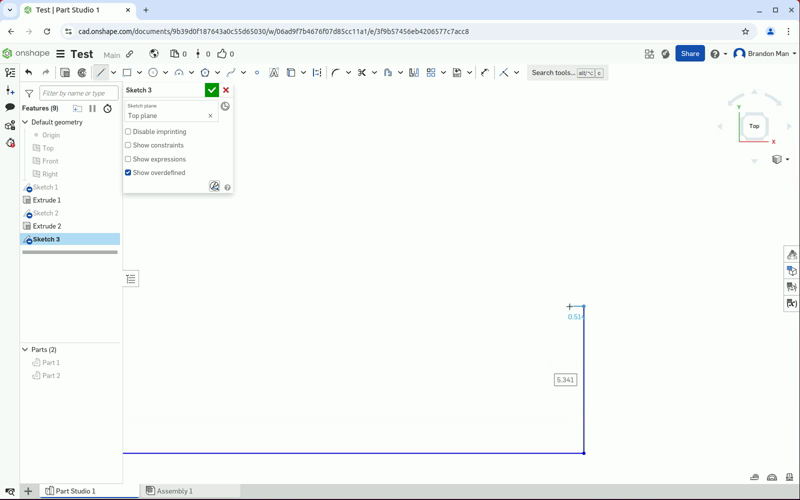
scroll(6)
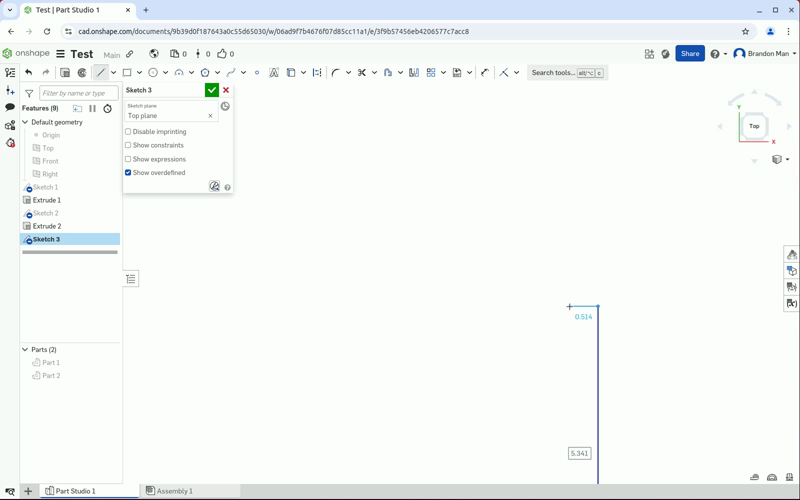
click(569, 306)
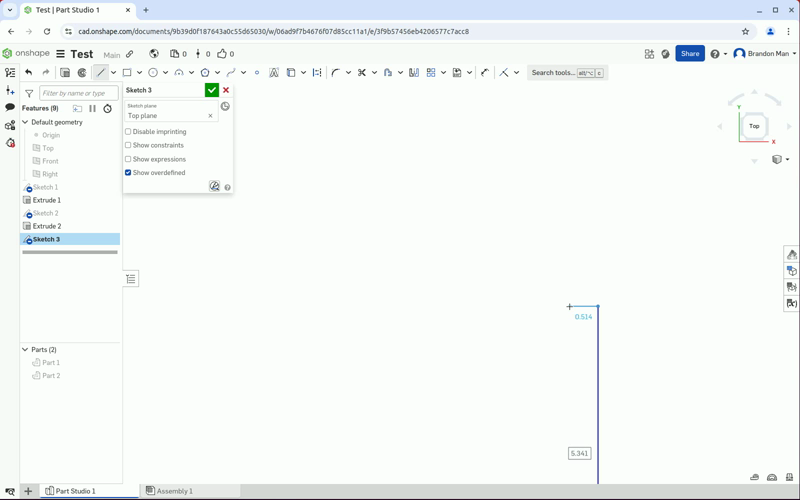
scroll(-6)
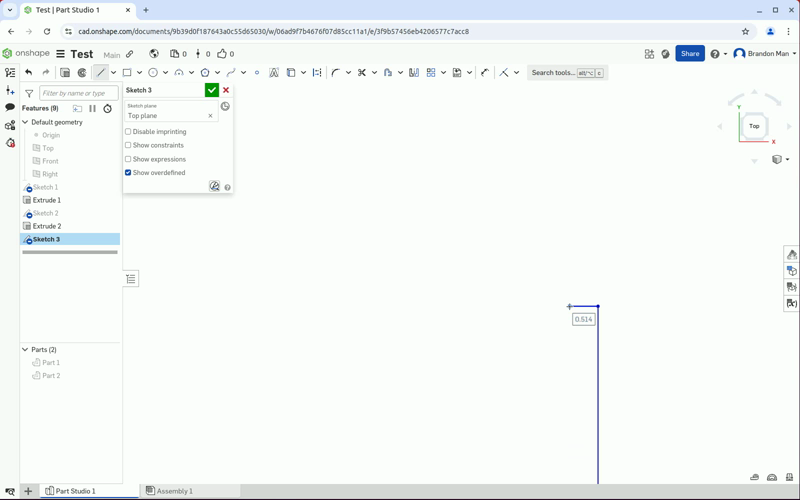
scroll(-6)
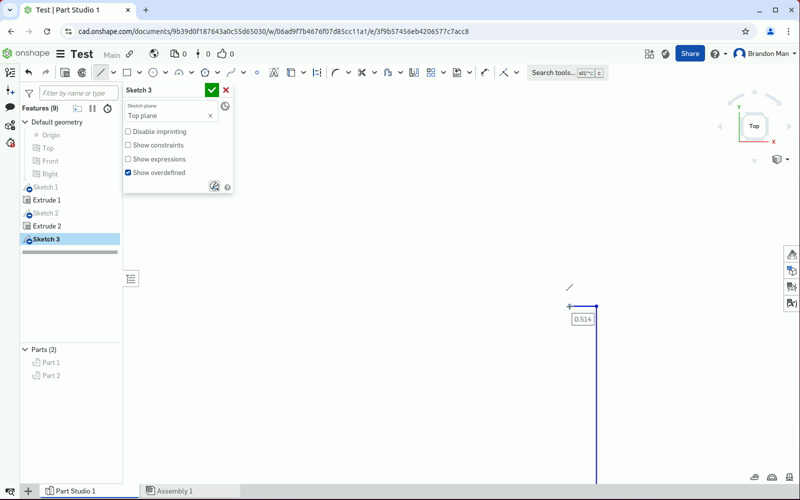
scroll(-6)
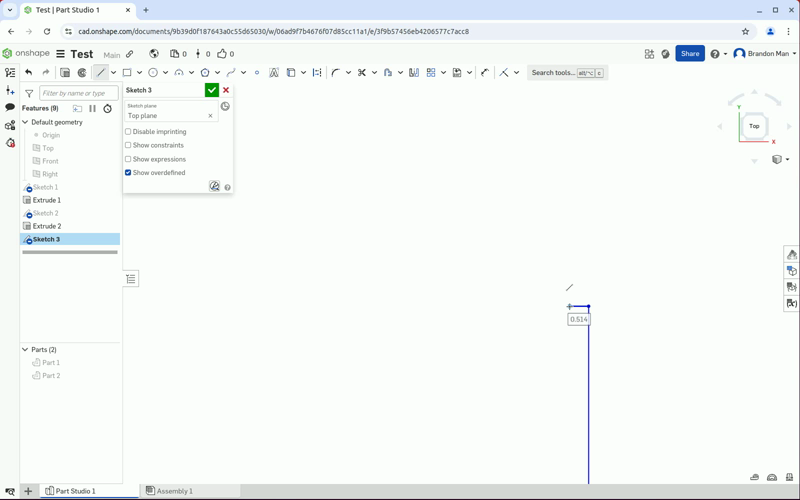
scroll(-6)
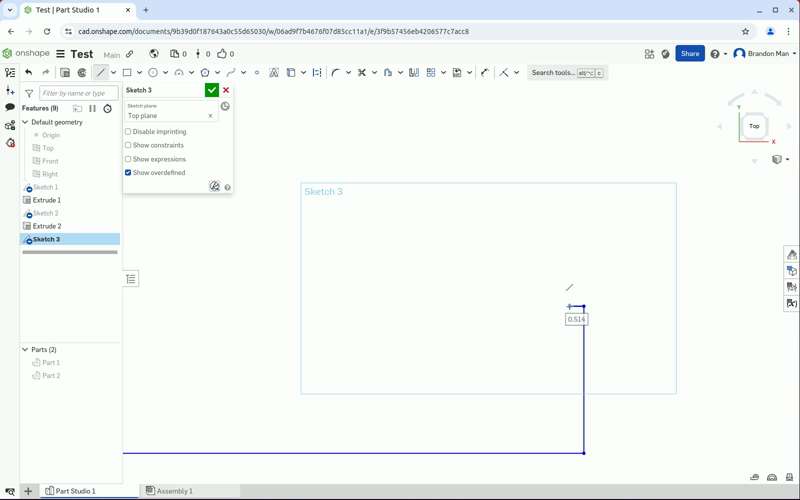
scroll(-6)
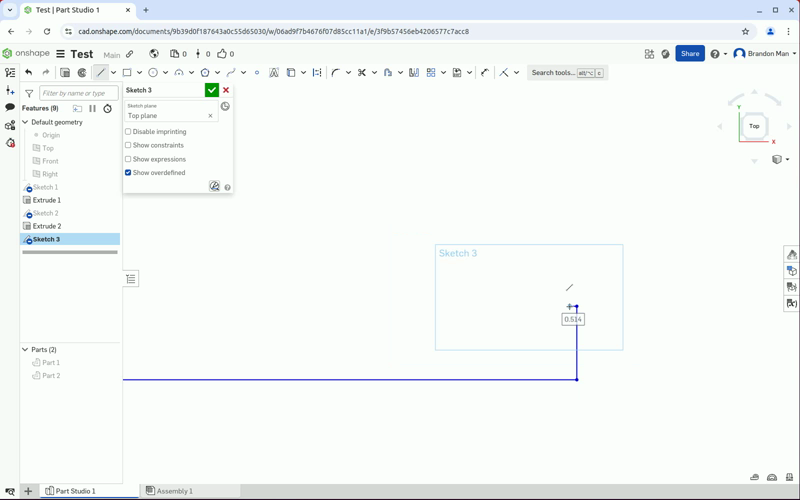
scroll(-6)
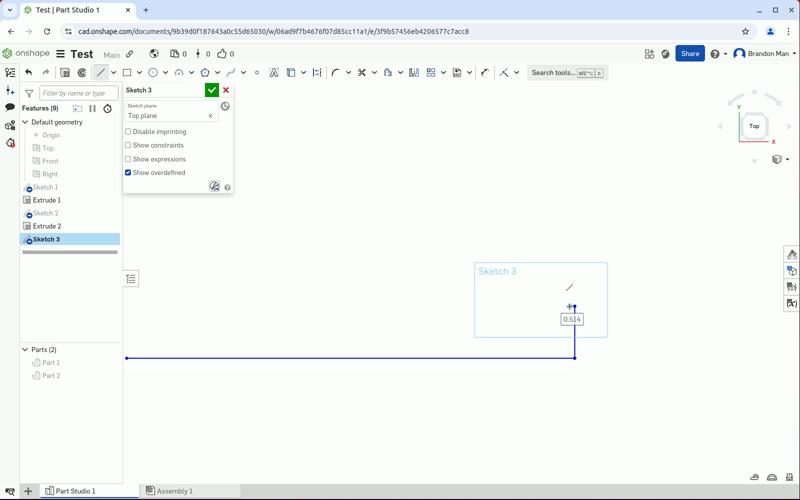
scroll(-6)
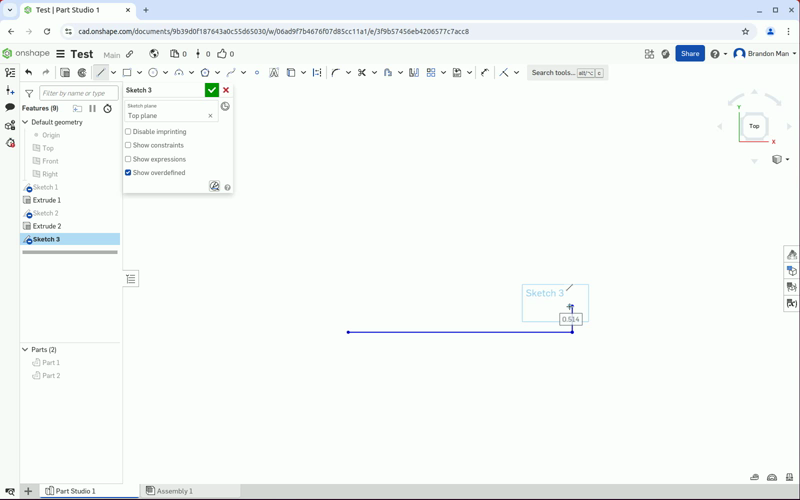
key_up(shift)
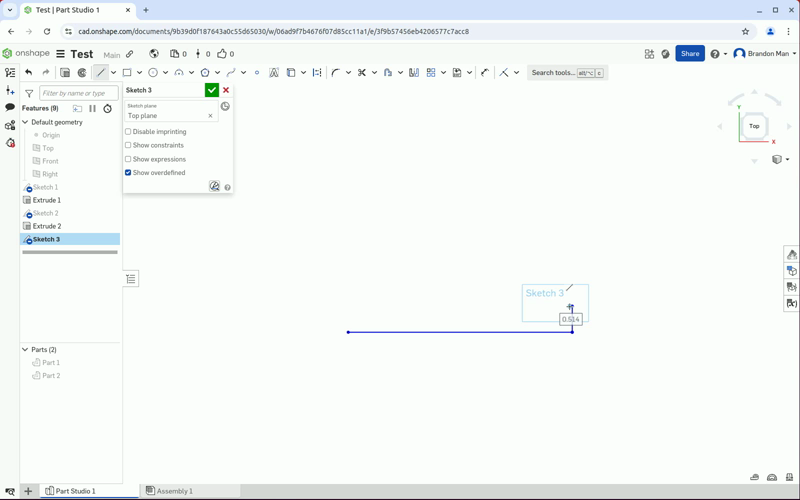
key_down(shift)
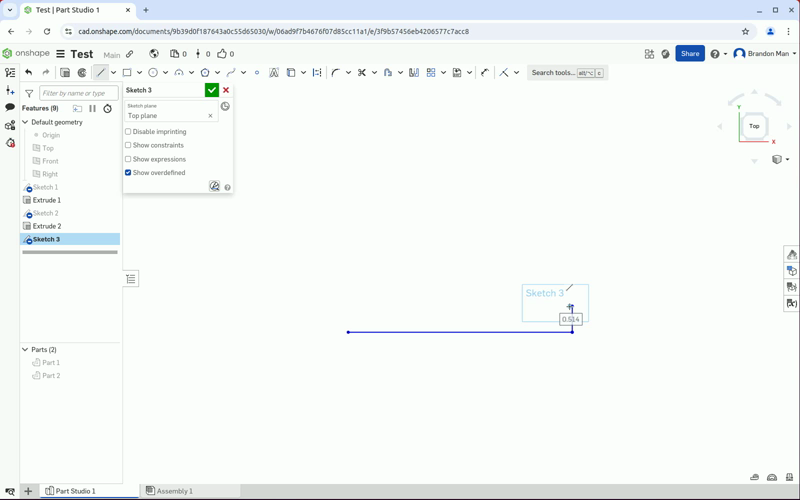
mouse_move(589, 306)
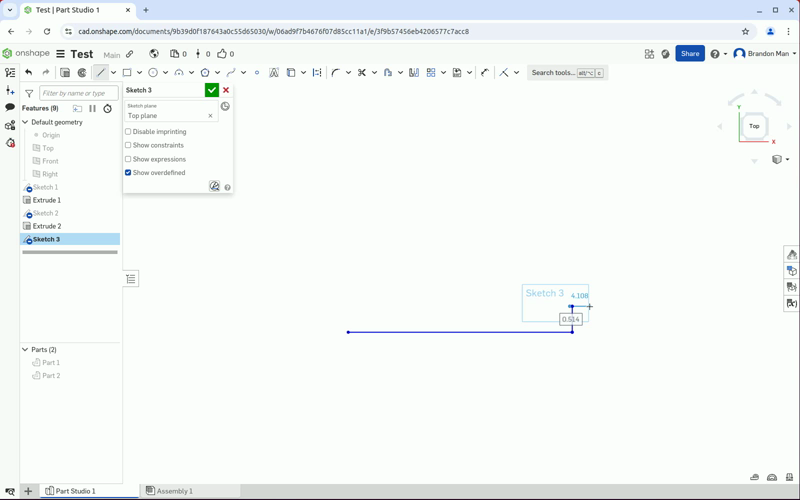
mouse_move(569, 329)
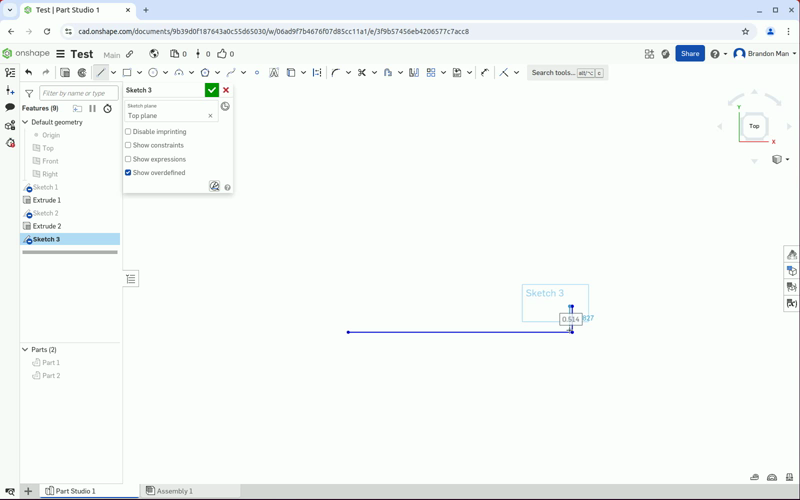
scroll(6)
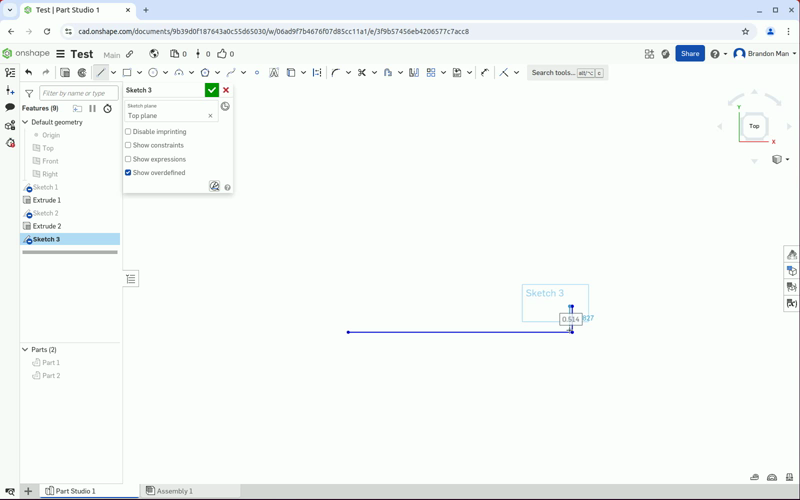
scroll(6)
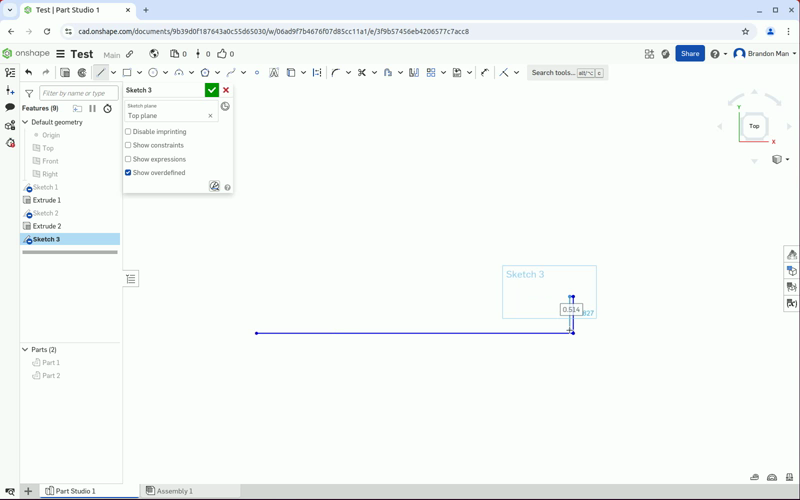
scroll(6)
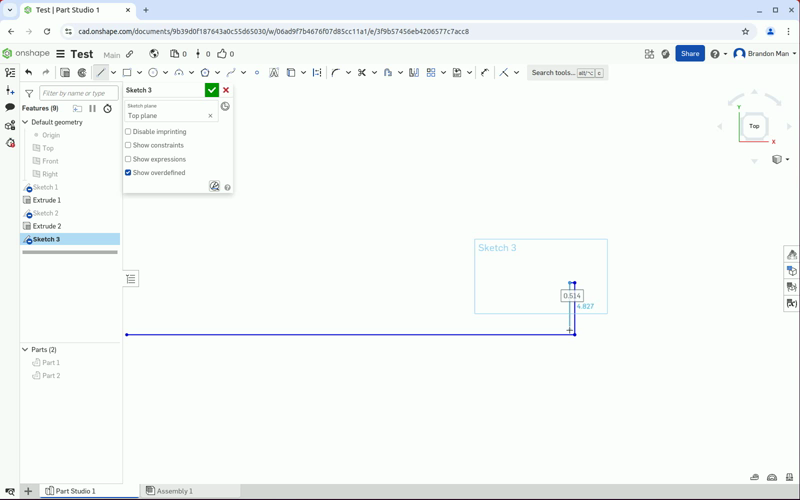
scroll(6)
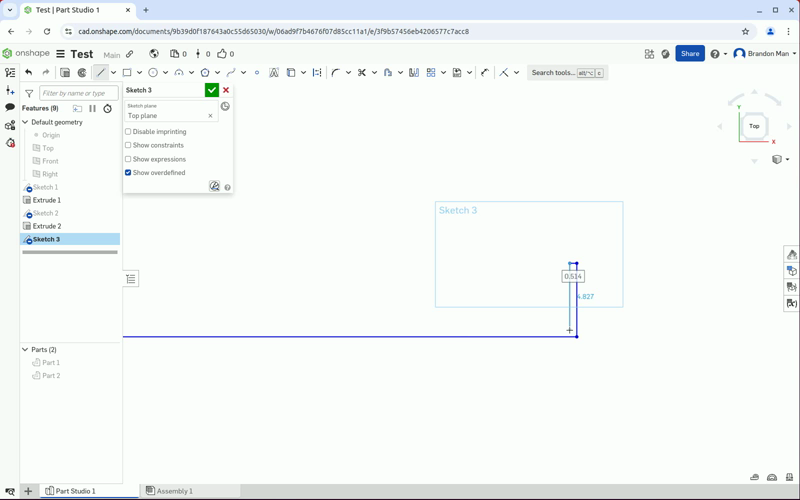
scroll(6)
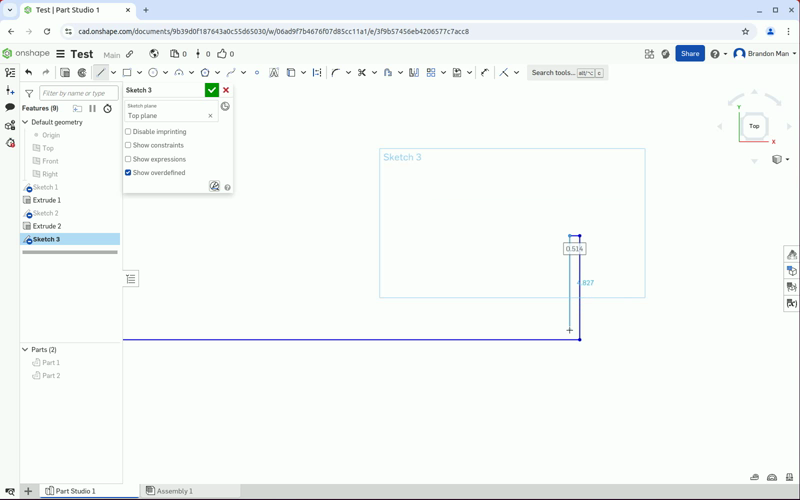
scroll(6)
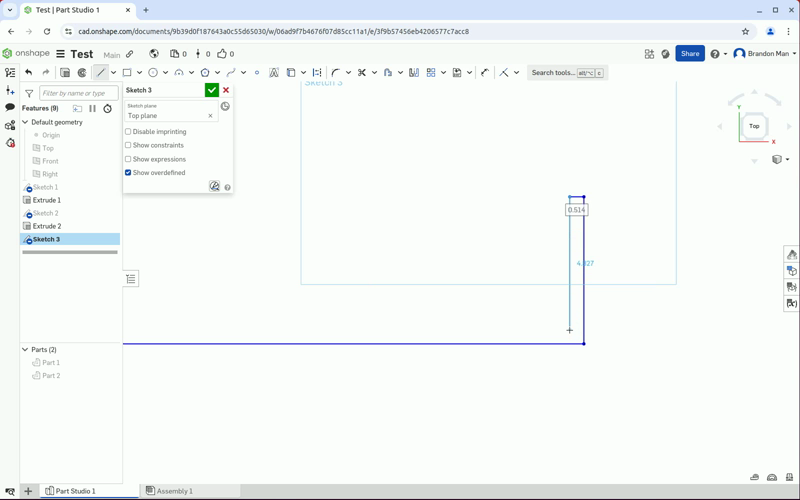
scroll(6)
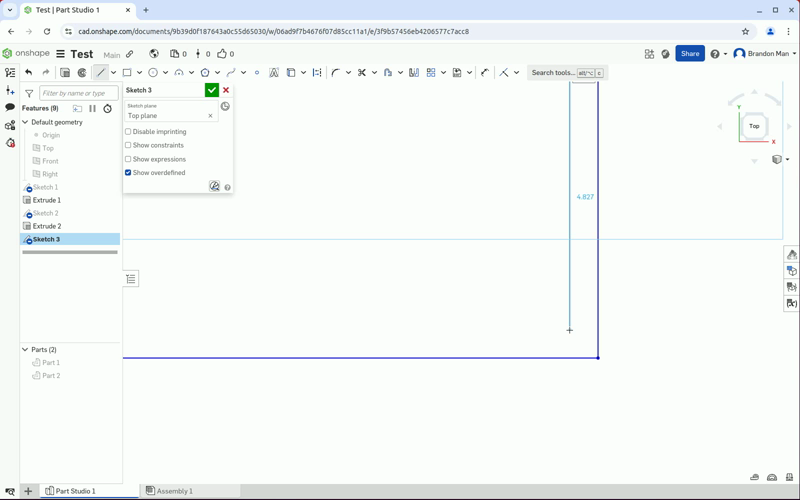
click(569, 329)
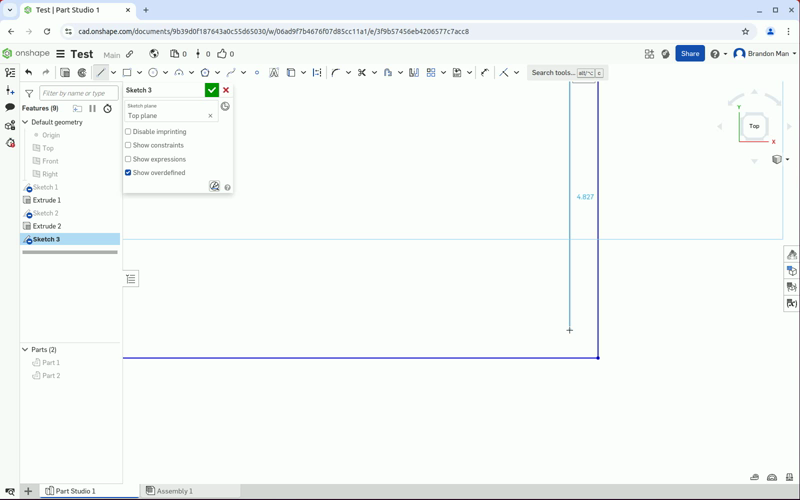
scroll(-6)
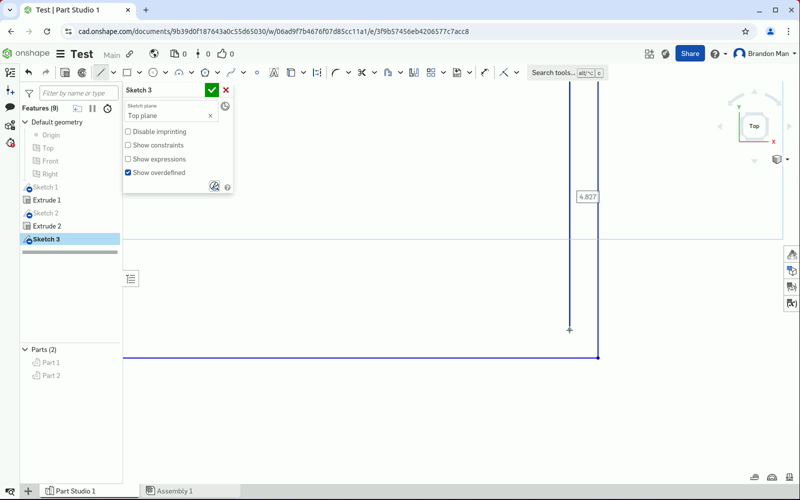
scroll(-6)
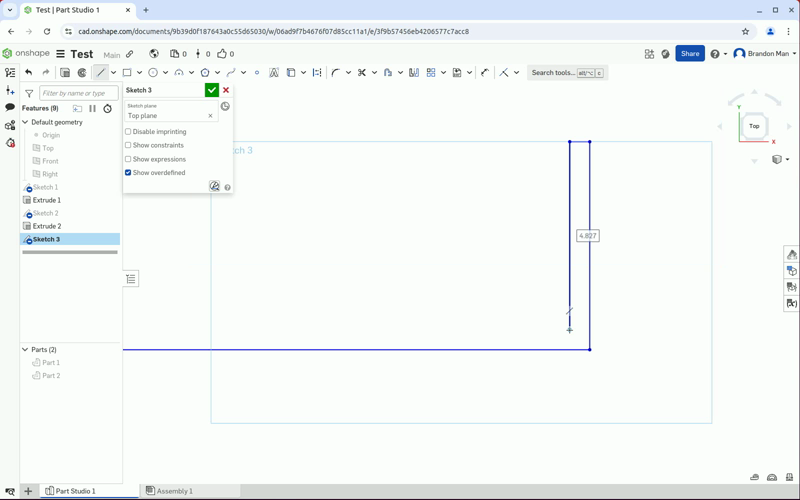
scroll(-6)
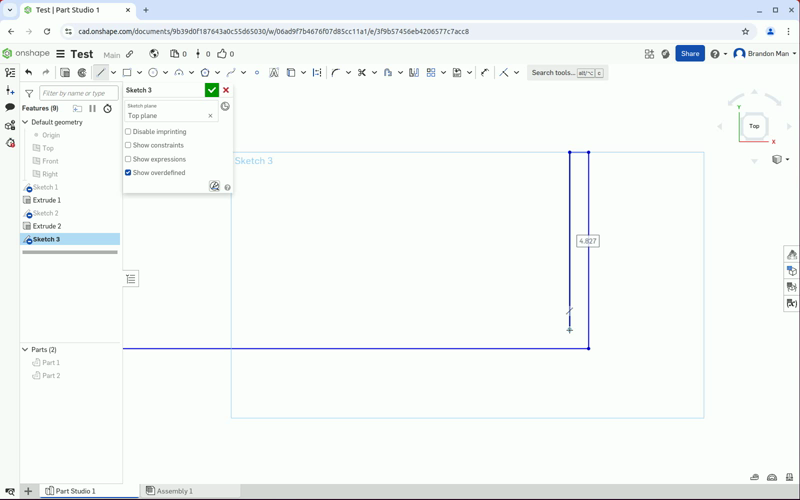
scroll(-6)
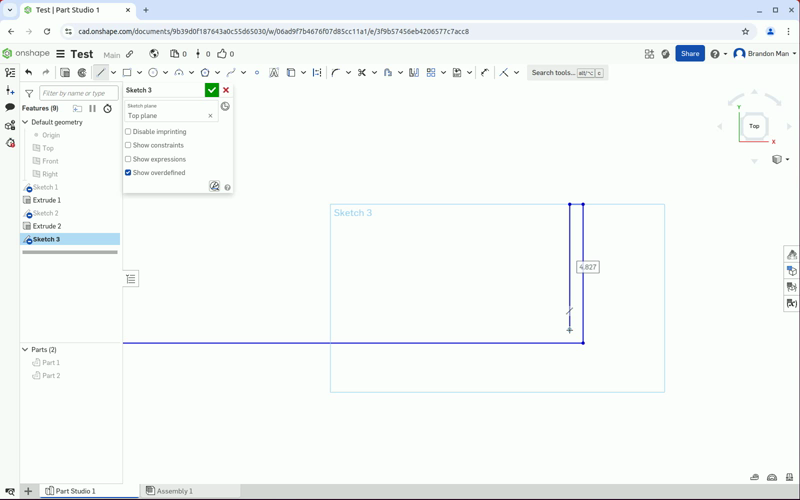
scroll(-6)
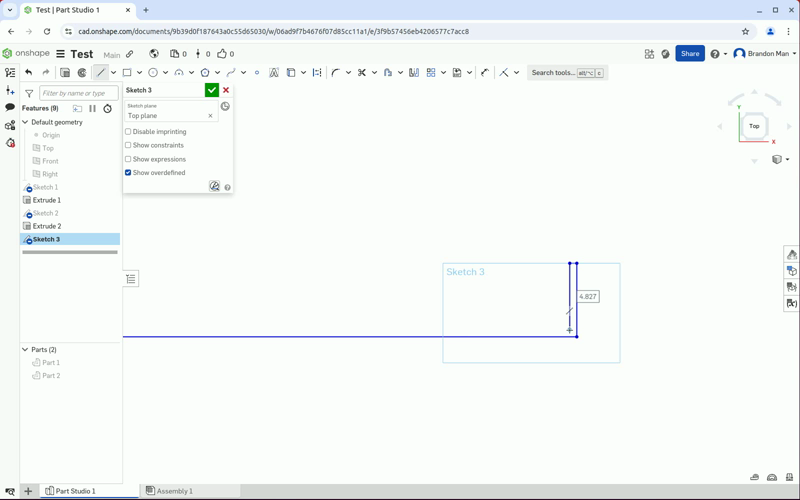
scroll(-6)
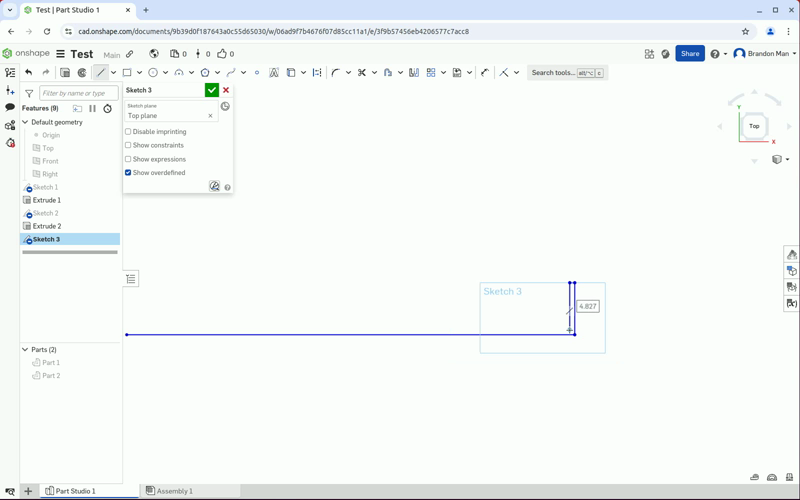
scroll(-6)
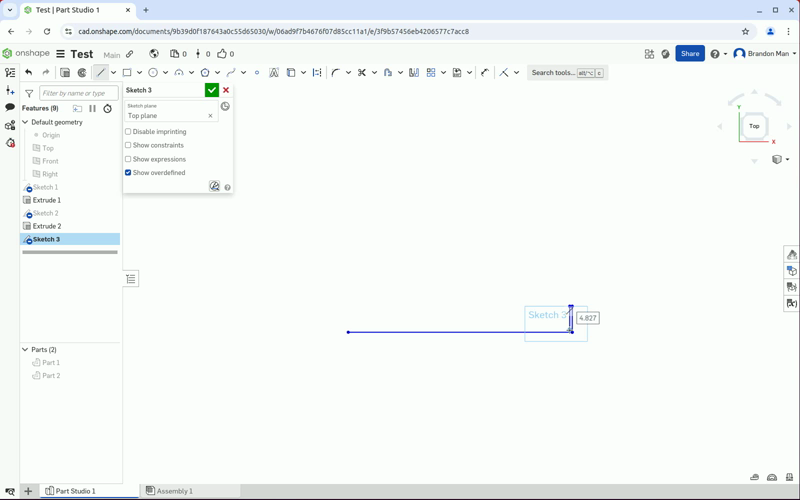
key_up(shift)
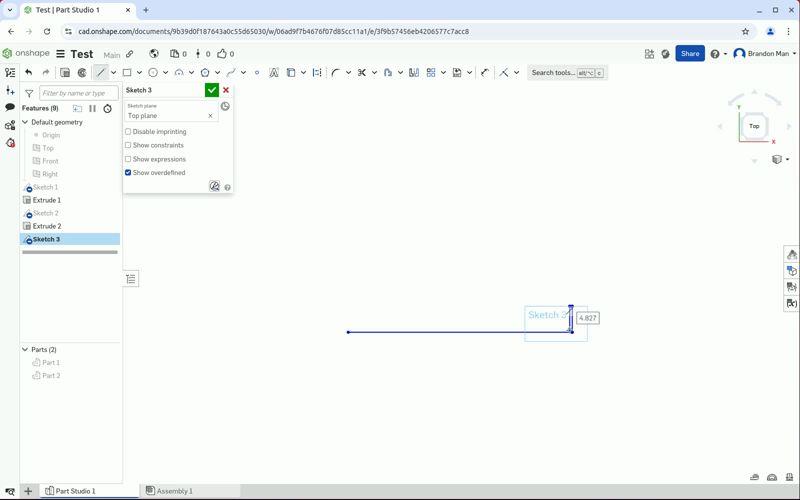
key_down(shift)
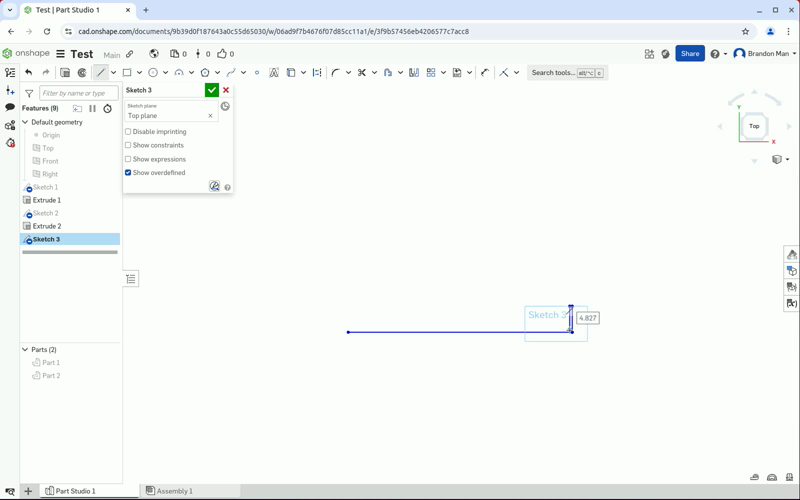
mouse_move(350, 329)
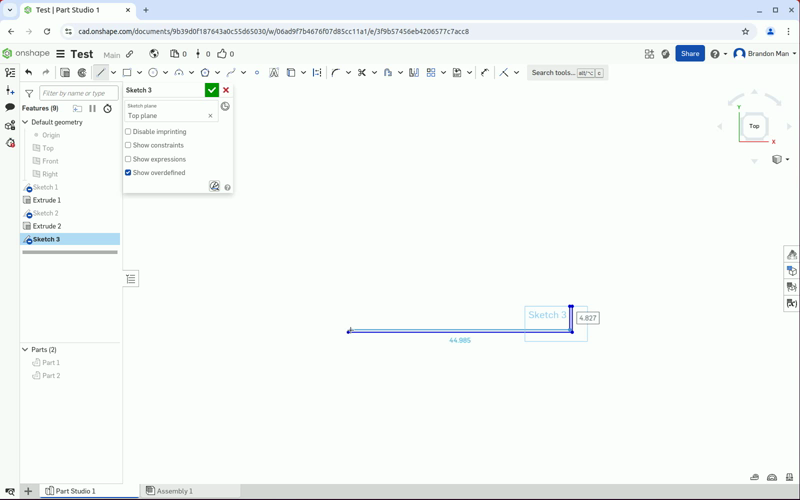
scroll(6)
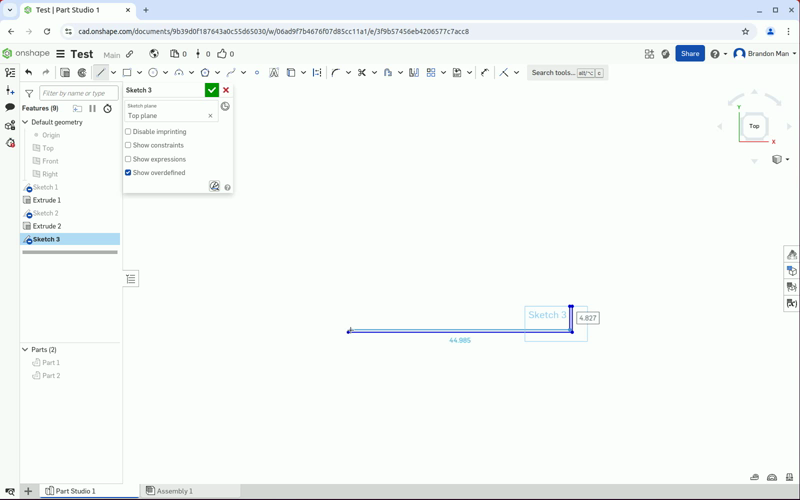
scroll(6)
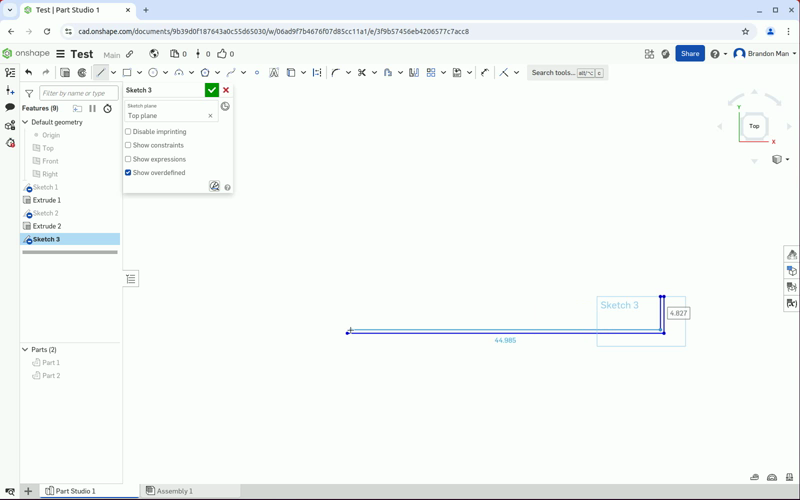
scroll(6)
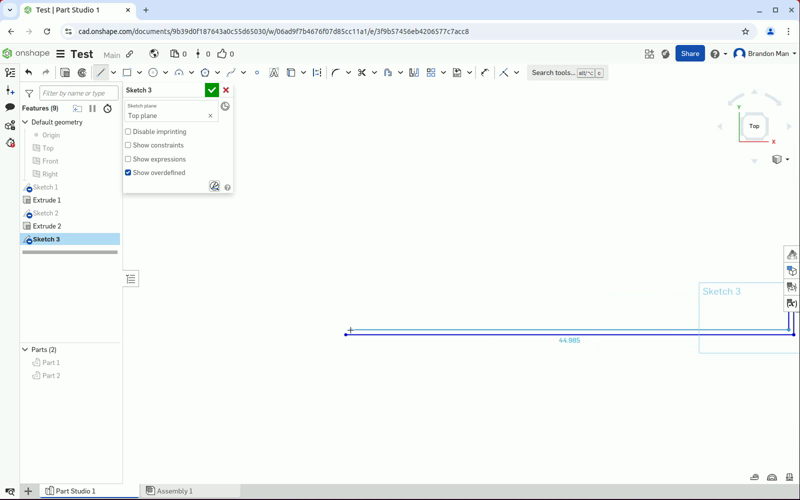
scroll(6)
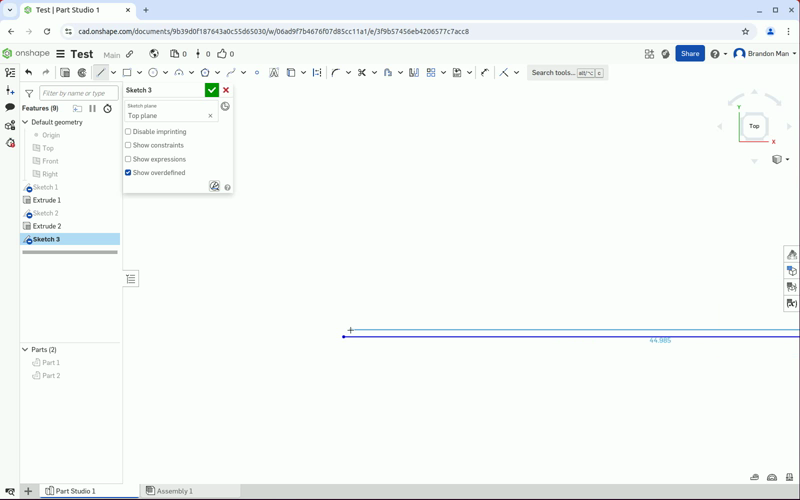
scroll(6)
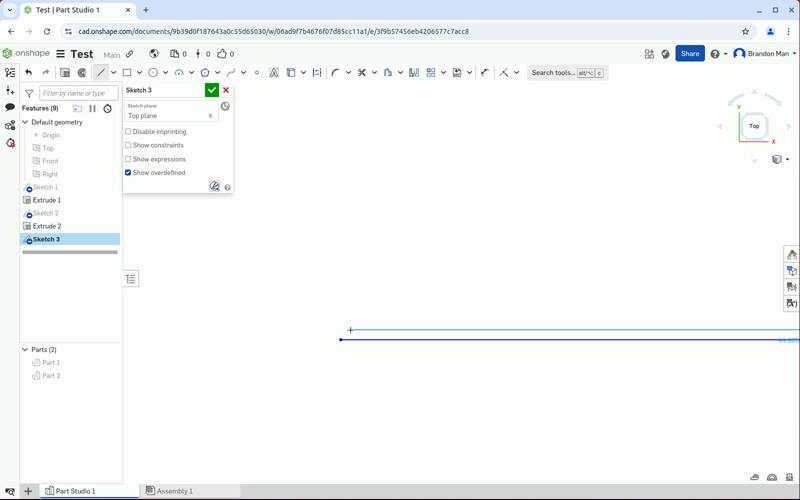
scroll(6)
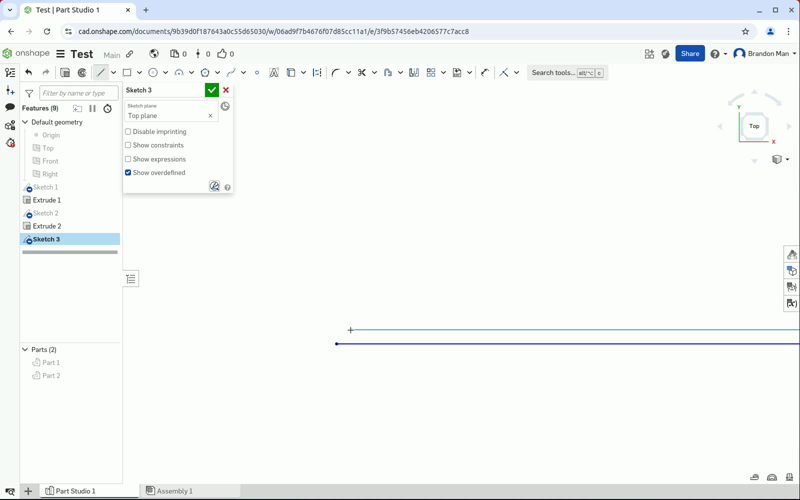
scroll(6)
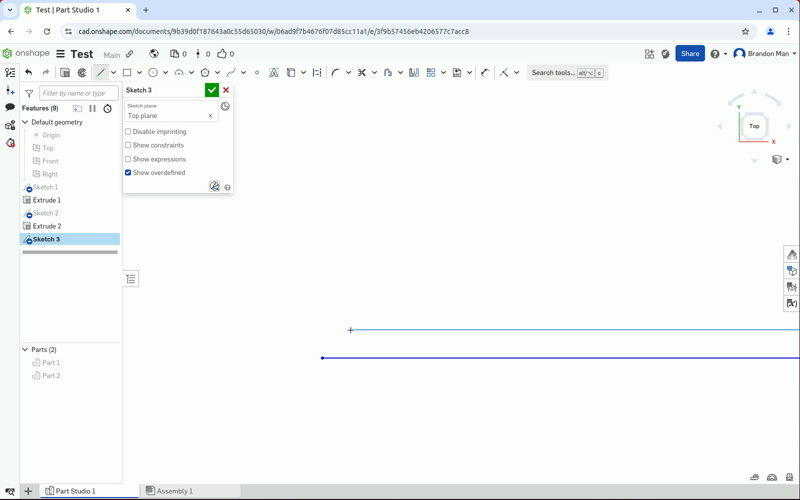
click(350, 329)
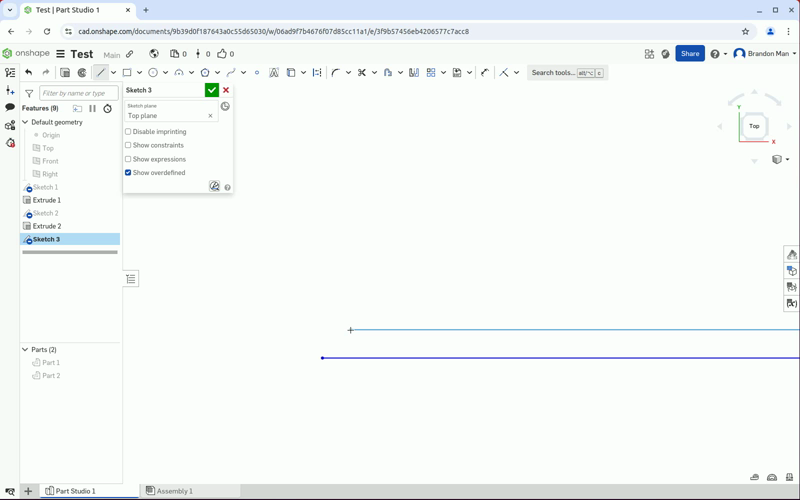
scroll(-6)
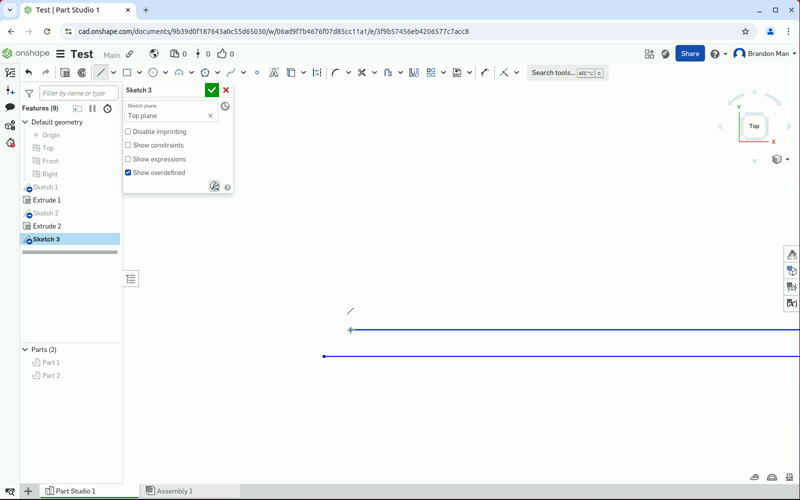
scroll(-6)
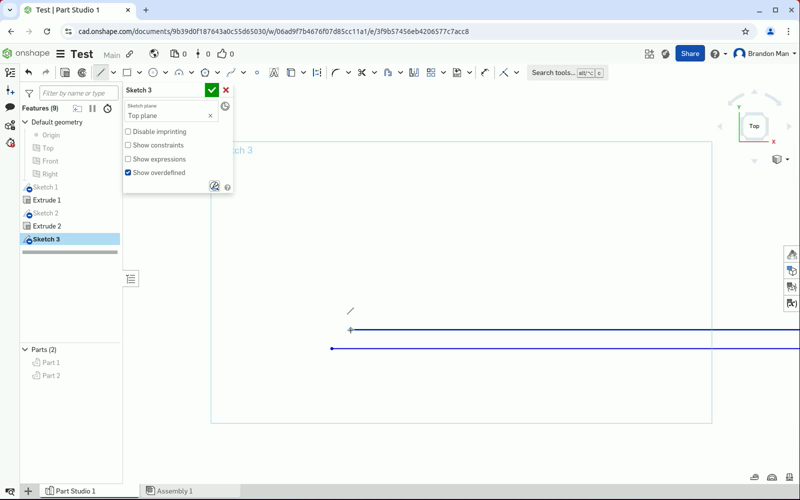
scroll(-6)
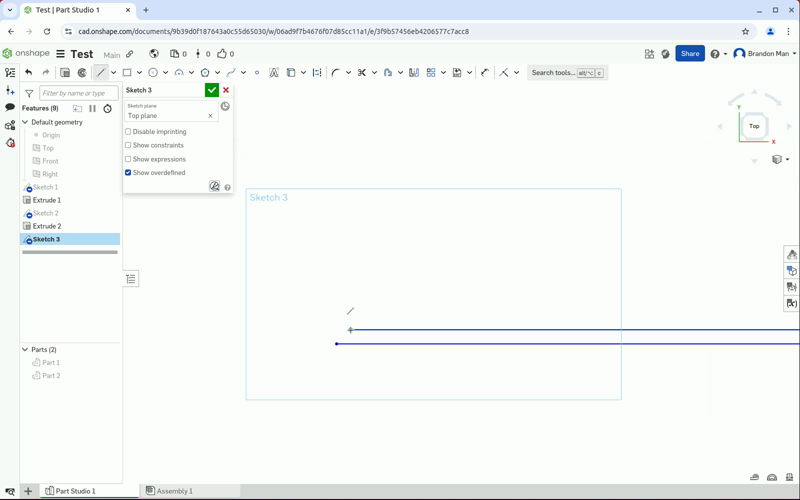
scroll(-6)
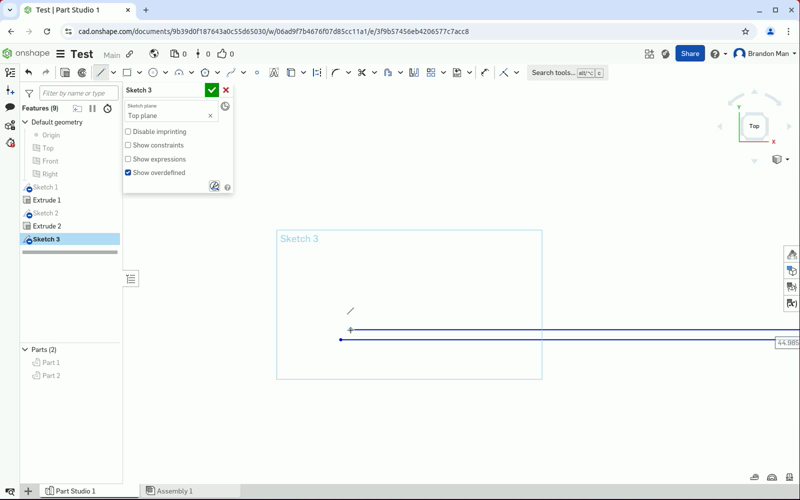
scroll(-6)
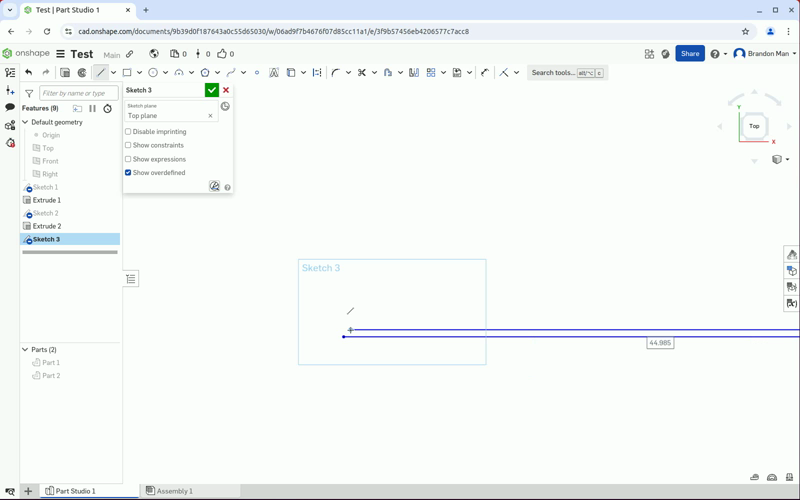
scroll(-6)
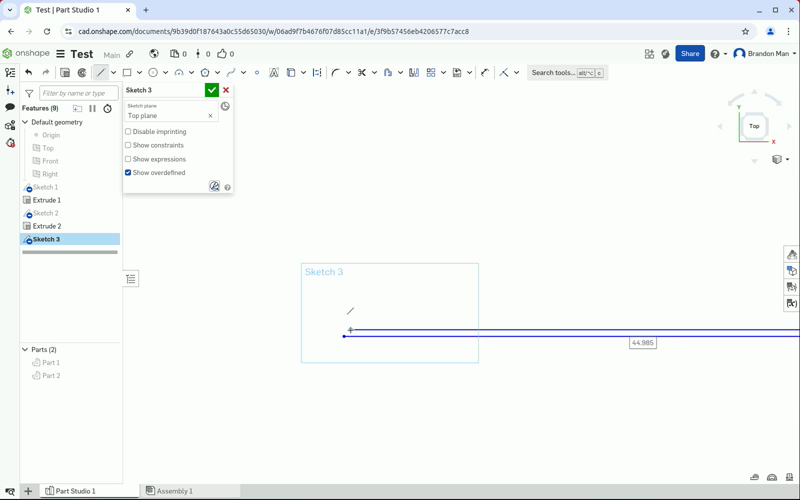
scroll(-6)
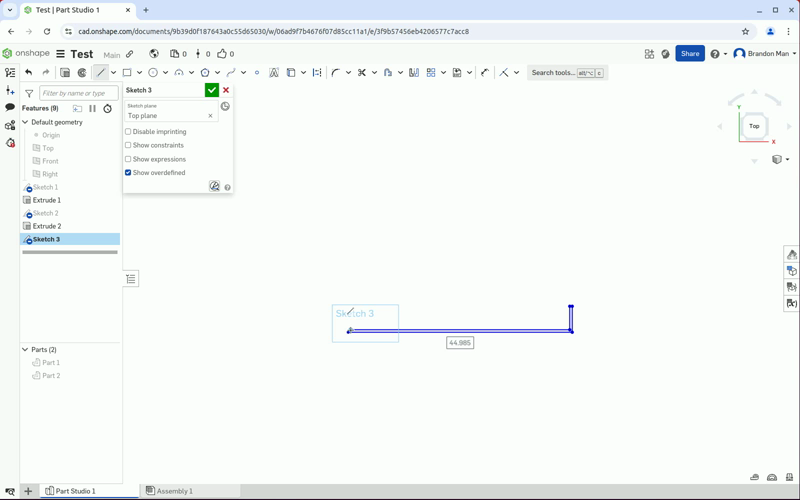
key_up(shift)
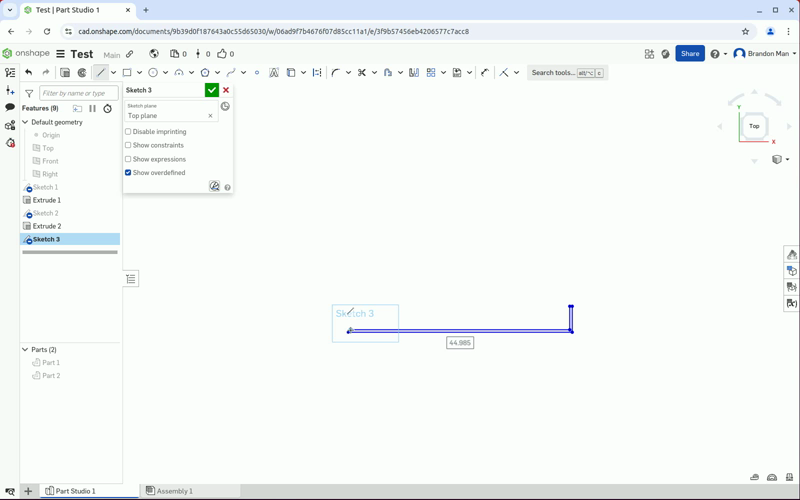
key_down(shift)
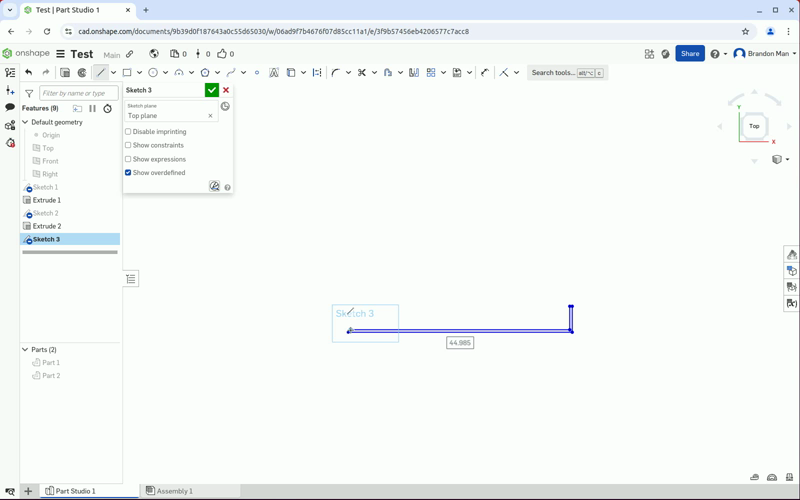
mouse_move(350, 235)
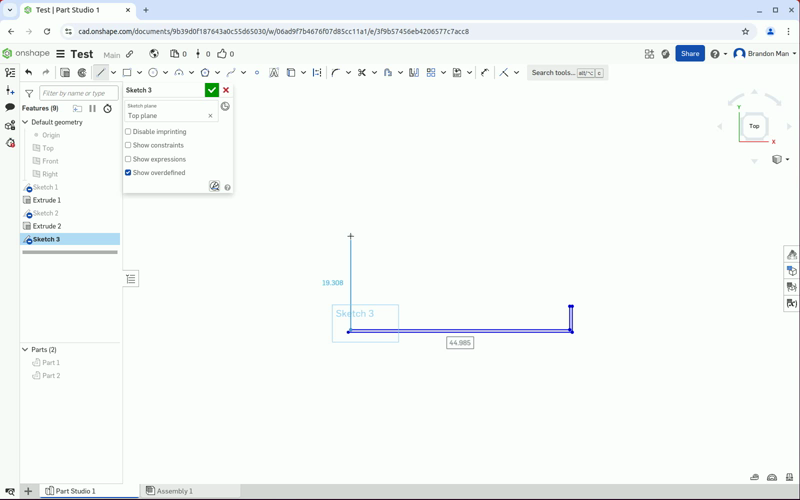
click(350, 235)
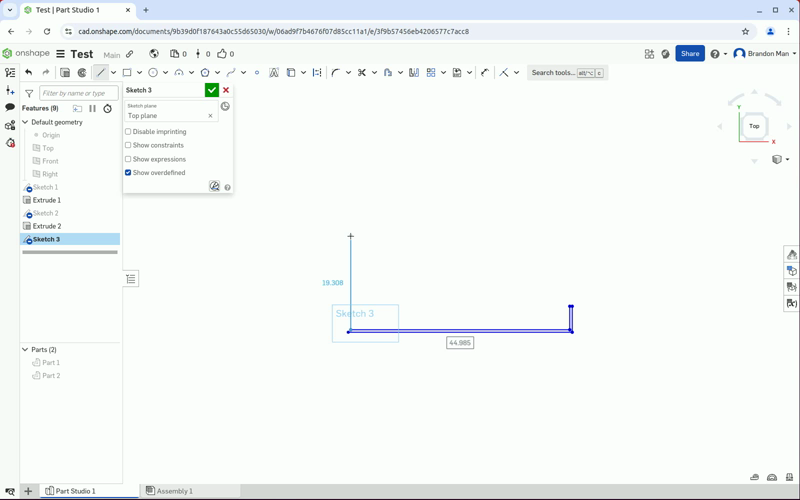
key_up(shift)
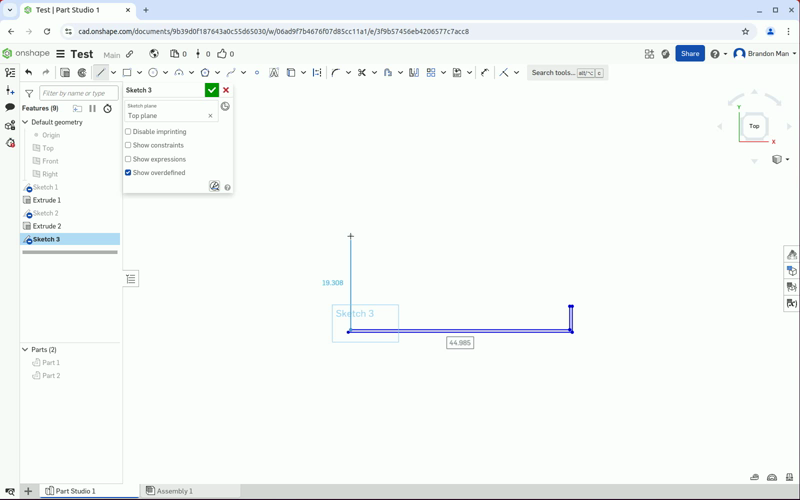
key_down(shift)
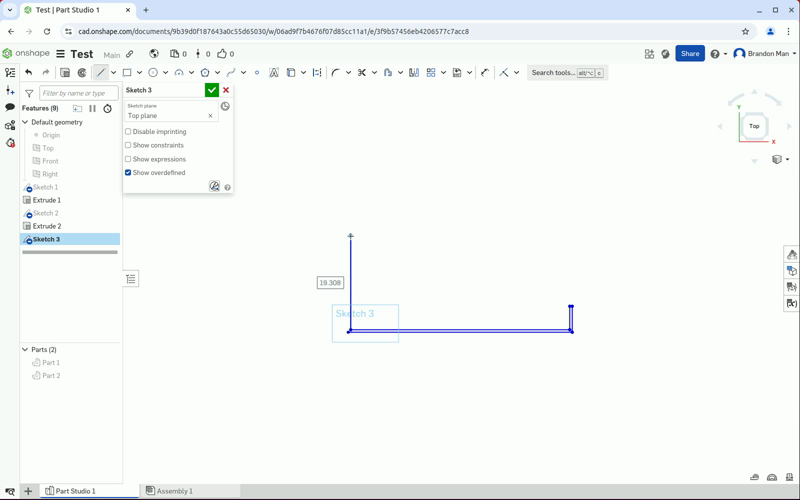
mouse_move(569, 235)
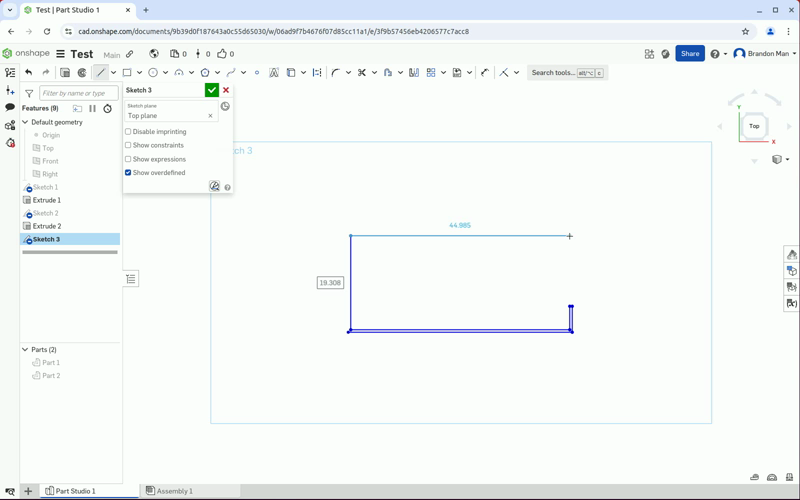
click(569, 235)
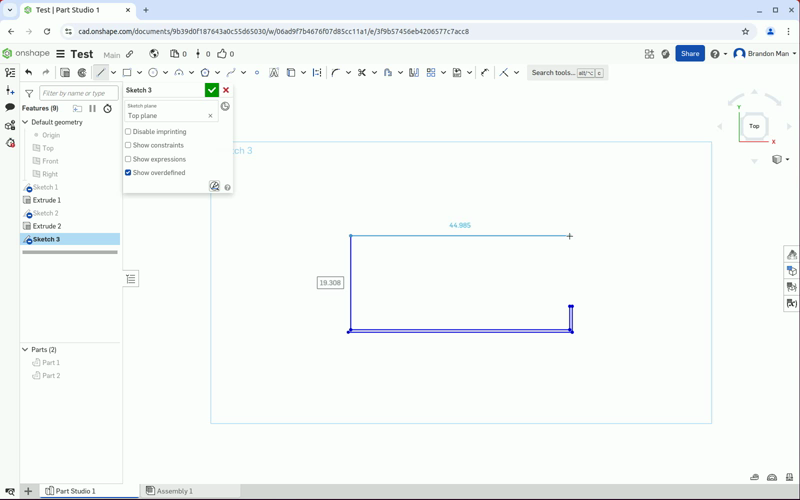
key_up(shift)
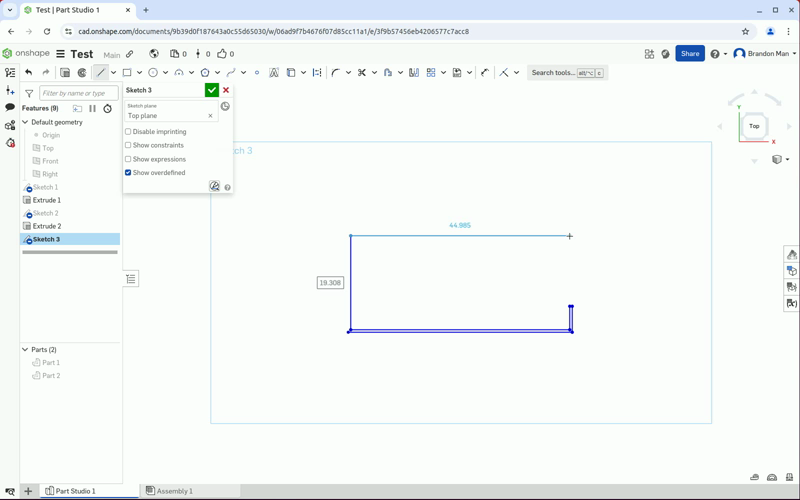
key_down(shift)
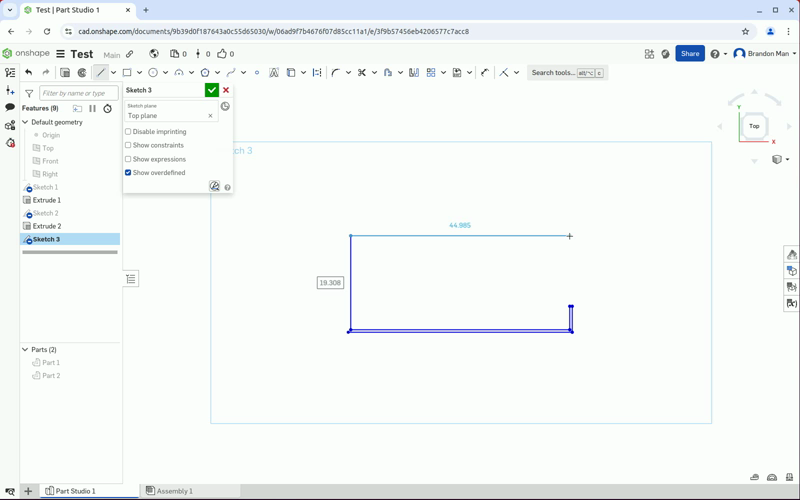
mouse_move(589, 235)
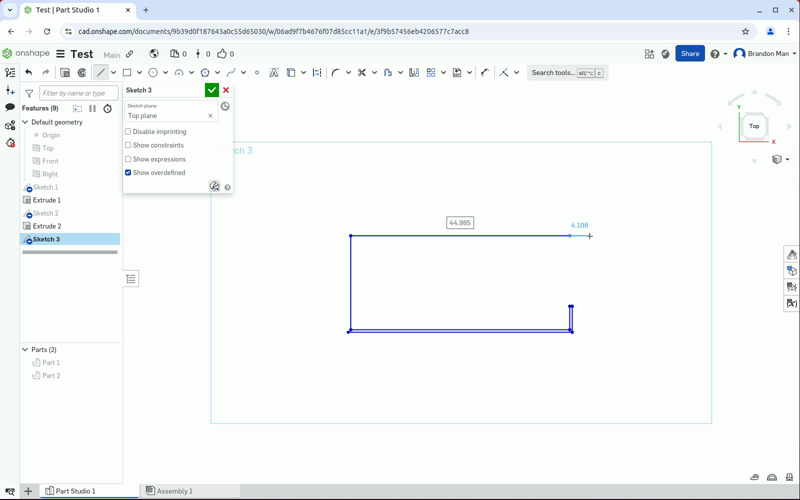
mouse_move(569, 263)
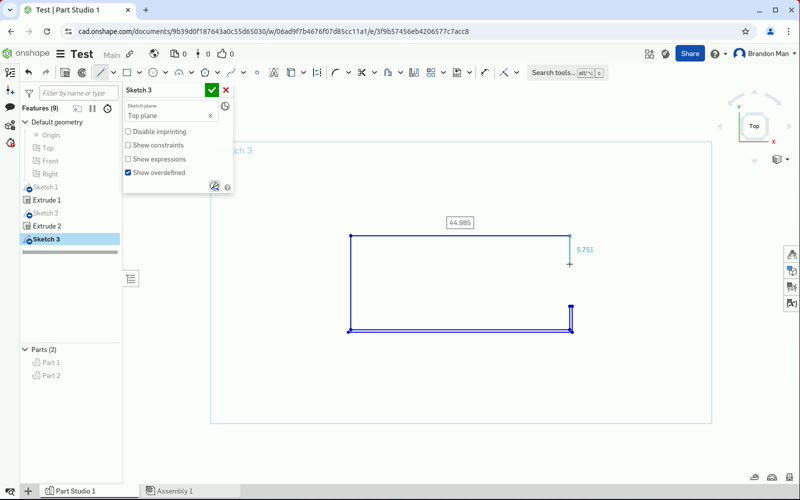
click(569, 263)
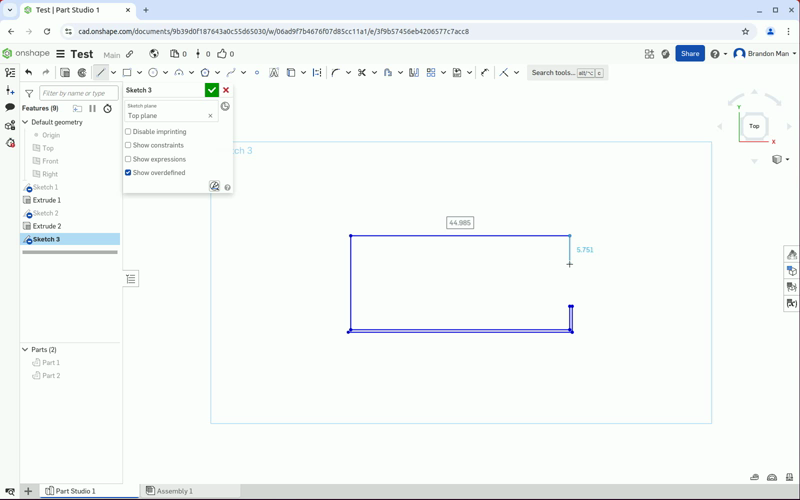
key_up(shift)
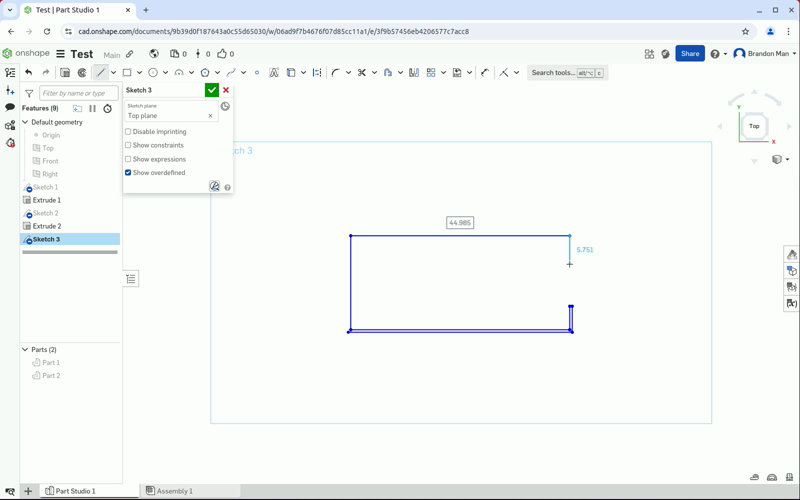
key_down(shift)
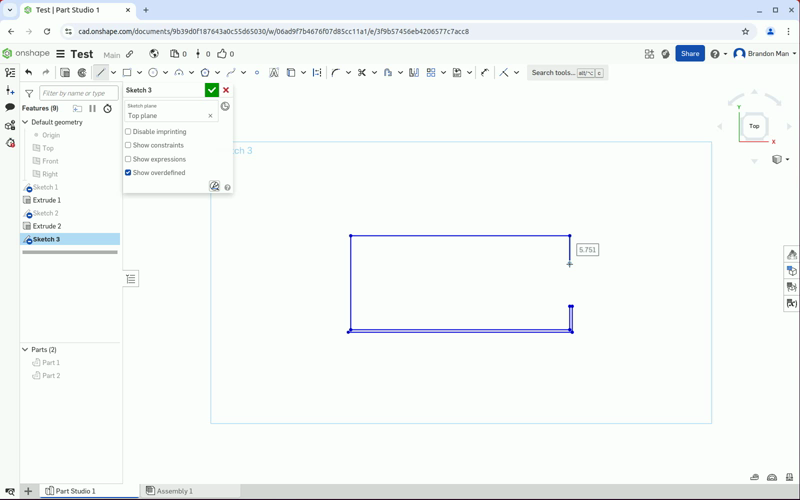
mouse_move(589, 263)
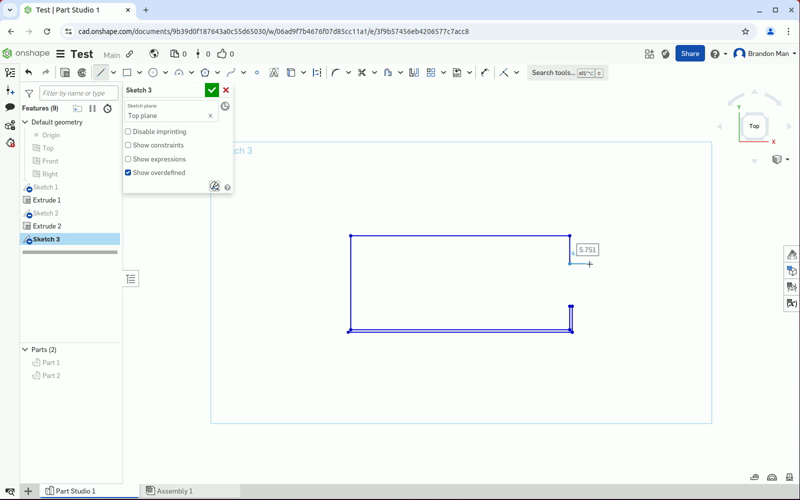
mouse_move(572, 263)
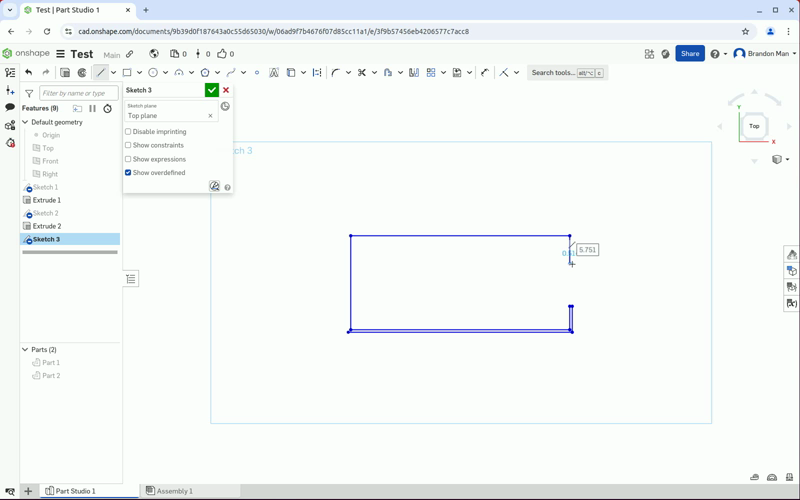
scroll(6)
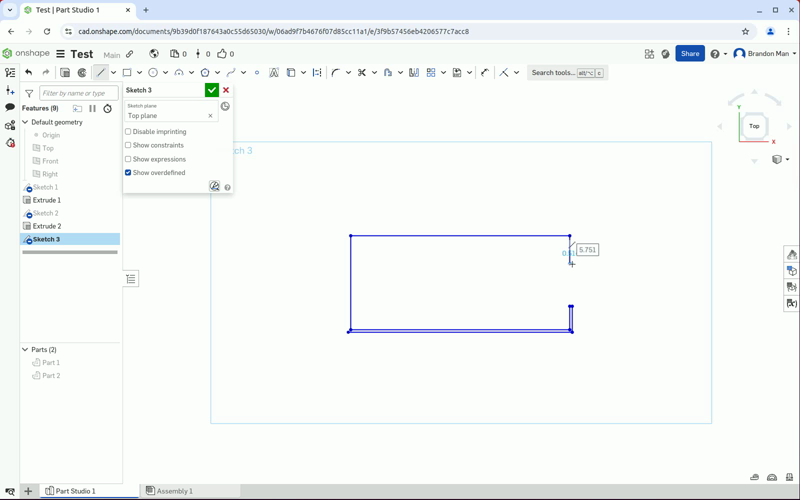
scroll(6)
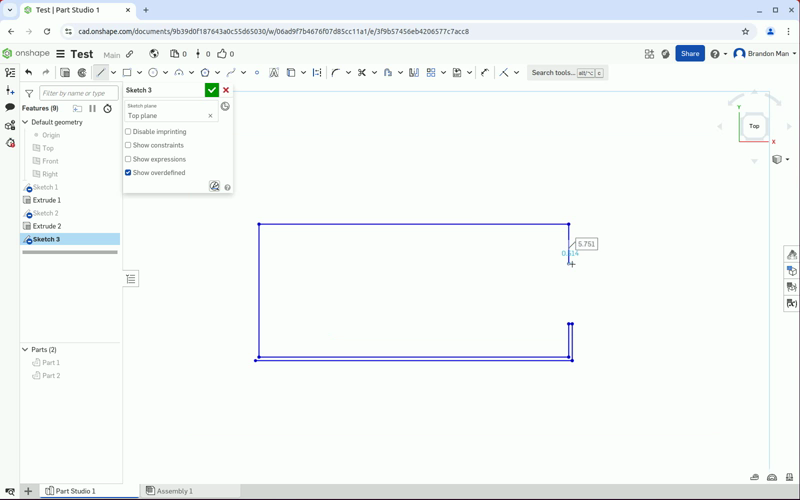
scroll(6)
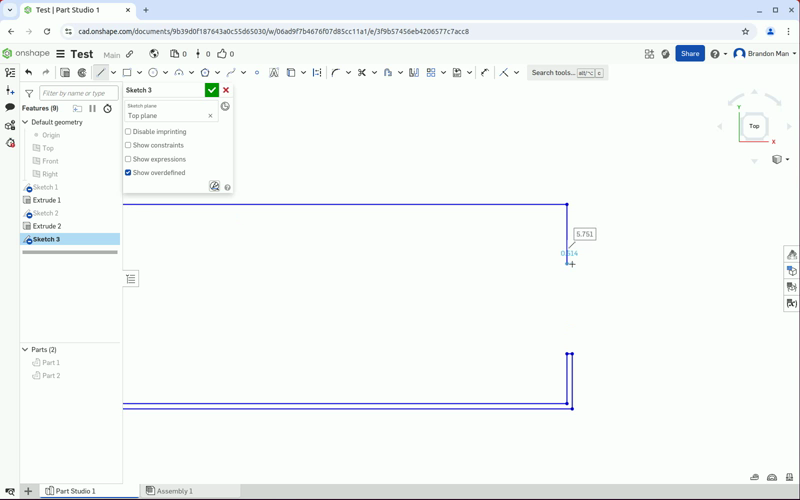
scroll(6)
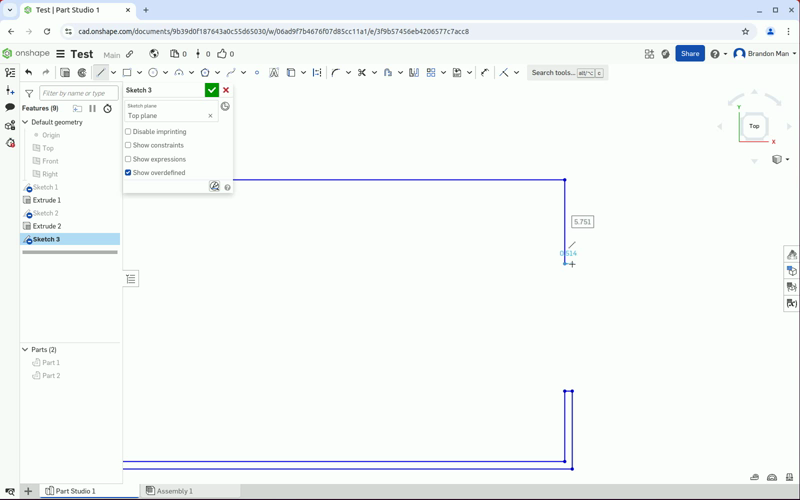
scroll(6)
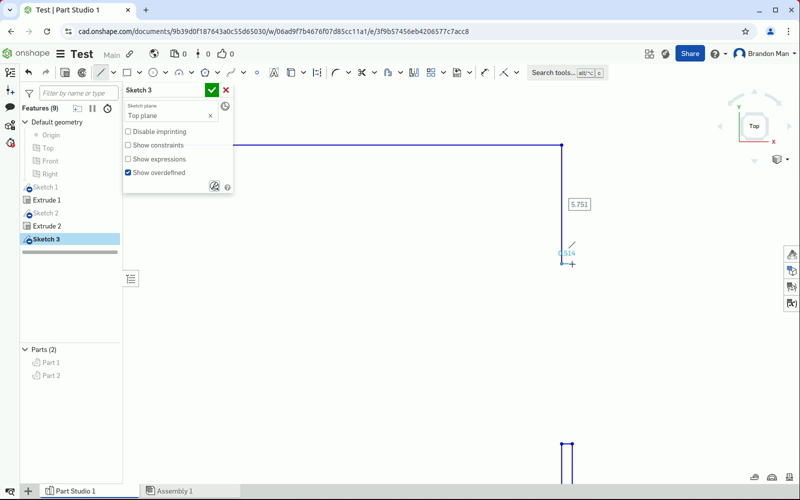
scroll(6)
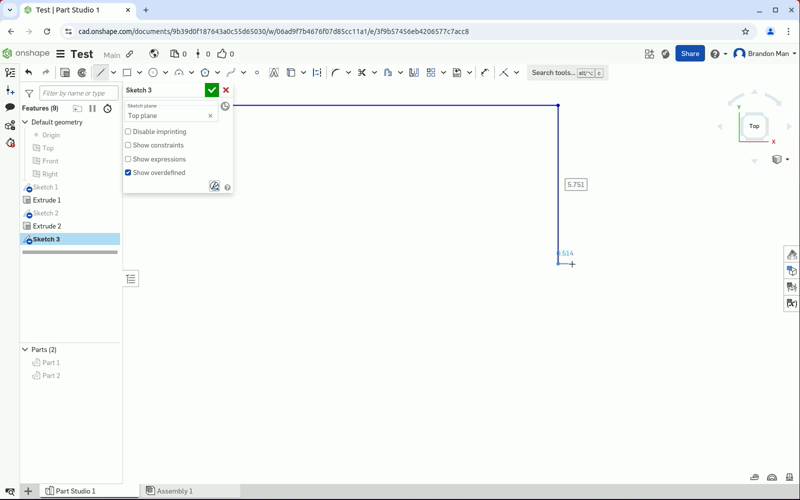
scroll(6)
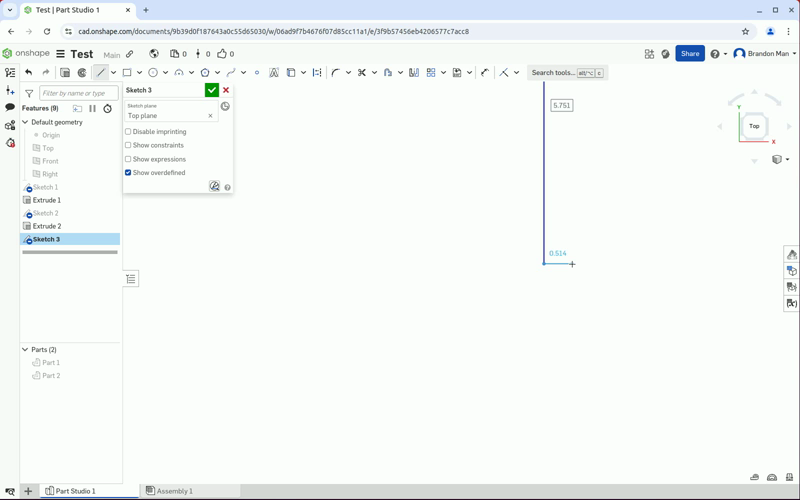
click(572, 263)
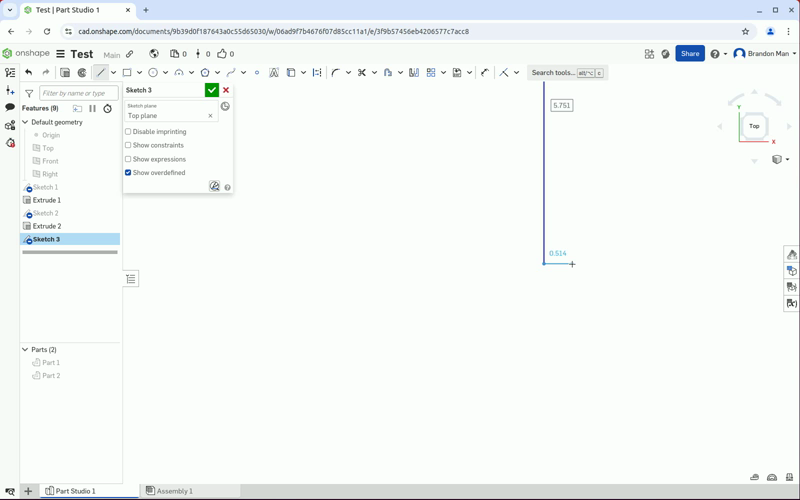
scroll(-6)
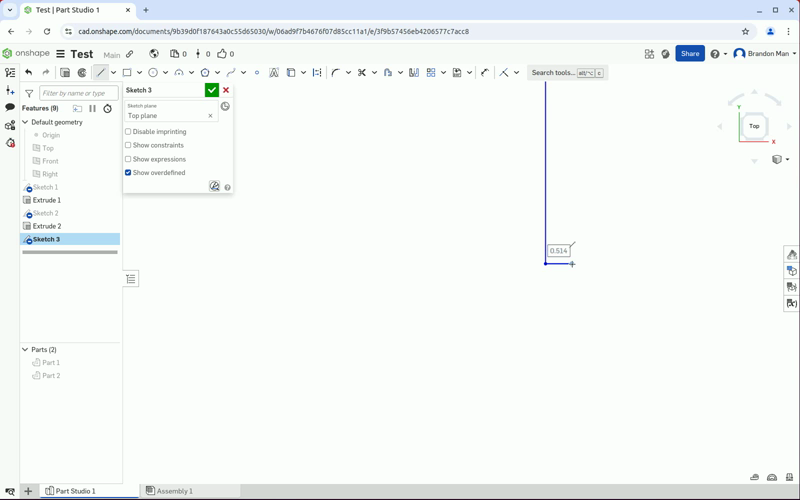
scroll(-6)
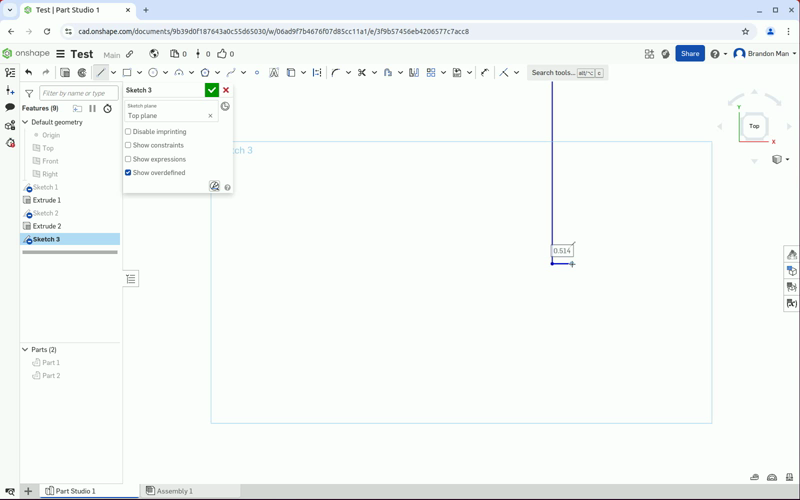
scroll(-6)
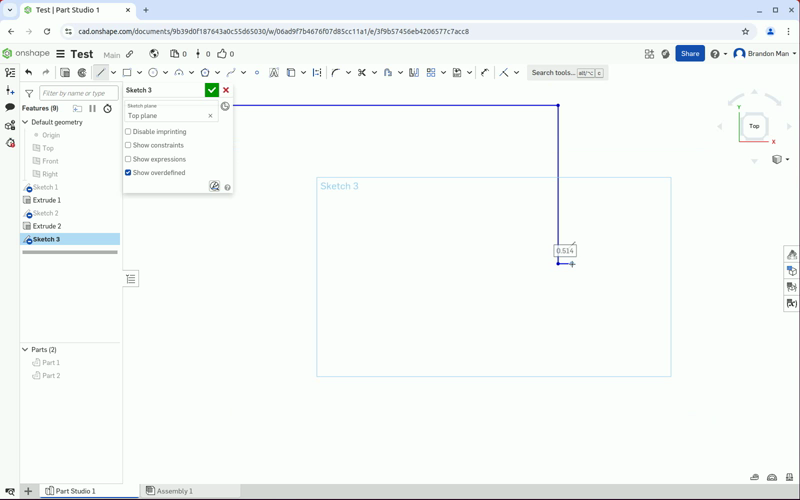
scroll(-6)
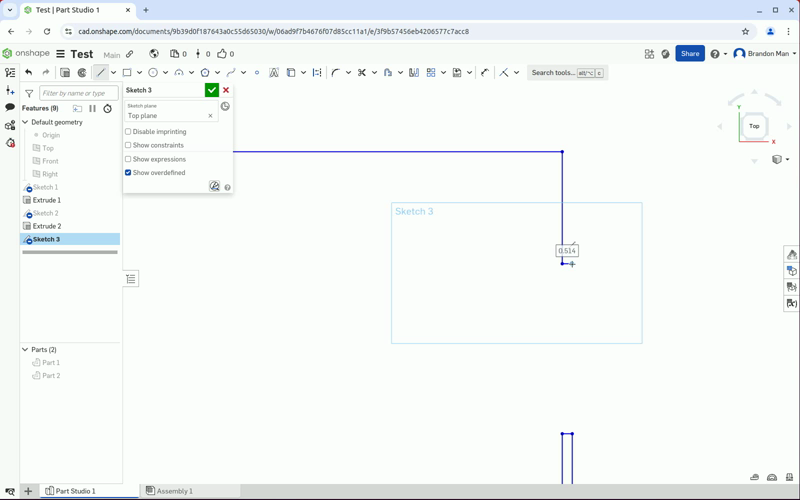
scroll(-6)
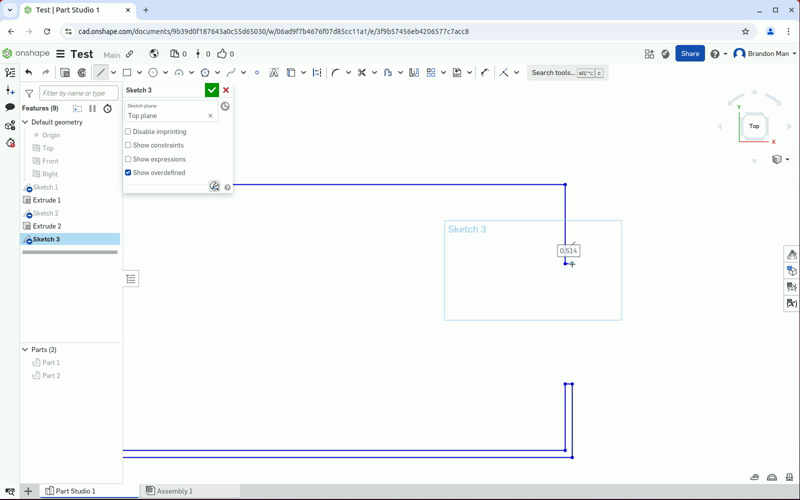
scroll(-6)
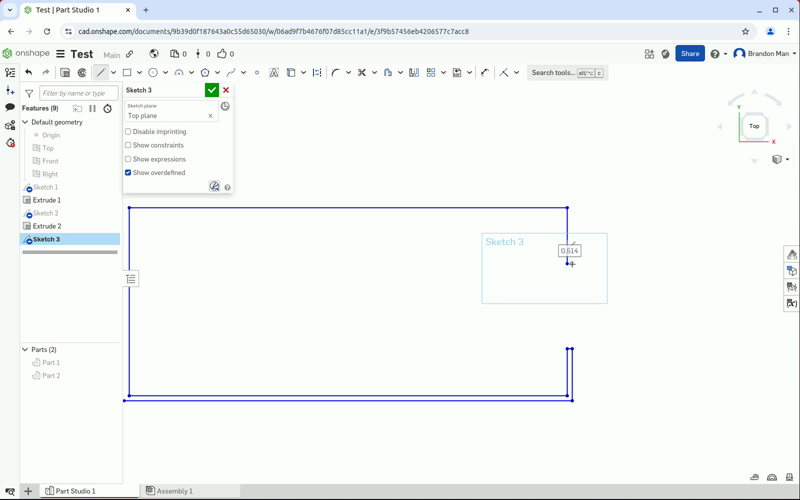
scroll(-6)
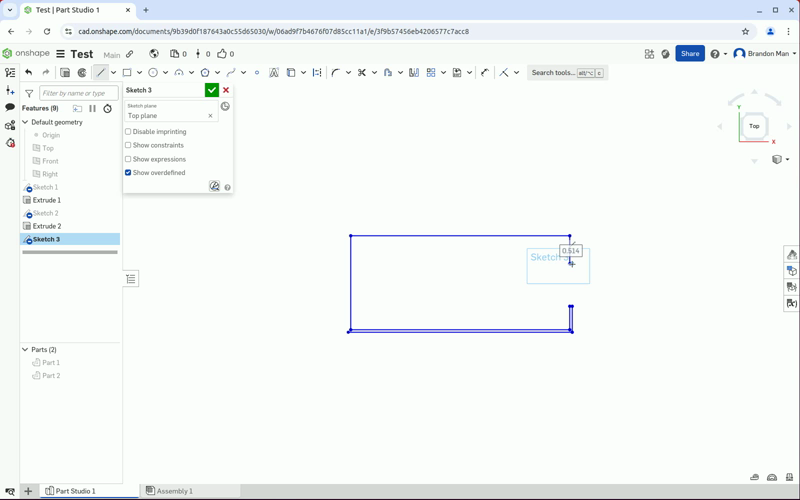
key_up(shift)
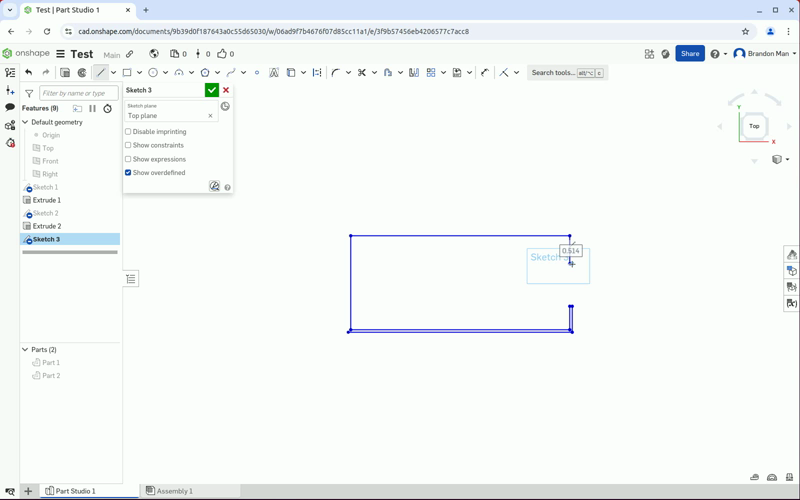
key_down(shift)
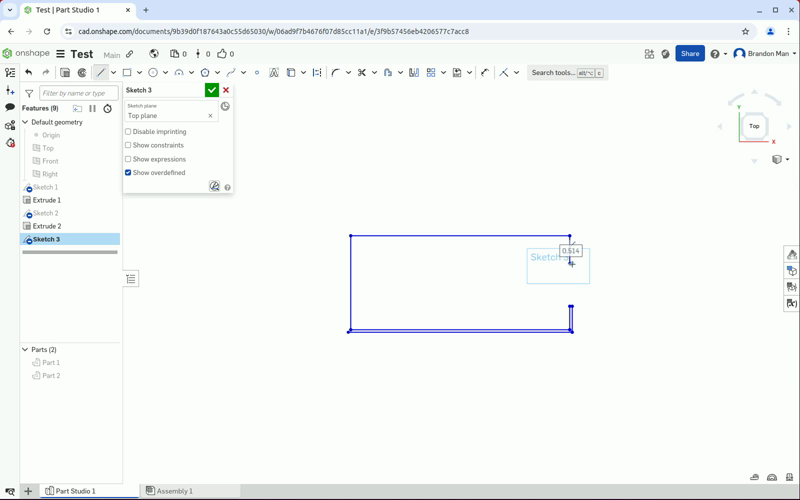
mouse_move(589, 263)
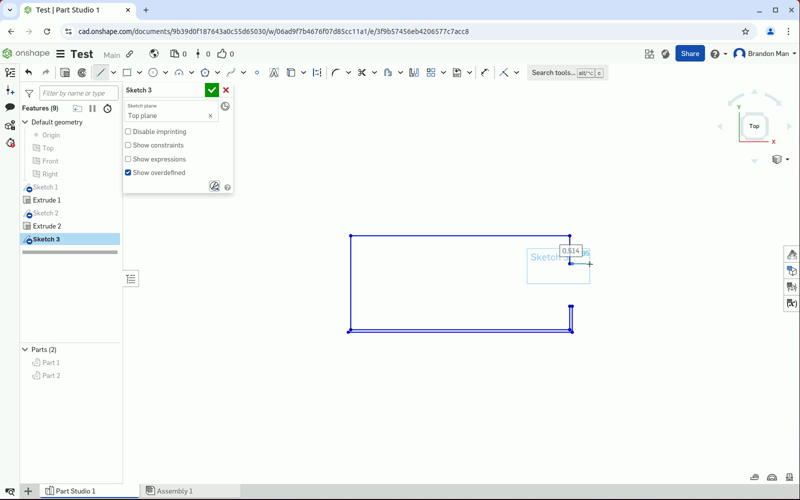
mouse_move(572, 233)
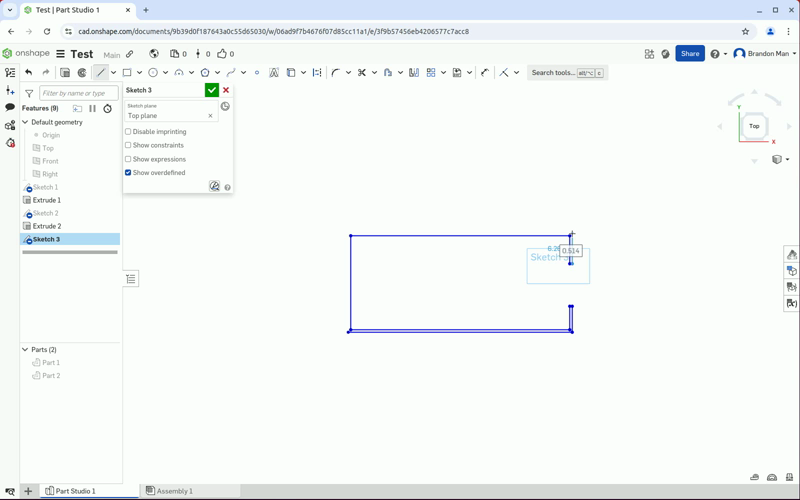
scroll(6)
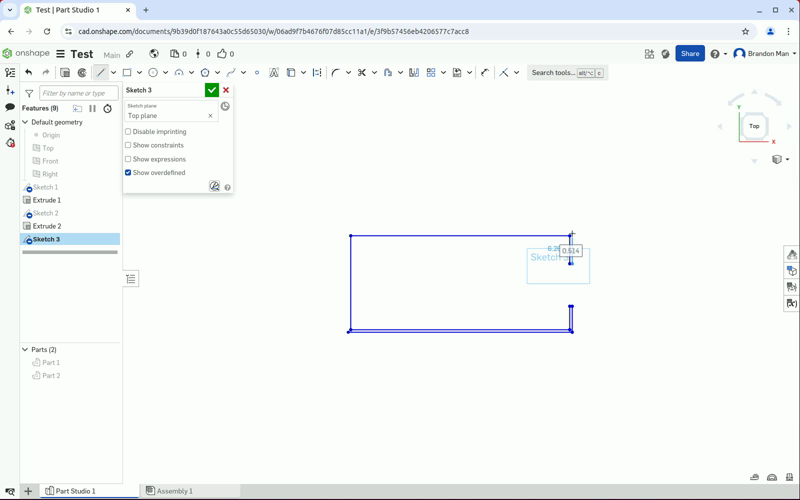
scroll(6)
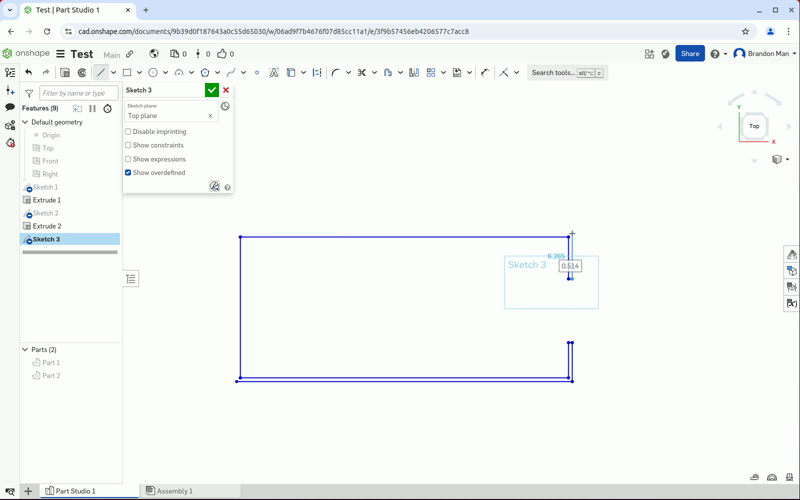
scroll(6)
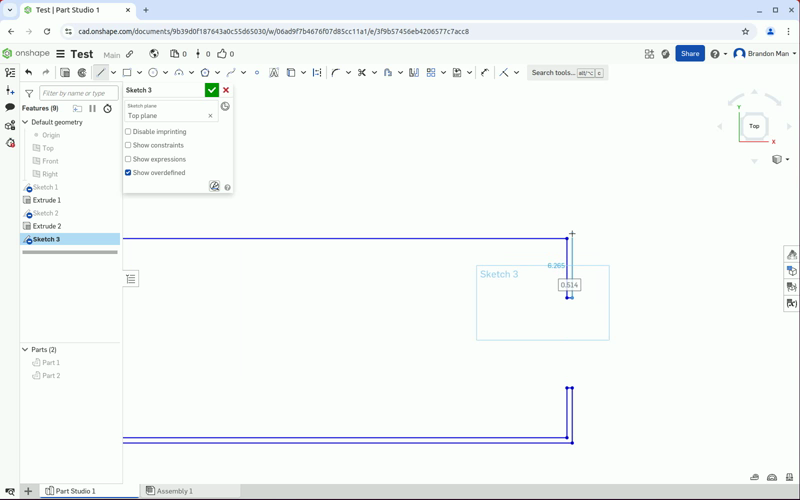
scroll(6)
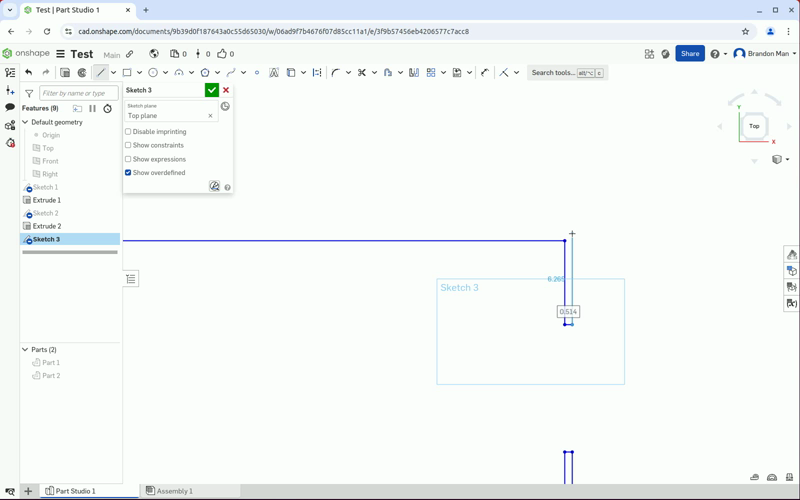
scroll(6)
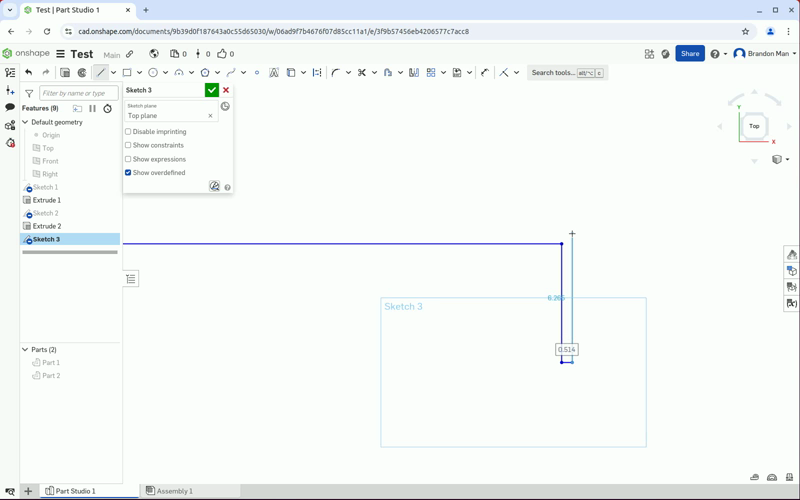
scroll(6)
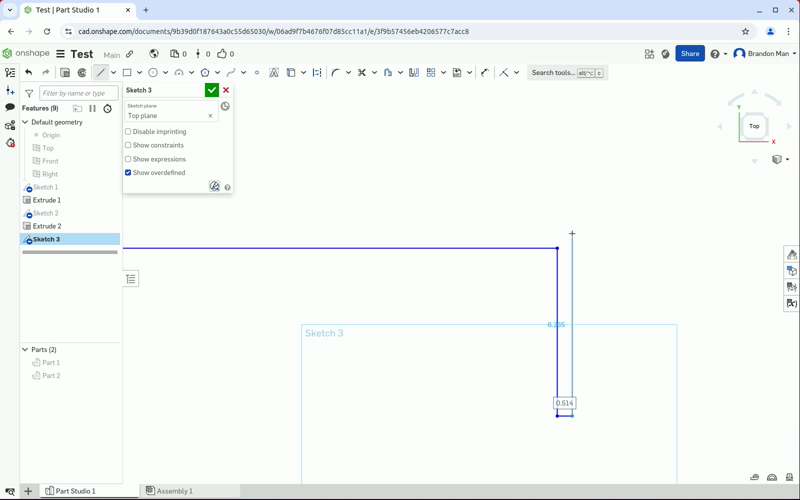
scroll(6)
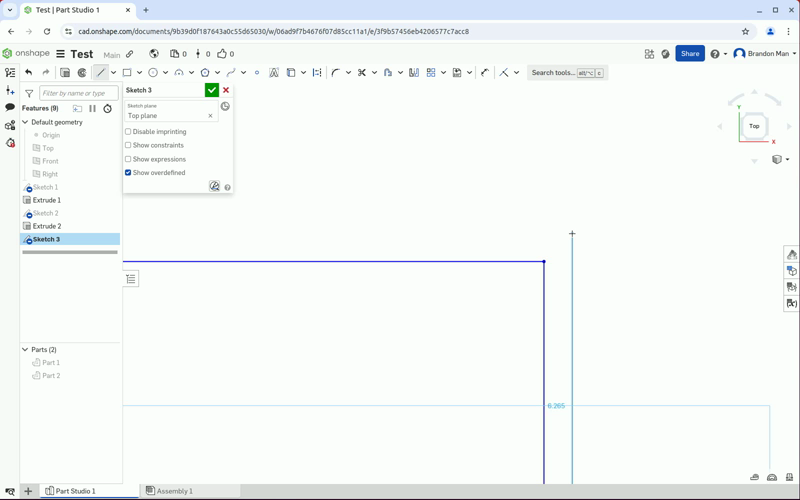
click(572, 233)
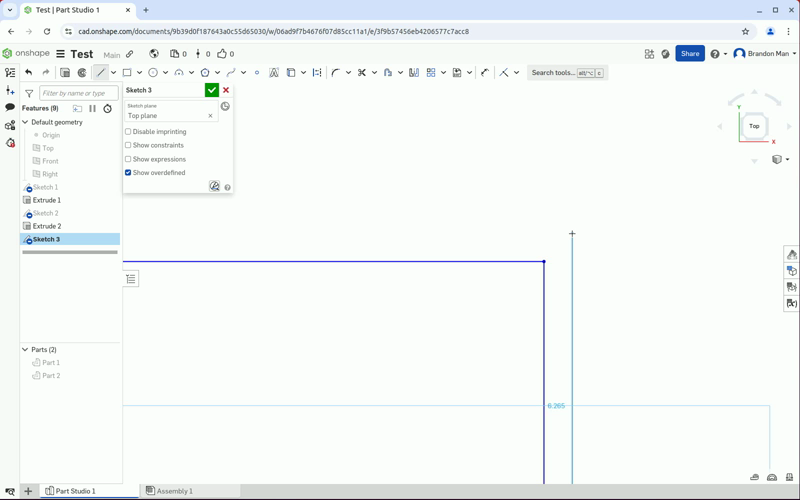
scroll(-6)
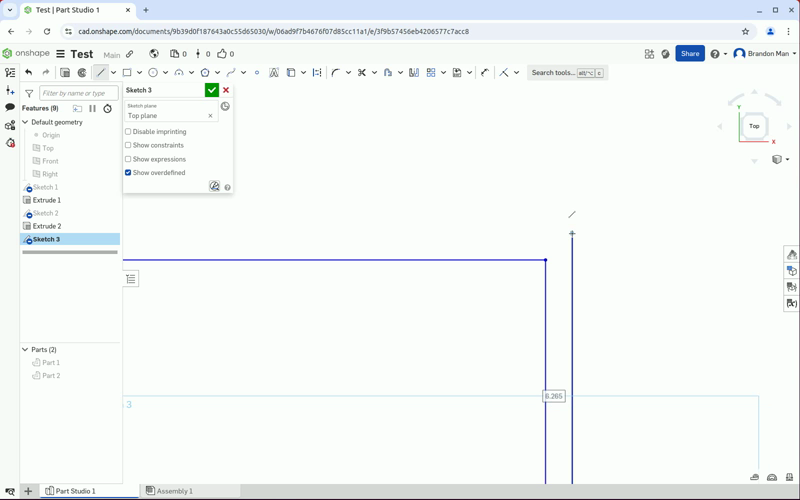
scroll(-6)
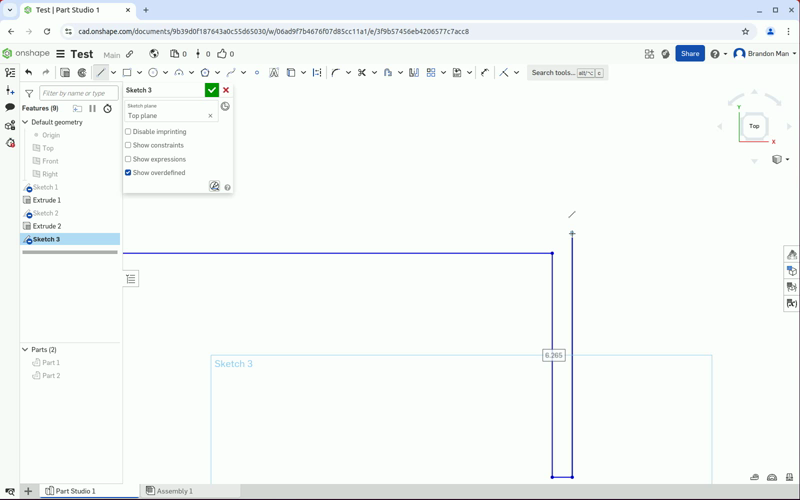
scroll(-6)
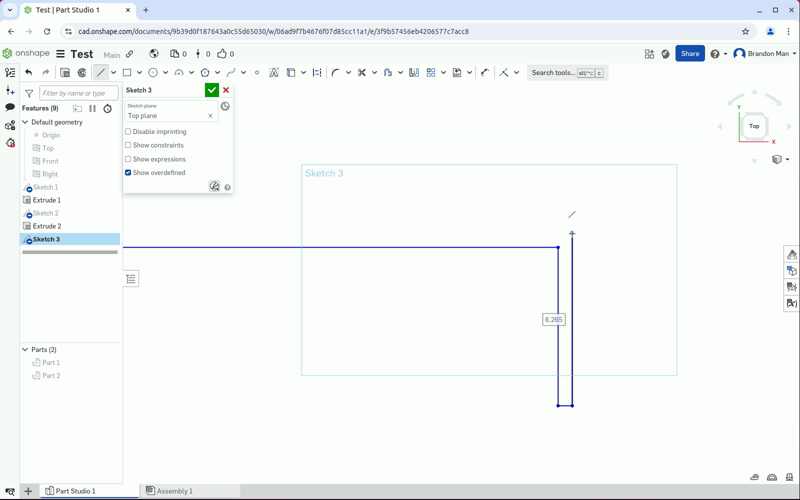
scroll(-6)
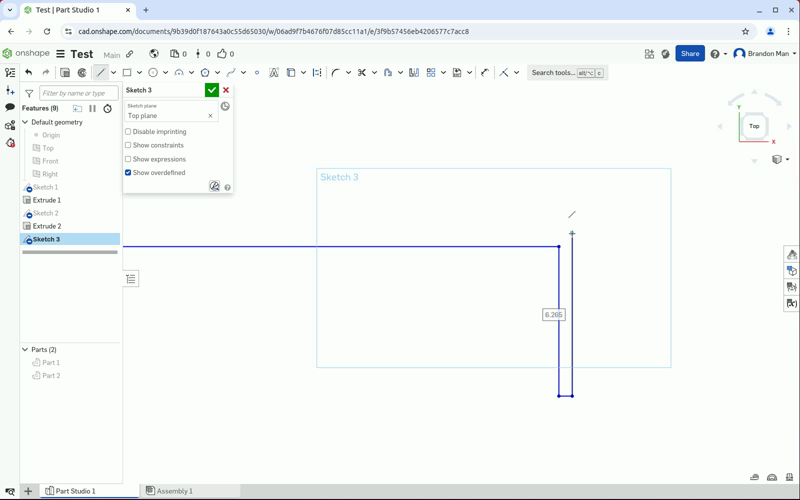
scroll(-6)
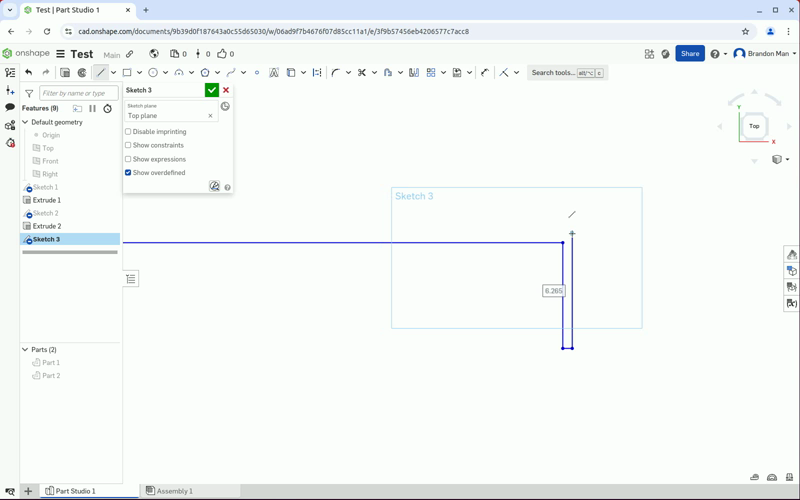
scroll(-6)
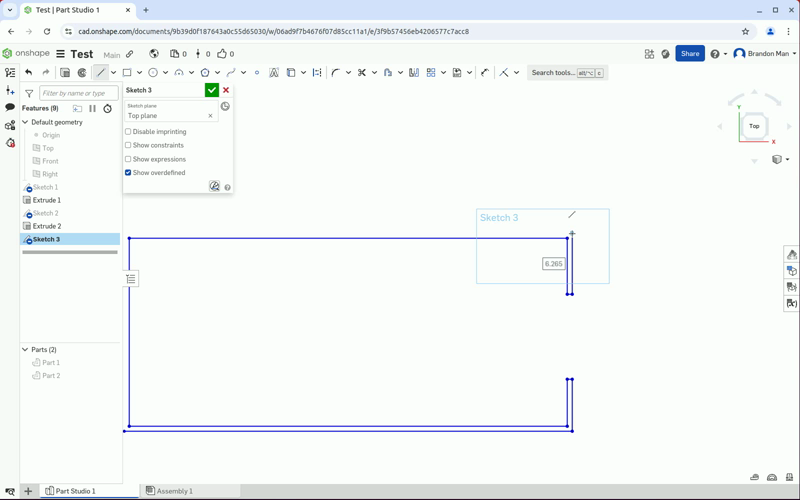
scroll(-6)
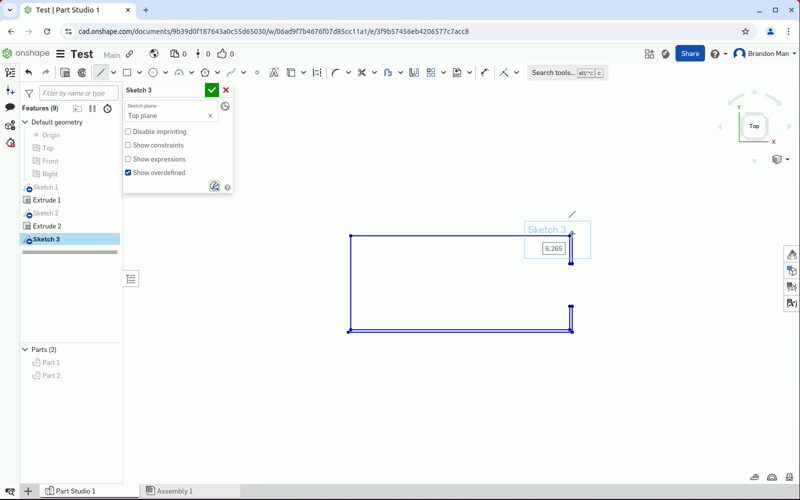
key_up(shift)
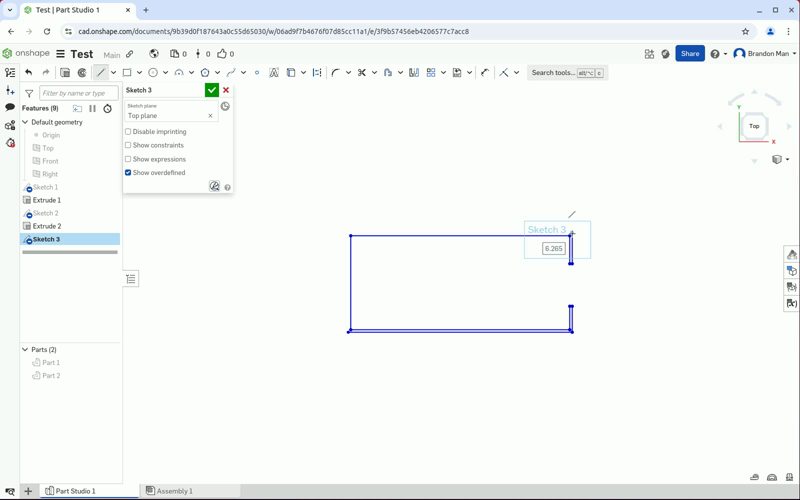
key_down(shift)
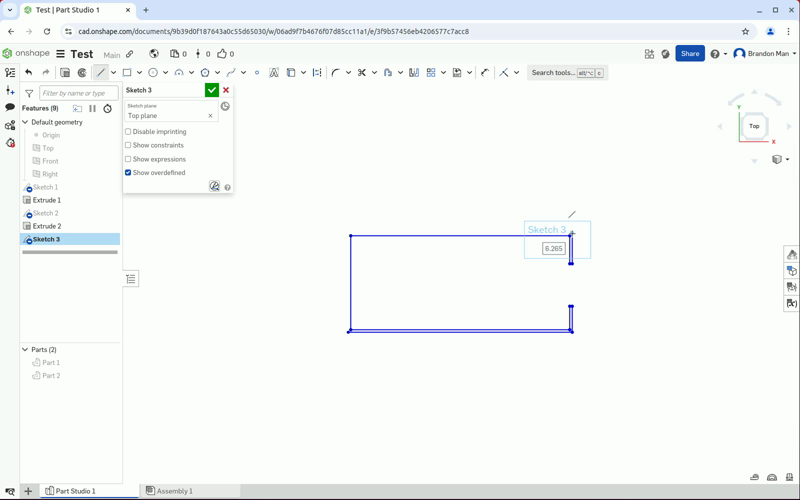
mouse_move(348, 233)
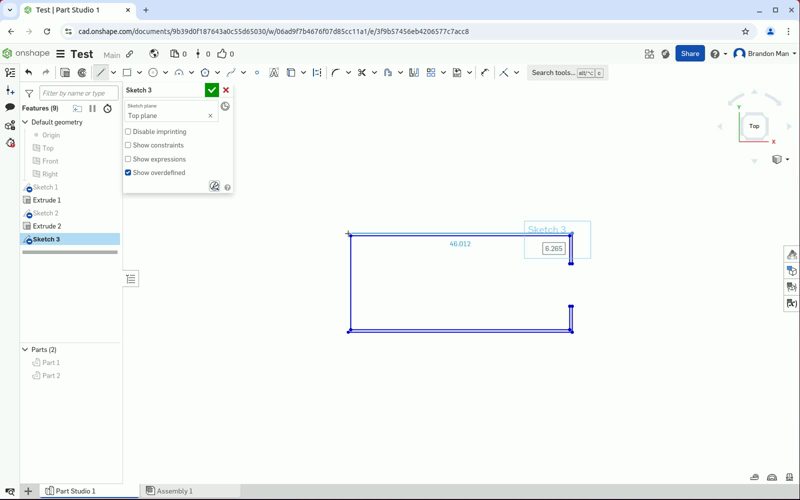
scroll(6)
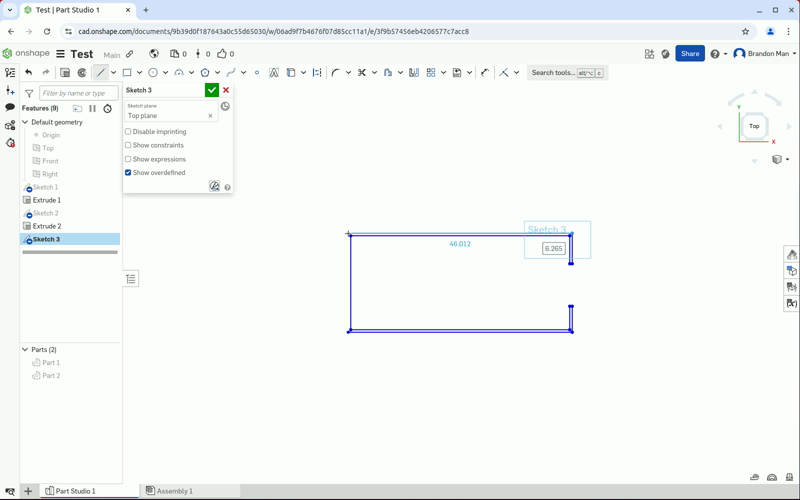
scroll(6)
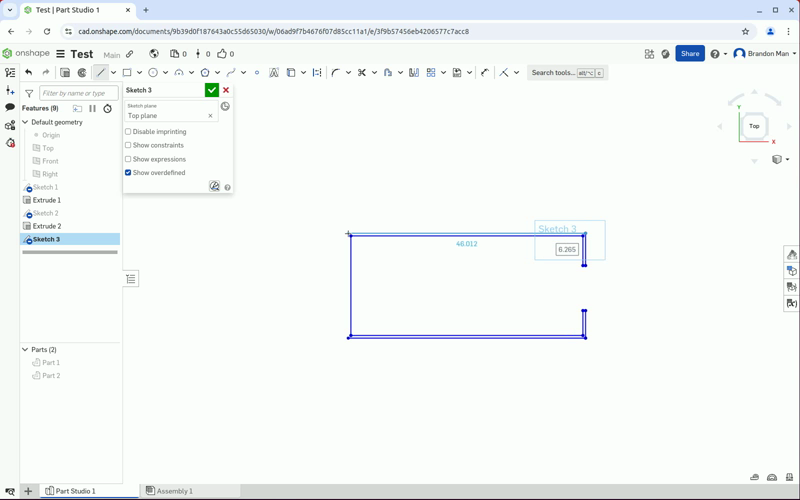
scroll(6)
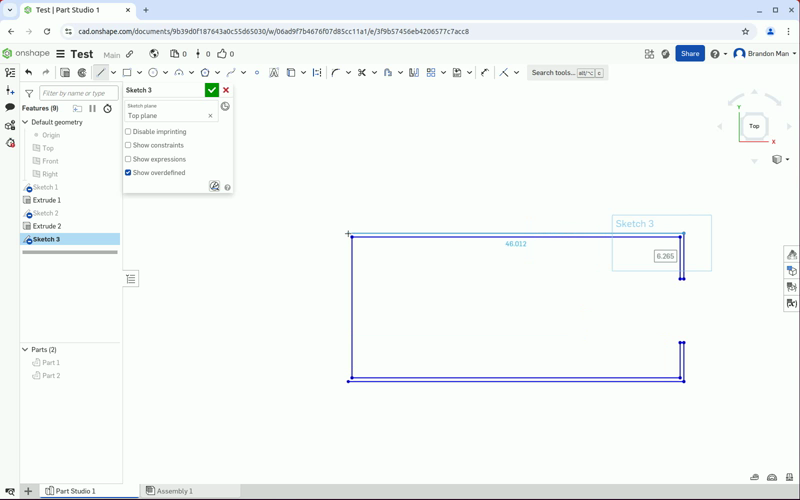
scroll(6)
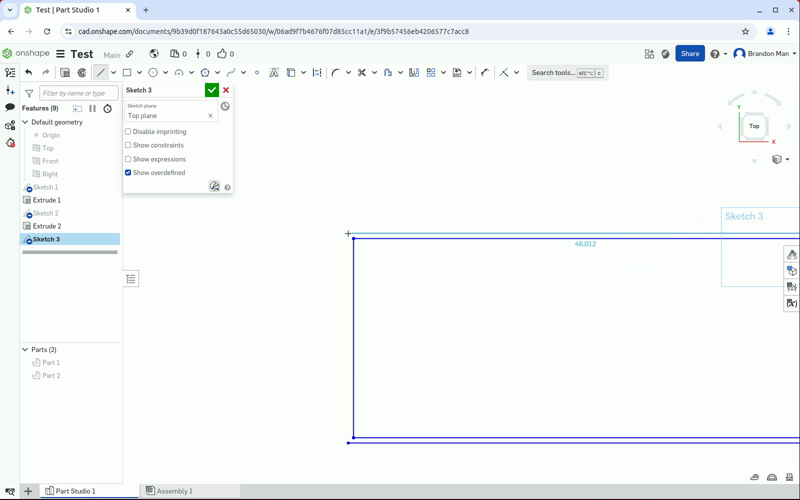
scroll(6)
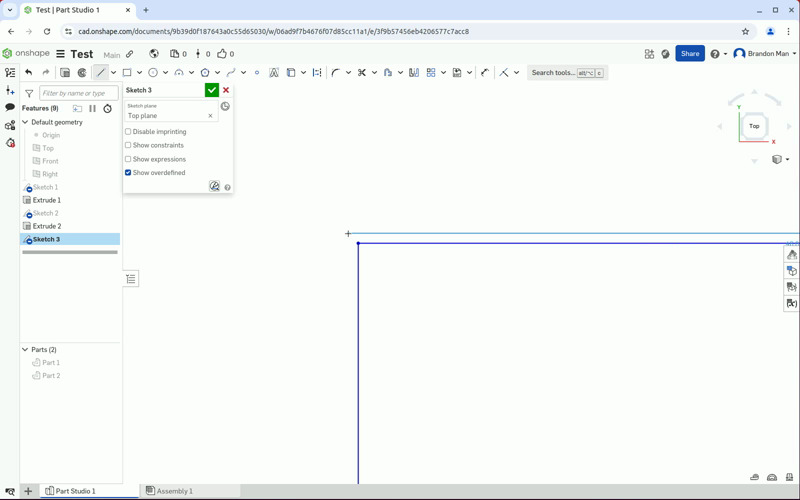
scroll(6)
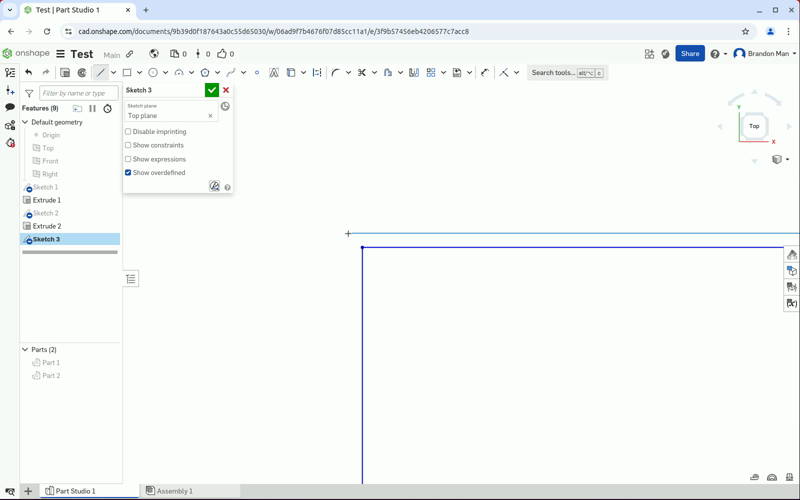
scroll(6)
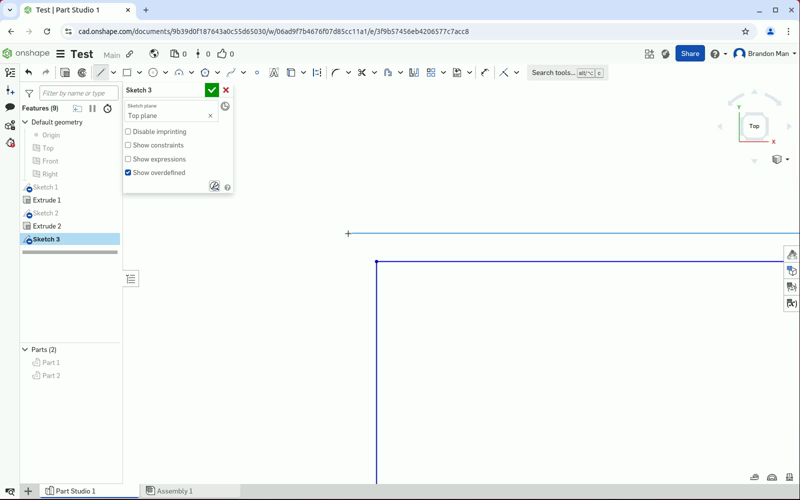
click(348, 233)
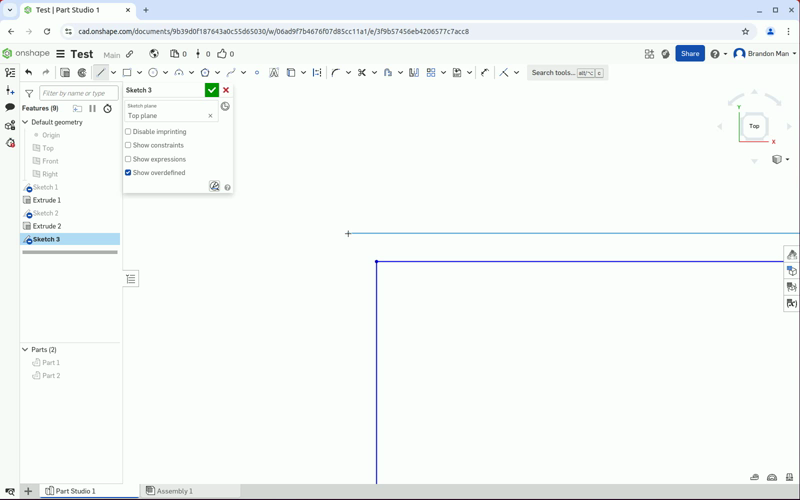
scroll(-6)
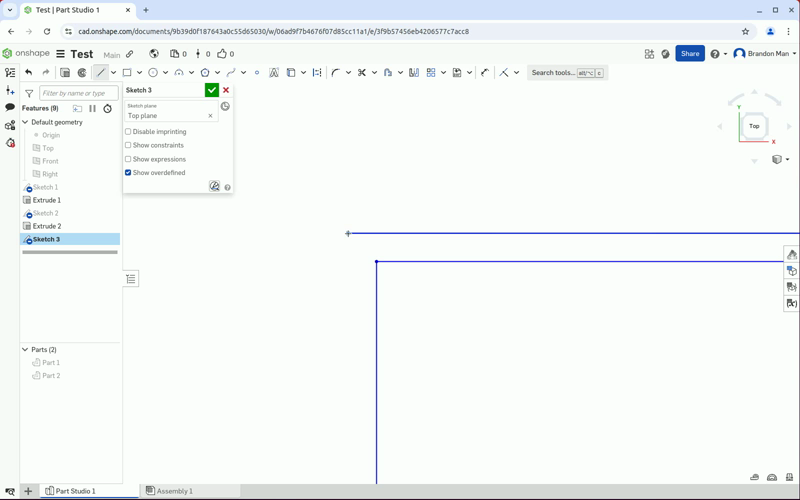
scroll(-6)
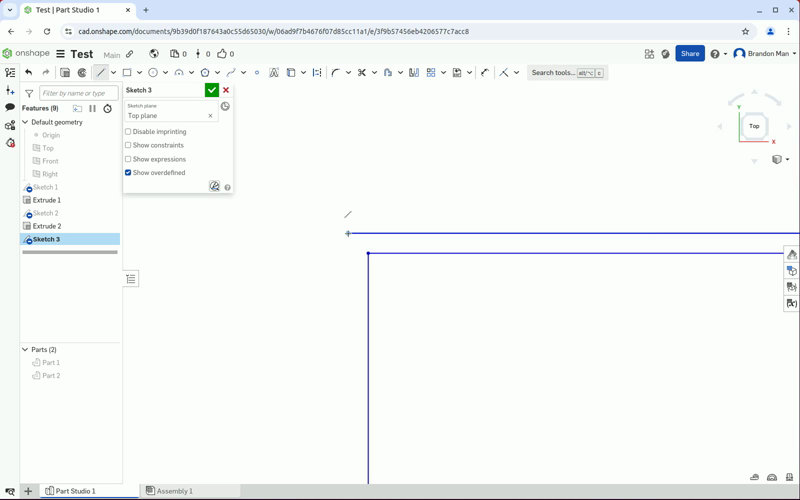
scroll(-6)
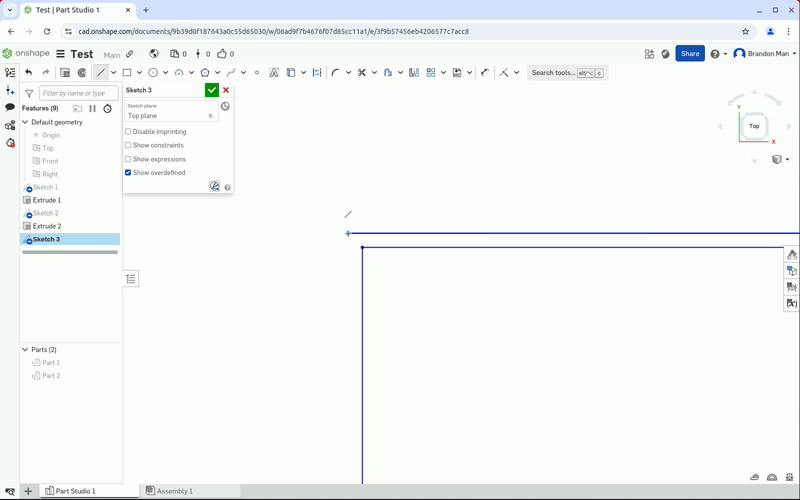
scroll(-6)
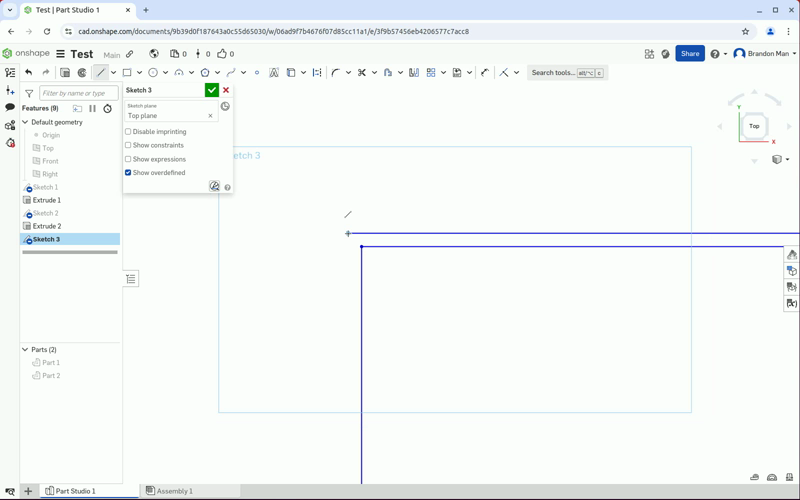
scroll(-6)
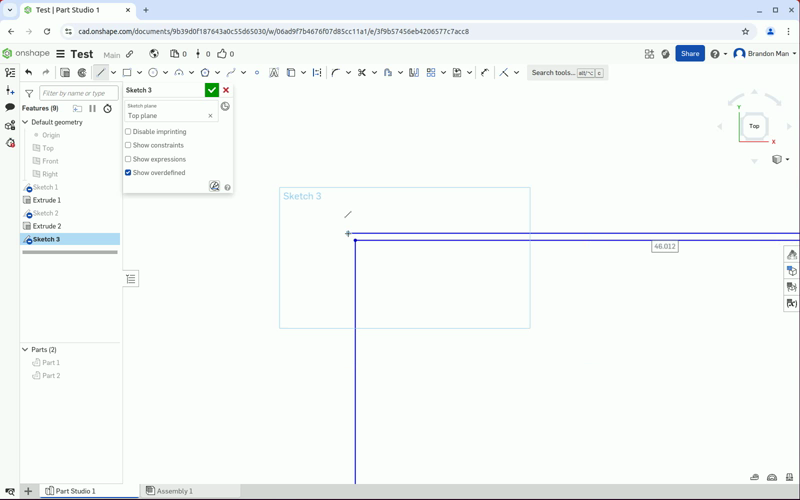
scroll(-6)
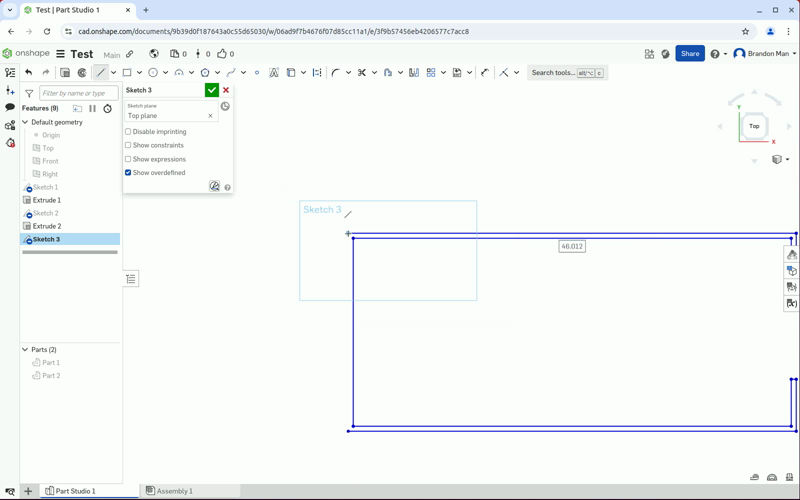
scroll(-6)
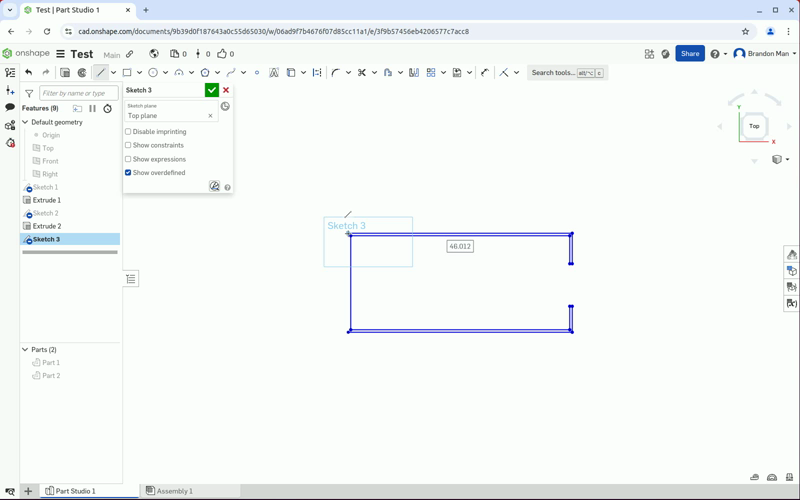
key_up(shift)
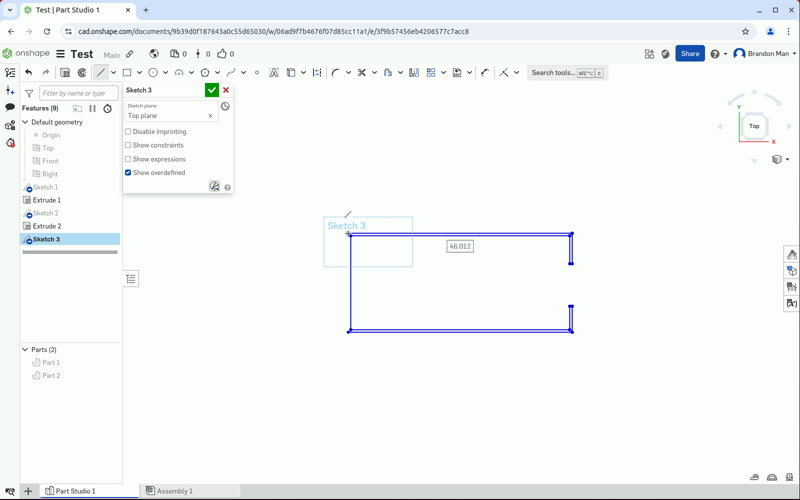
key_down(shift)
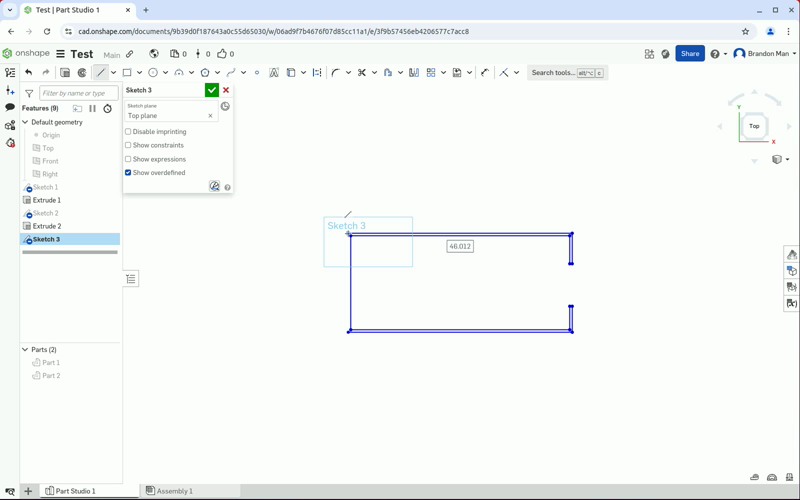
mouse_move(378, 233)
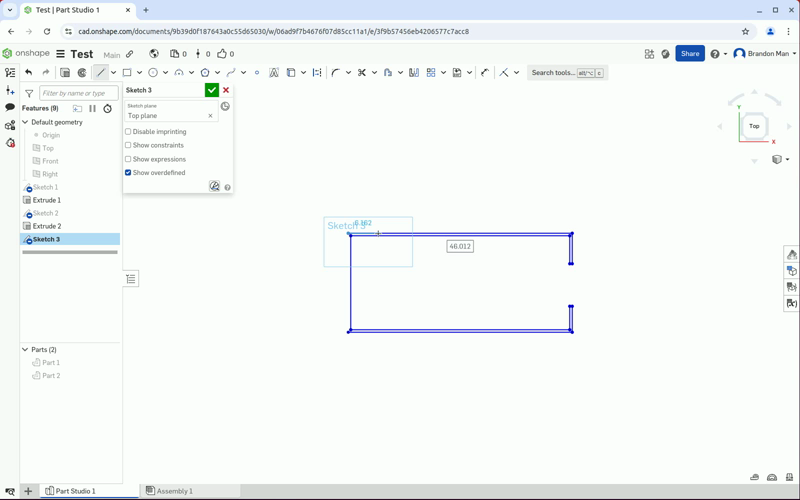
mouse_move(348, 259)
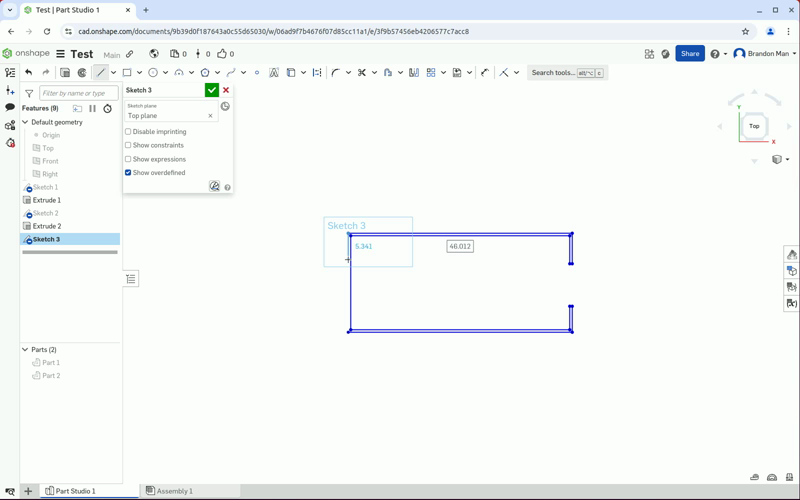
click(348, 259)
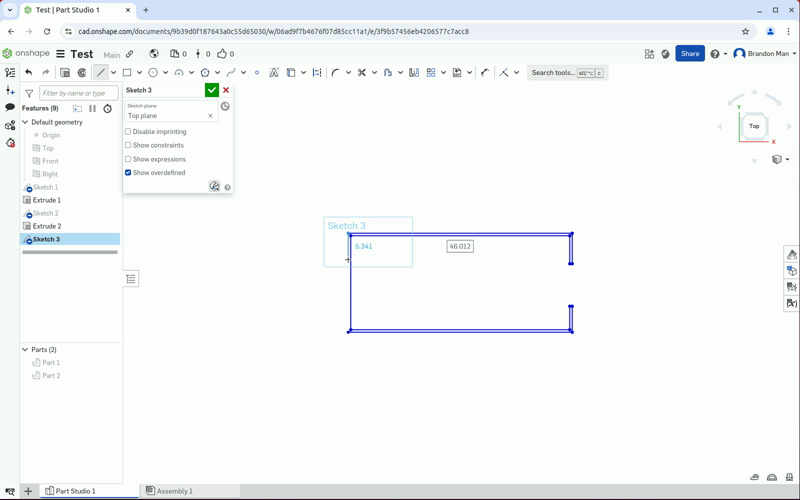
key_up(shift)
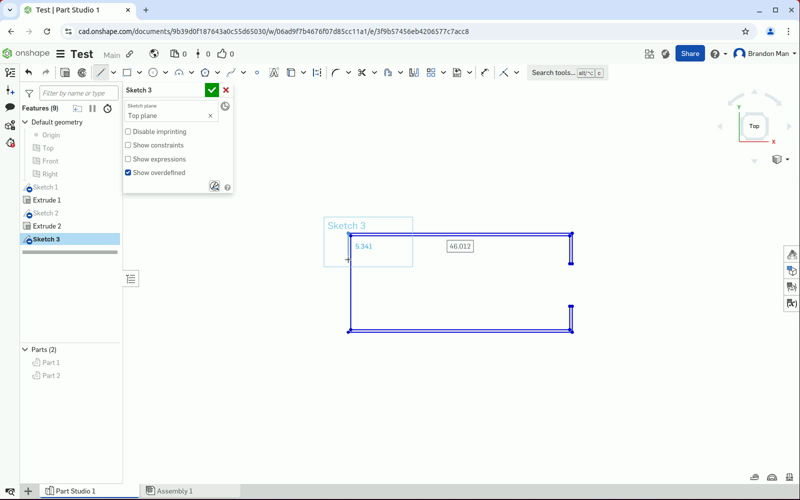
key_down(shift)
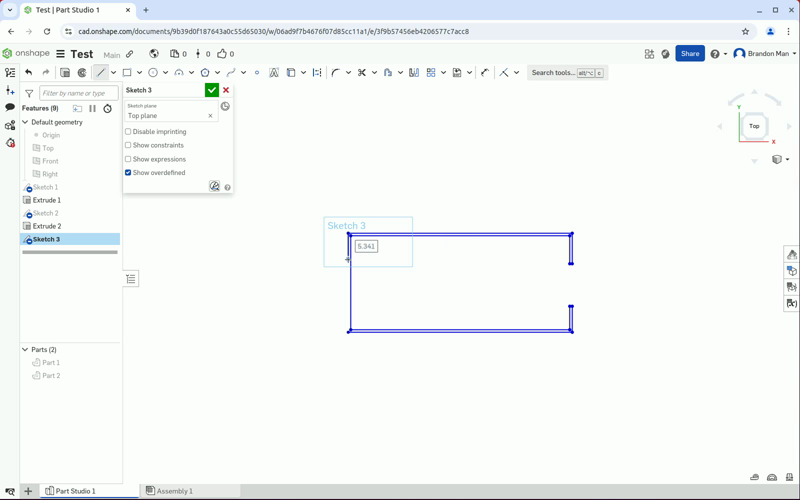
mouse_move(348, 332)
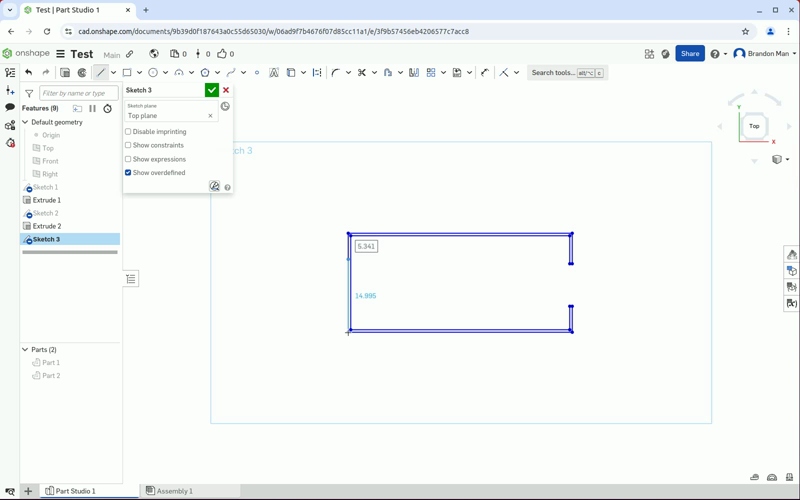
scroll(6)
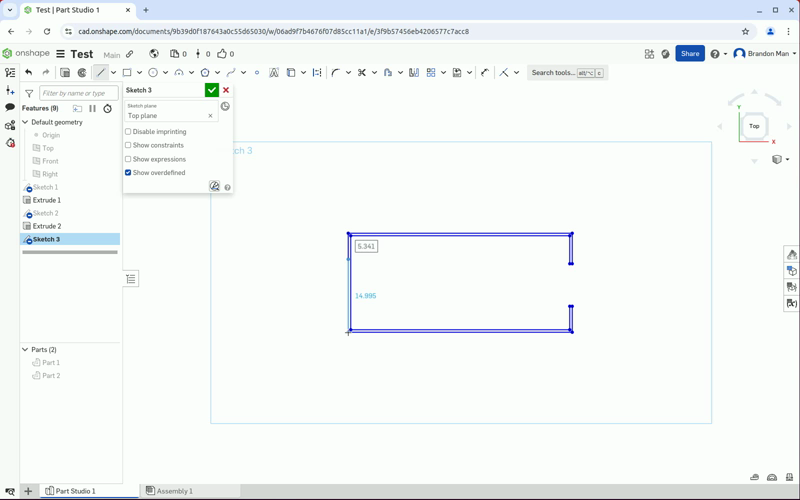
scroll(6)
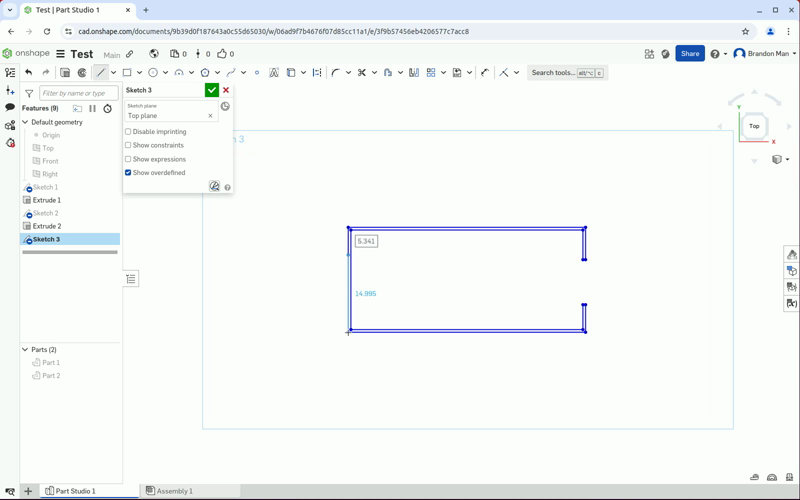
scroll(6)
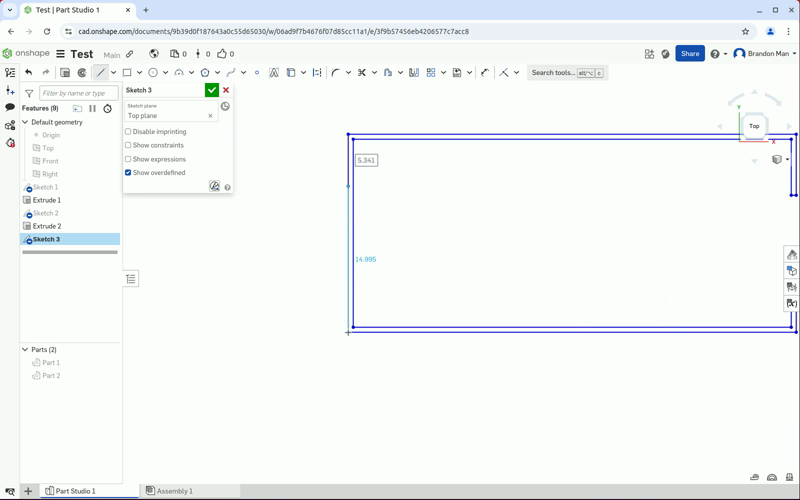
scroll(6)
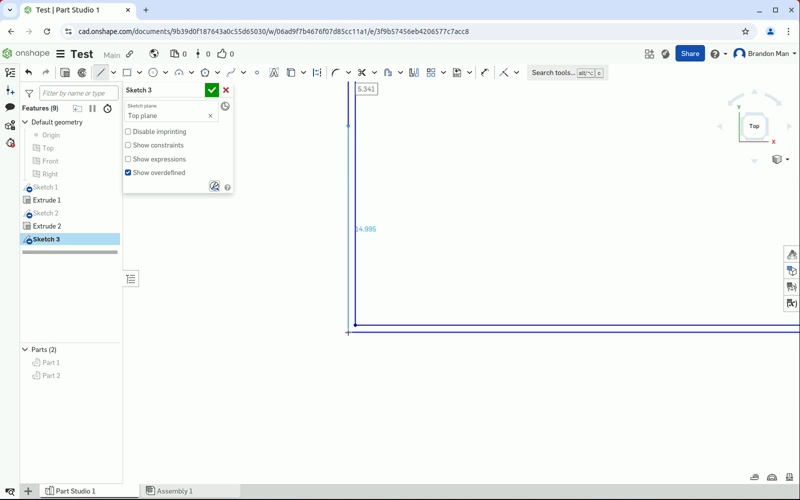
scroll(6)
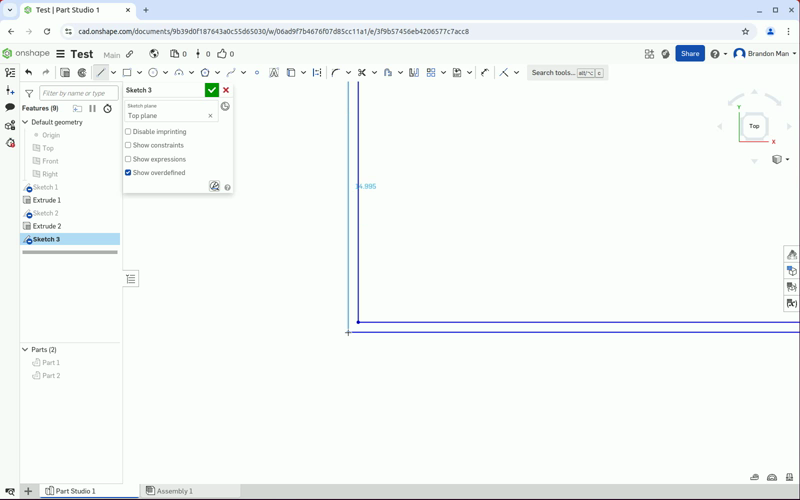
scroll(6)
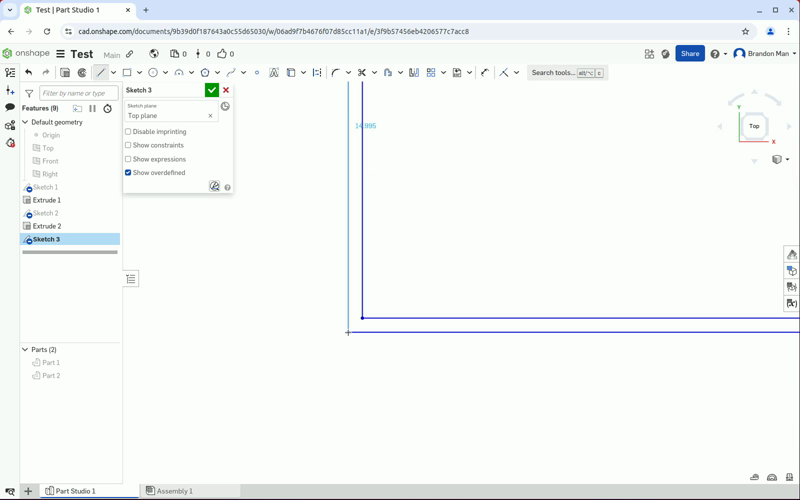
scroll(6)
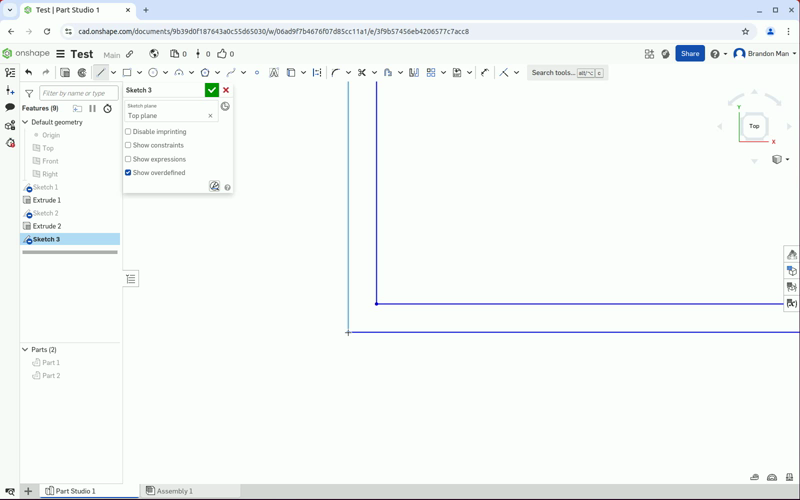
key_up(shift)
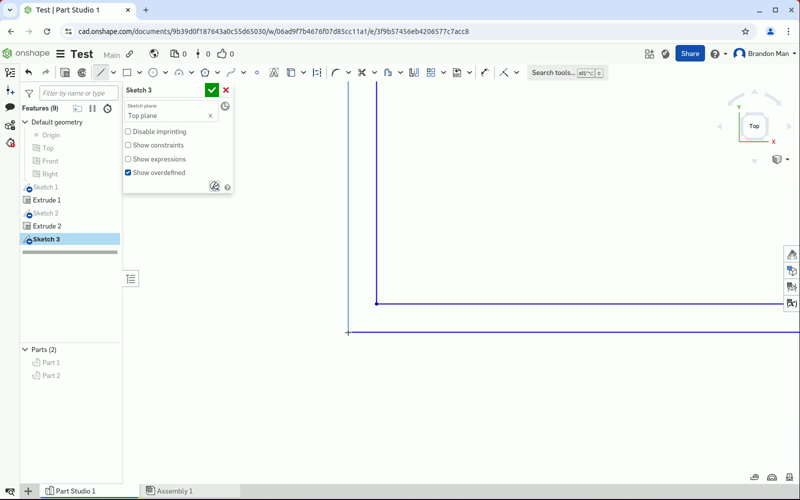
click(348, 332)
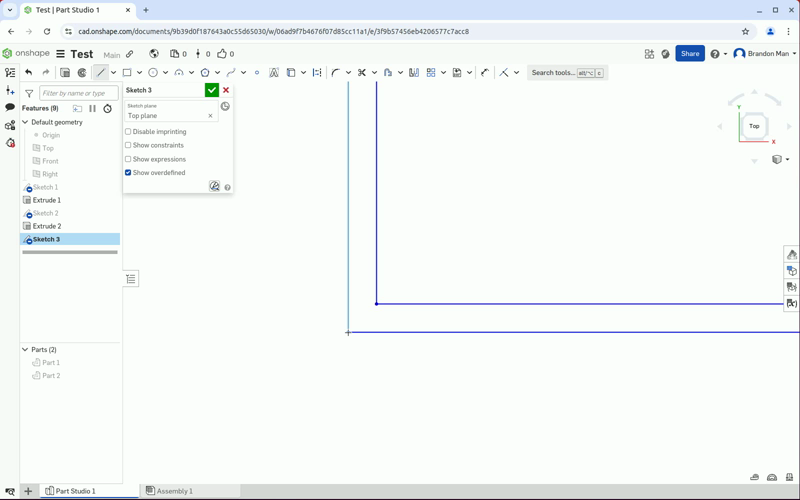
scroll(-6)
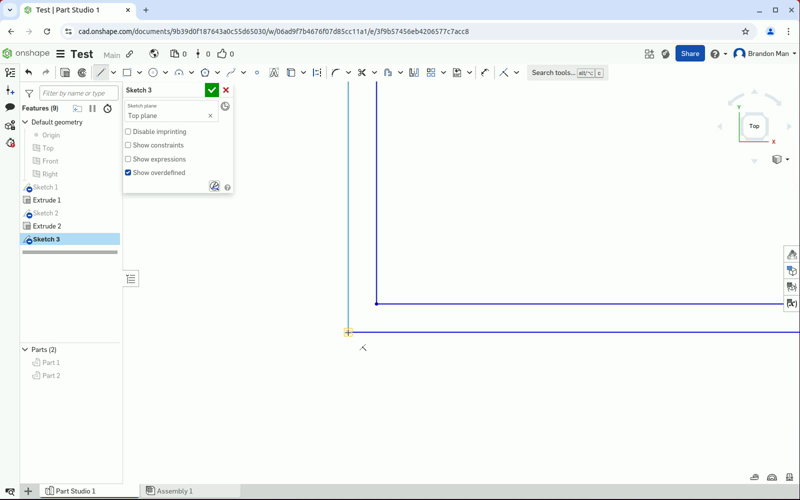
scroll(-6)
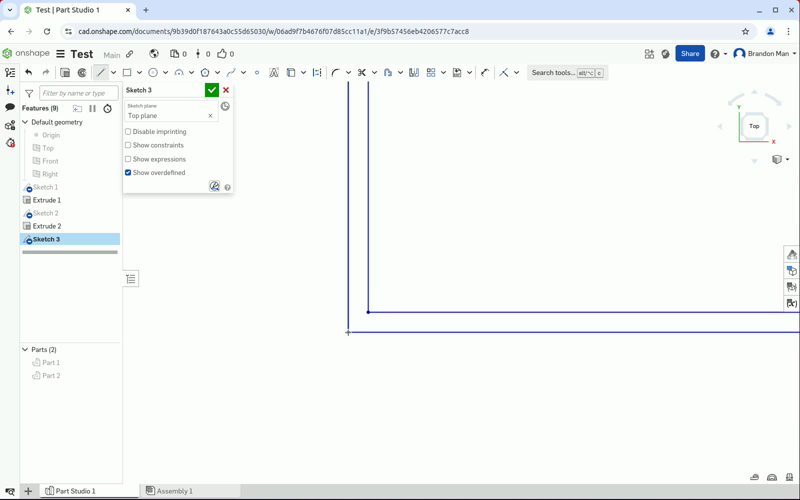
scroll(-6)
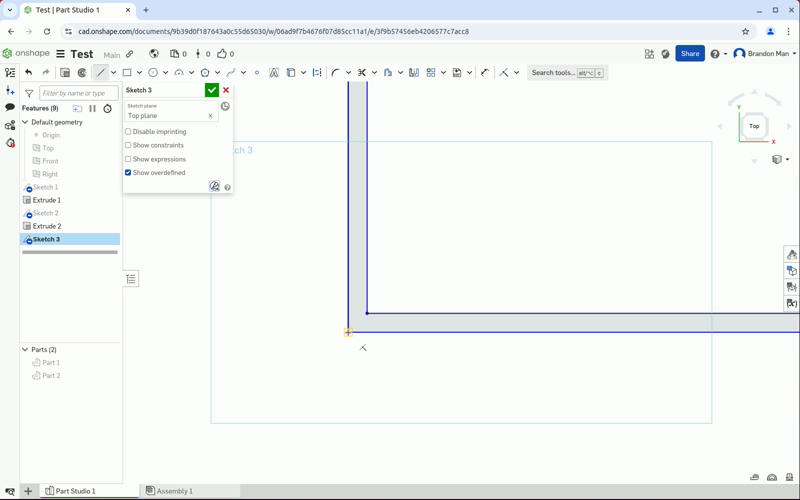
scroll(-6)
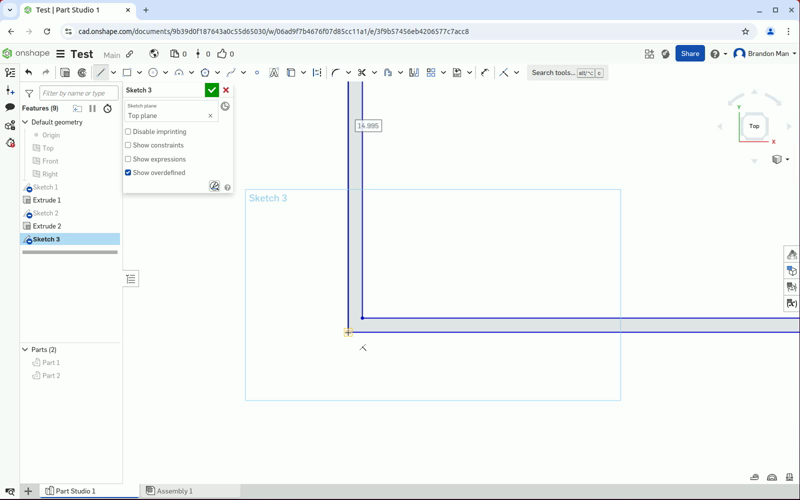
scroll(-6)
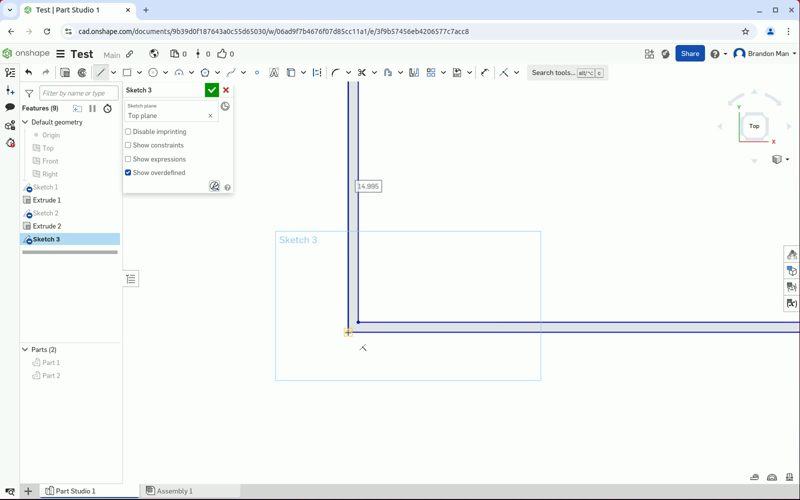
scroll(-6)
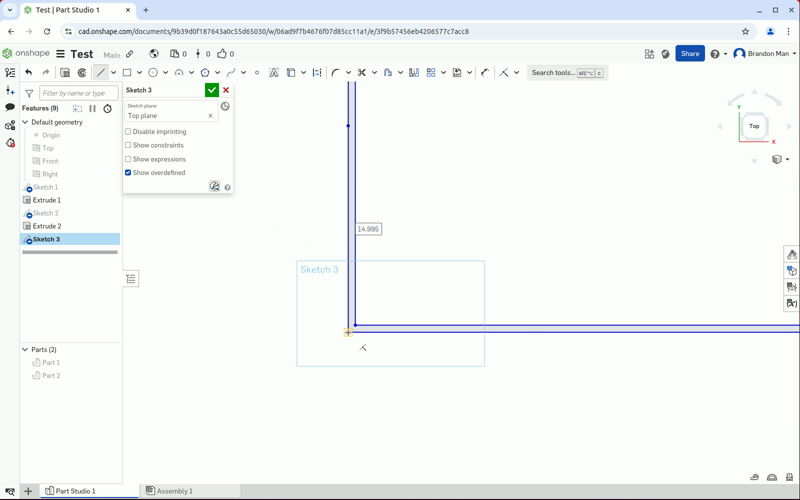
scroll(-6)
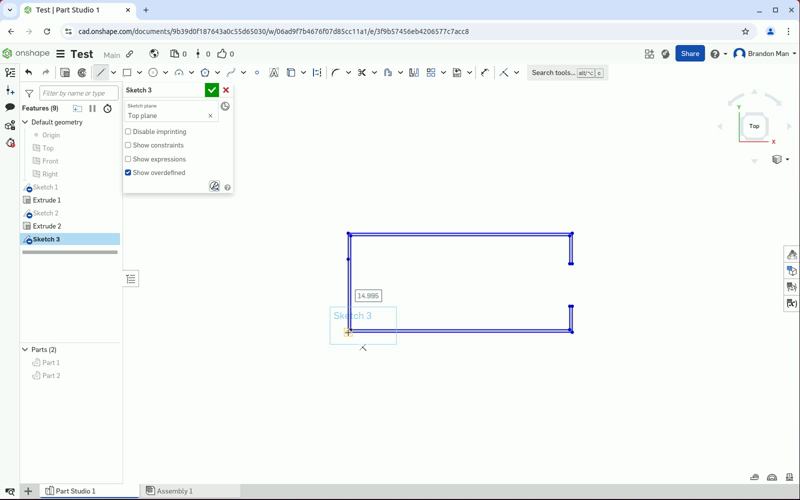
key(esc)
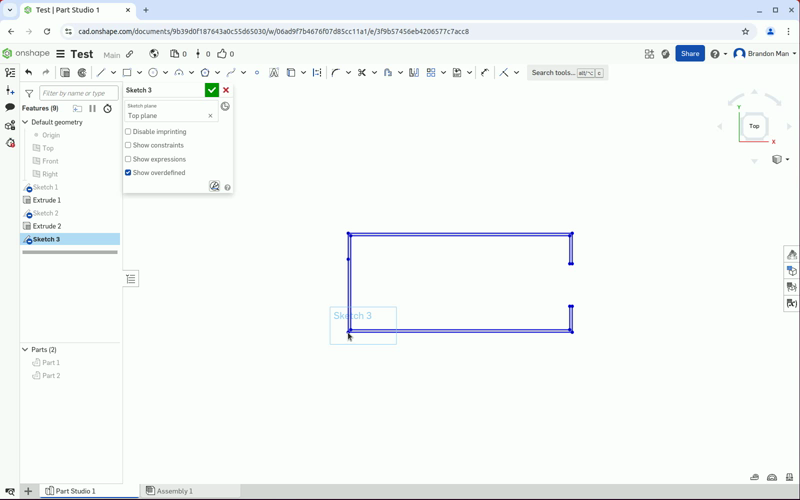
mouse_move(461, 234)
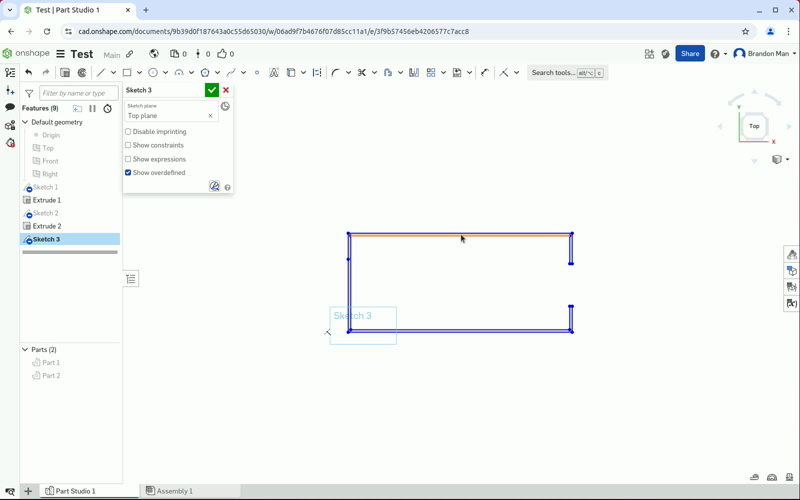
scroll(6)
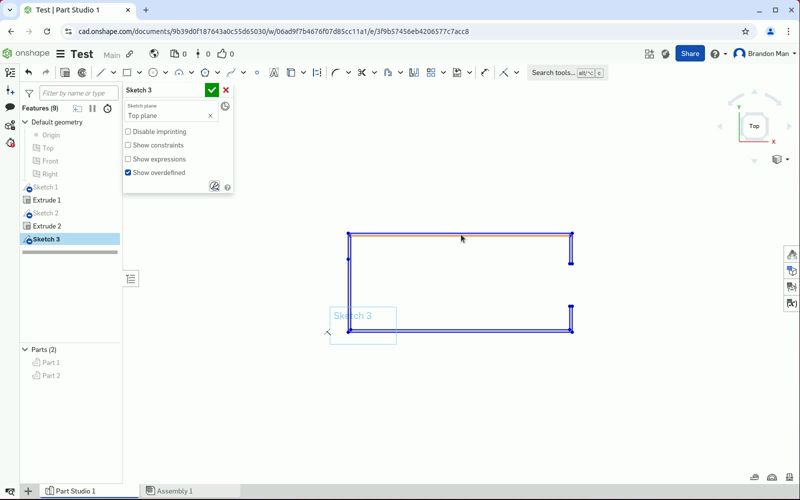
scroll(6)
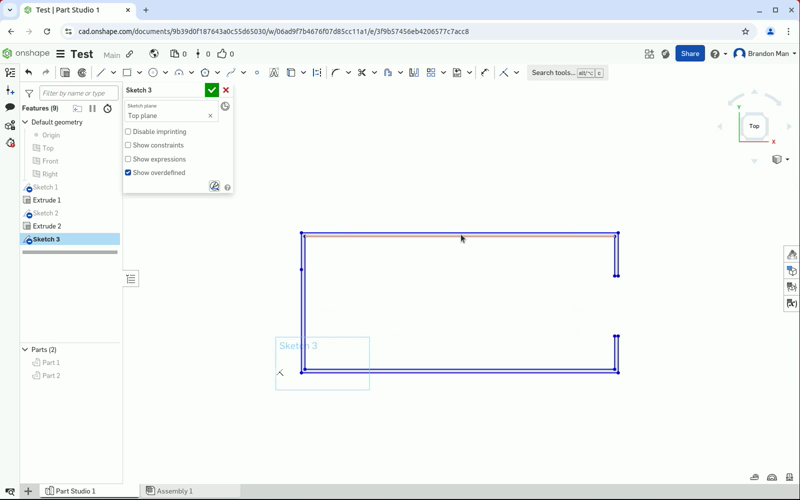
scroll(6)
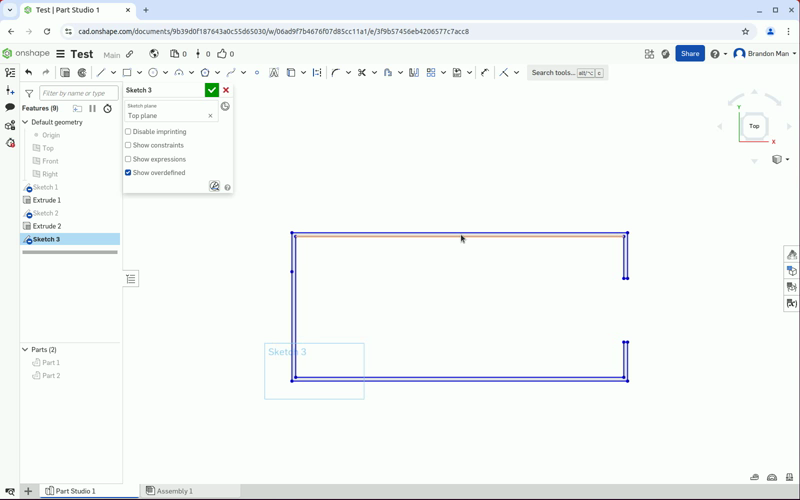
scroll(6)
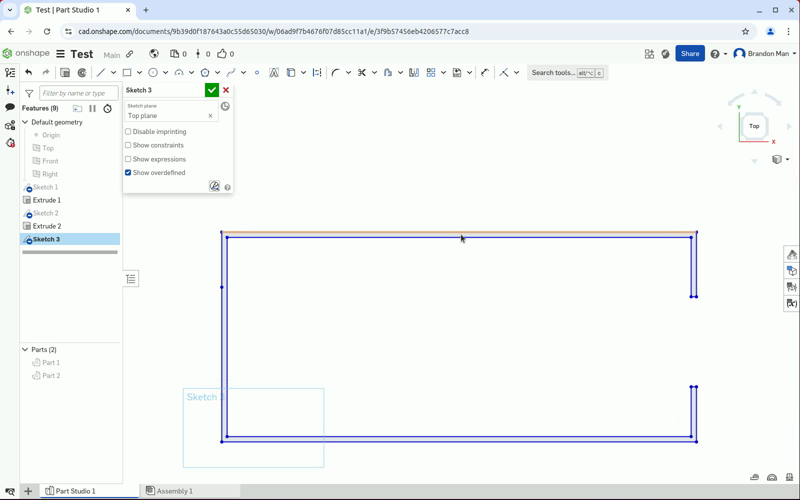
scroll(6)
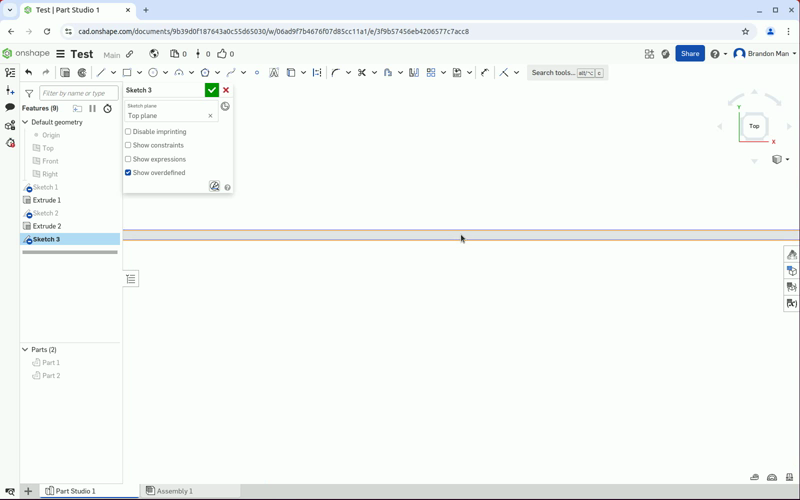
scroll(6)
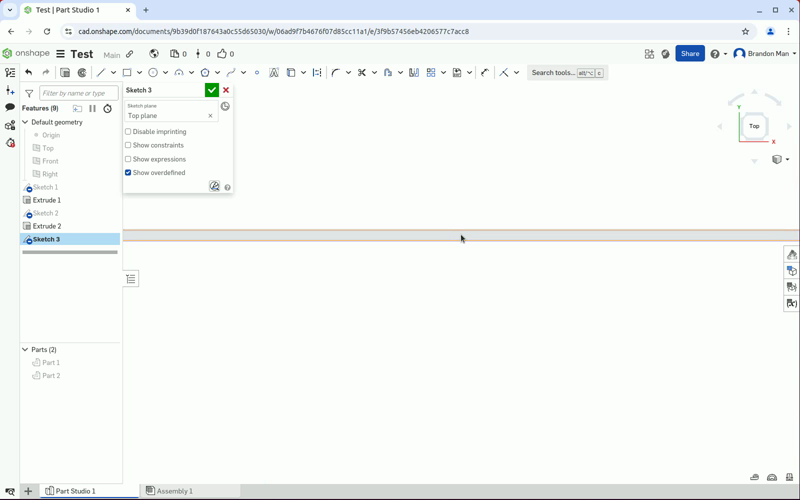
scroll(6)
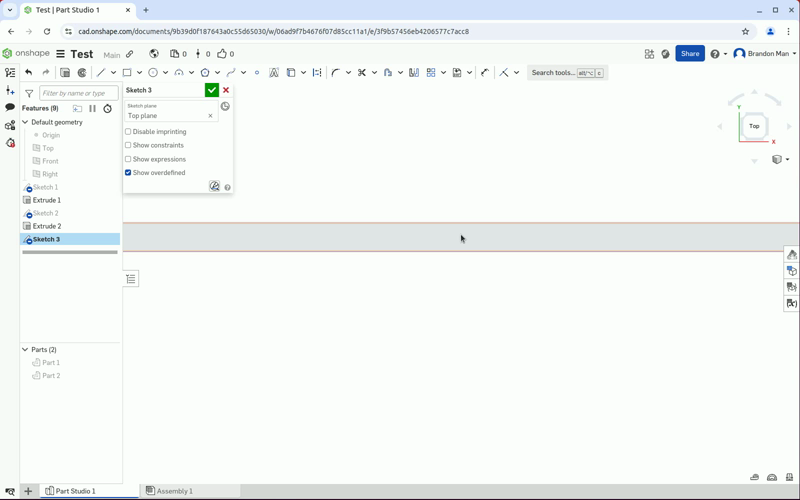
click(461, 234)
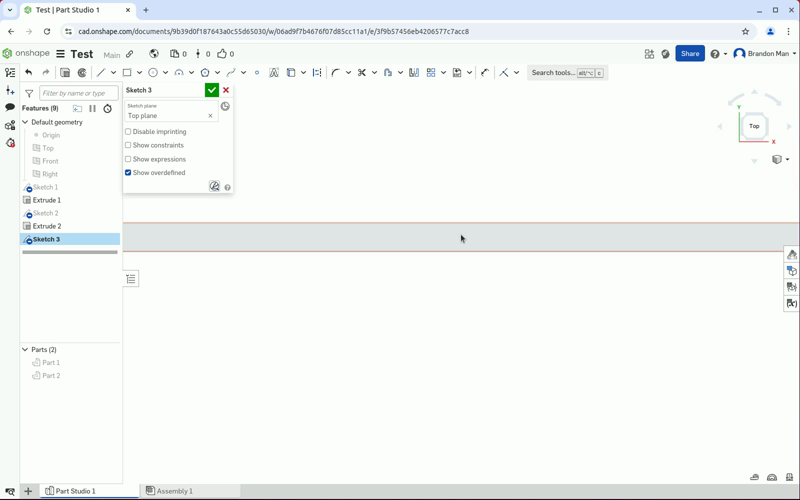
scroll(-6)
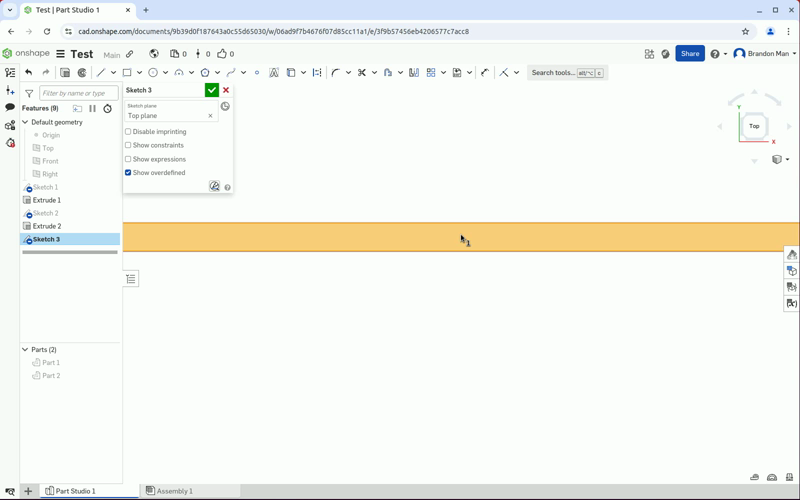
scroll(-6)
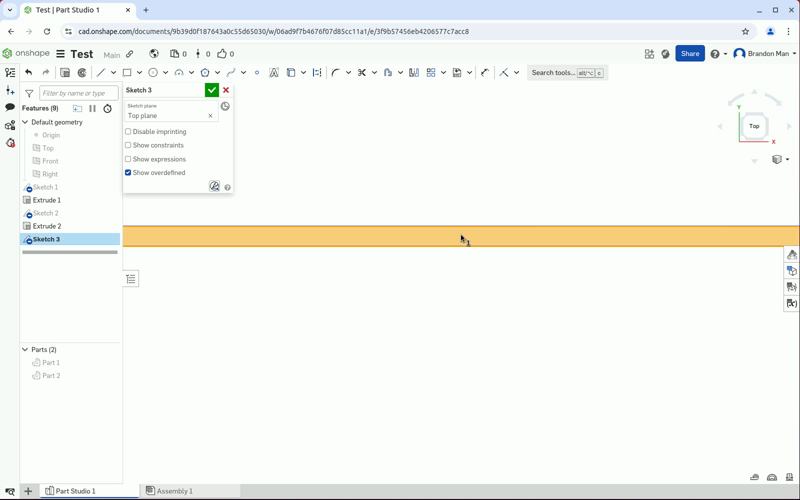
scroll(-6)
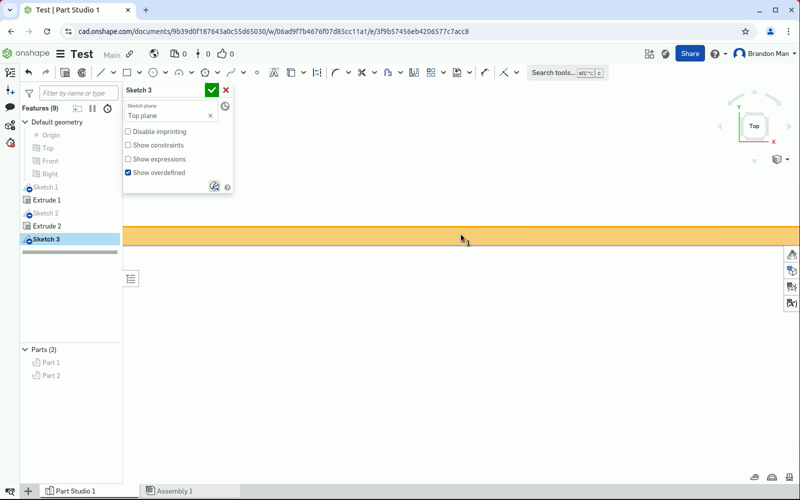
scroll(-6)
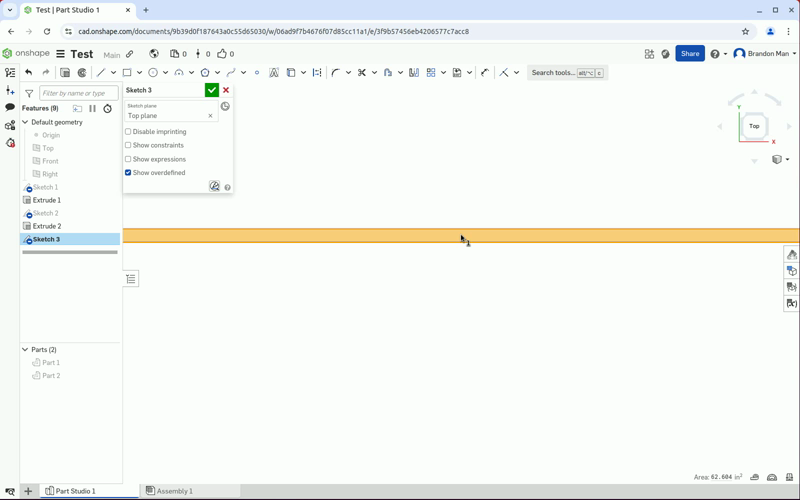
scroll(-6)
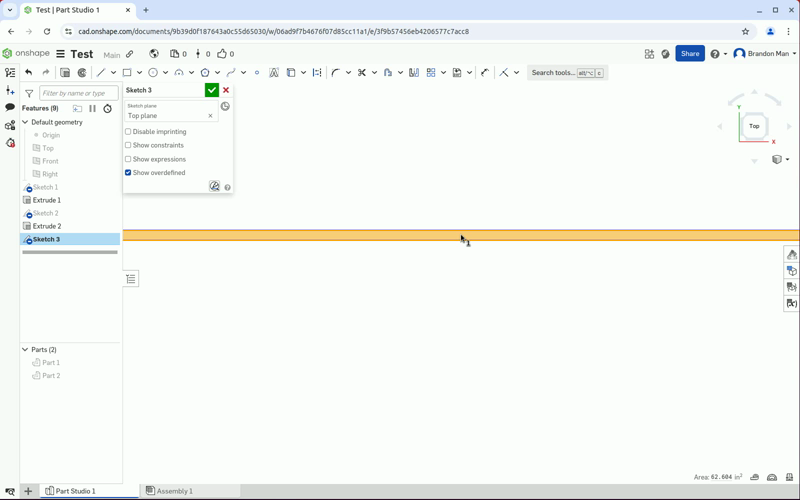
scroll(-6)
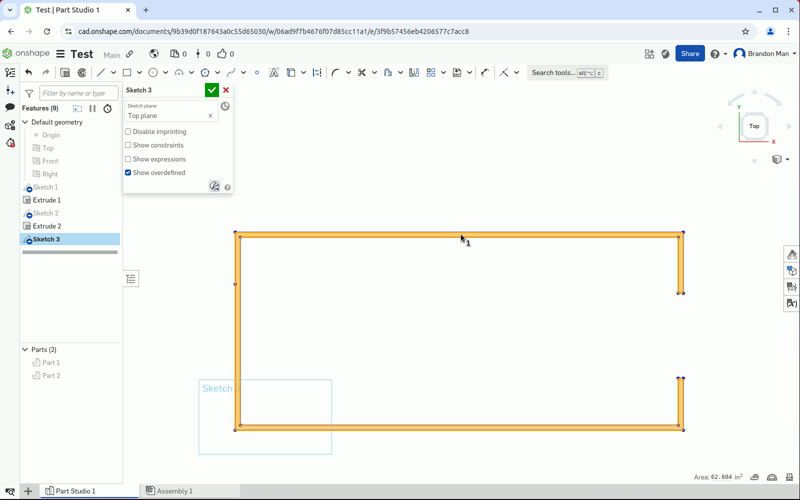
scroll(-6)
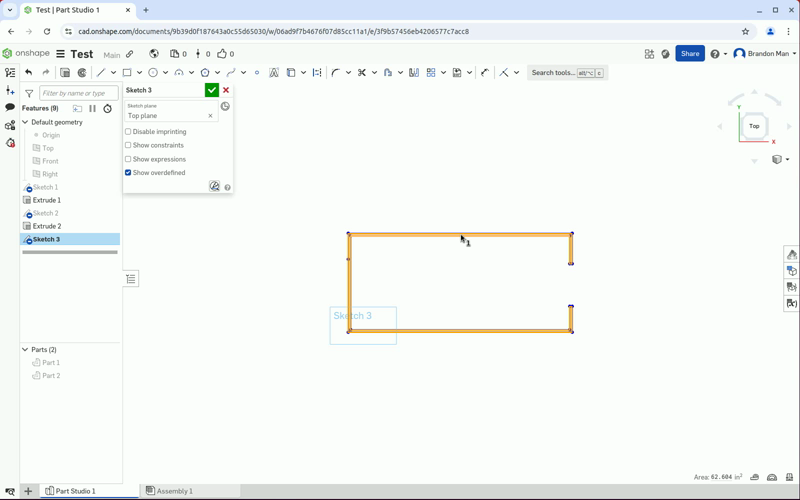
mouse_move(73, 352)
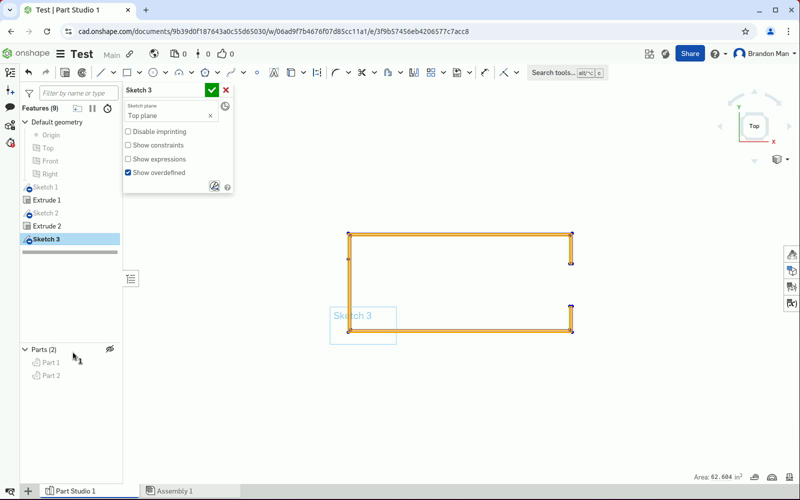
key(shift+y)
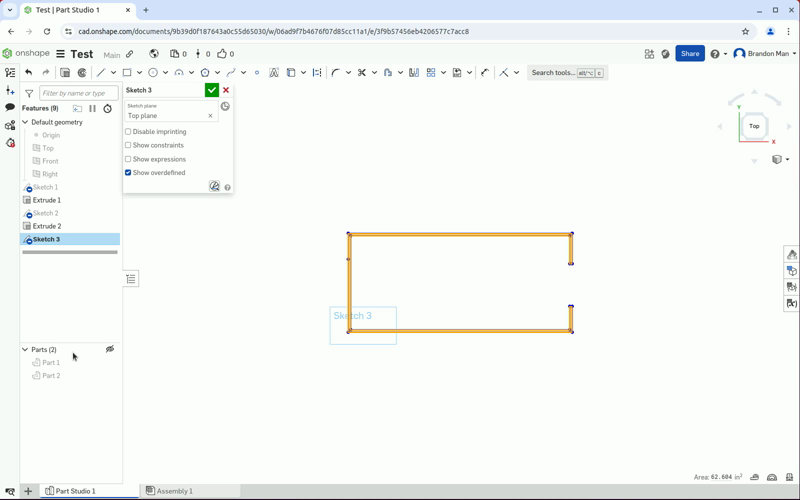
key(shift+e)
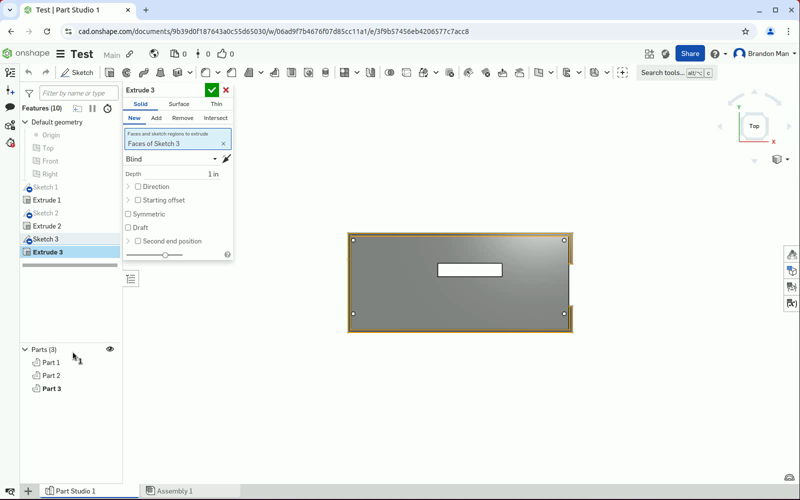
mouse_move(143, 106)
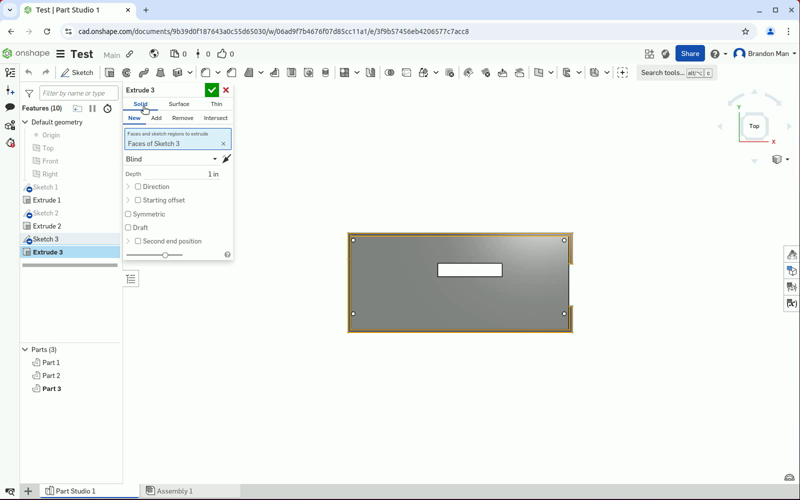
click(143, 106)
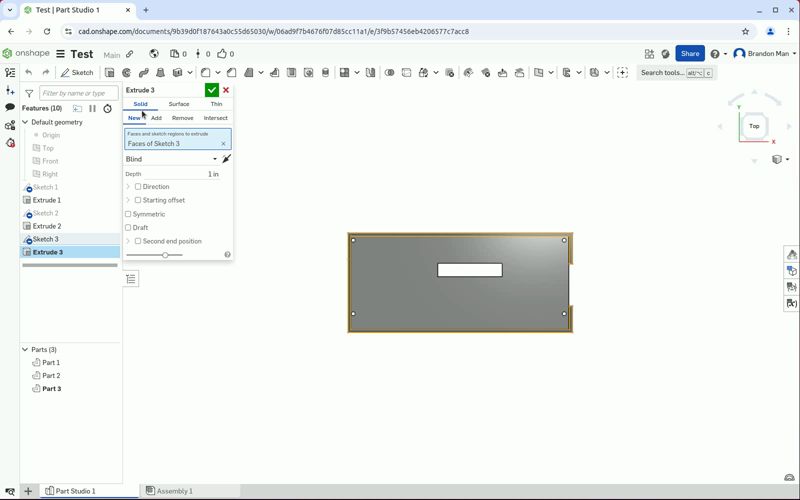
mouse_move(137, 120)
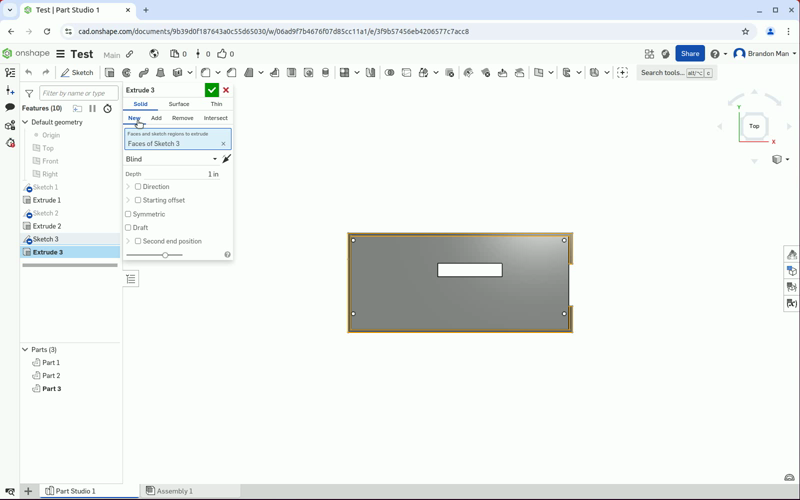
click(137, 120)
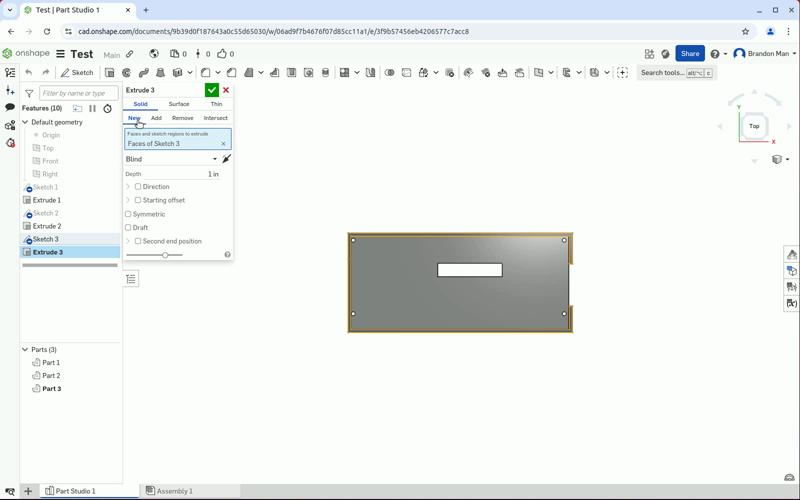
key(tab, 4)
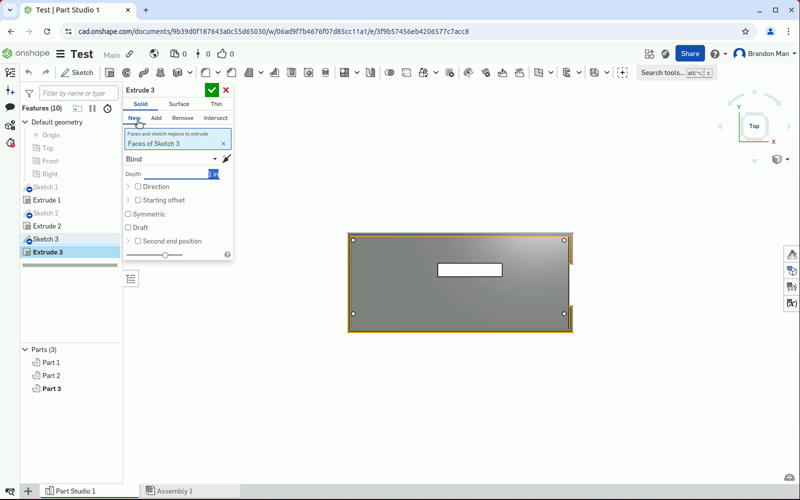
text(0.481)
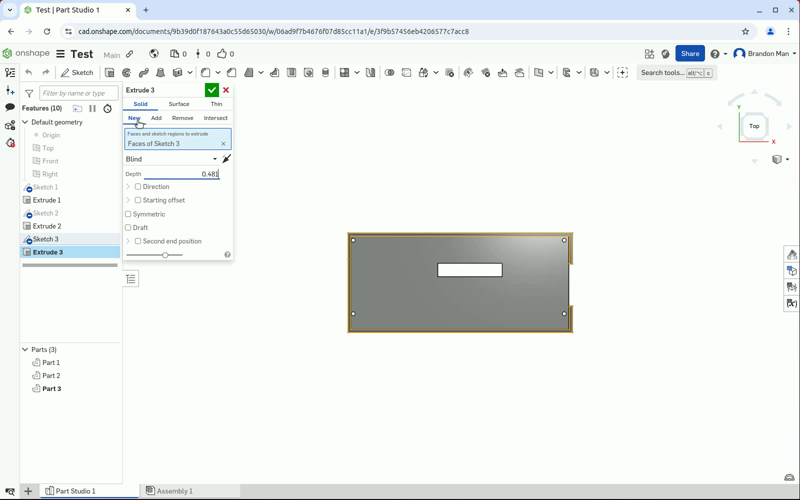
key(enter)
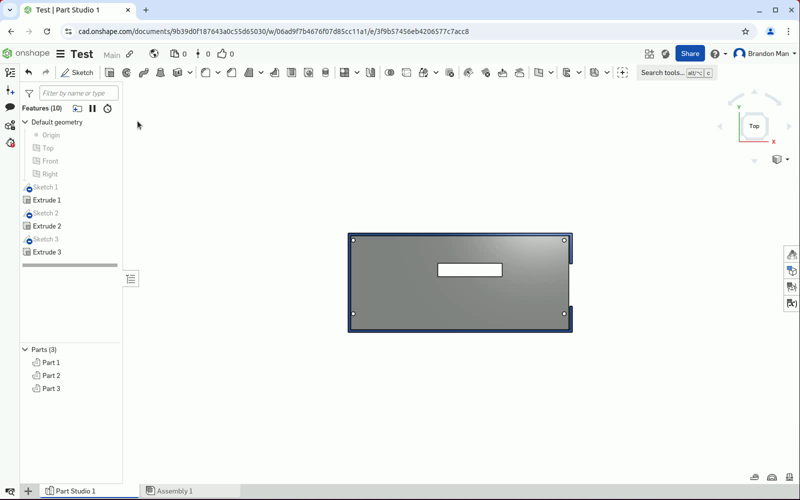
key(shift+h)
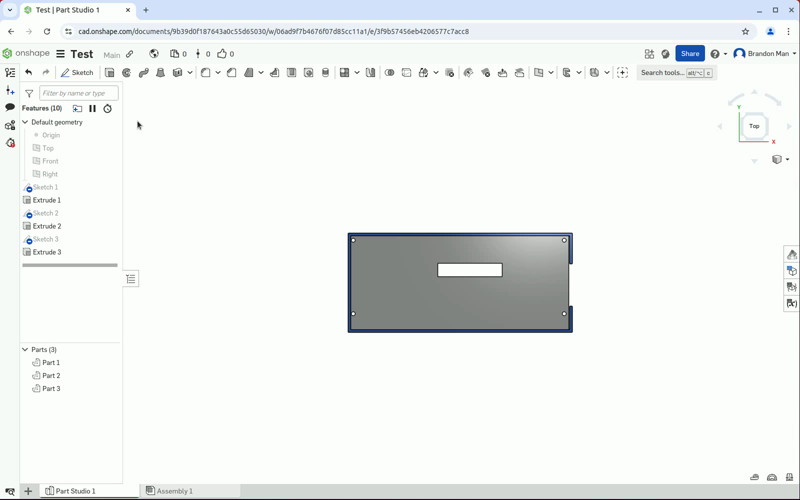
key(shift+h)
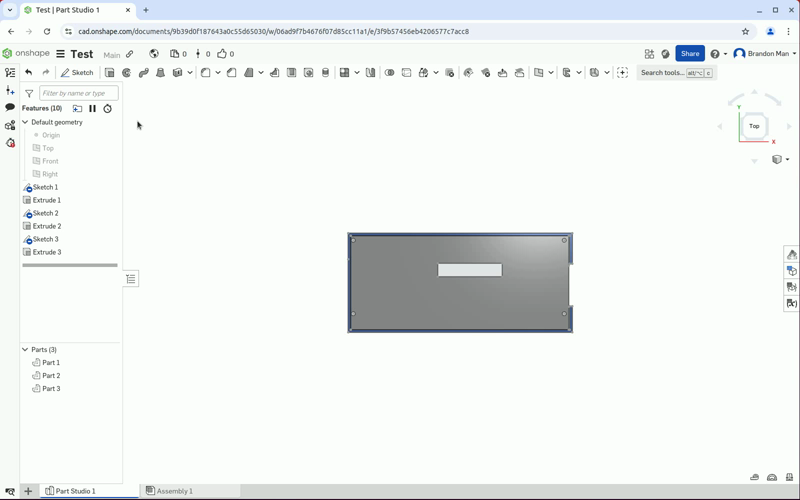
key(shift+7)
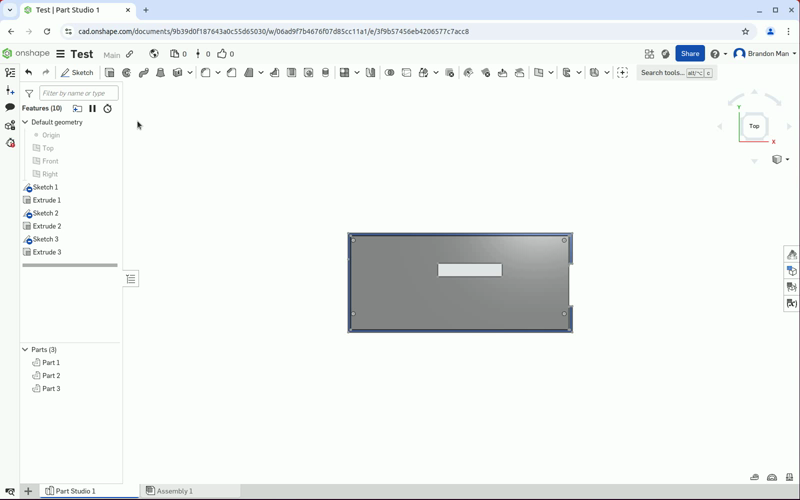
key(up, 3)
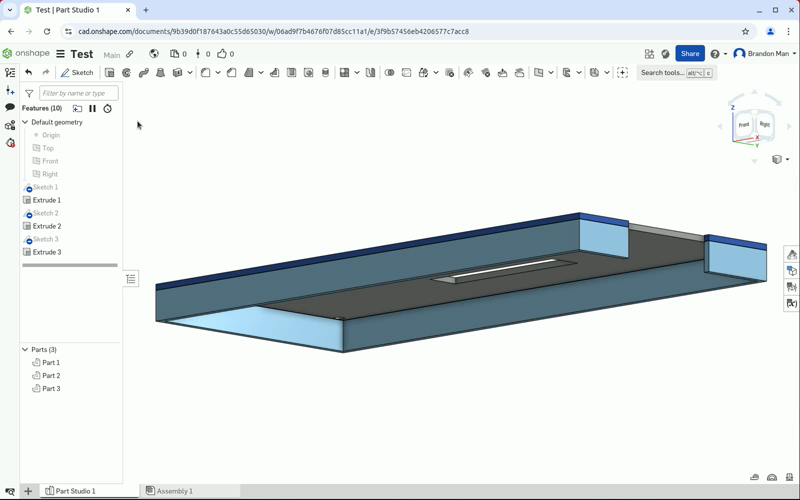
key(left, 3)
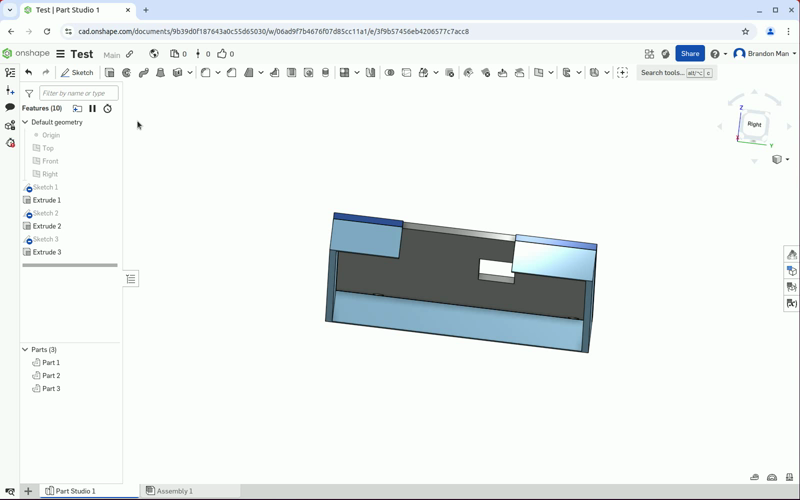
key(right, 3)
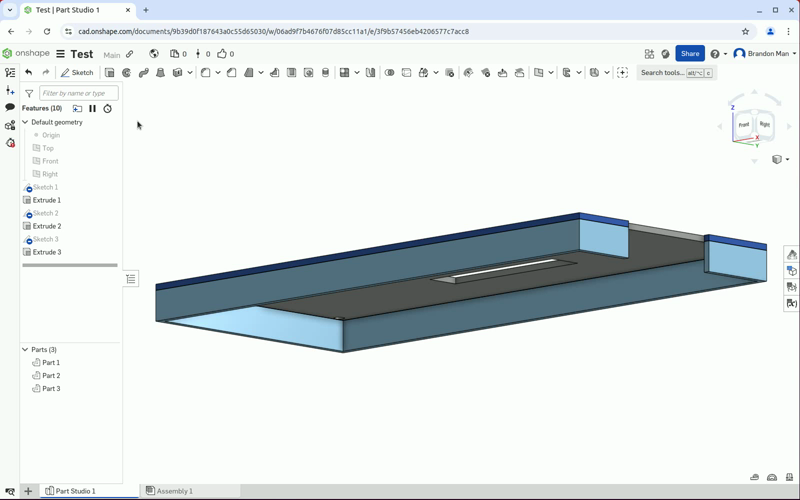
key(down, 3)
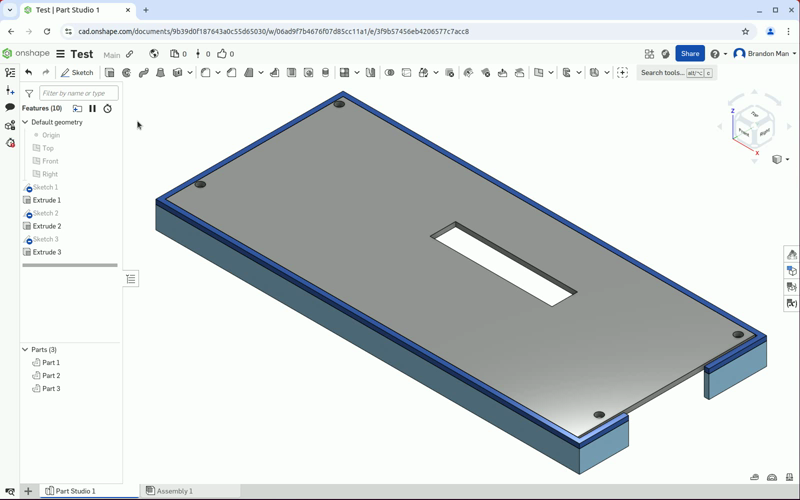
mouse_move(73, 189)
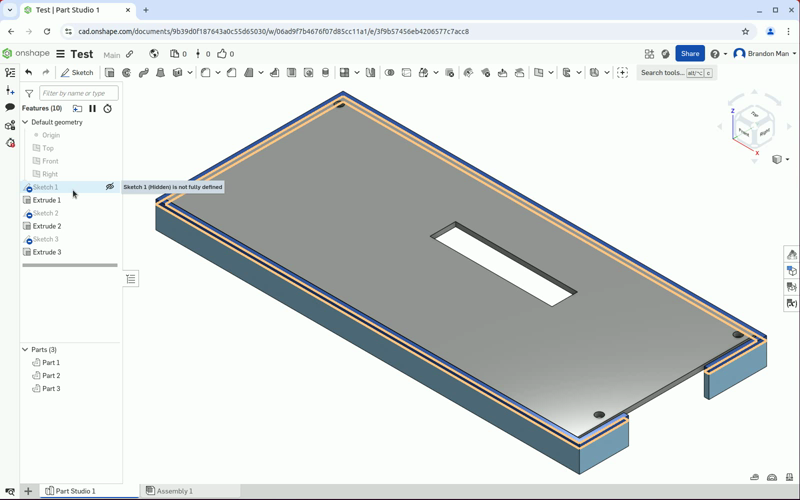
click(73, 189)